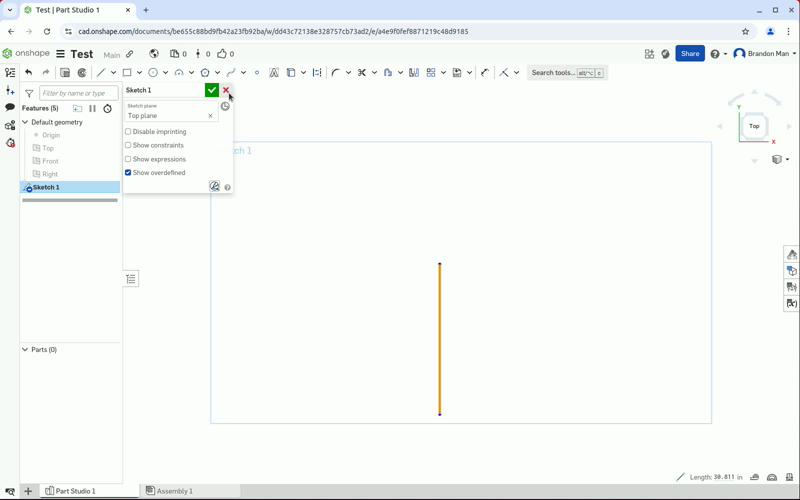
key(shift+h)
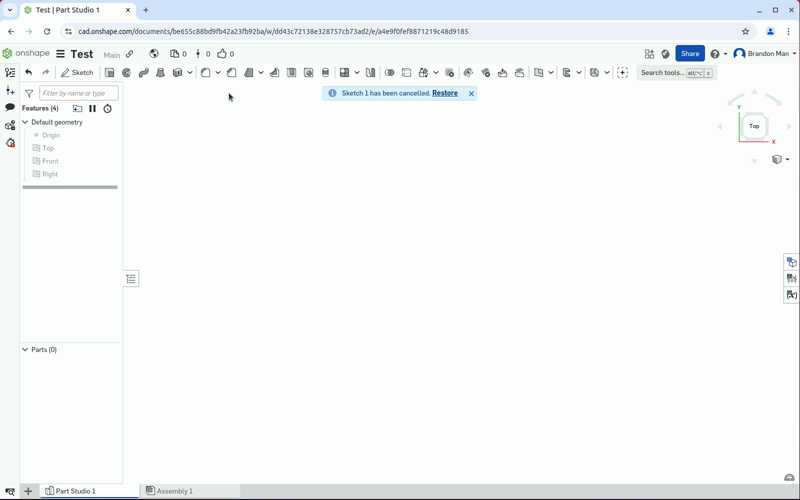
mouse_move(73, 352)
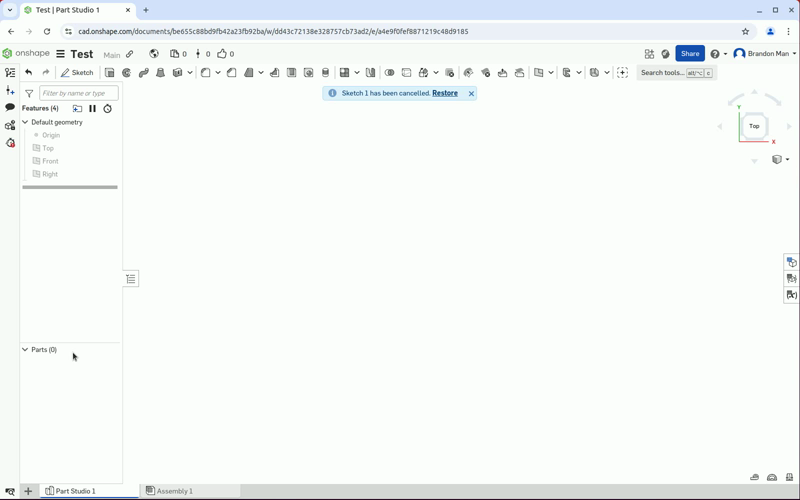
key(y)
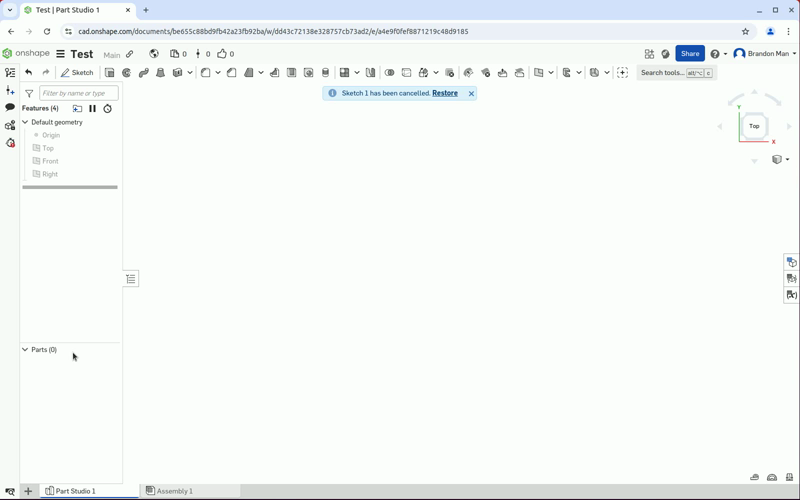
key(shift+p)
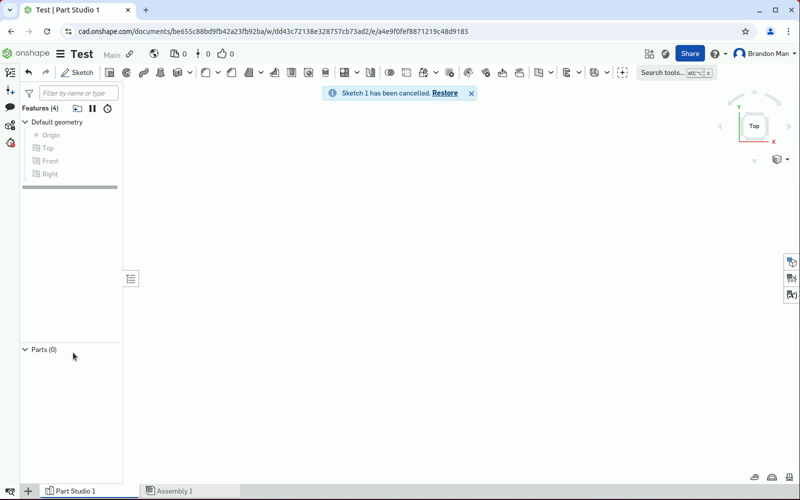
key(space)
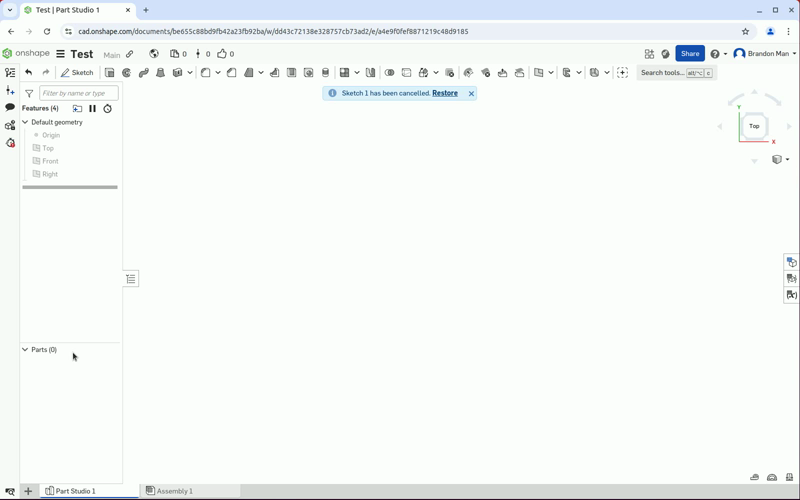
key_down(shift)
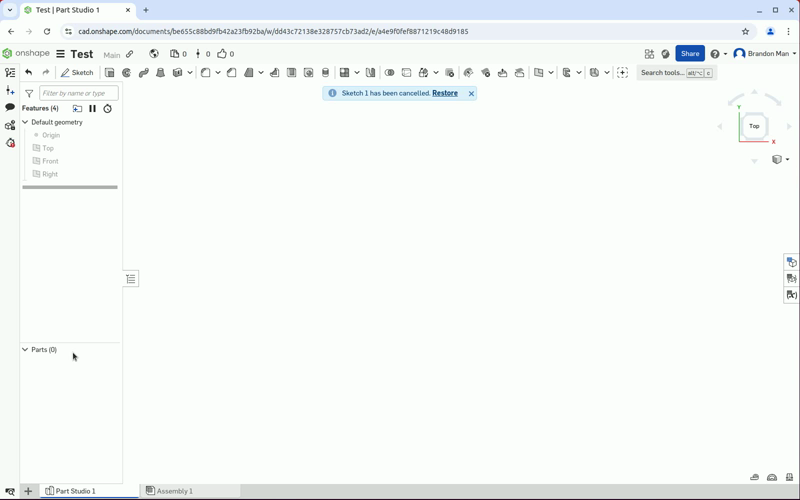
key(up)
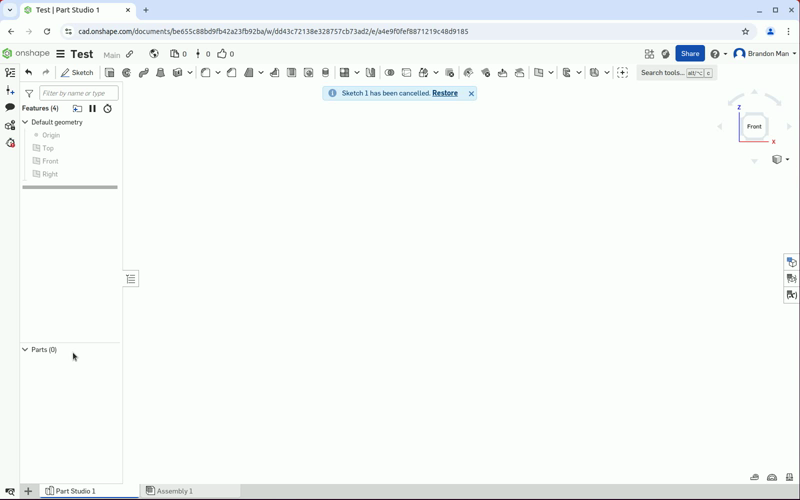
key_up(shift)
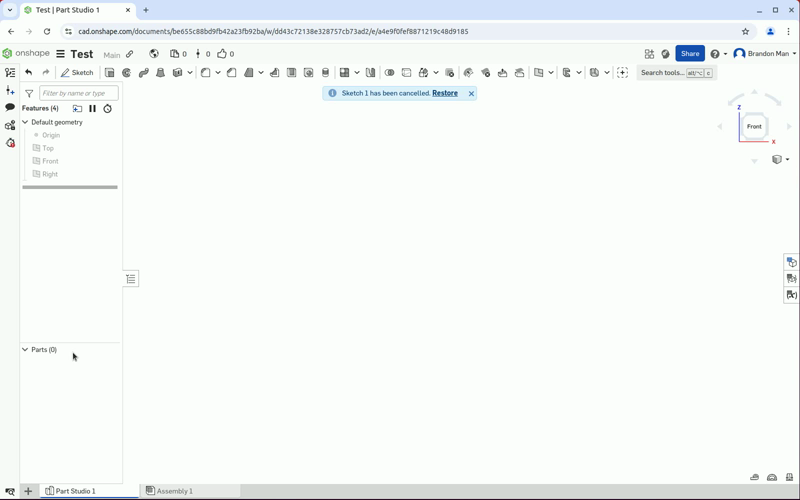
mouse_move(73, 352)
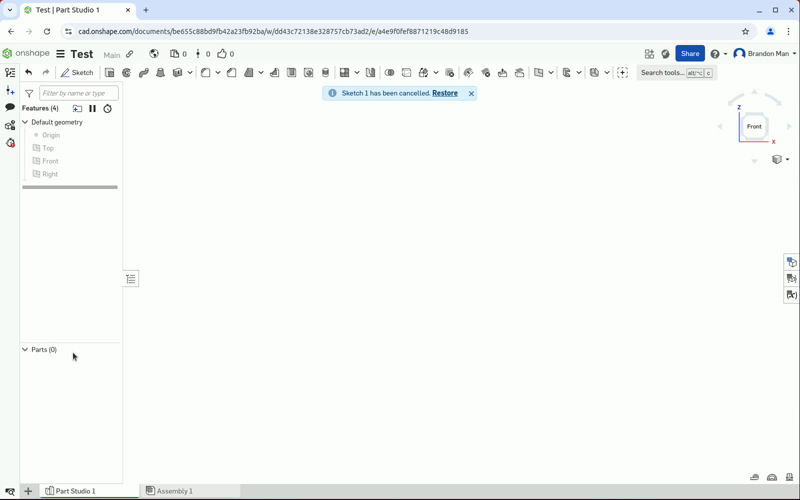
key(shift+y)
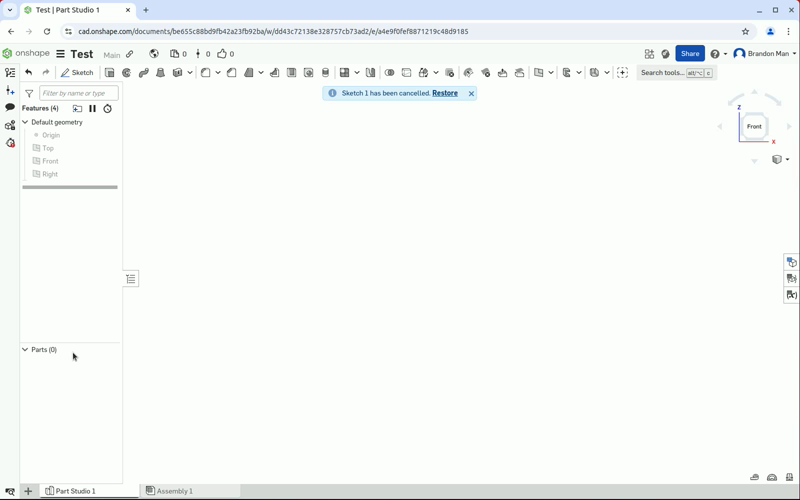
key(shift+s)
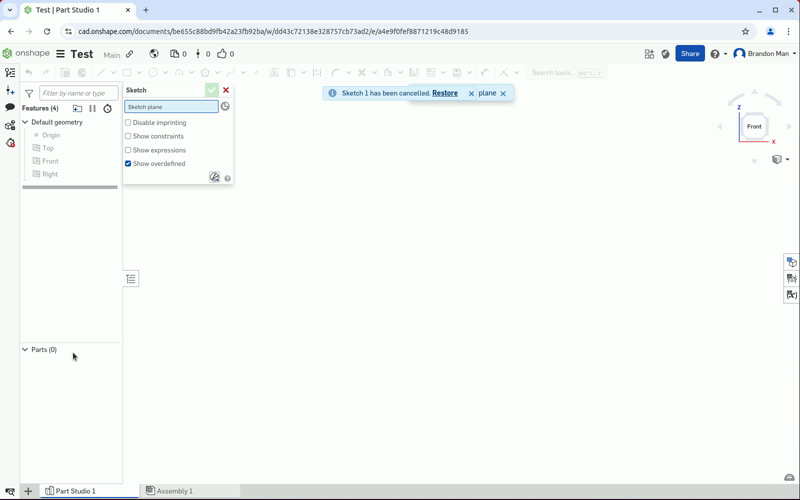
mouse_move(73, 163)
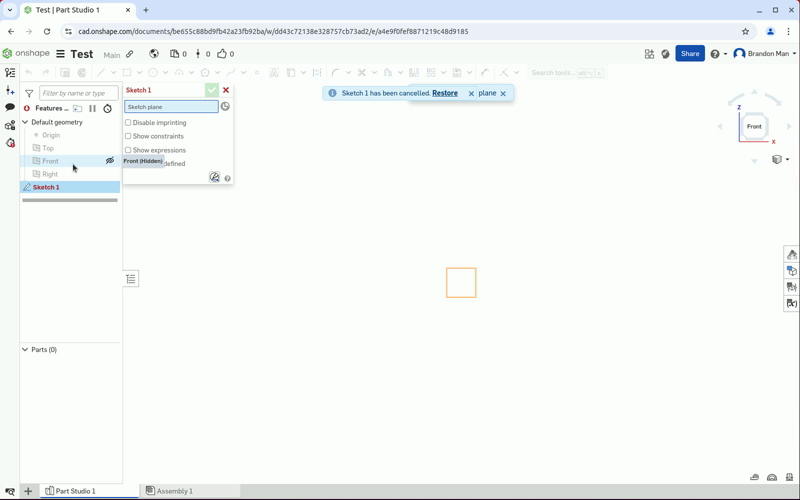
click(73, 163)
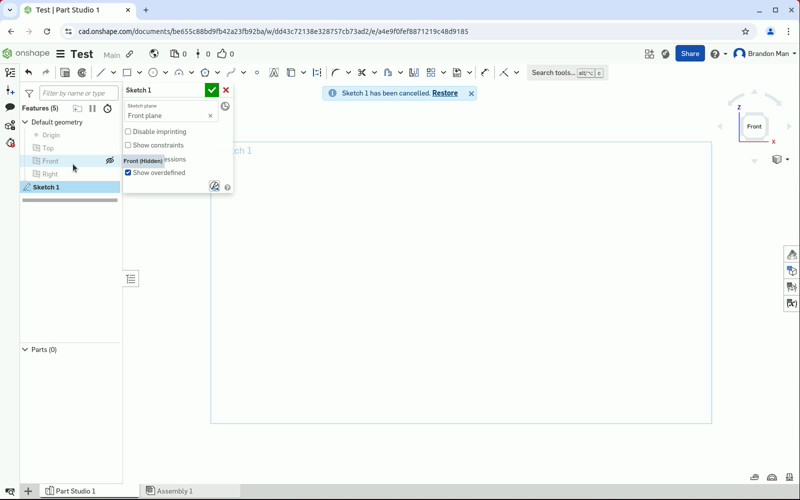
mouse_move(73, 352)
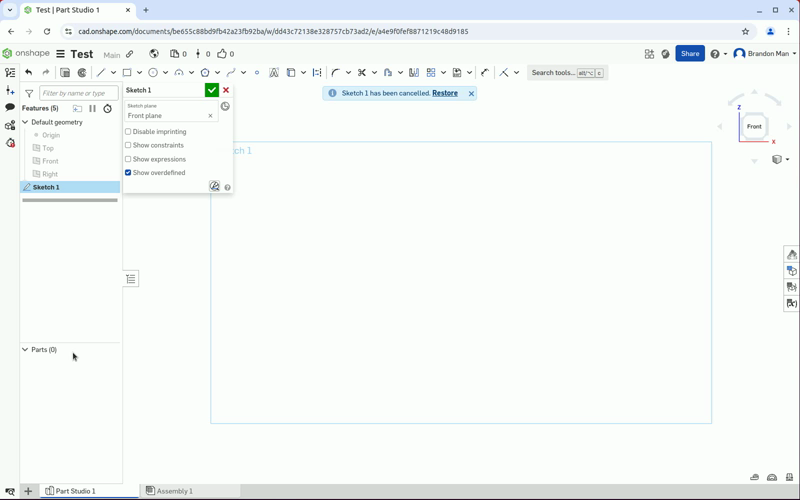
key(y)
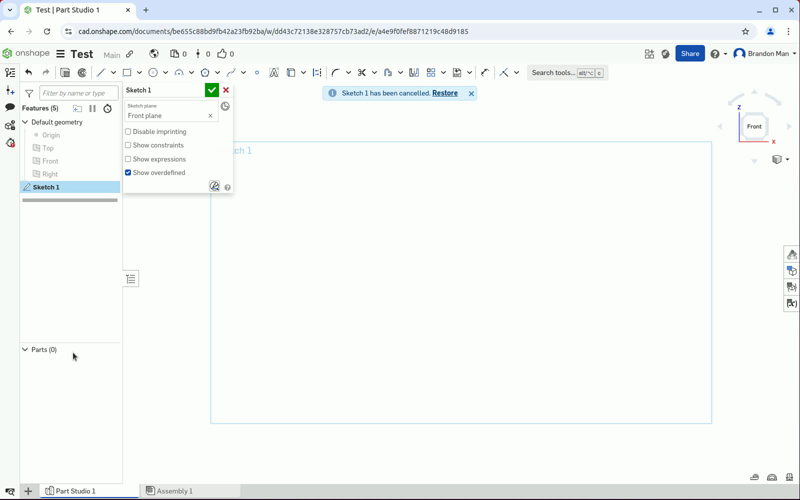
key(l)
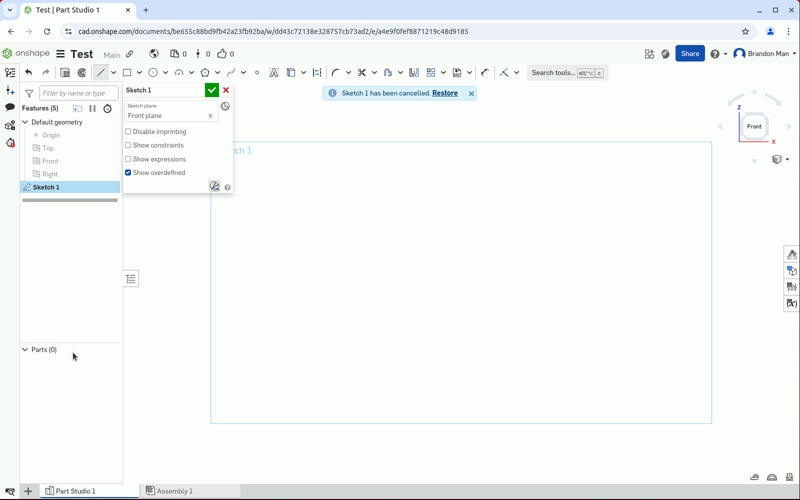
key_down(shift)
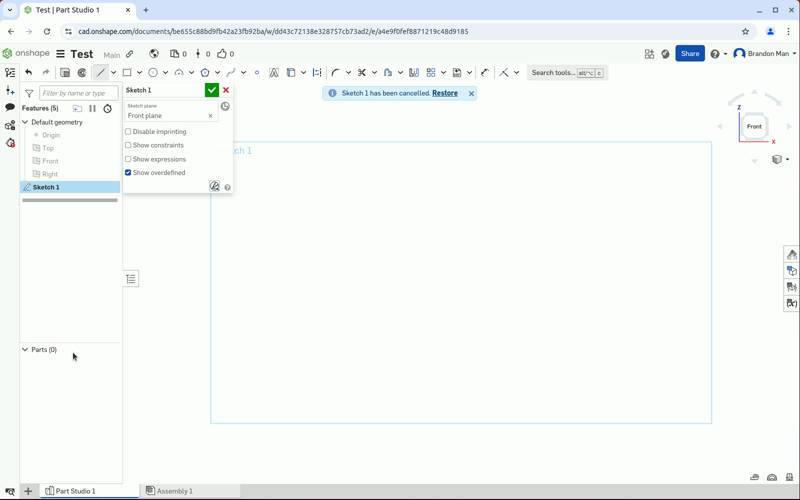
mouse_move(460, 282)
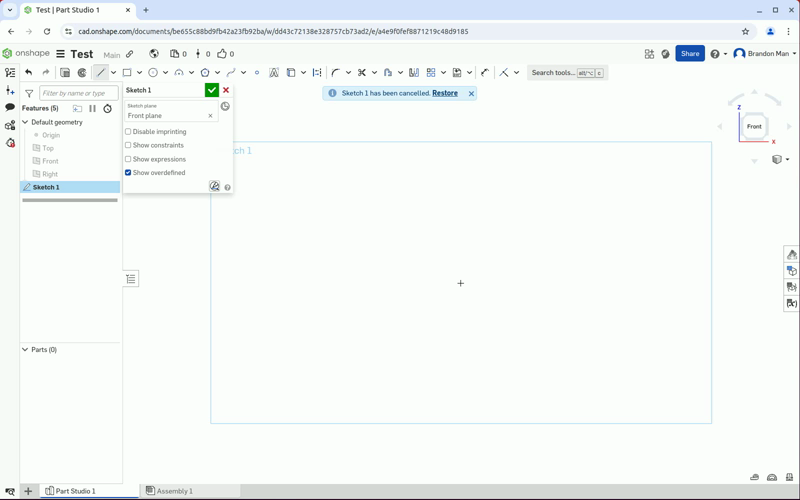
click(460, 282)
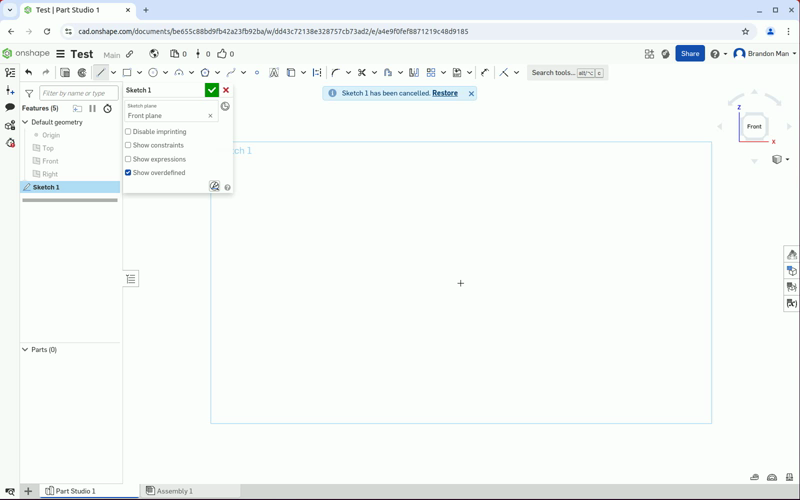
key_up(shift)
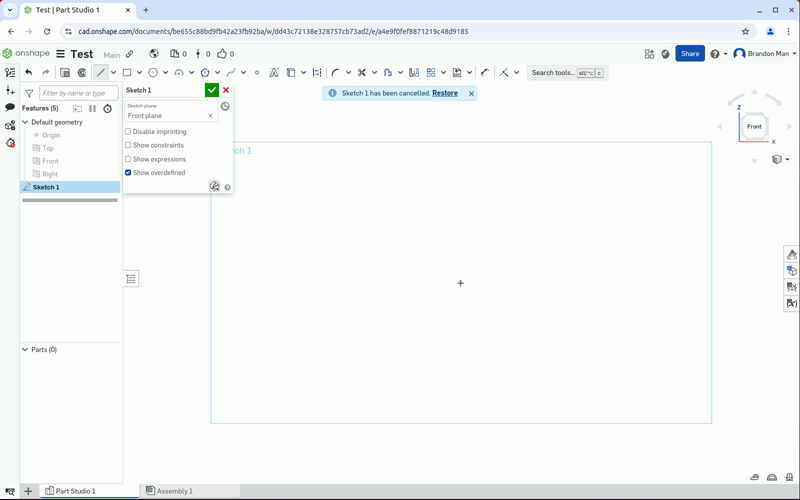
key_down(shift)
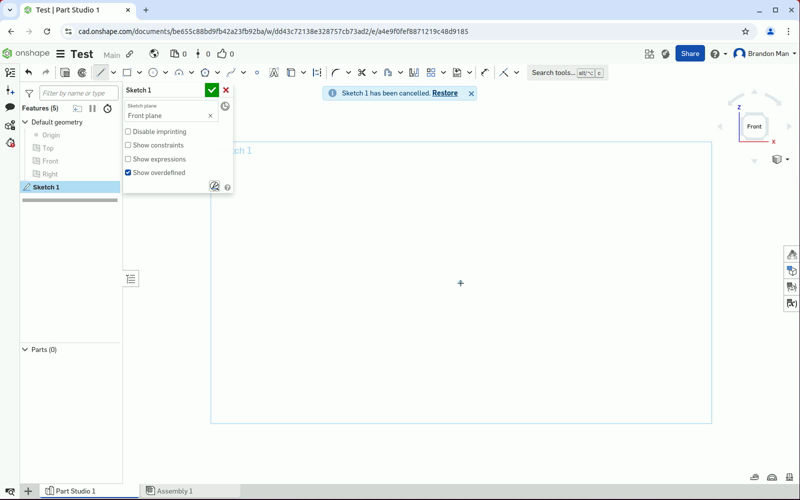
mouse_move(490, 282)
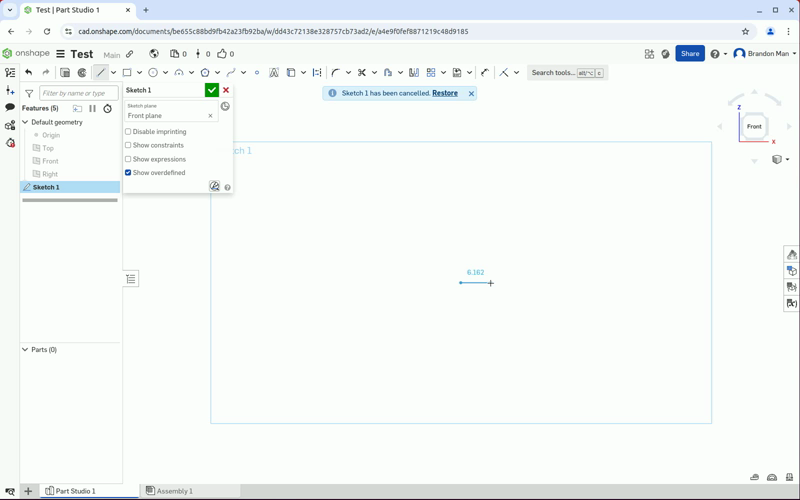
mouse_move(517, 282)
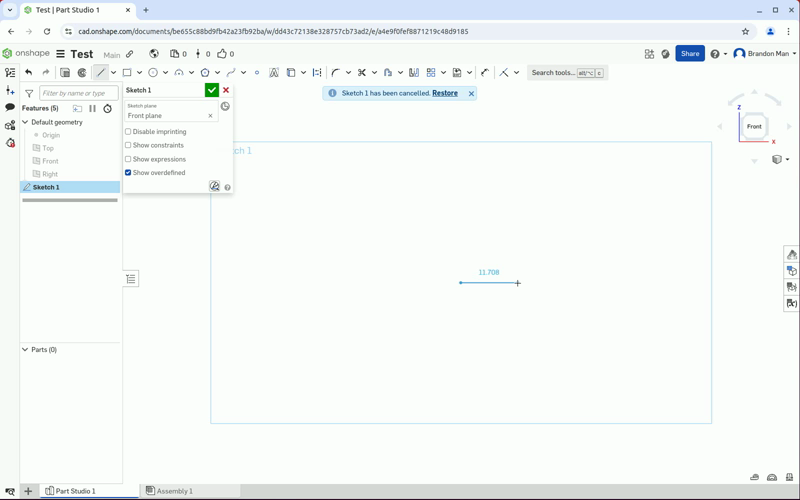
click(517, 282)
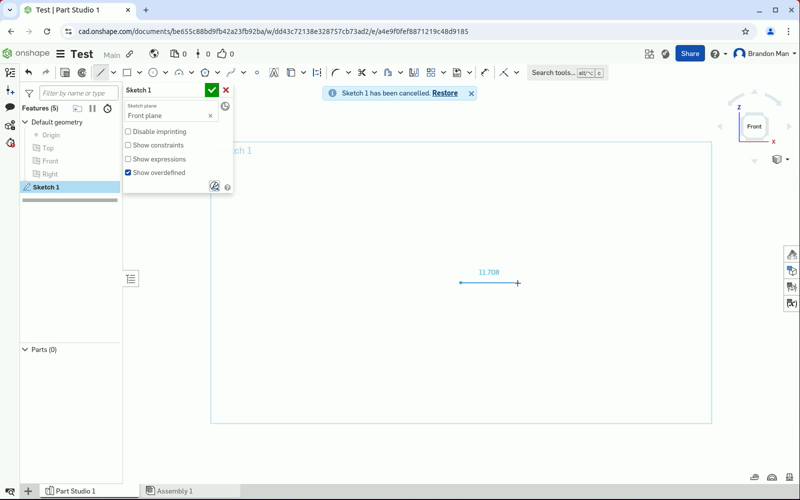
key_up(shift)
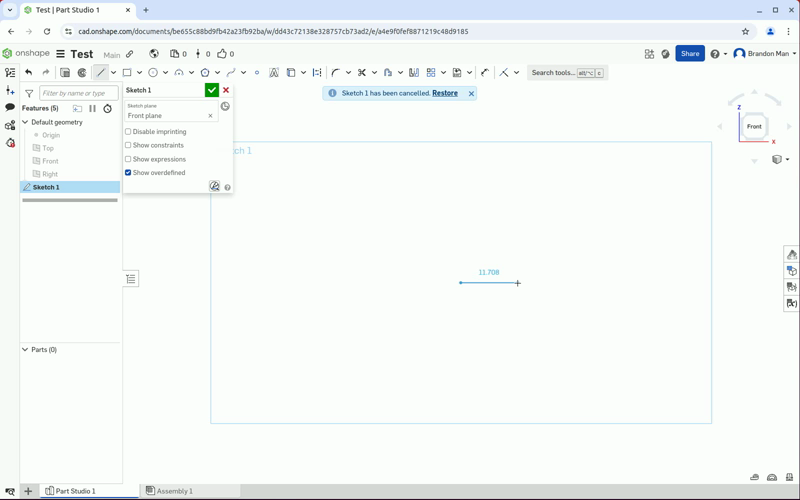
key(esc)
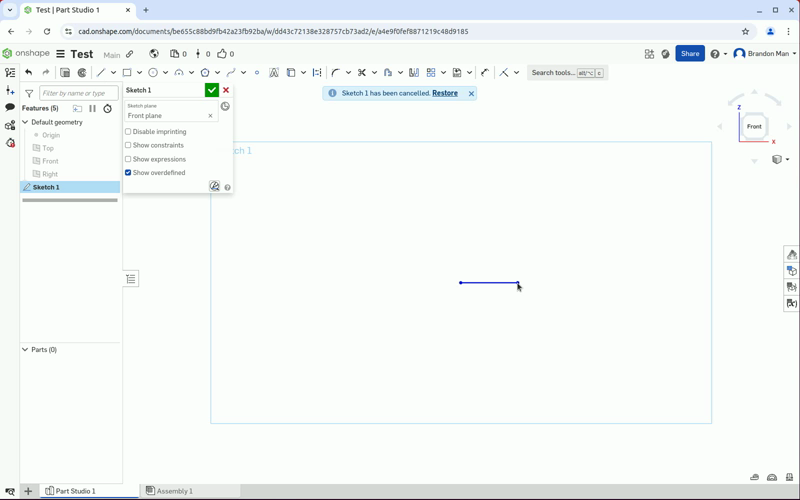
key(a)
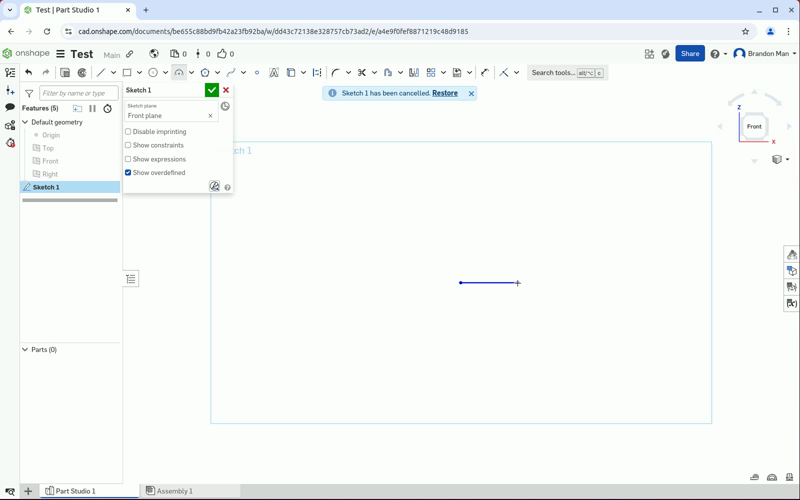
mouse_move(517, 282)
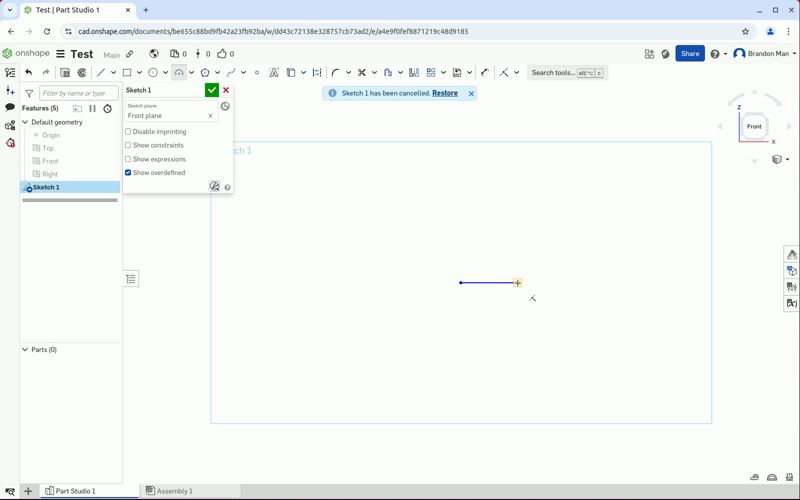
click(517, 282)
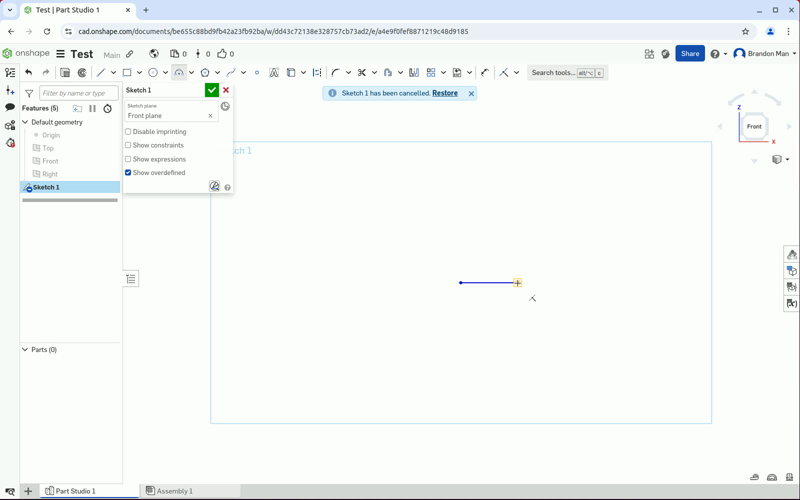
key_down(shift)
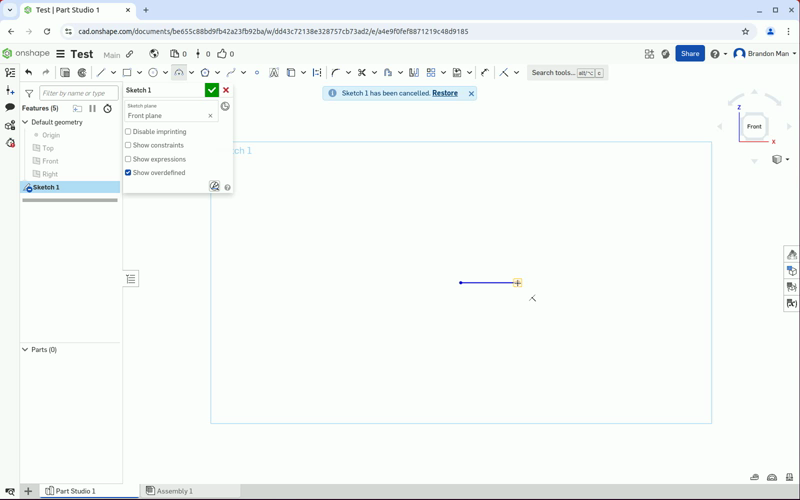
mouse_move(554, 282)
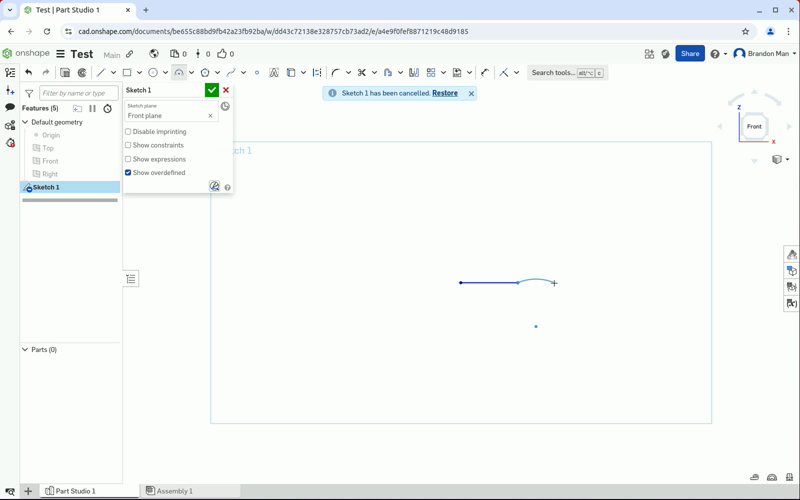
click(554, 282)
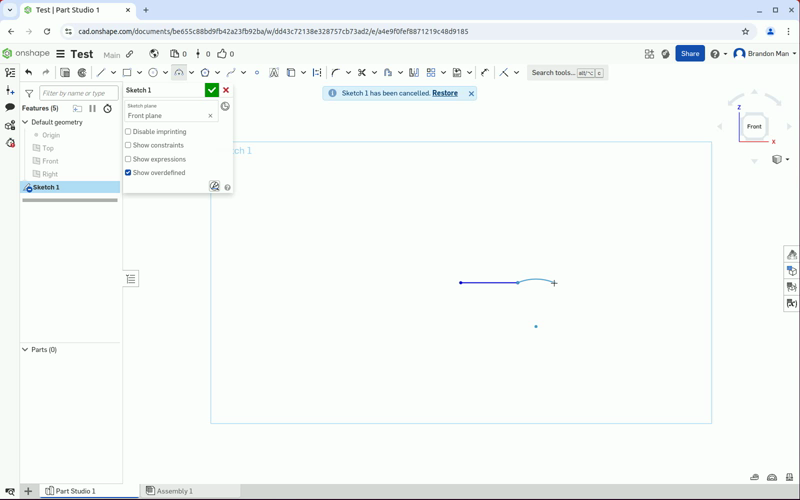
mouse_move(536, 264)
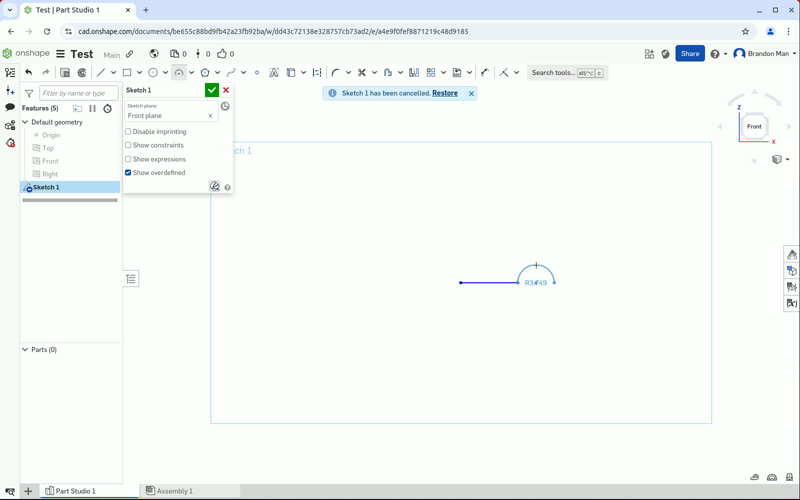
click(536, 264)
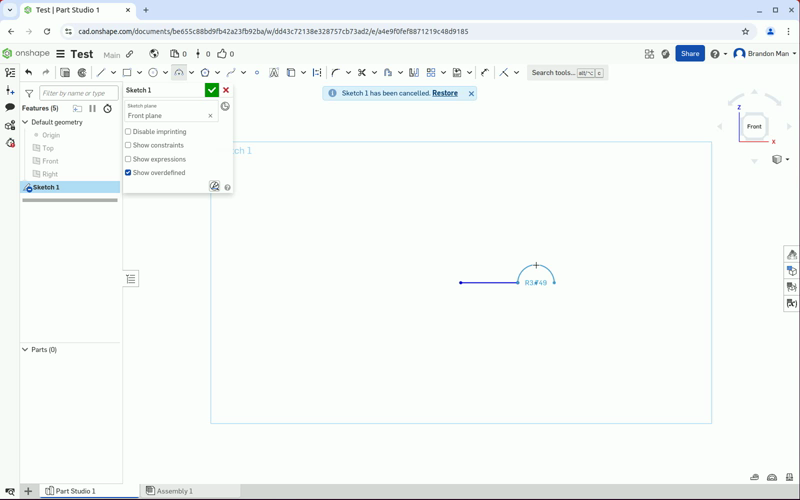
key_up(shift)
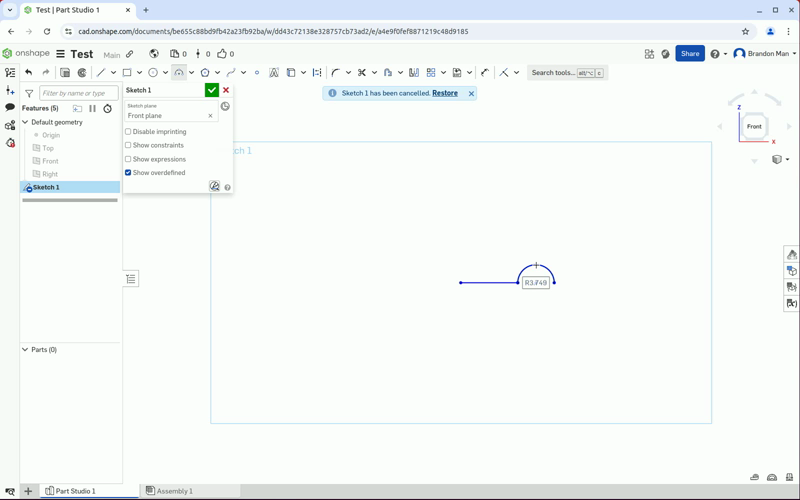
key(esc)
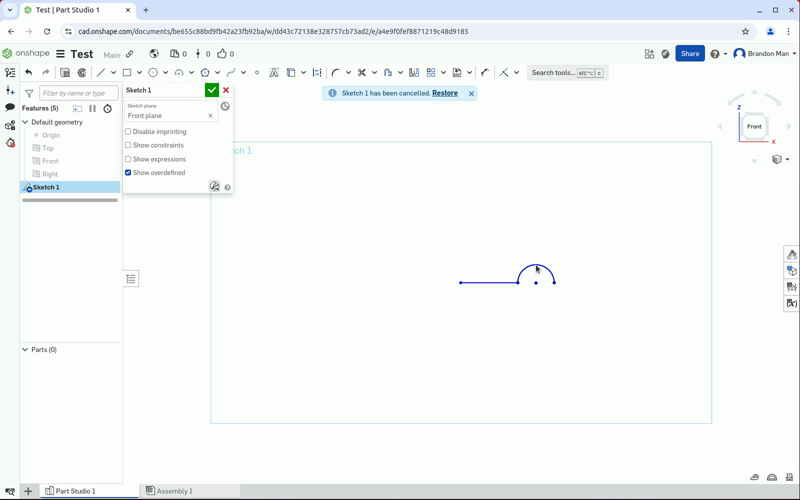
key(l)
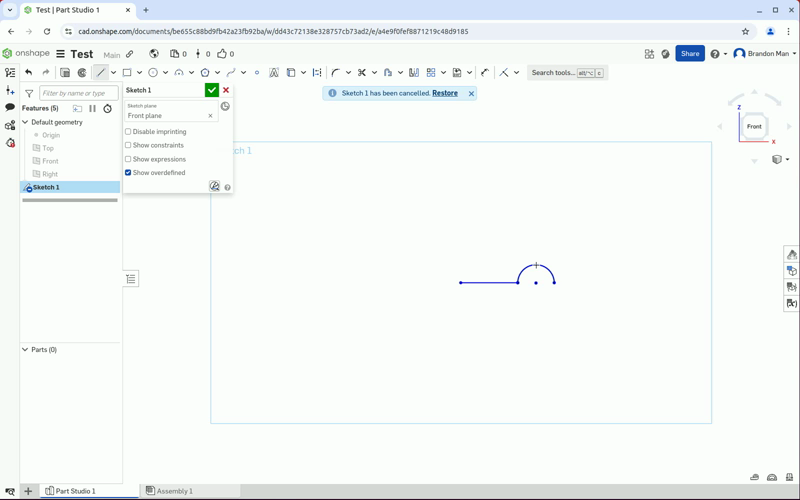
mouse_move(554, 282)
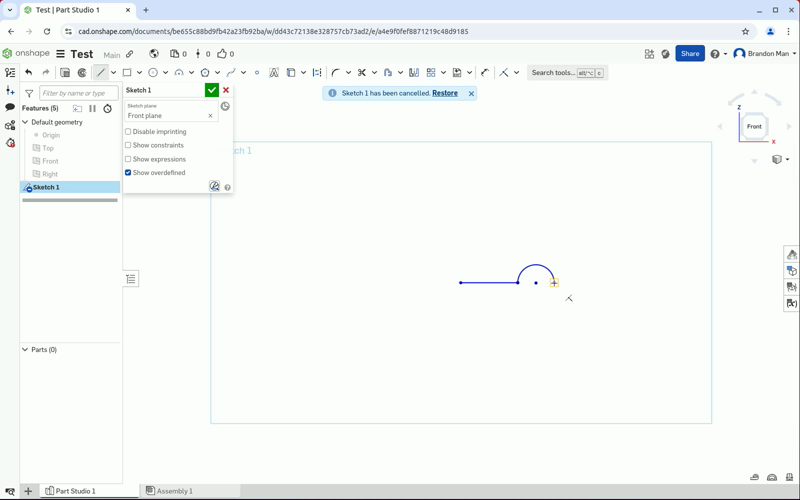
click(554, 282)
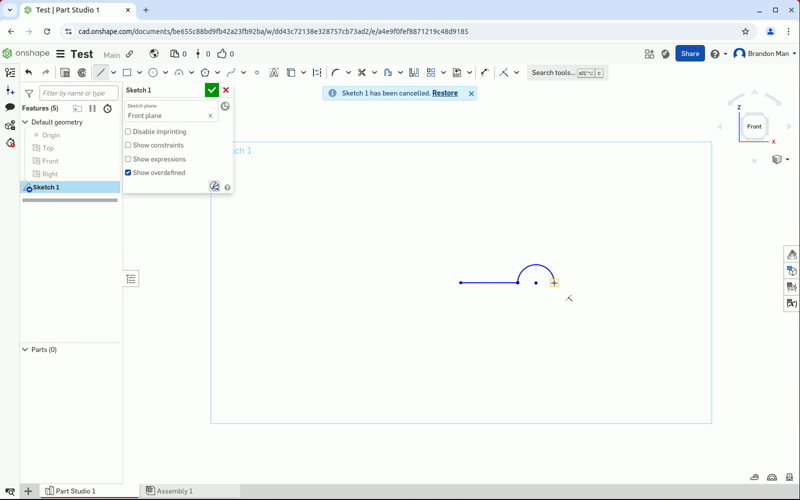
key_down(shift)
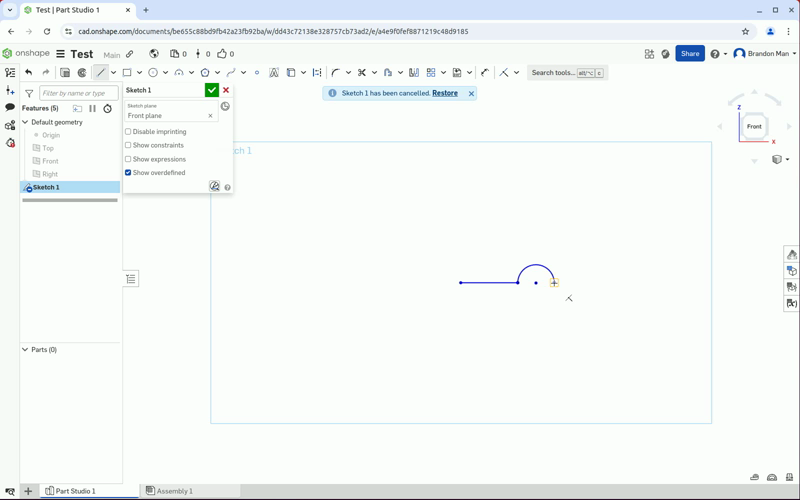
mouse_move(584, 282)
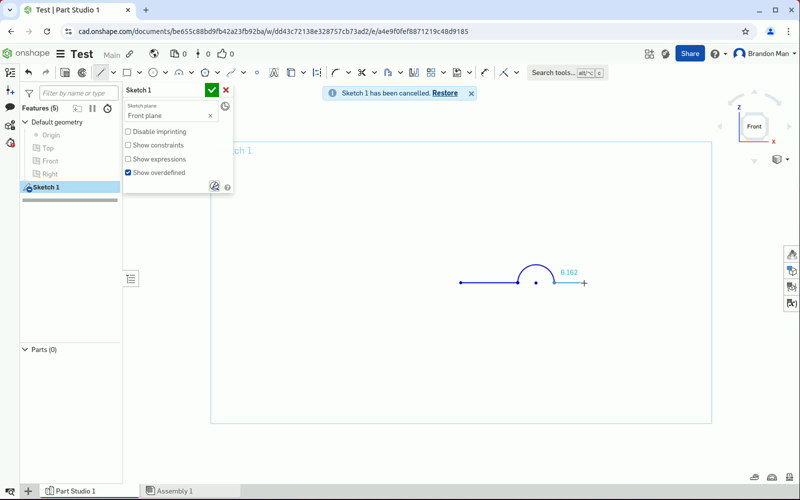
mouse_move(573, 282)
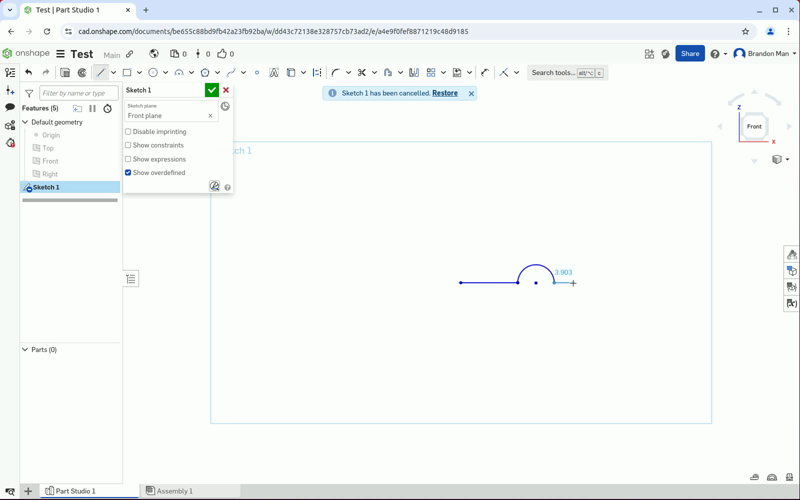
click(573, 282)
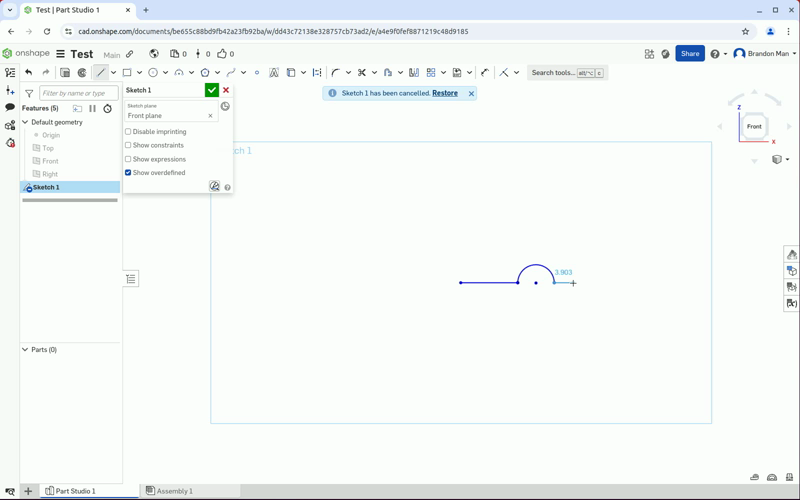
key_up(shift)
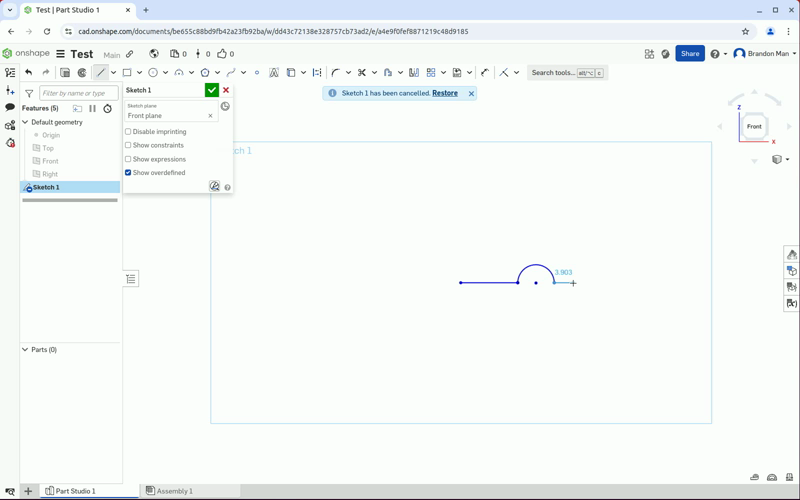
key(esc)
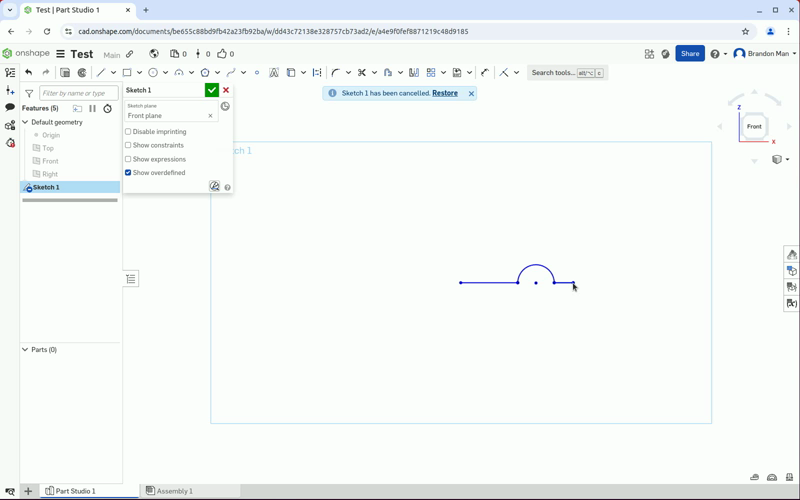
key(a)
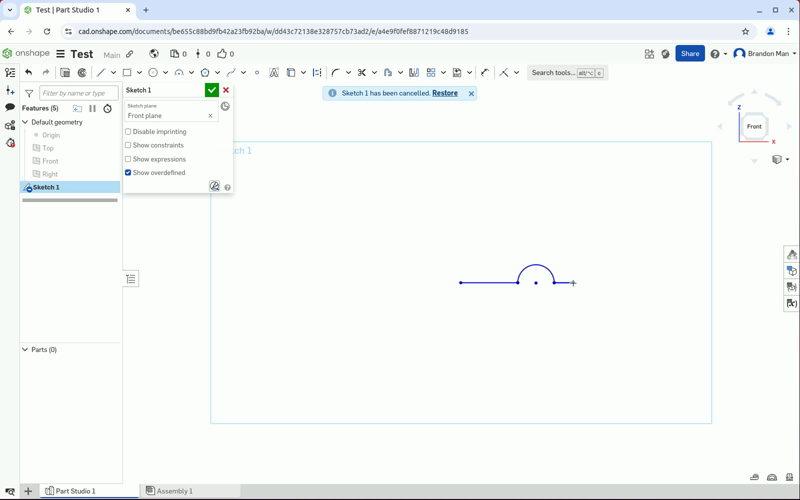
mouse_move(573, 282)
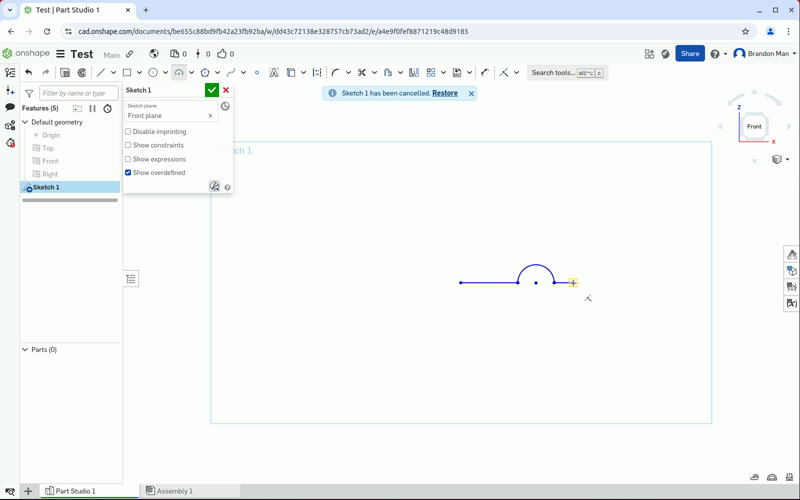
click(573, 282)
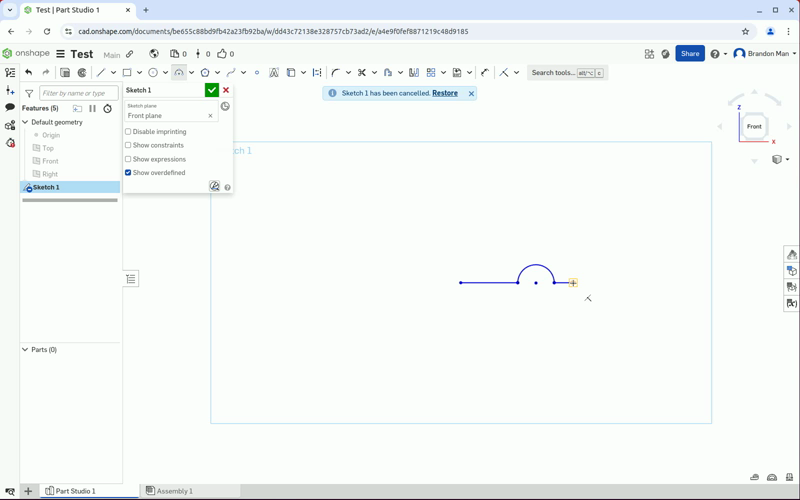
key_down(shift)
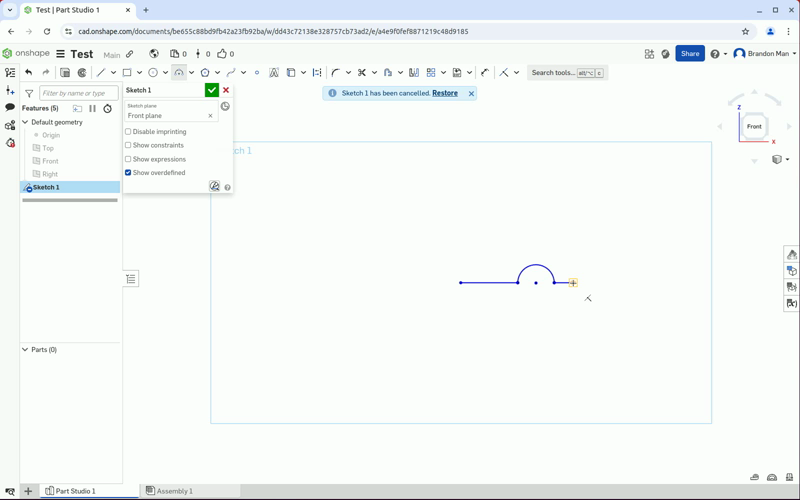
mouse_move(460, 170)
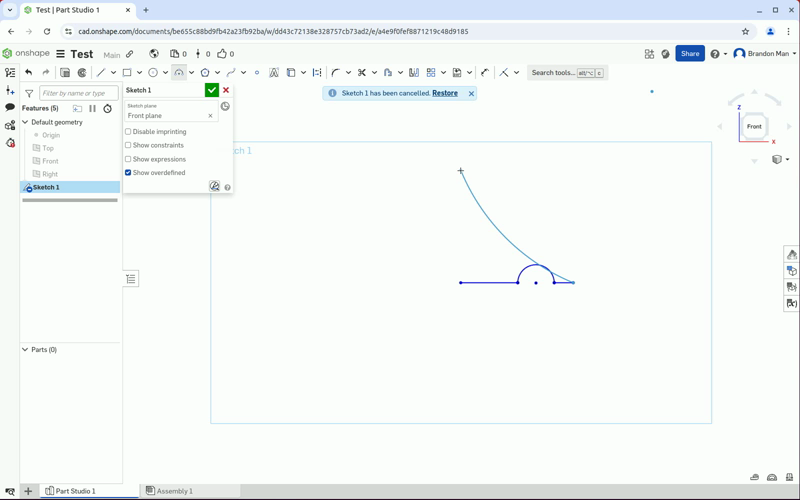
click(460, 170)
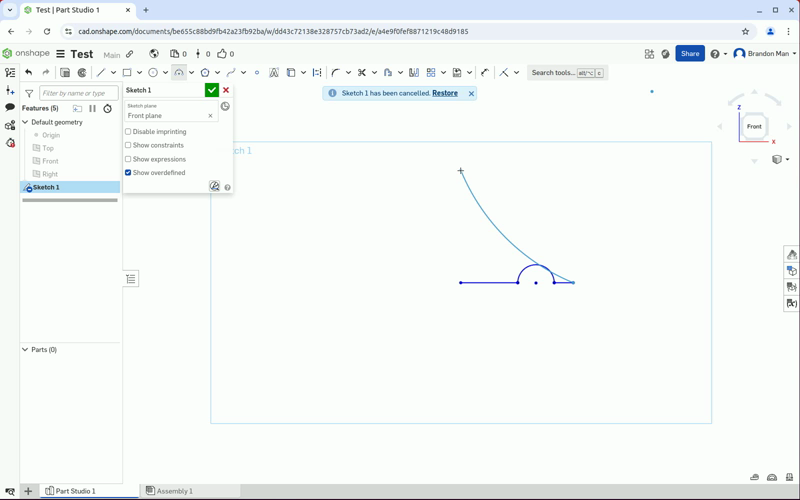
mouse_move(540, 203)
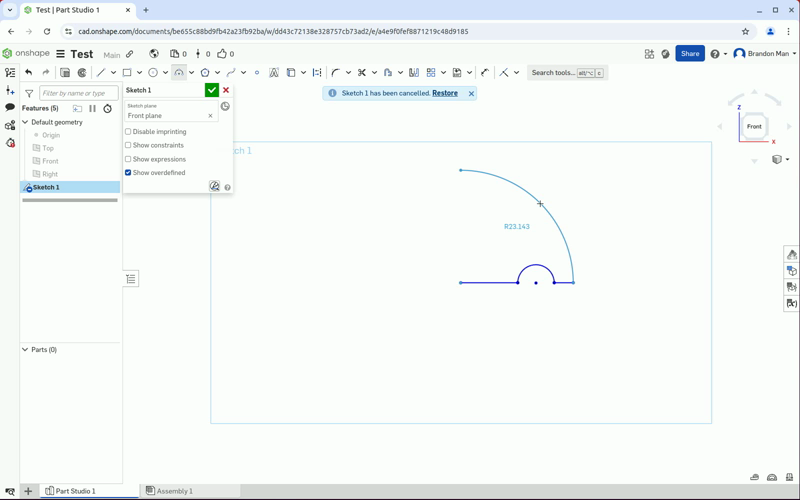
click(540, 203)
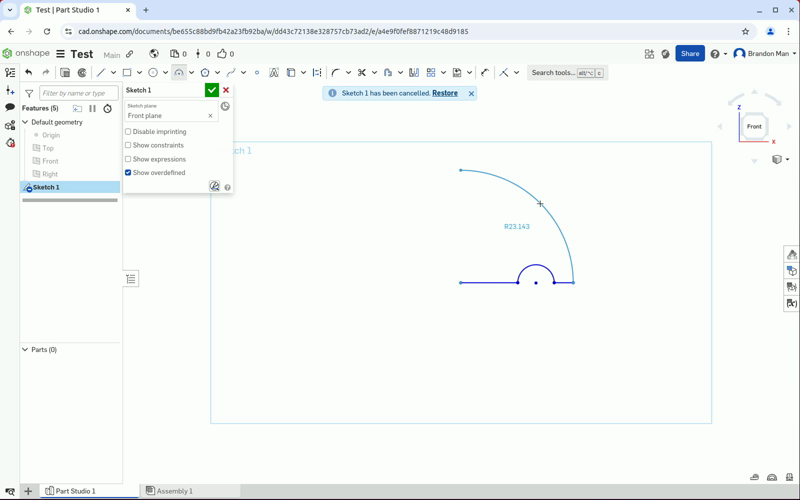
key_up(shift)
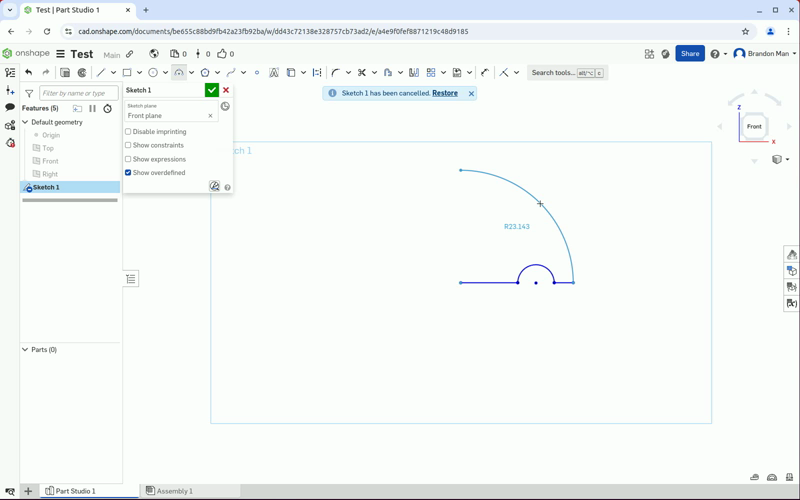
key(esc)
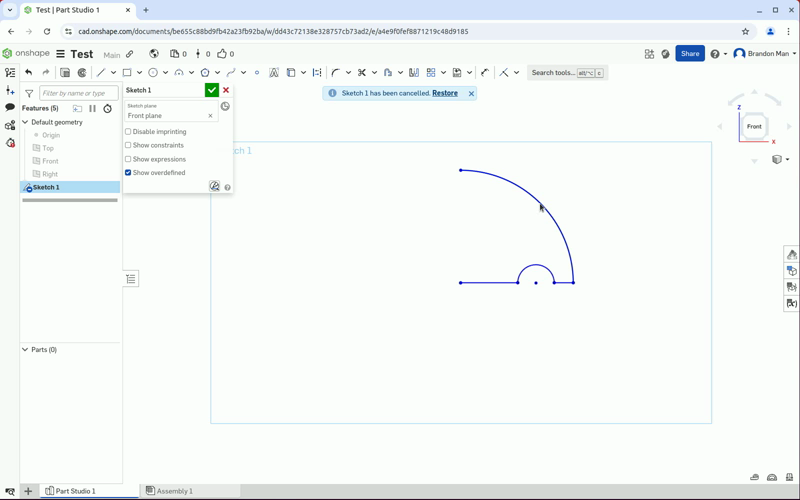
key(l)
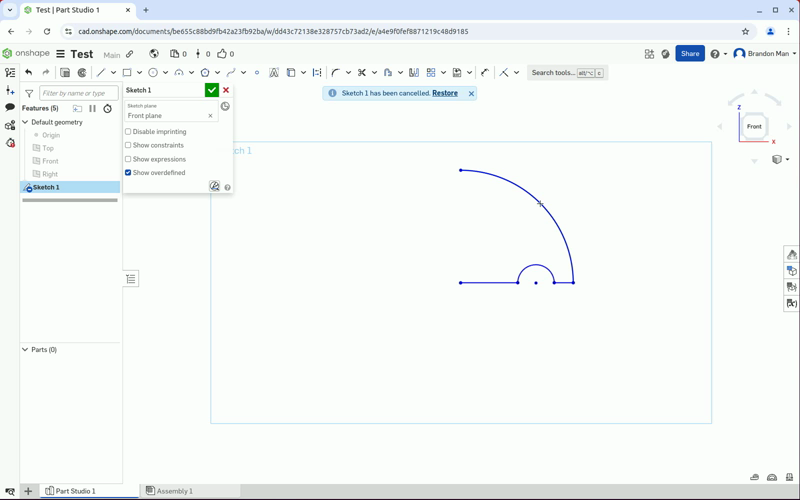
mouse_move(460, 170)
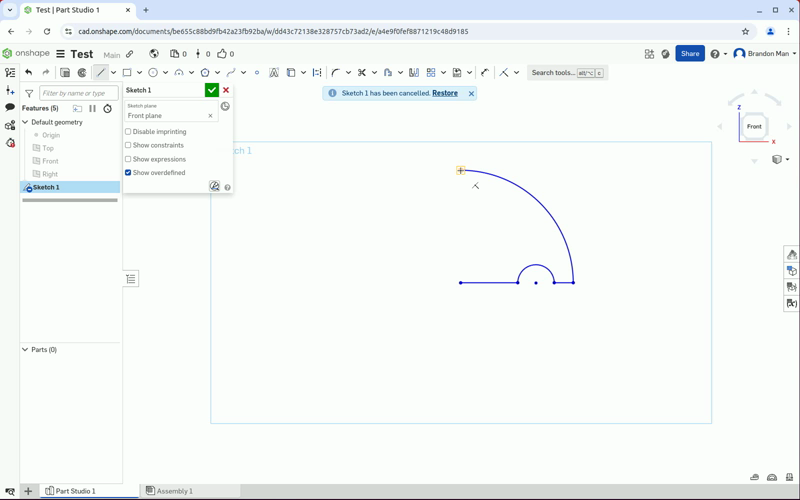
click(460, 170)
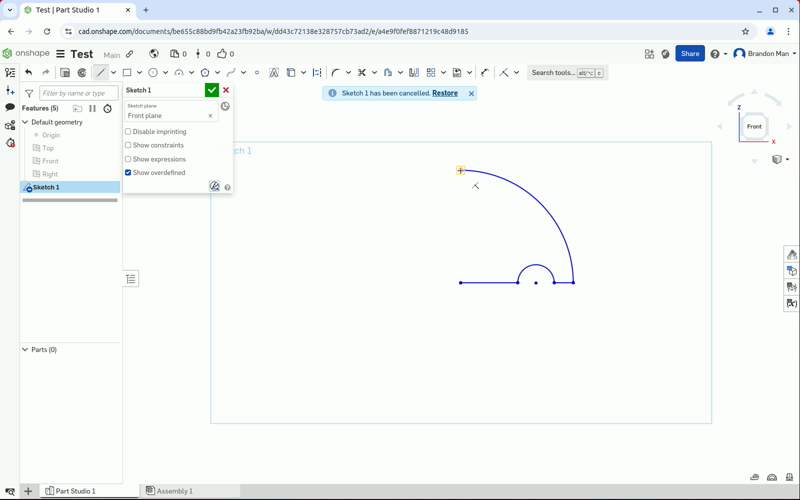
key_down(shift)
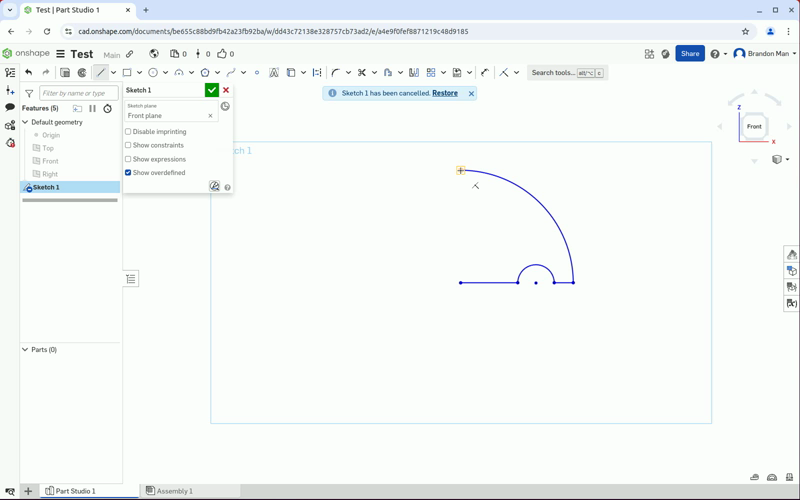
mouse_move(490, 170)
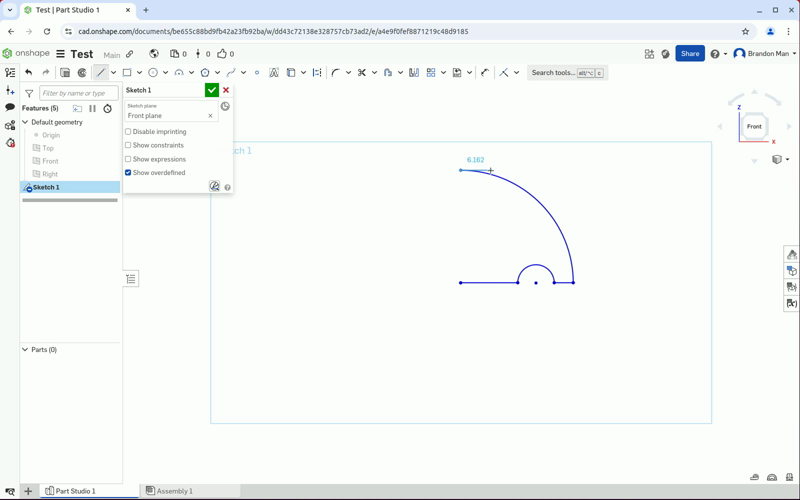
mouse_move(460, 189)
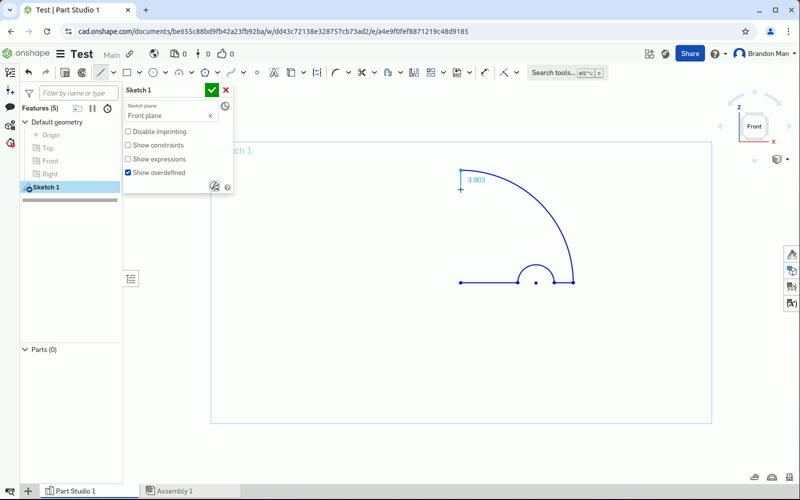
click(460, 189)
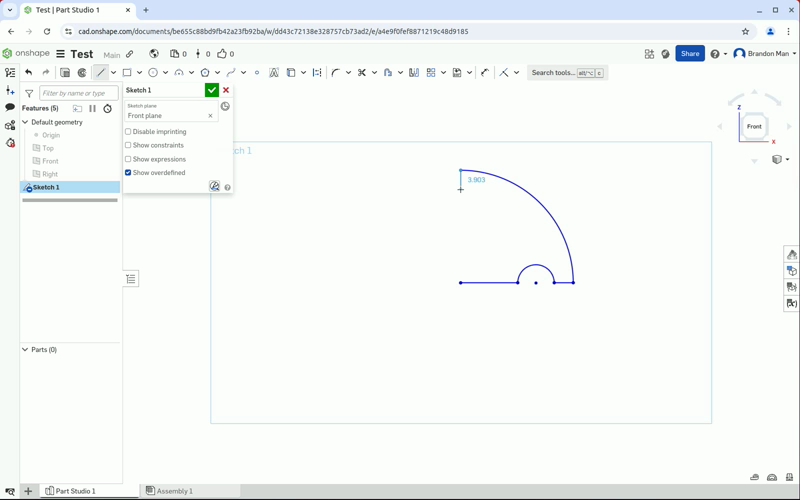
key_up(shift)
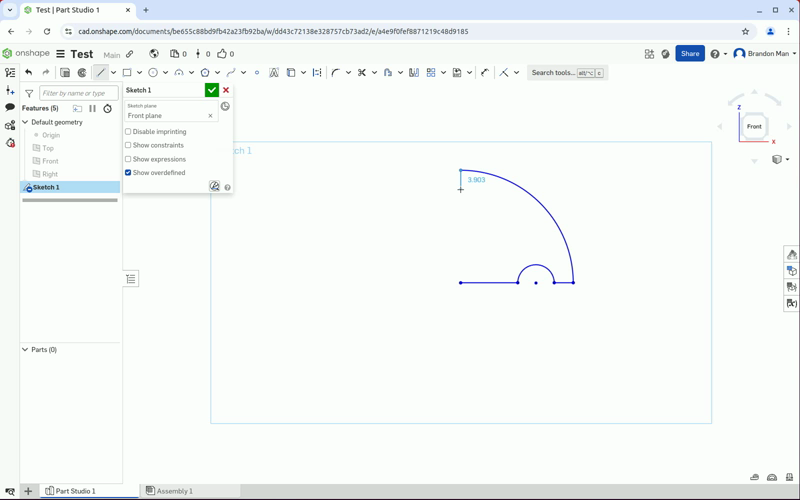
key(esc)
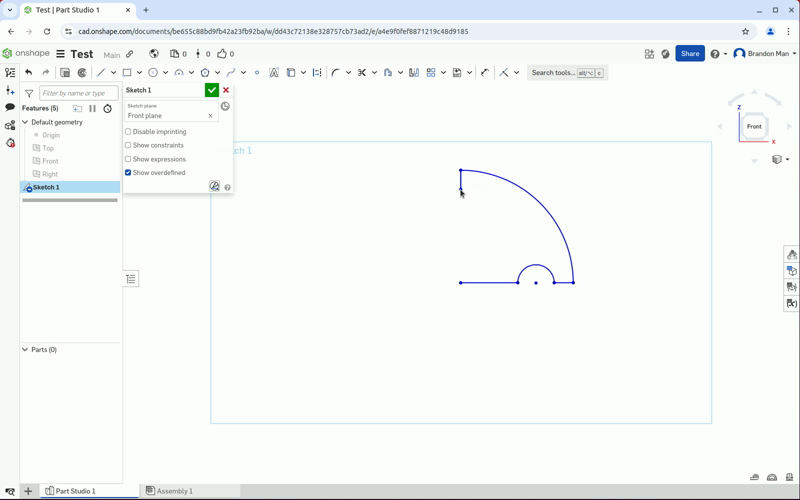
key(a)
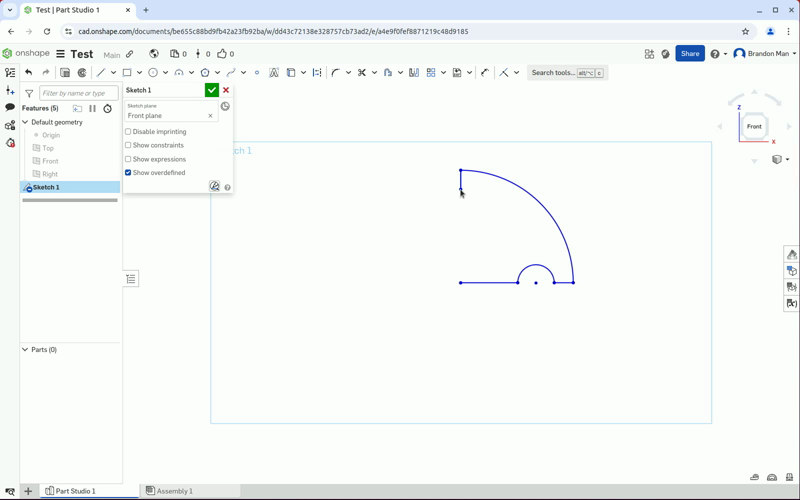
mouse_move(460, 189)
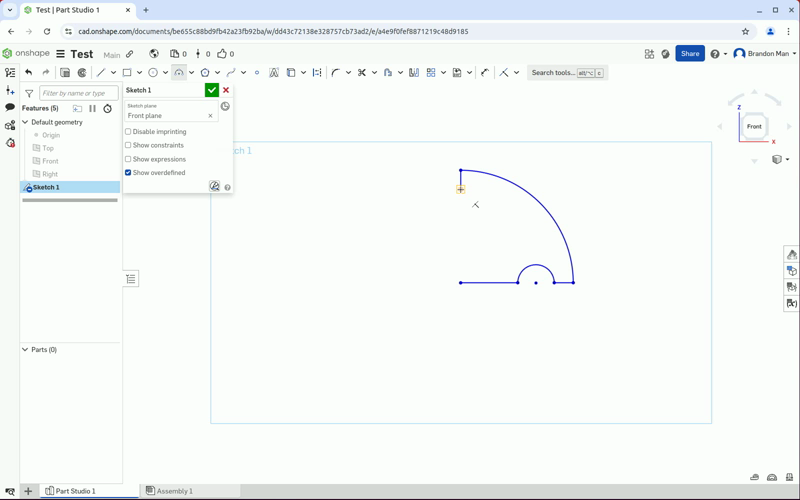
click(460, 189)
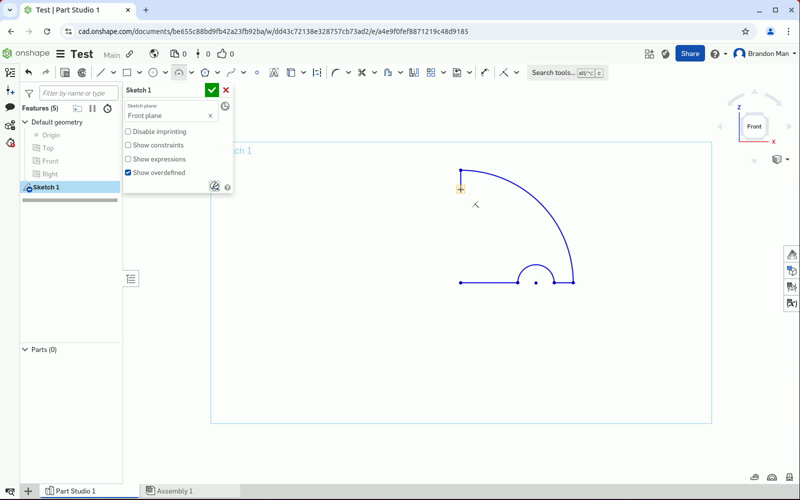
key_down(shift)
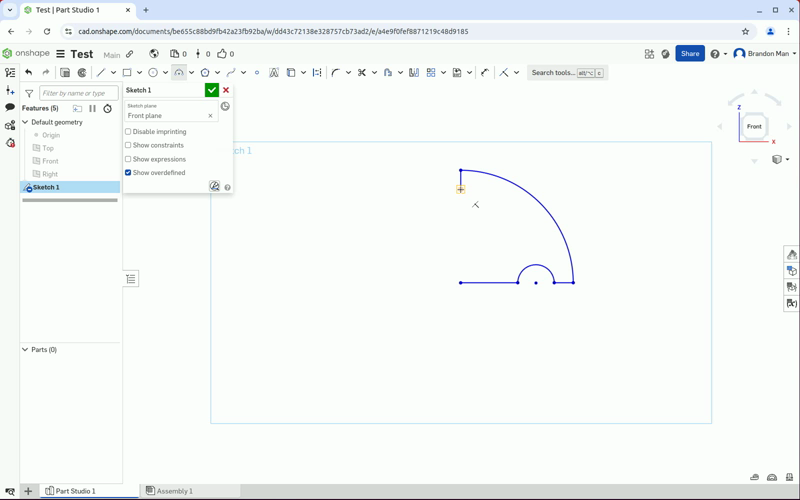
mouse_move(460, 226)
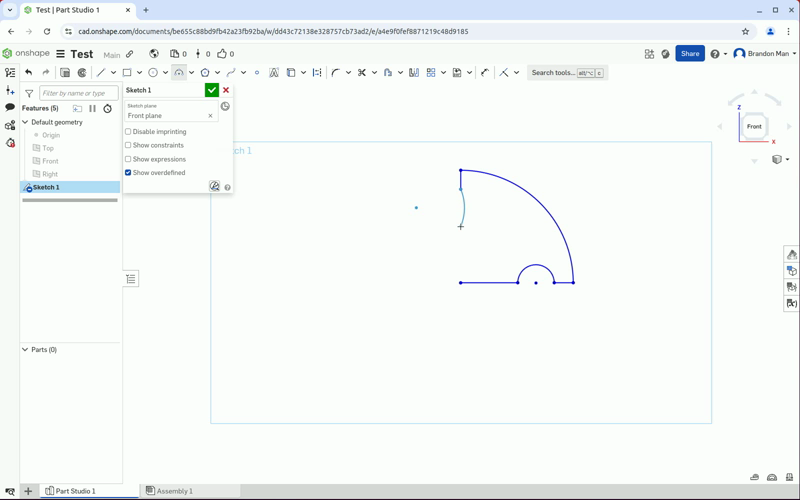
click(460, 226)
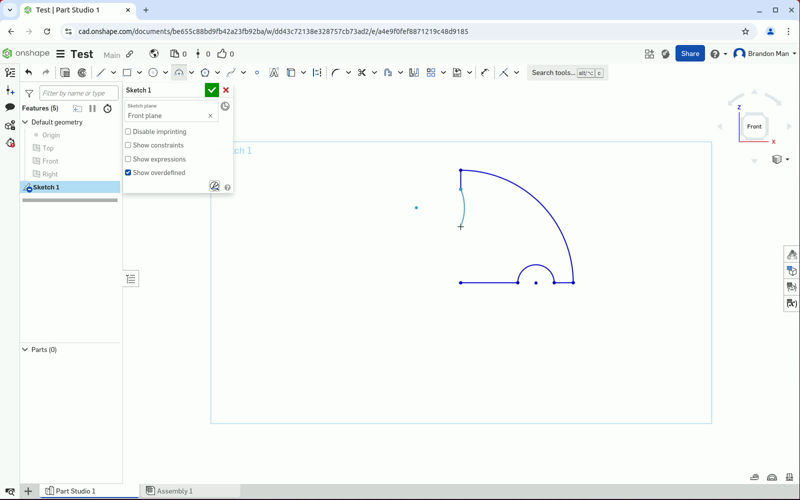
mouse_move(479, 207)
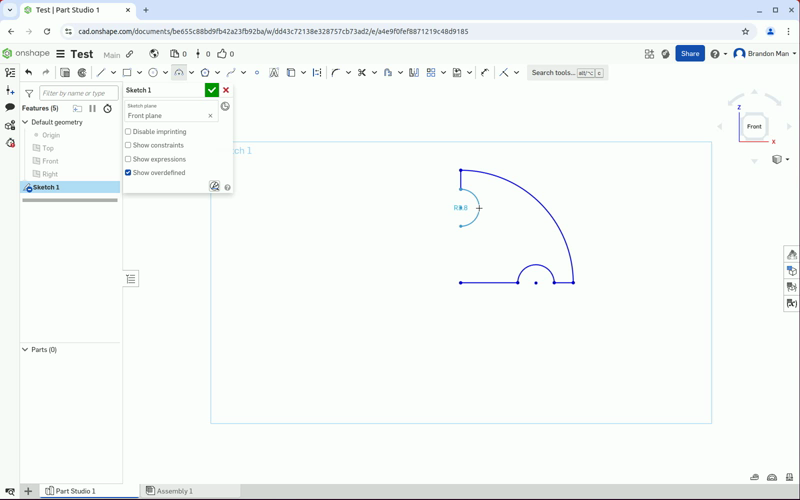
click(479, 207)
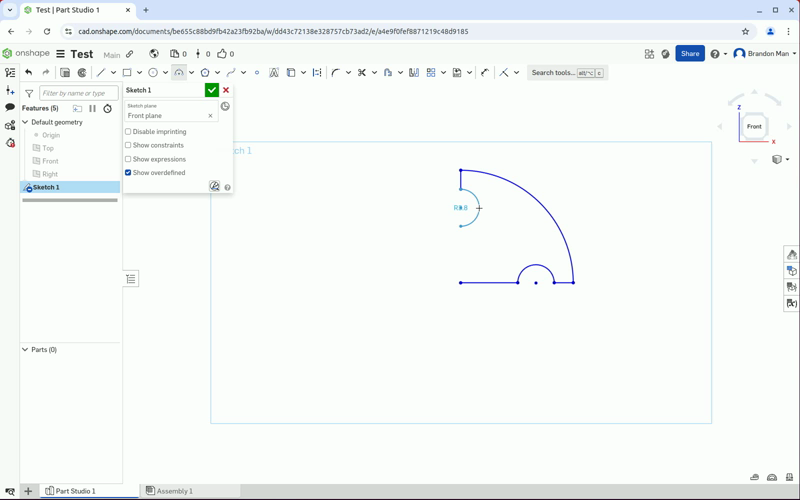
key_up(shift)
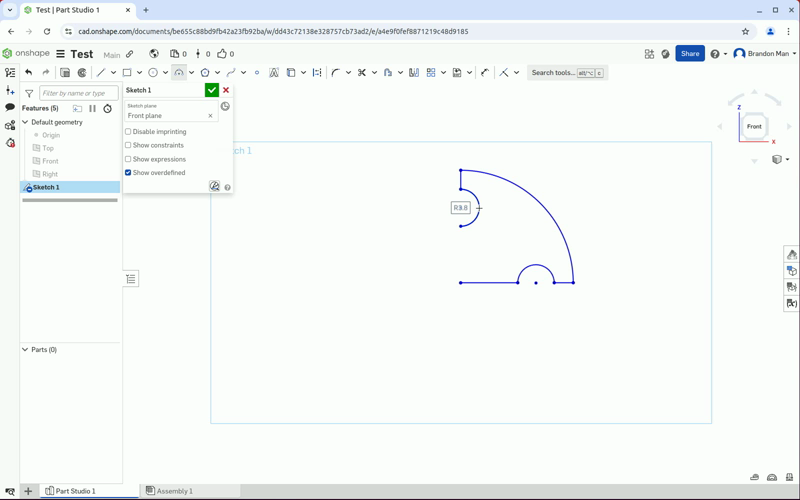
key(esc)
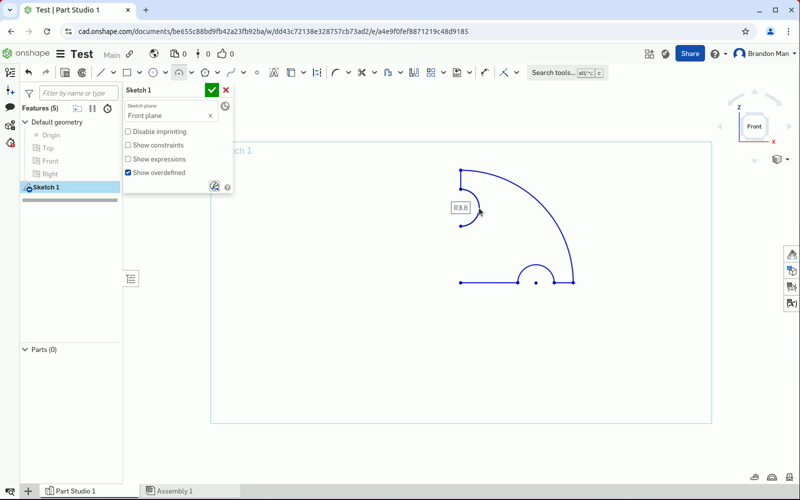
key(l)
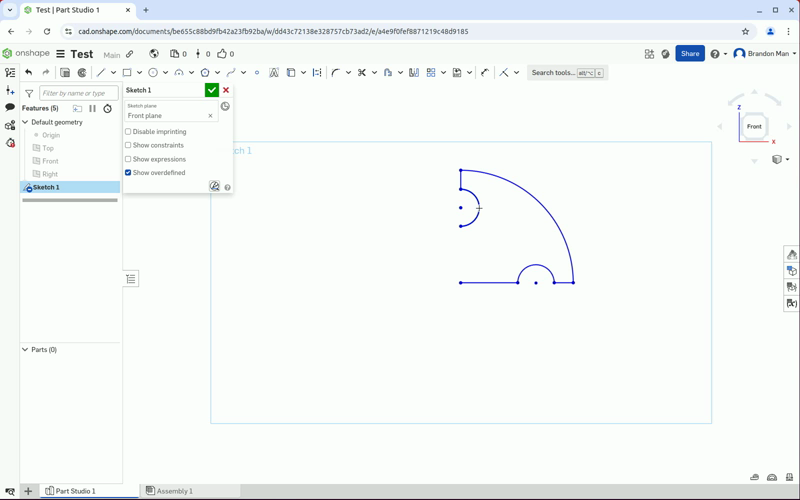
mouse_move(460, 226)
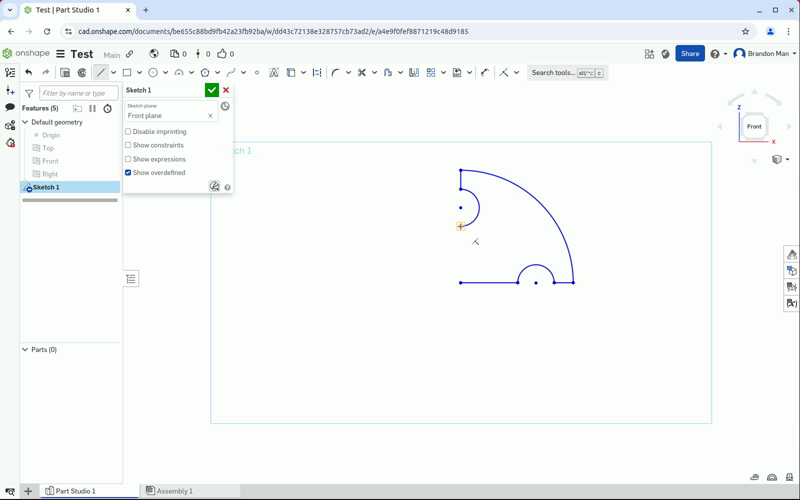
click(460, 226)
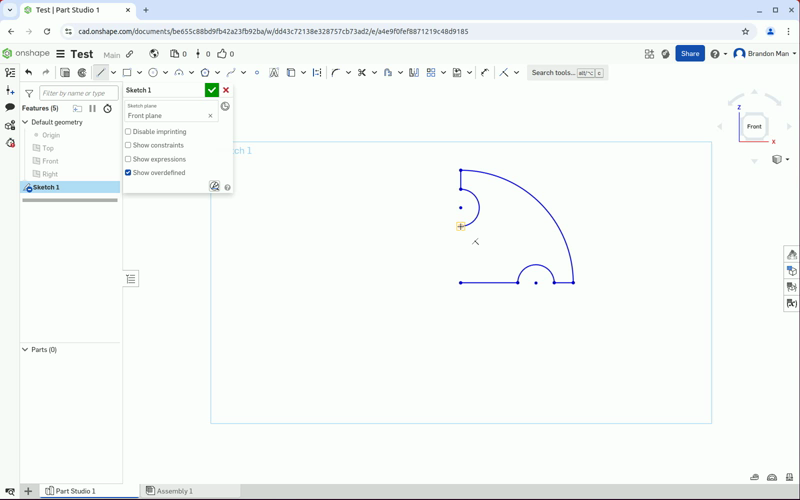
mouse_move(490, 226)
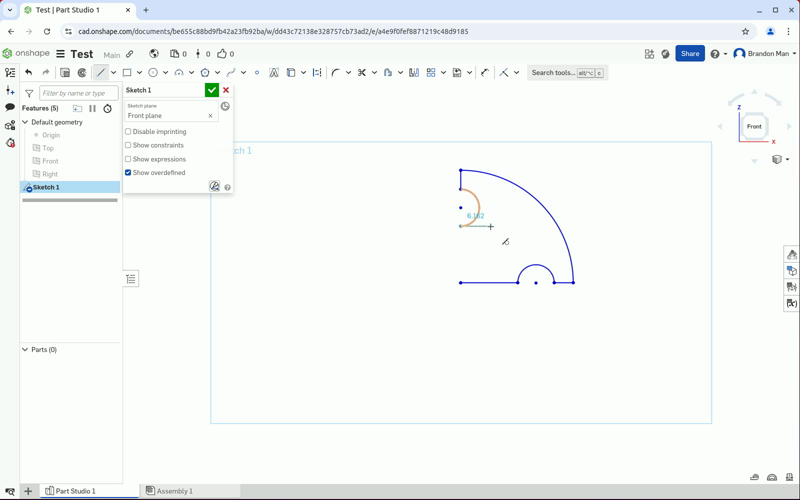
key_down(shift)
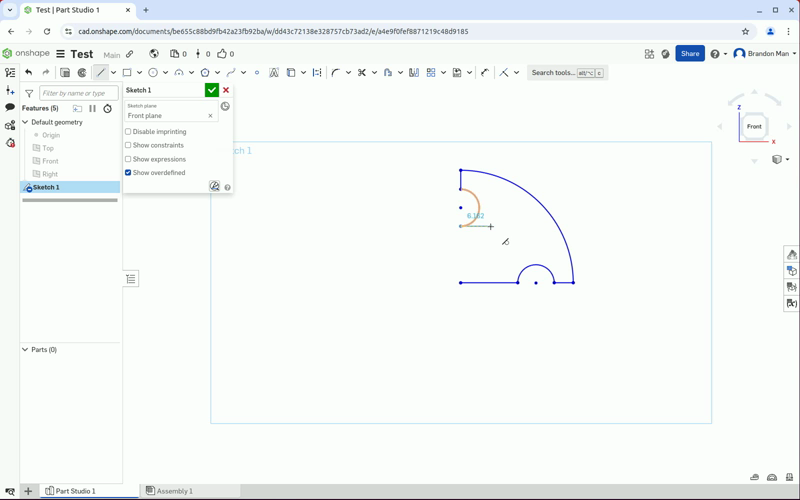
mouse_move(460, 282)
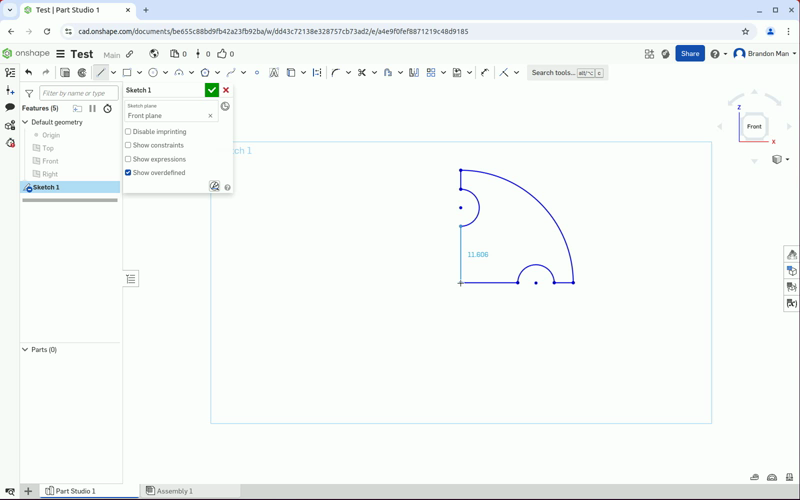
key_up(shift)
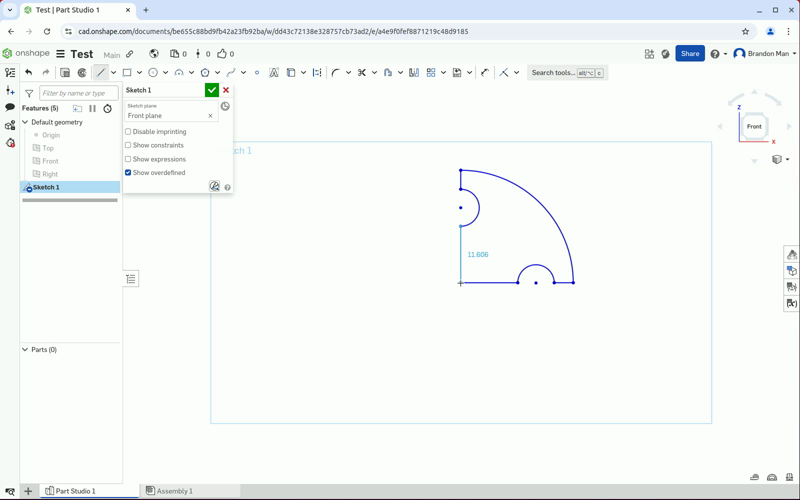
click(460, 282)
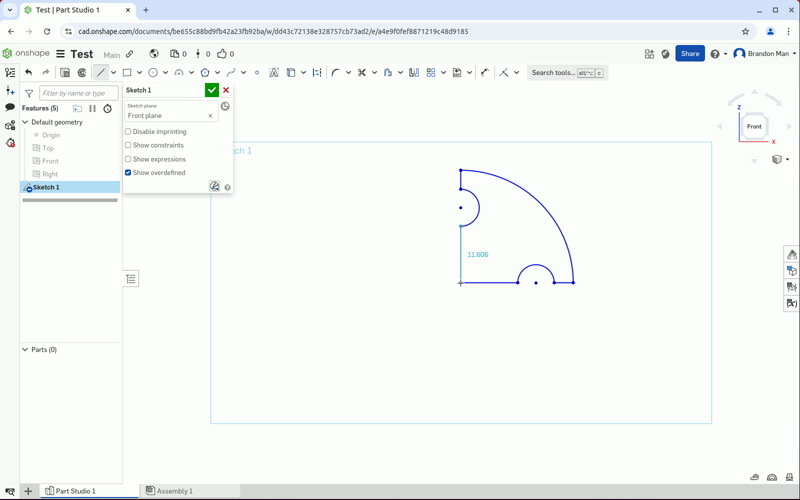
key(esc)
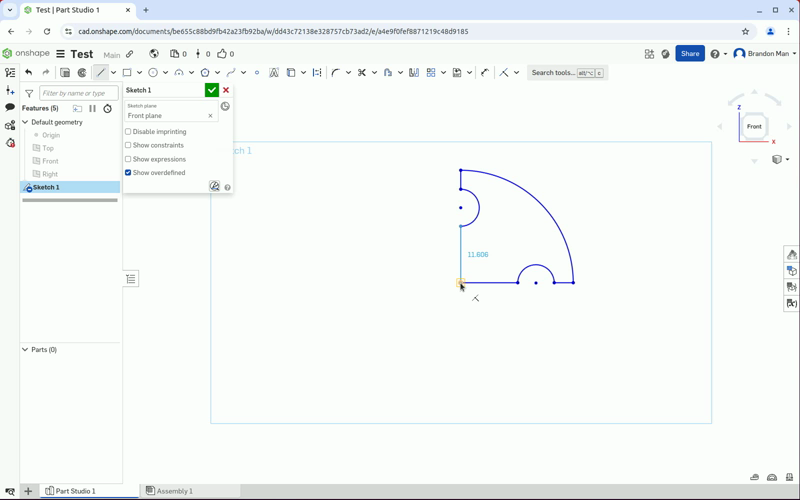
mouse_move(554, 239)
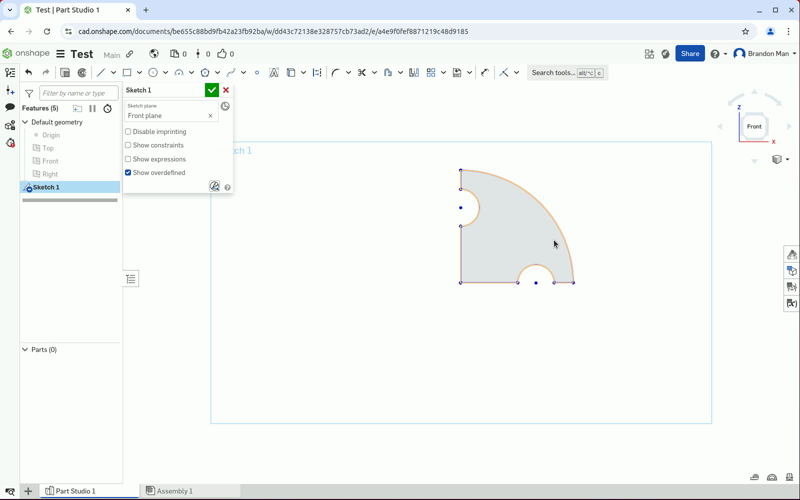
scroll(6)
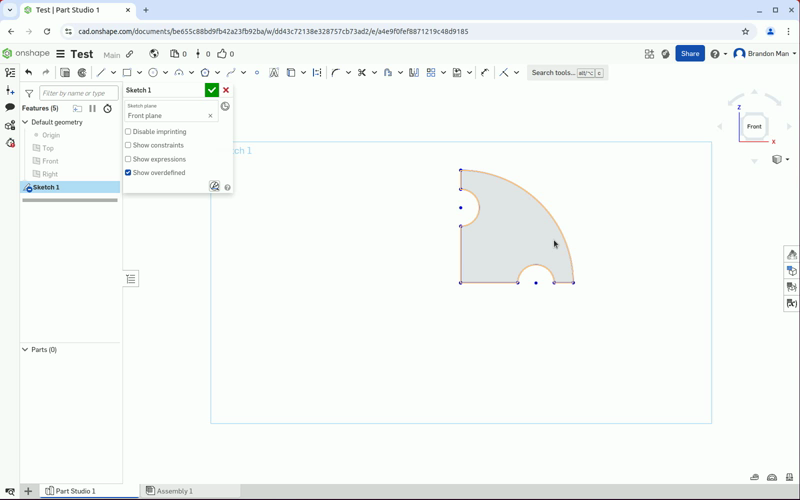
scroll(6)
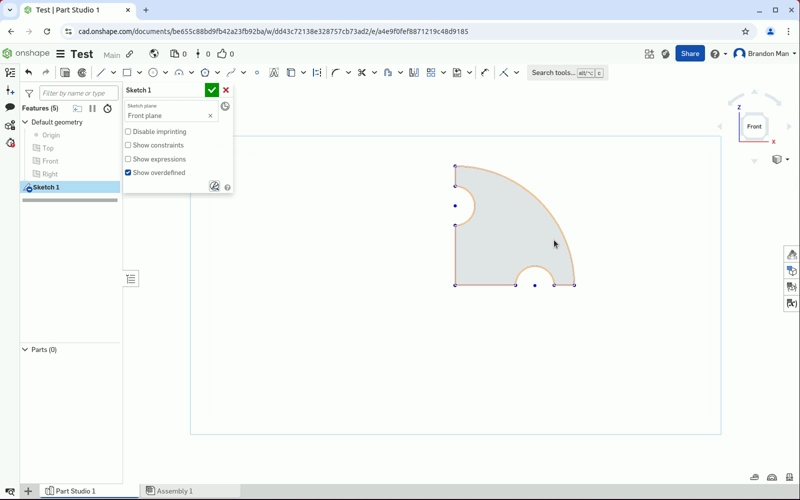
scroll(6)
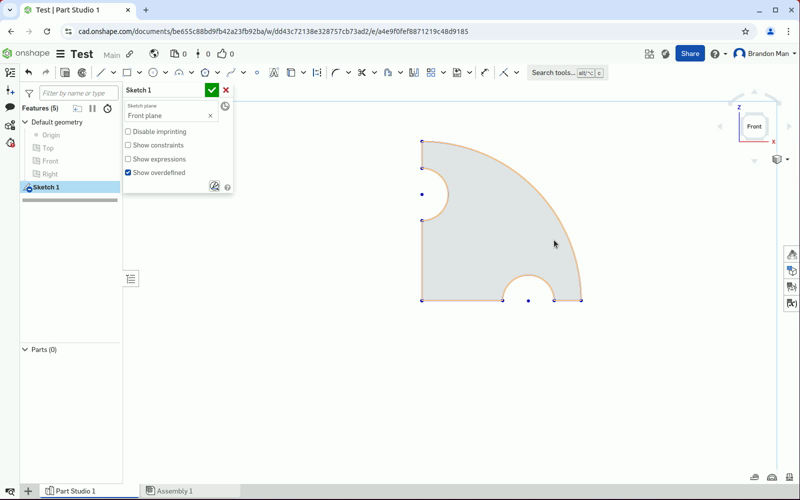
scroll(6)
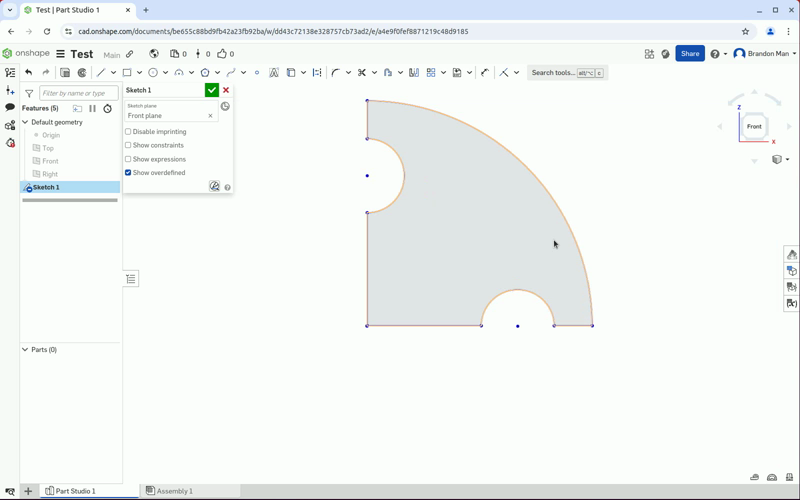
scroll(6)
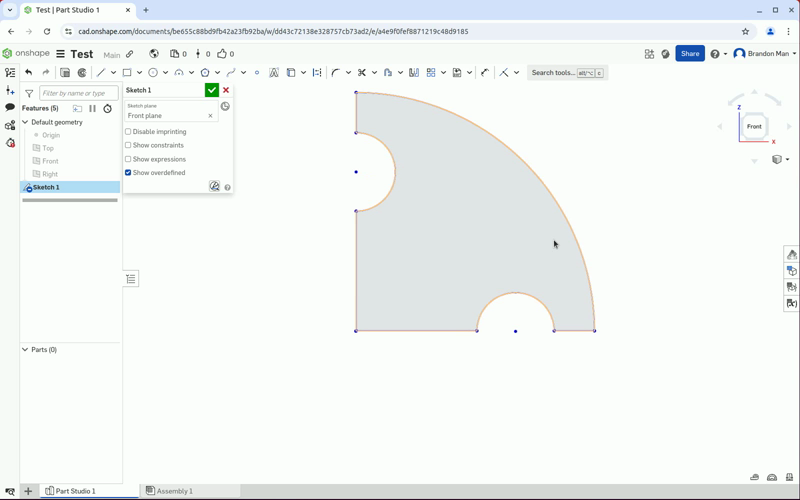
scroll(6)
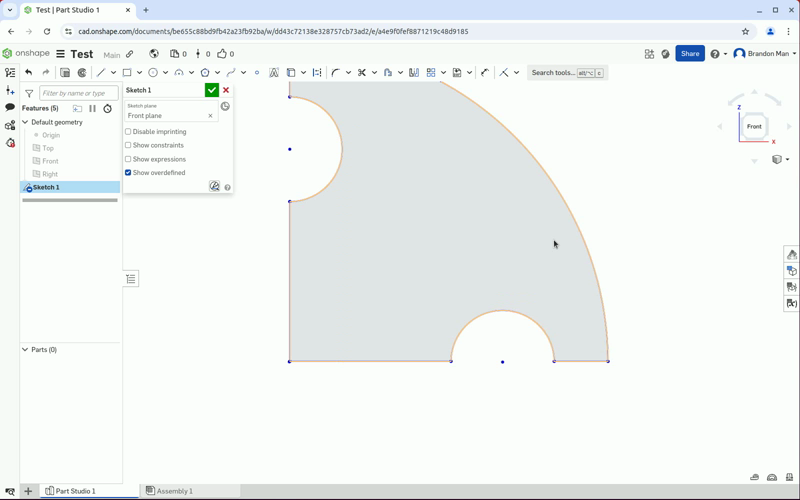
scroll(6)
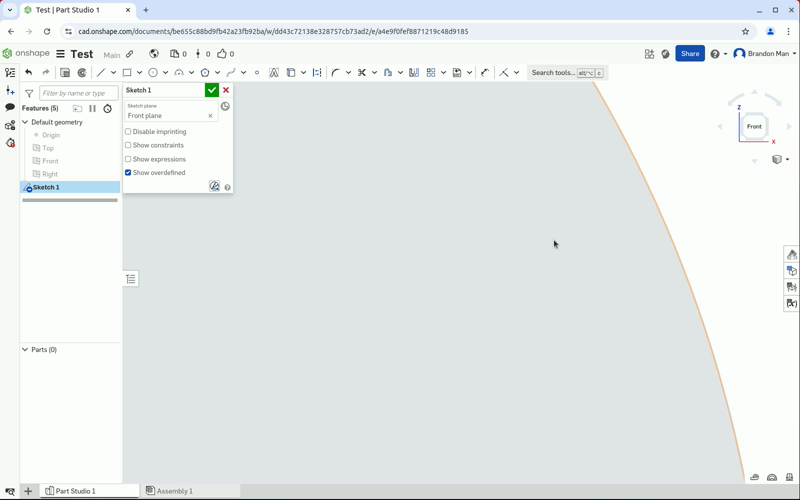
click(554, 239)
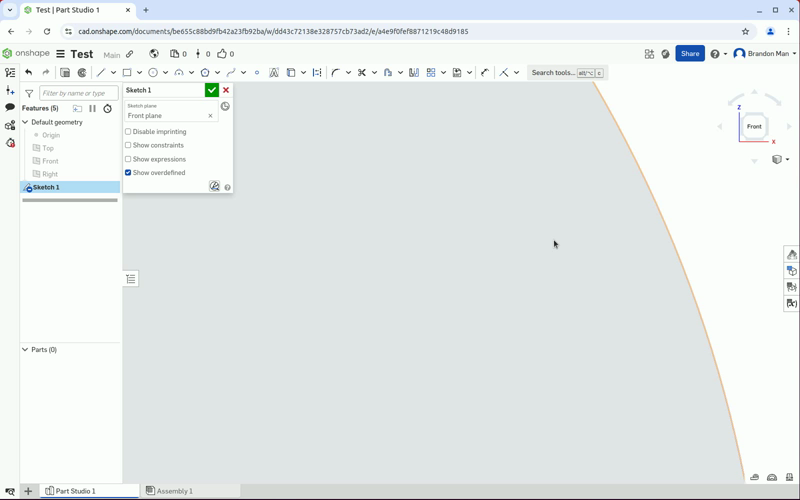
scroll(-6)
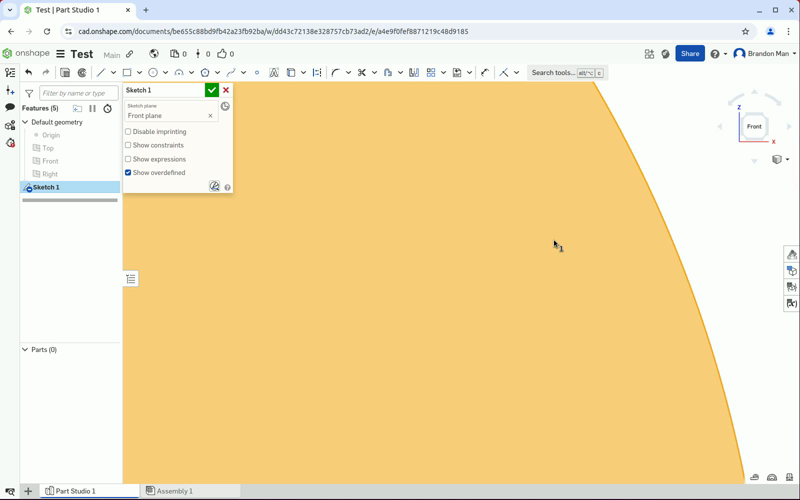
scroll(-6)
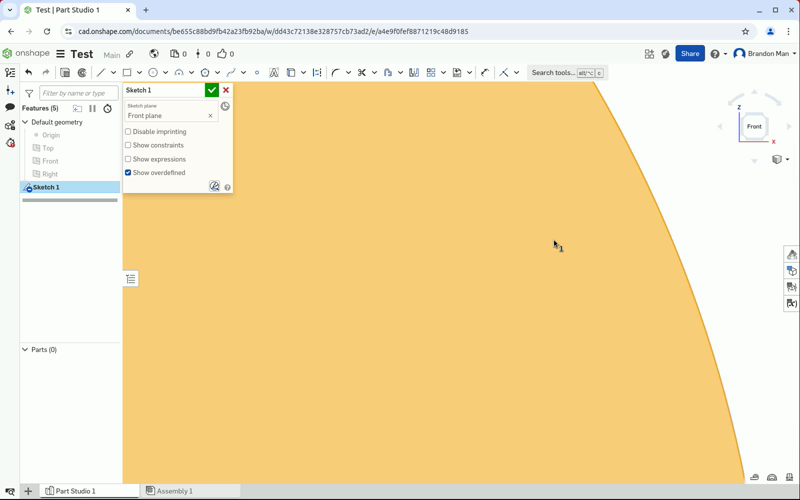
scroll(-6)
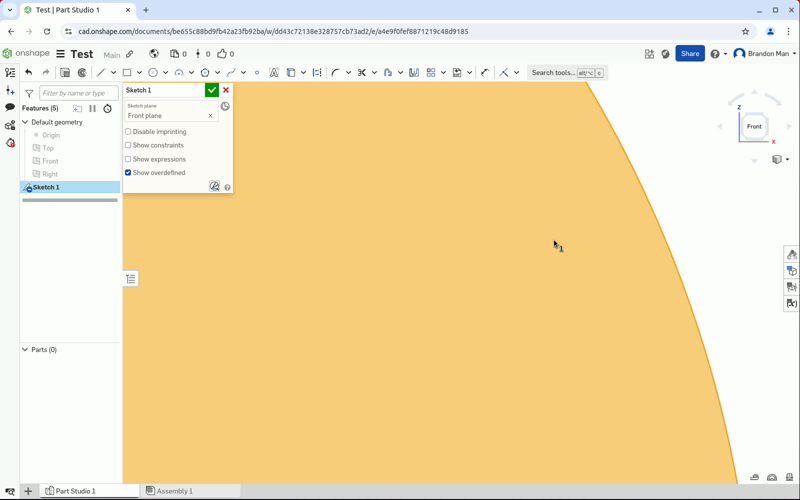
scroll(-6)
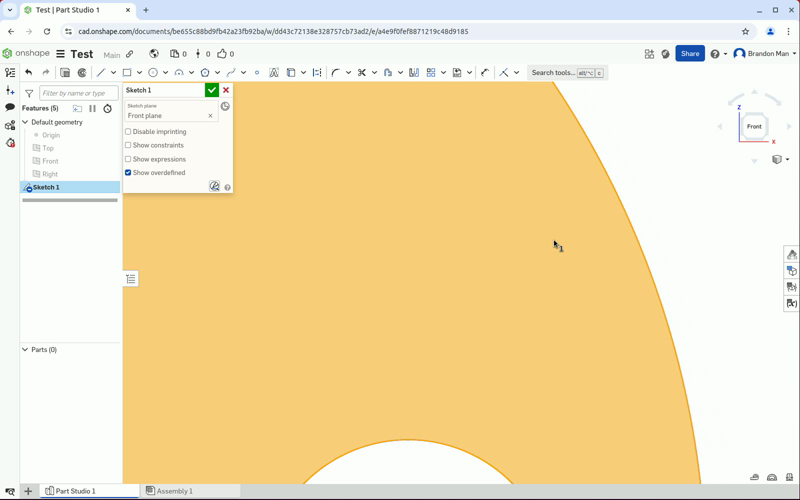
scroll(-6)
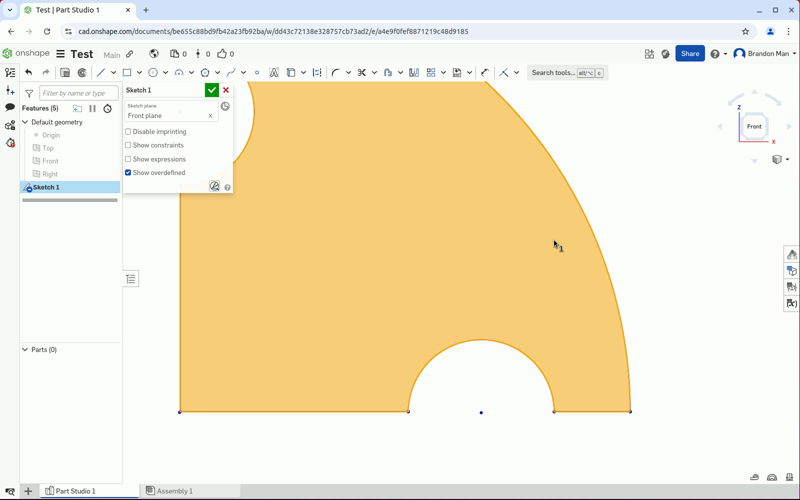
scroll(-6)
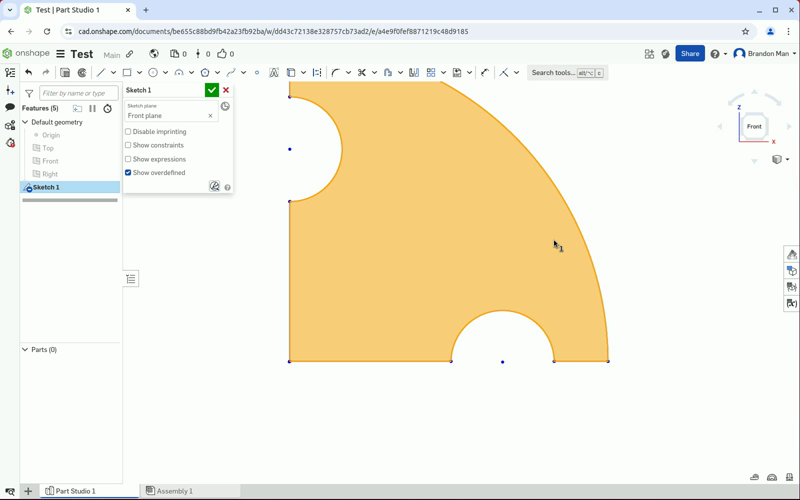
scroll(-6)
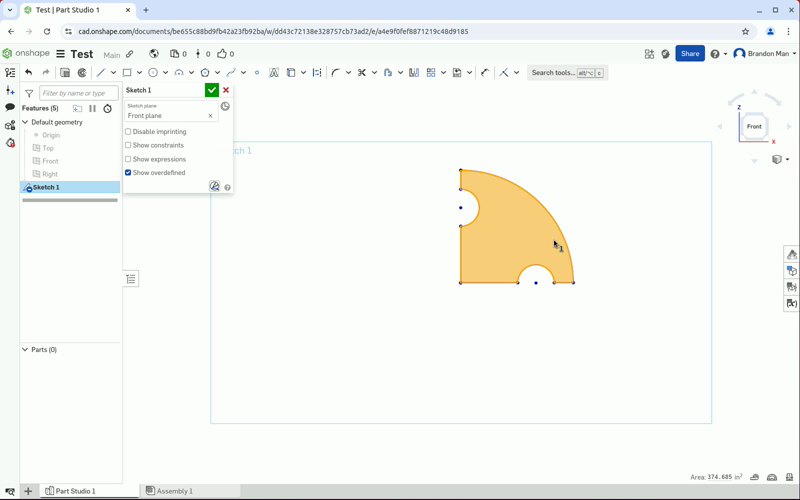
mouse_move(73, 352)
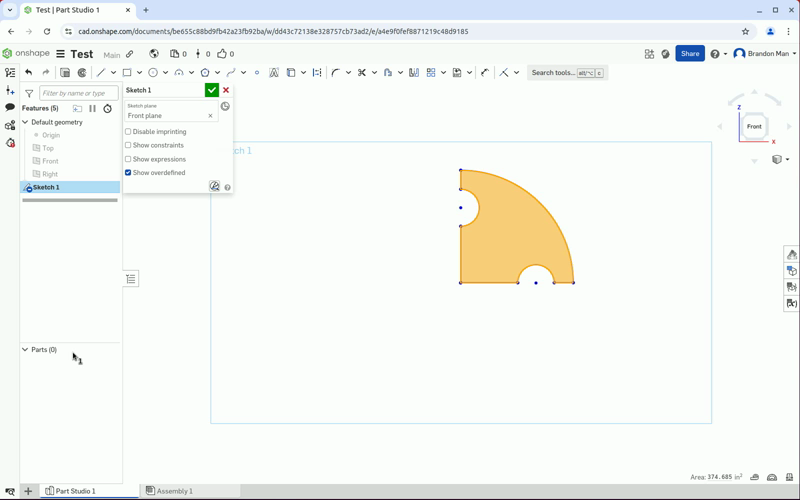
key(shift+y)
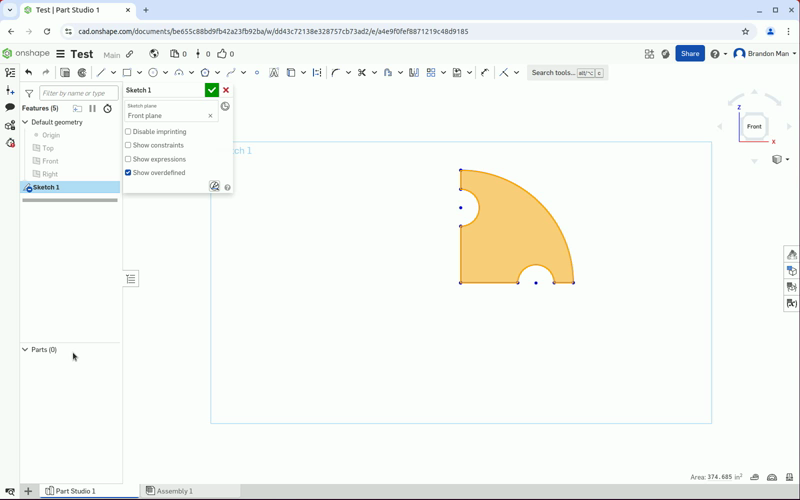
key(shift+e)
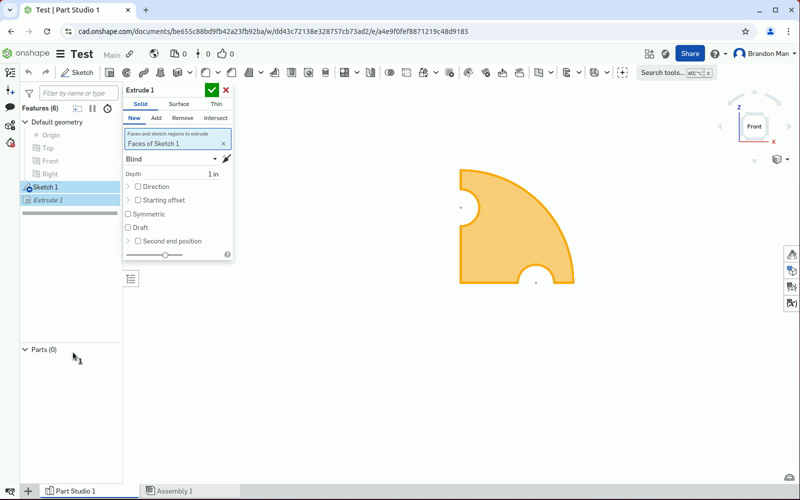
mouse_move(143, 106)
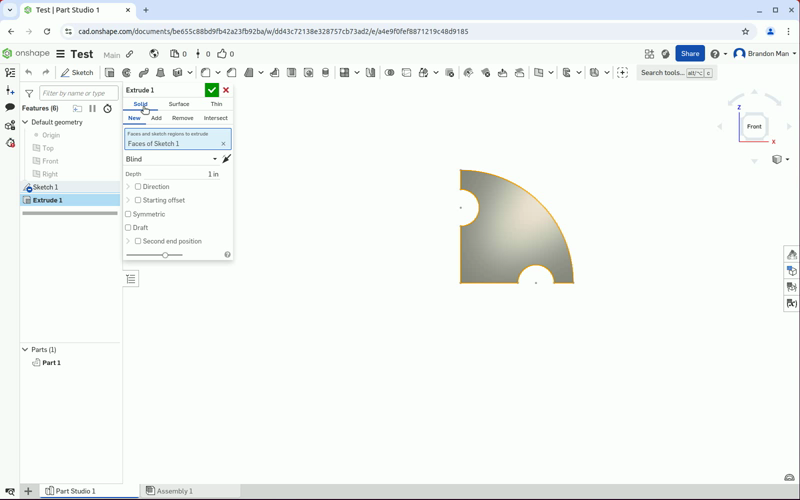
click(143, 106)
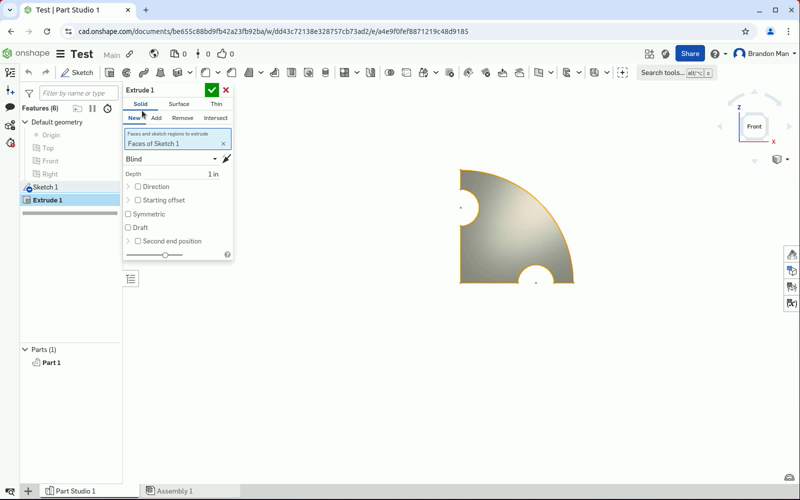
mouse_move(137, 120)
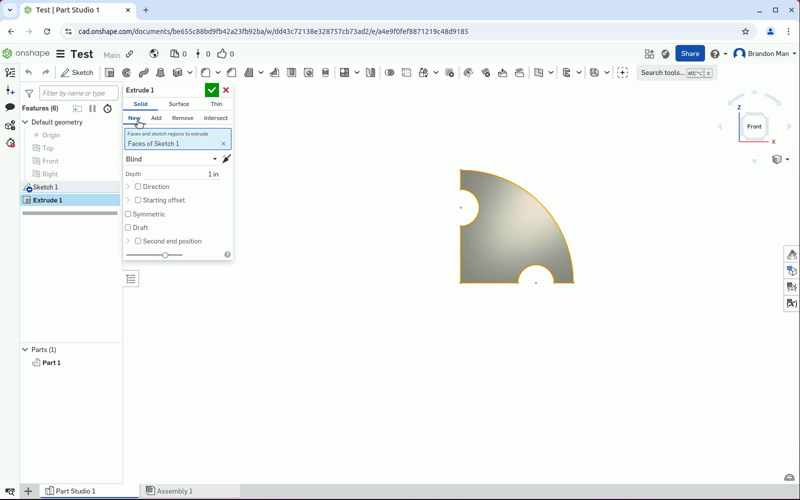
click(137, 120)
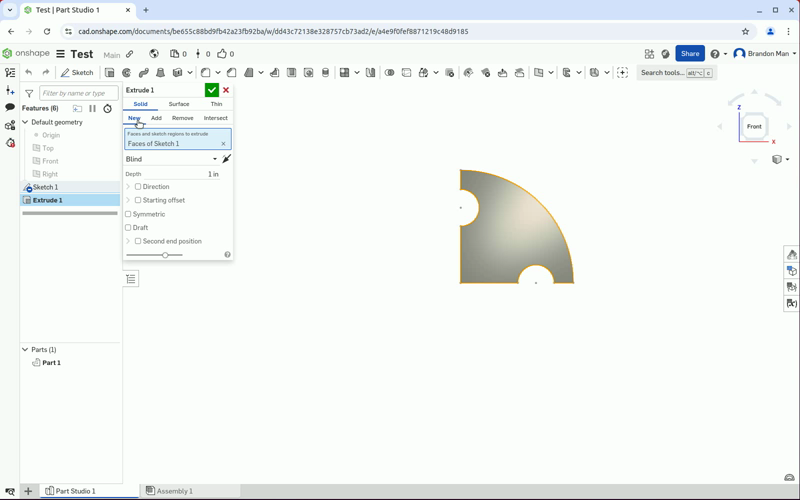
key(tab, 4)
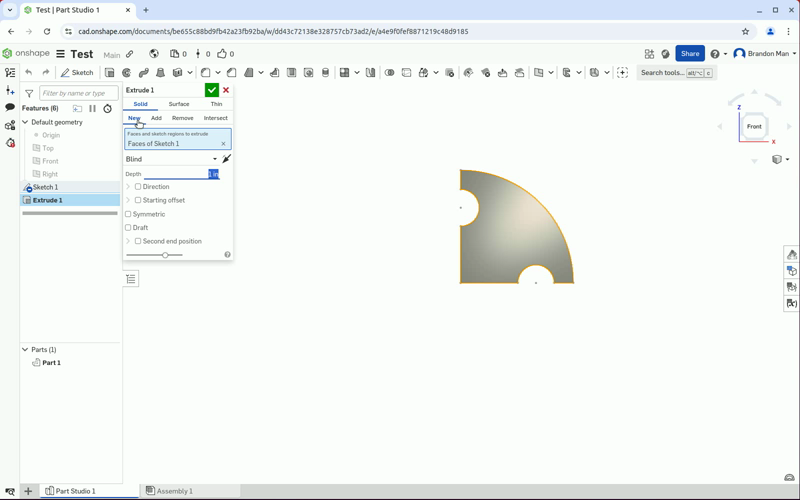
text(19.257)
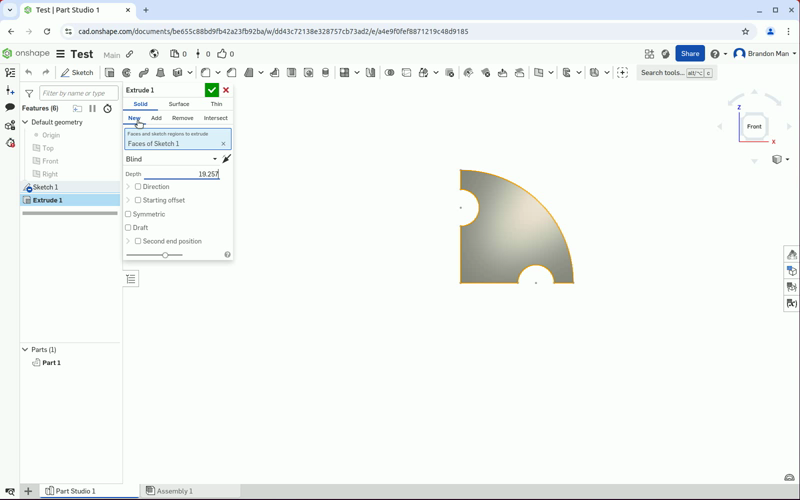
key(enter)
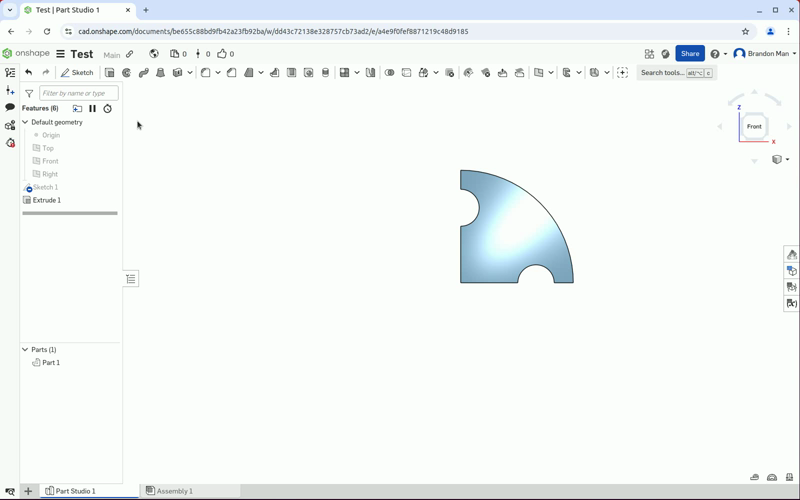
key(shift+h)
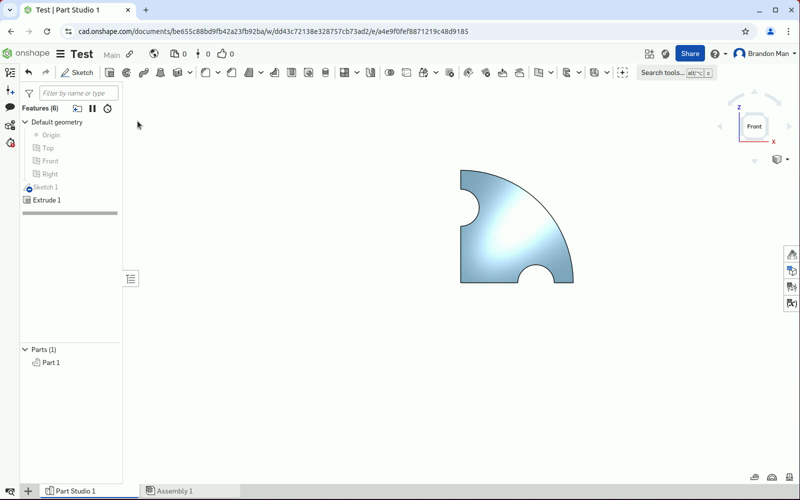
key(shift+h)
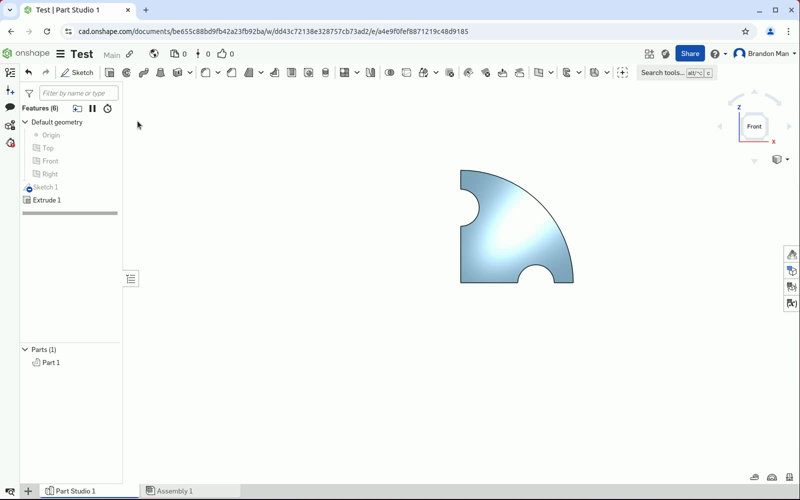
mouse_move(73, 189)
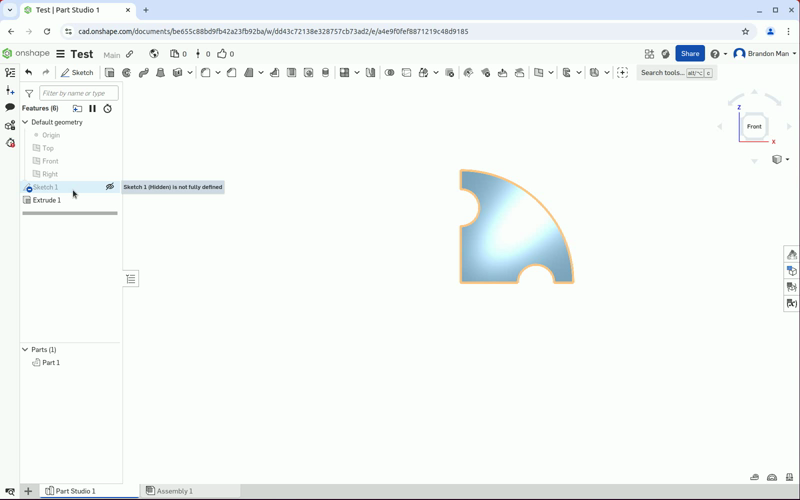
click(73, 189)
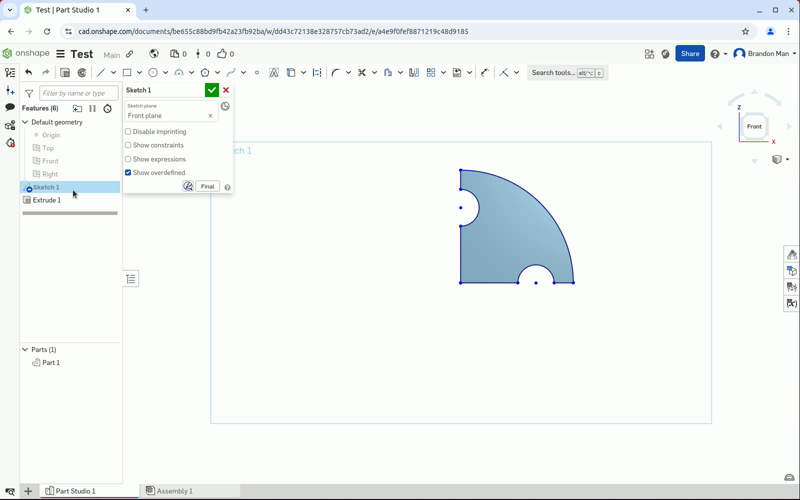
mouse_move(229, 92)
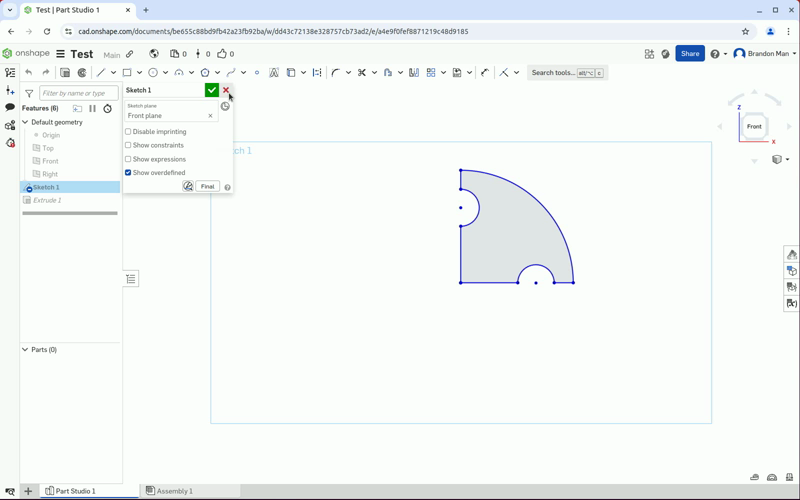
click(229, 92)
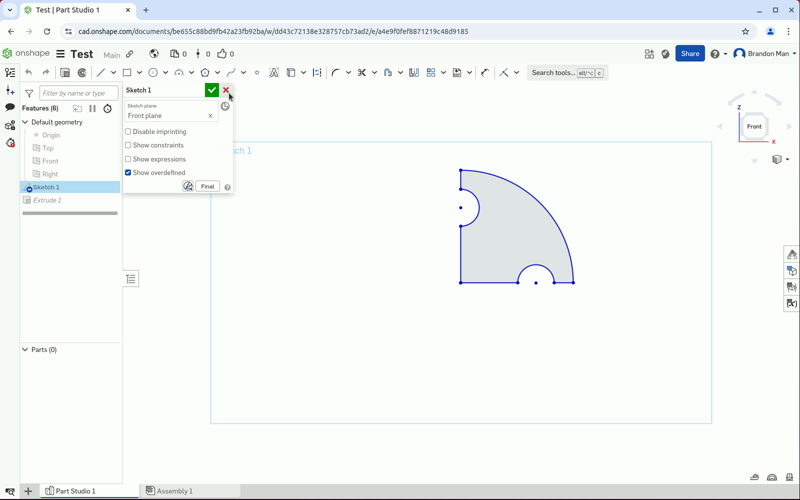
key(shift+s)
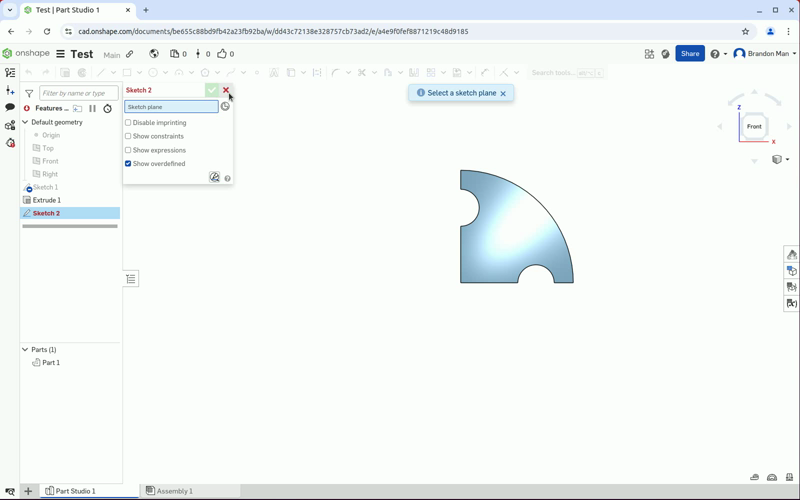
mouse_move(73, 163)
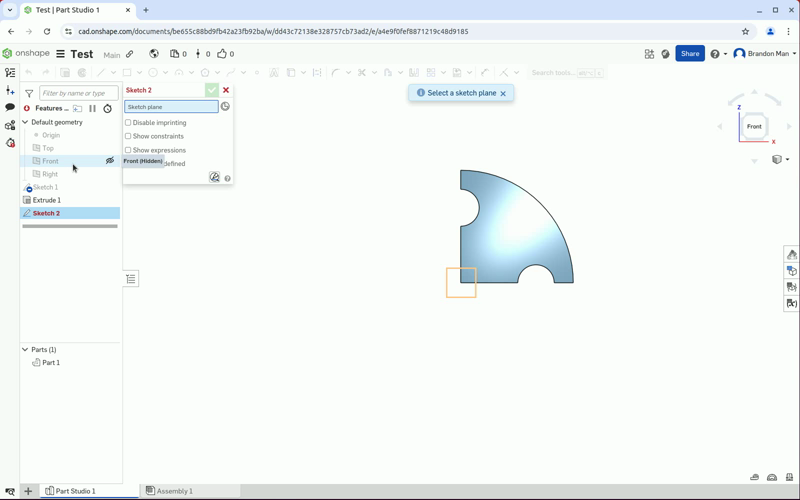
click(73, 163)
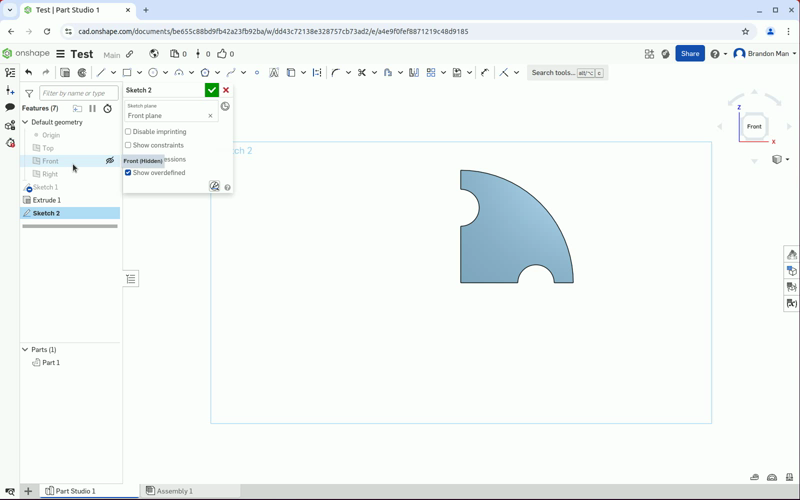
mouse_move(73, 352)
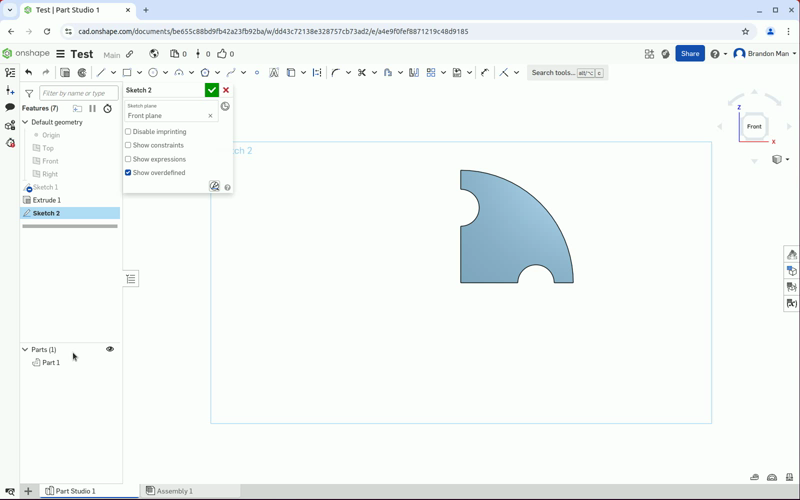
key(y)
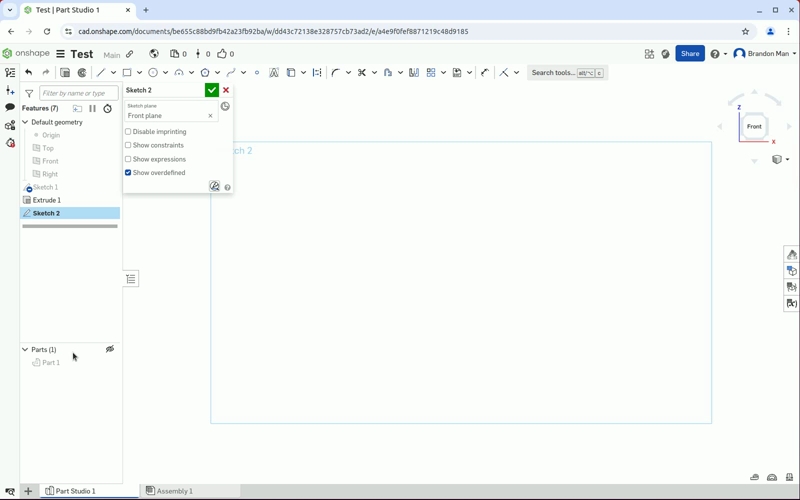
key(l)
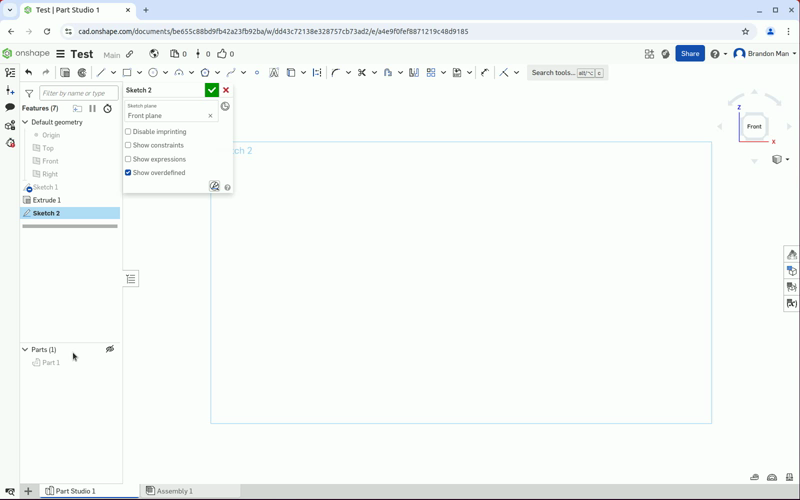
key_down(shift)
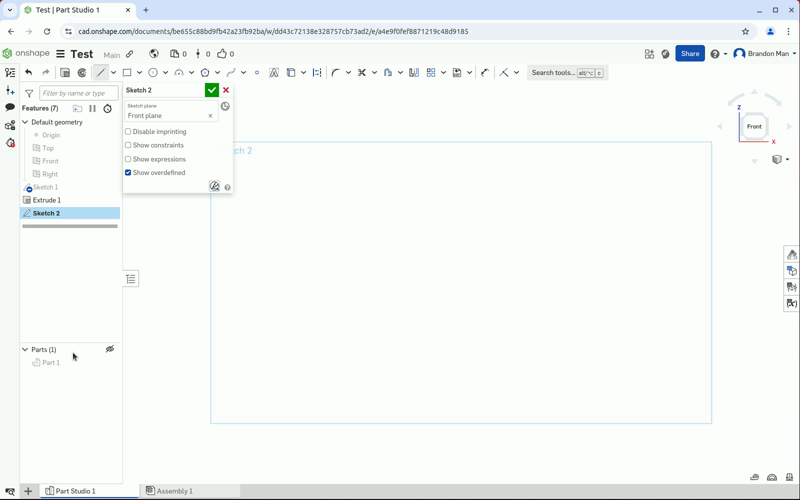
mouse_move(348, 282)
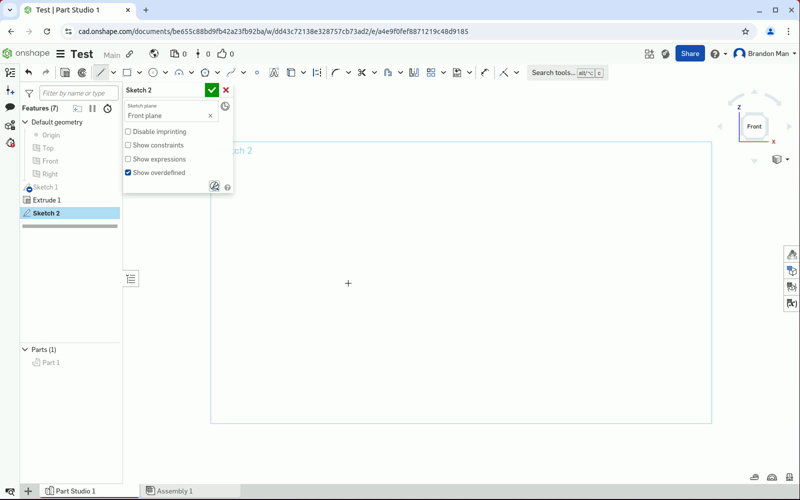
click(348, 282)
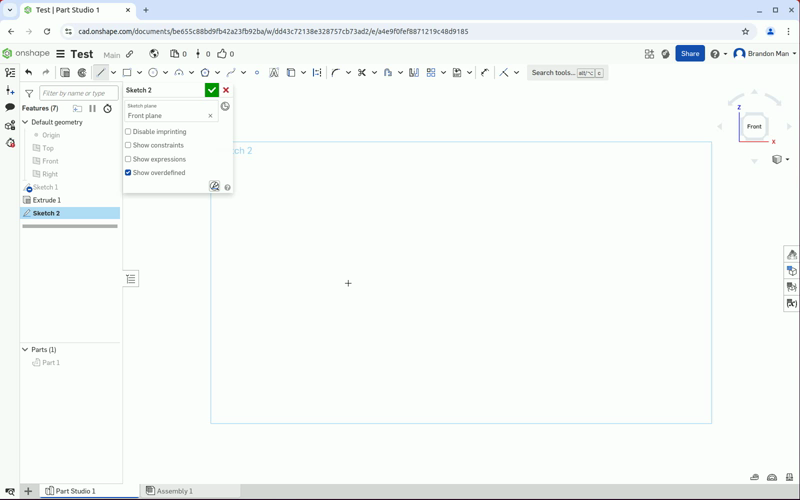
key_up(shift)
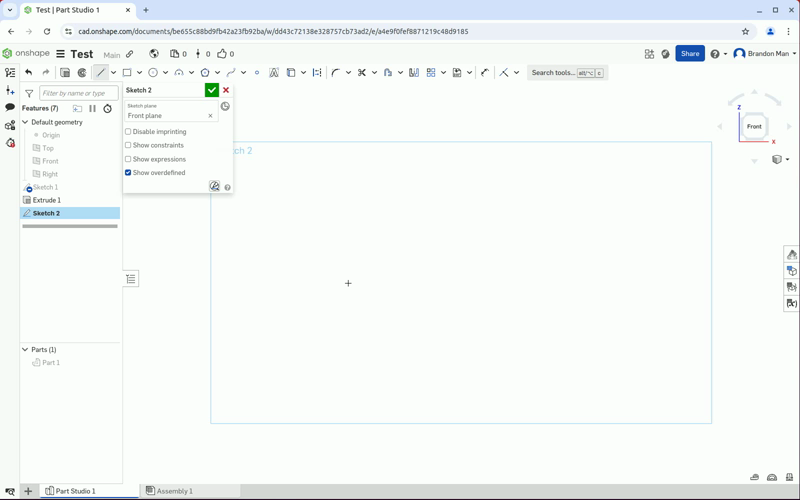
key_down(shift)
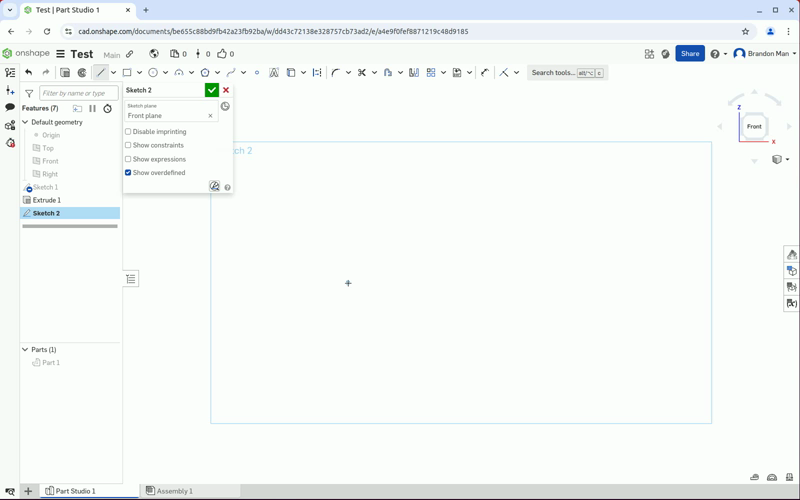
mouse_move(378, 282)
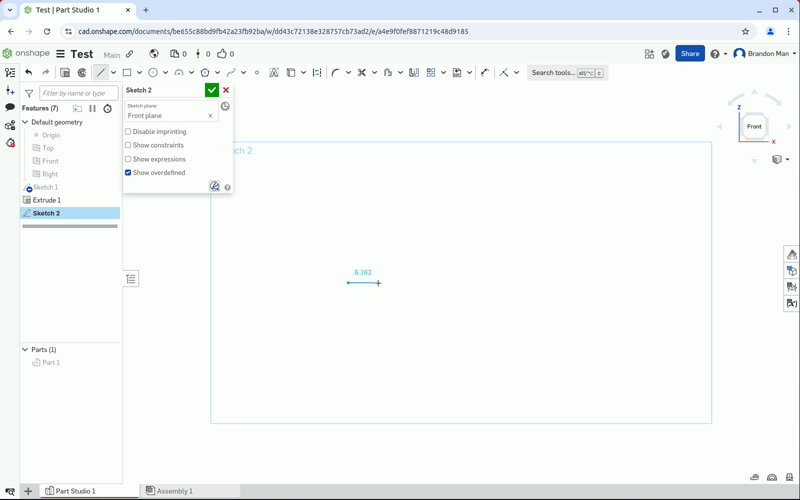
mouse_move(367, 282)
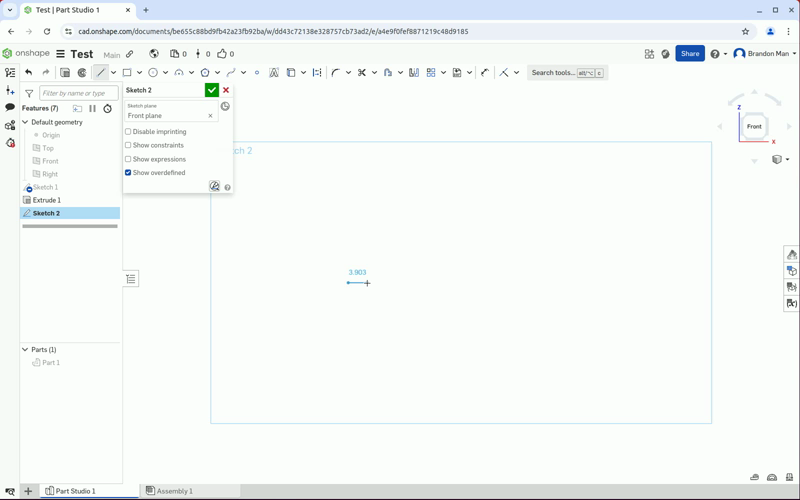
click(367, 282)
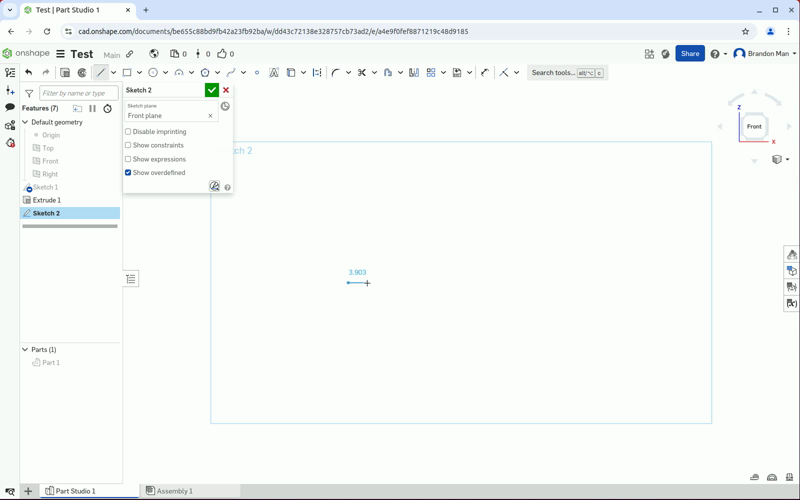
key_up(shift)
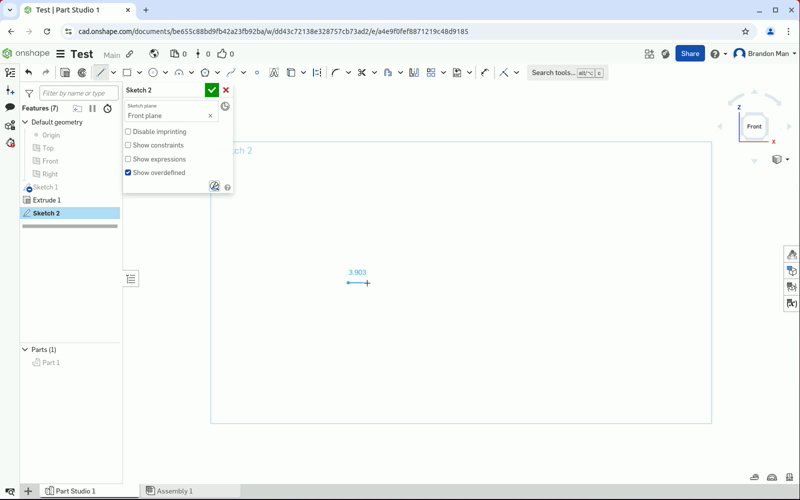
key(esc)
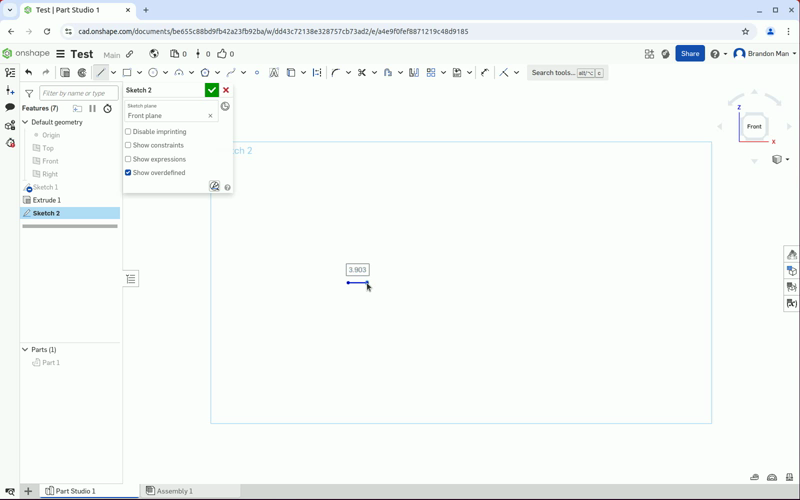
key(a)
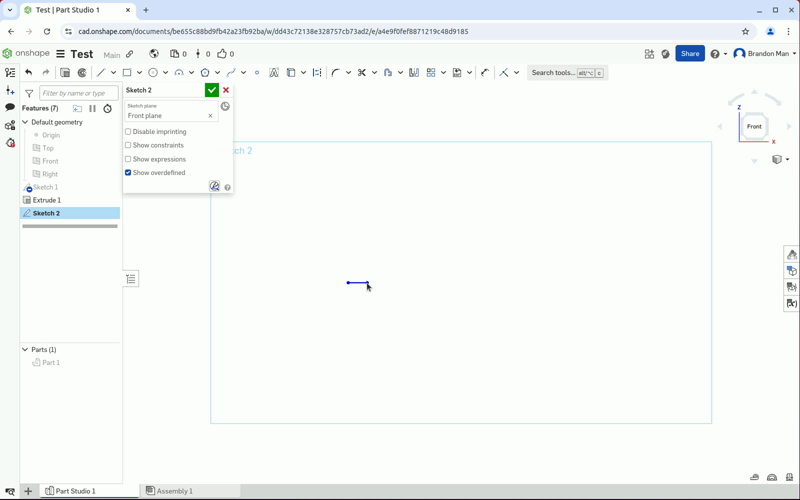
mouse_move(367, 282)
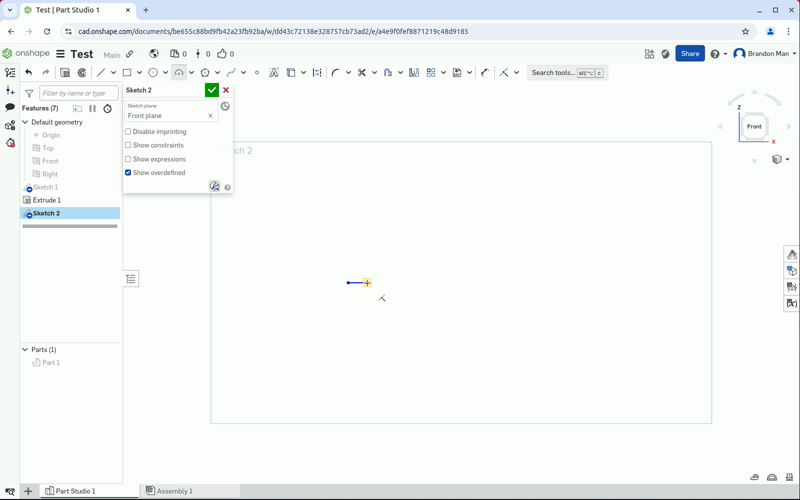
click(367, 282)
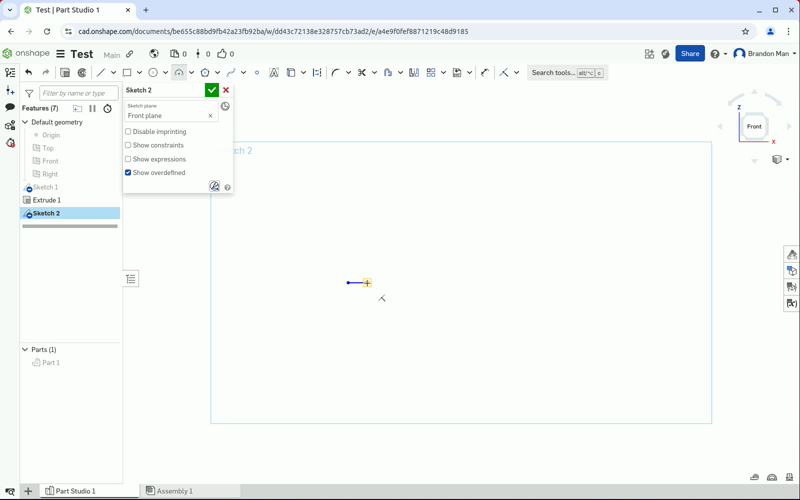
key_down(shift)
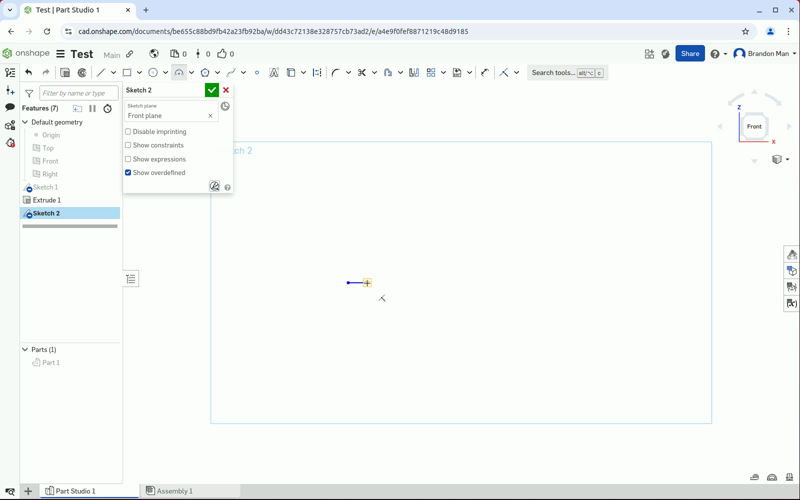
mouse_move(404, 282)
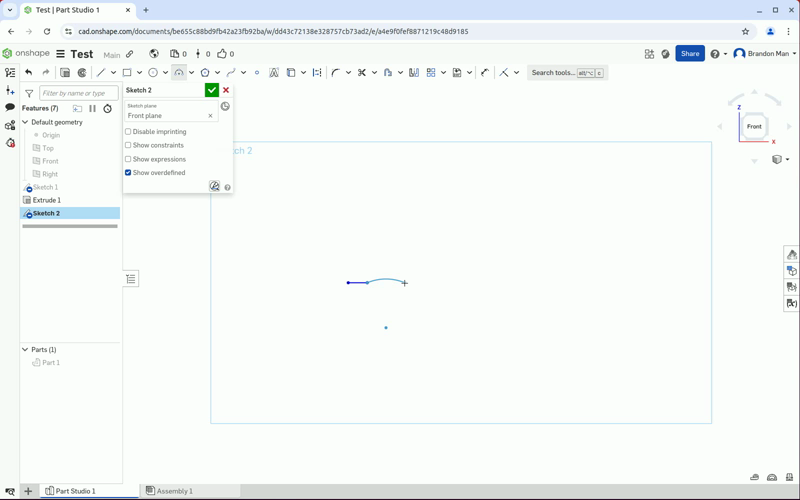
click(404, 282)
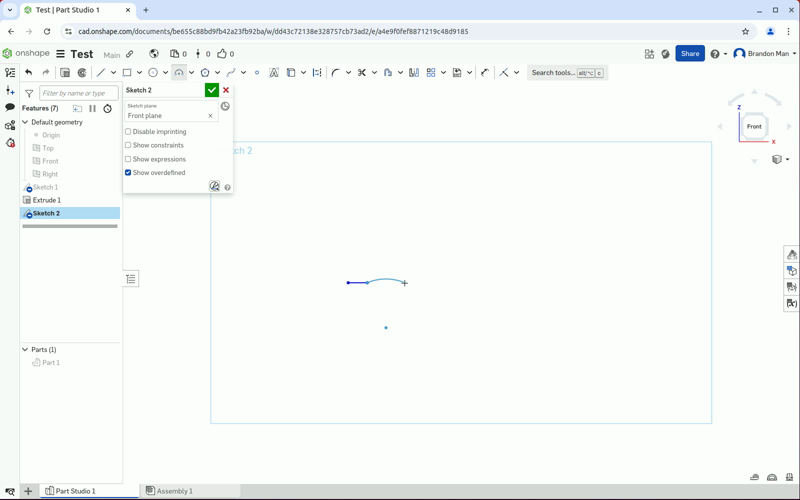
mouse_move(386, 264)
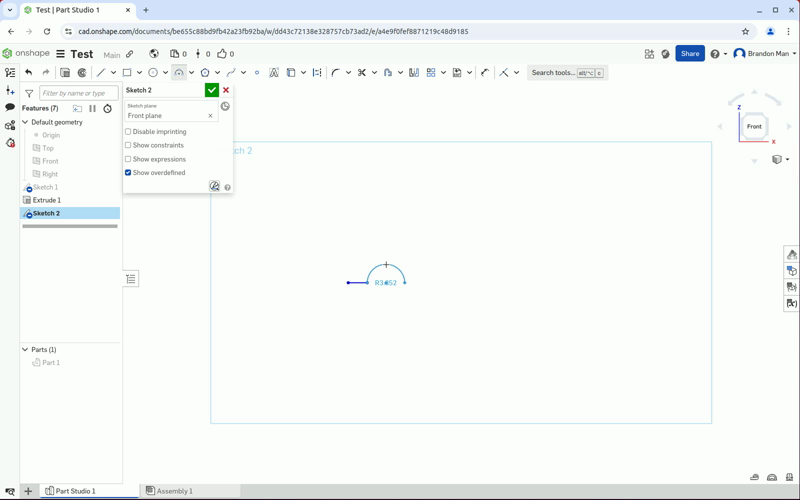
click(386, 264)
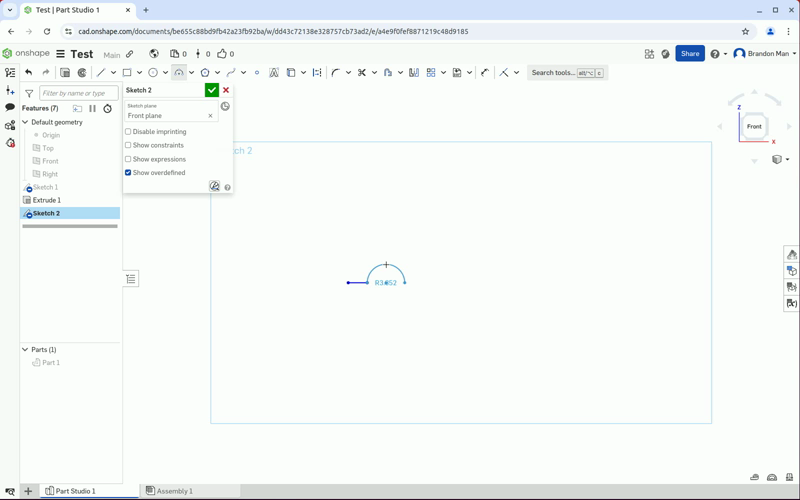
key_up(shift)
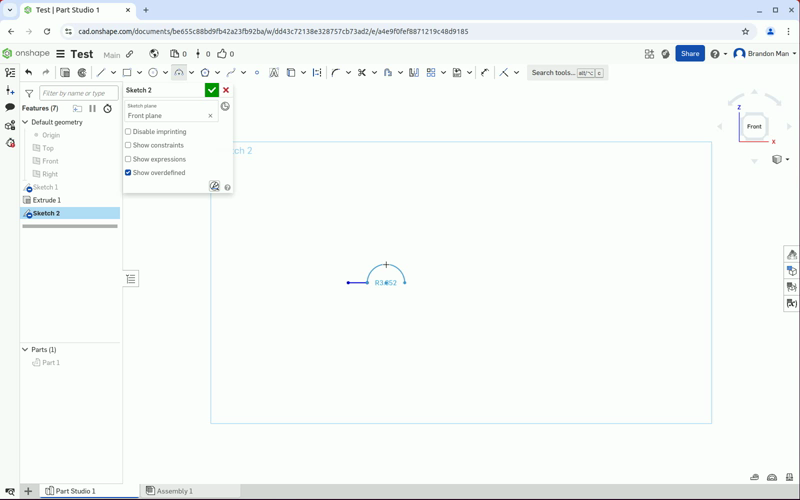
key(esc)
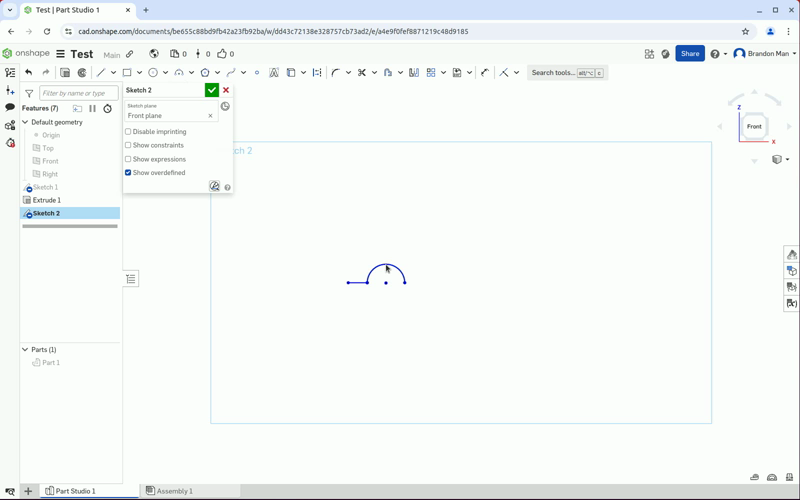
key(l)
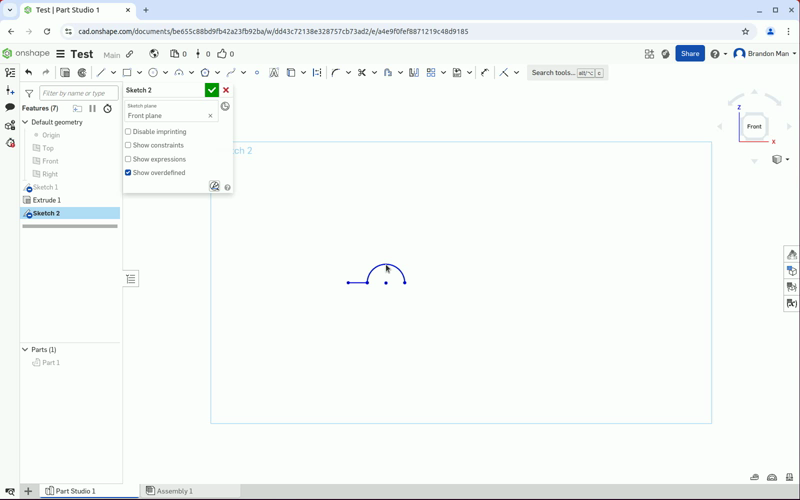
mouse_move(404, 282)
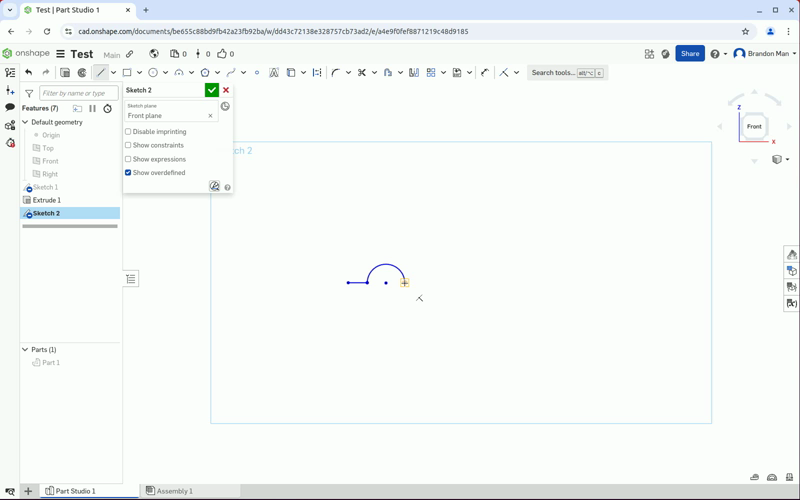
click(404, 282)
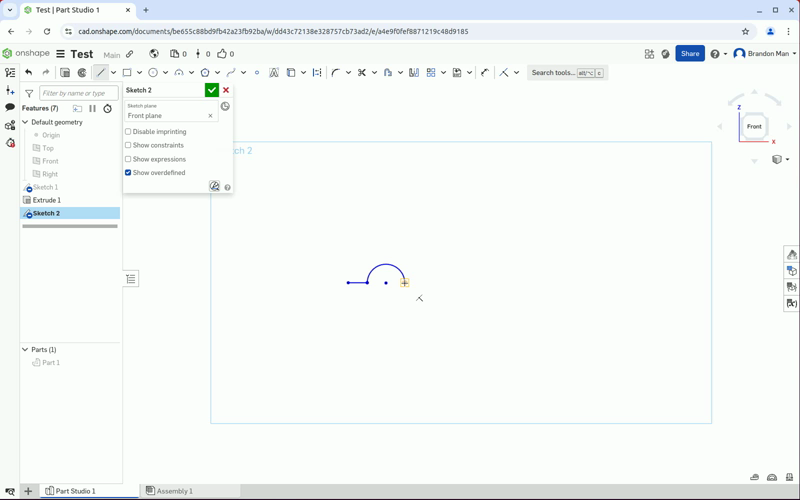
key_down(shift)
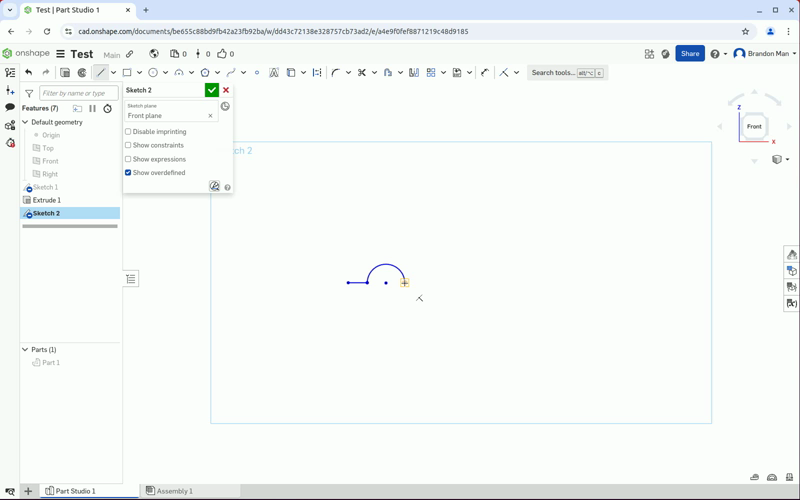
mouse_move(434, 282)
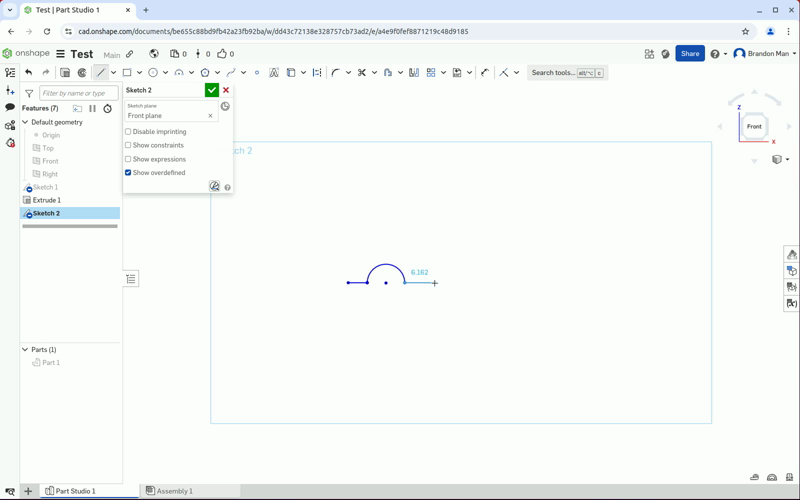
mouse_move(460, 282)
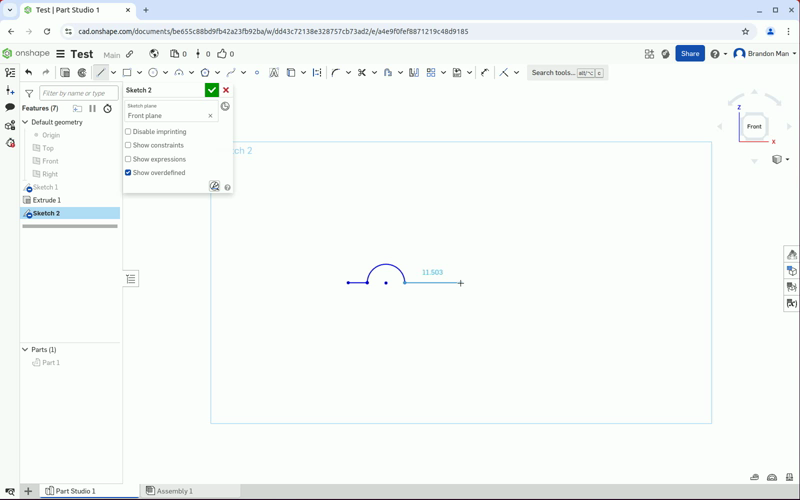
click(460, 282)
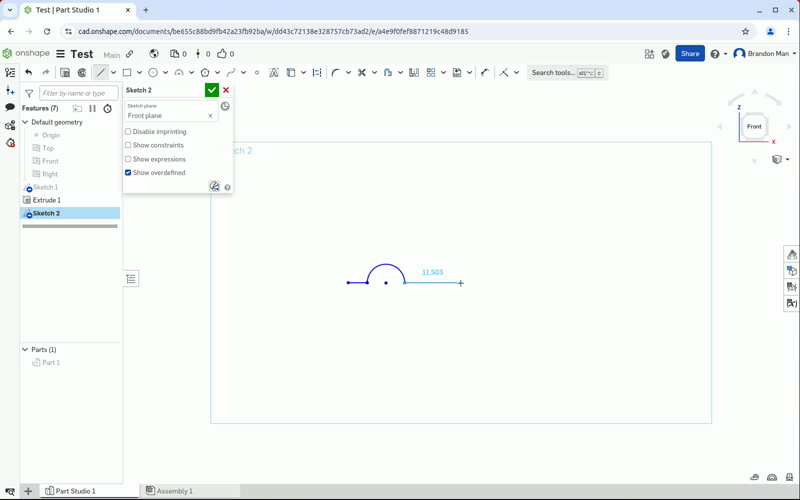
key_up(shift)
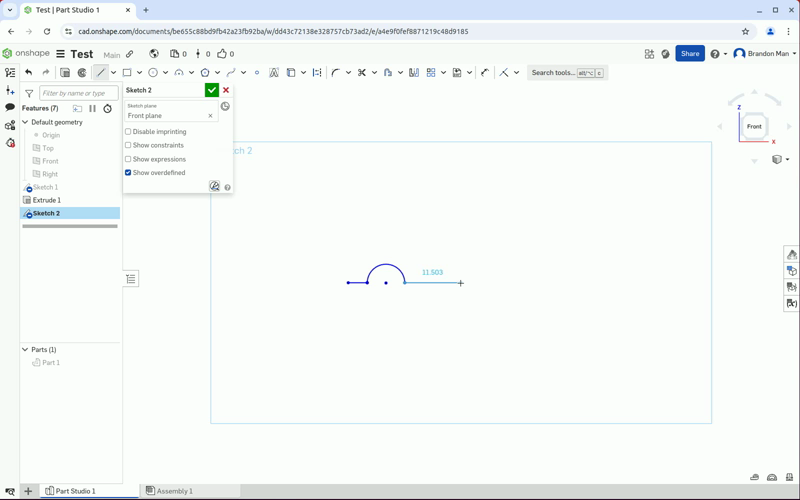
key_down(shift)
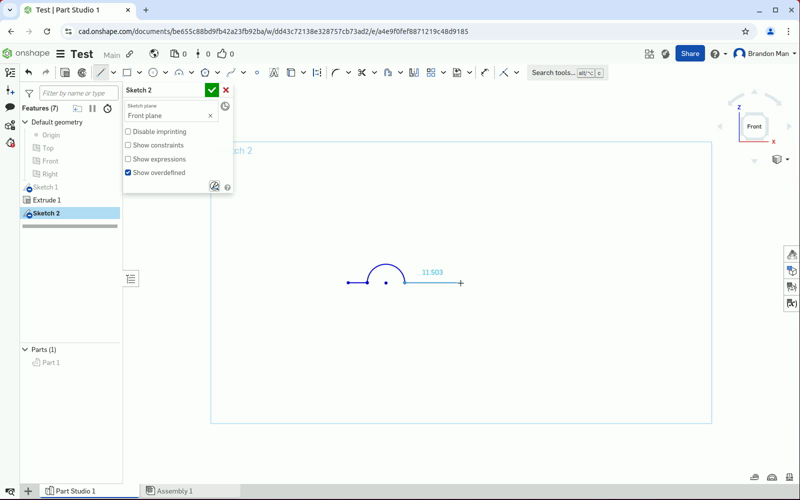
mouse_move(490, 282)
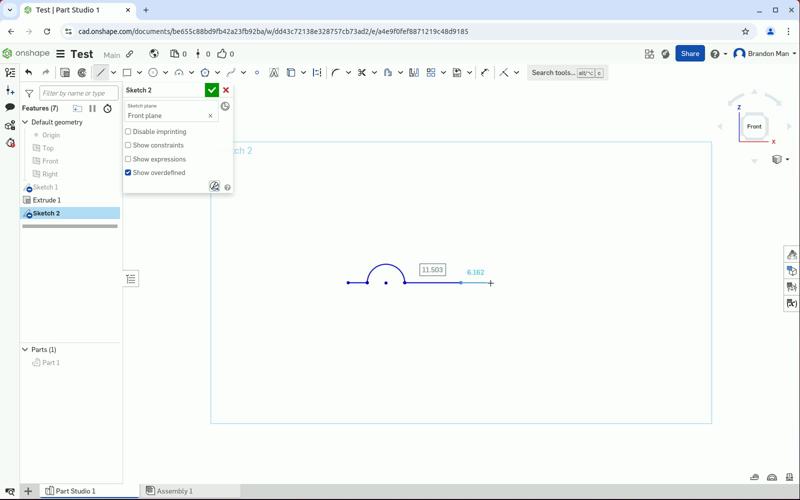
mouse_move(460, 226)
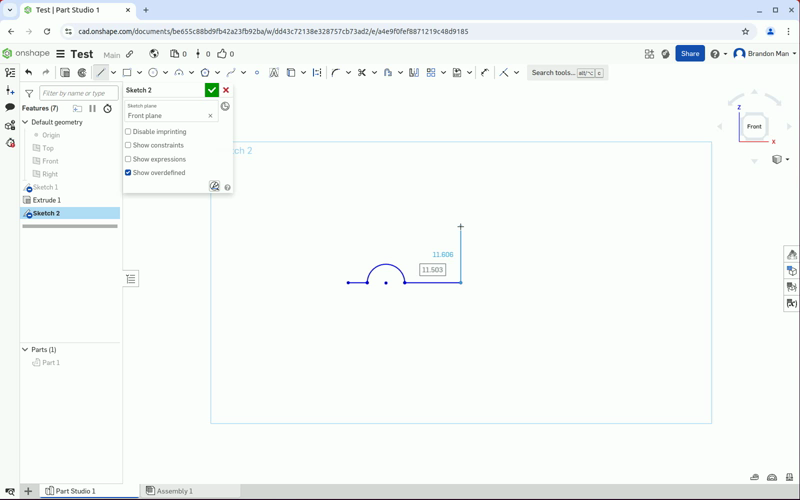
click(460, 226)
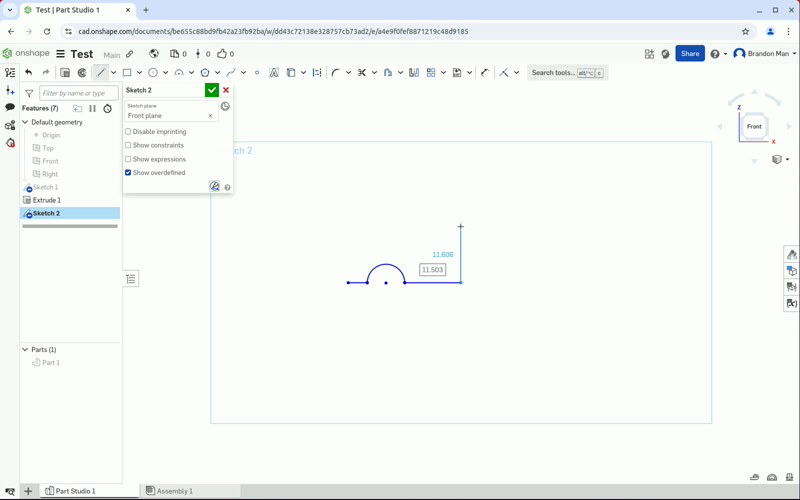
key_up(shift)
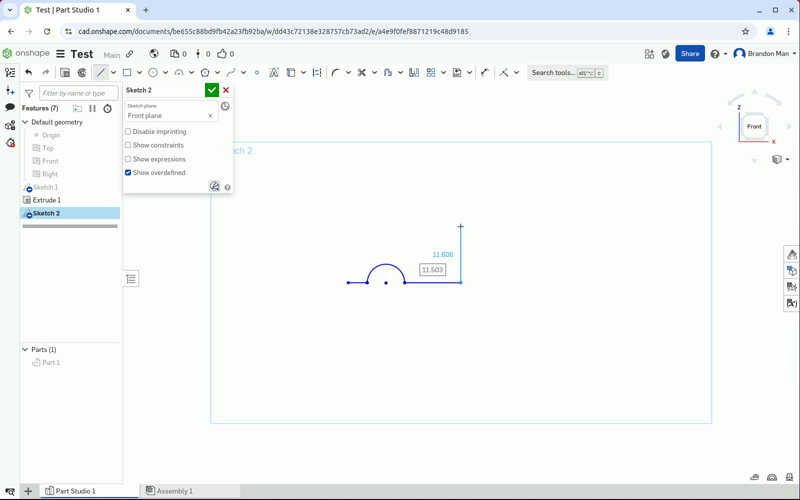
key(esc)
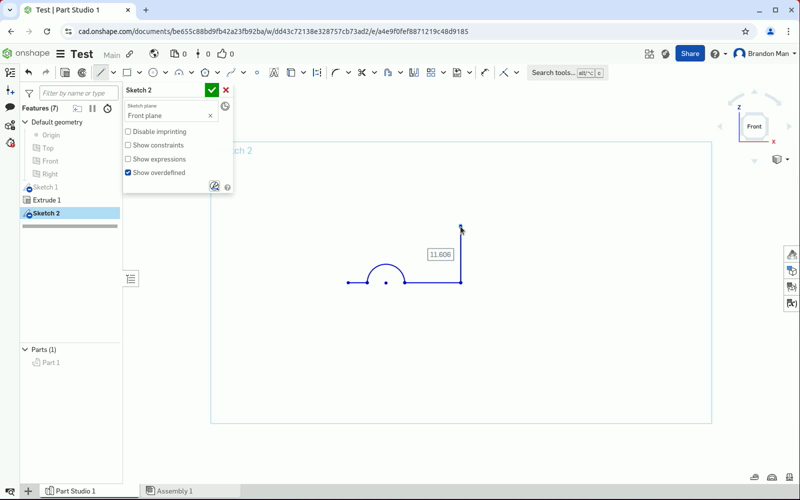
key(a)
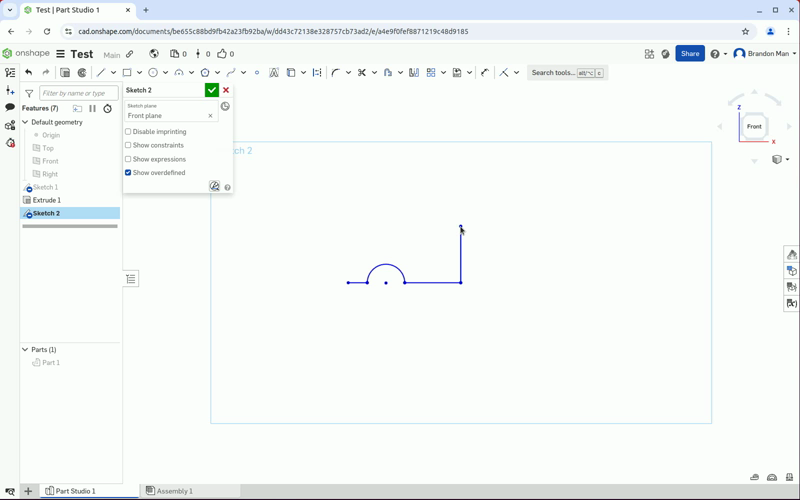
mouse_move(460, 226)
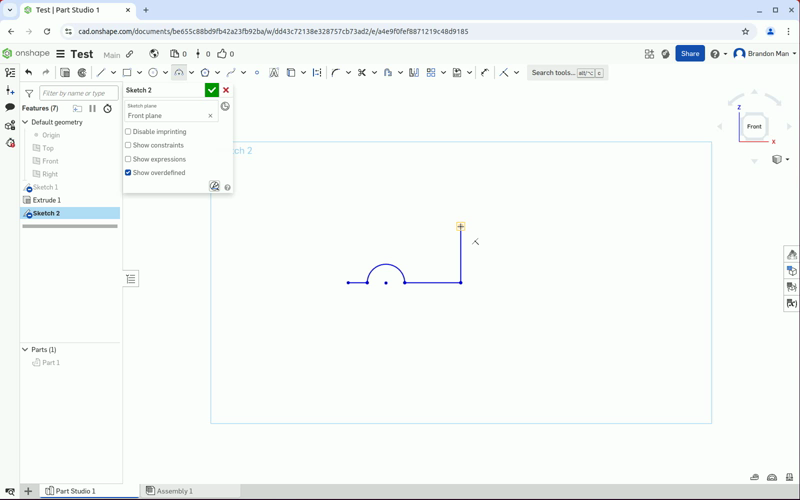
click(460, 226)
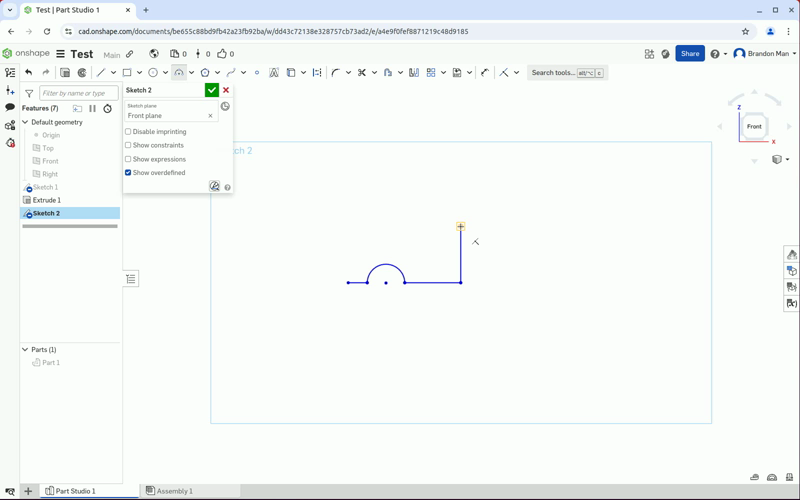
key_down(shift)
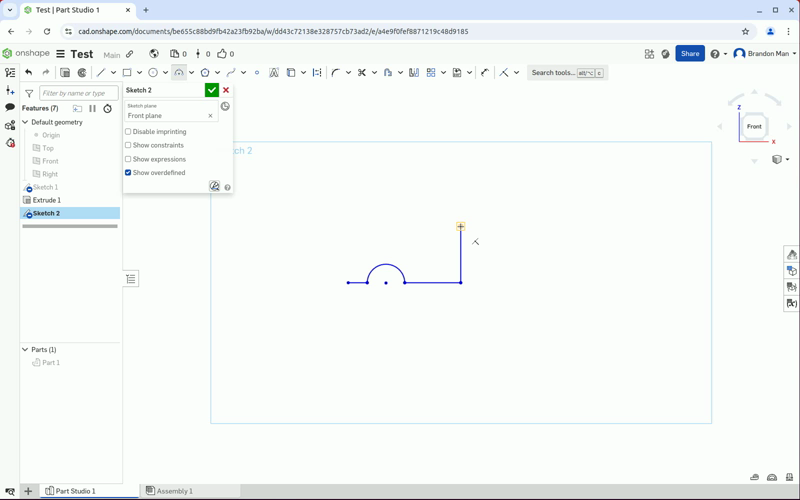
mouse_move(460, 189)
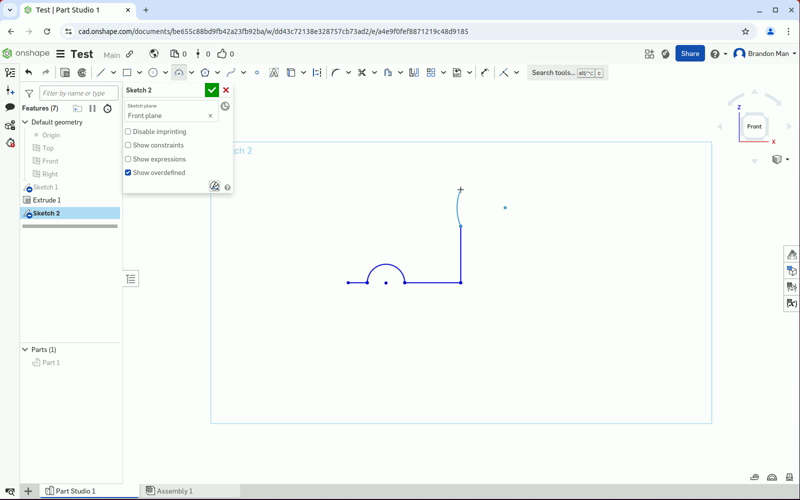
click(460, 189)
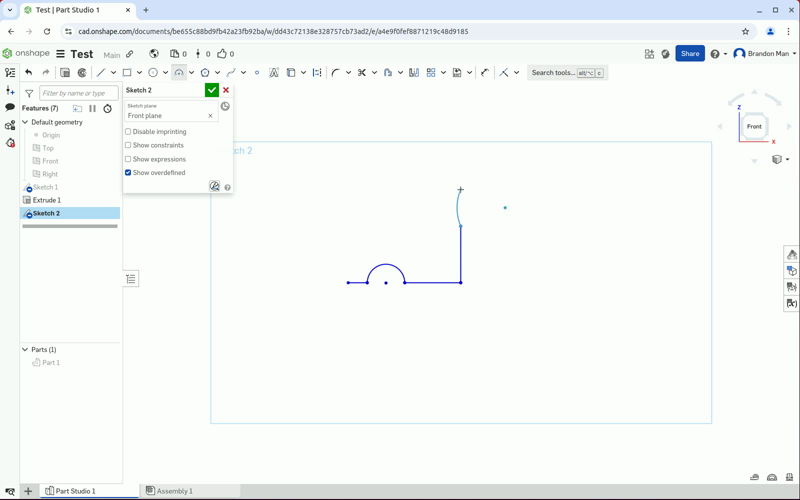
mouse_move(442, 207)
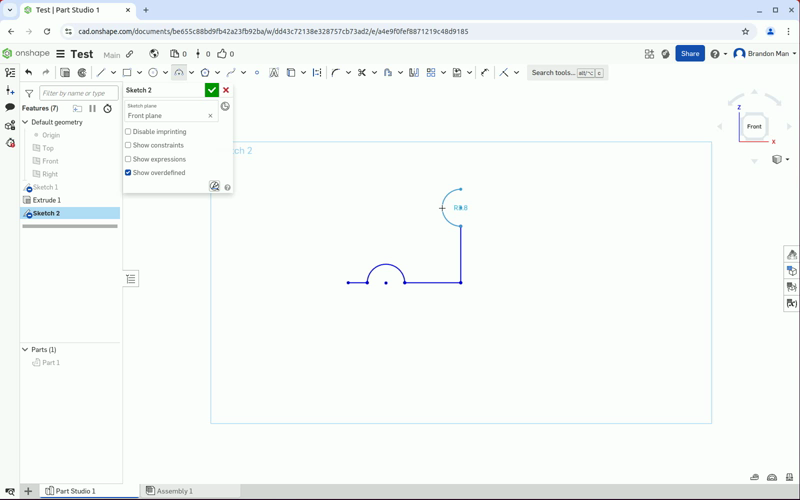
click(442, 207)
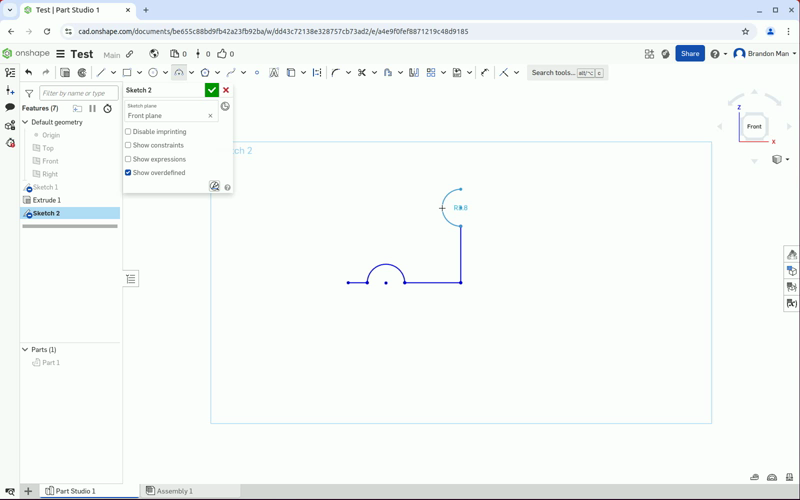
key_up(shift)
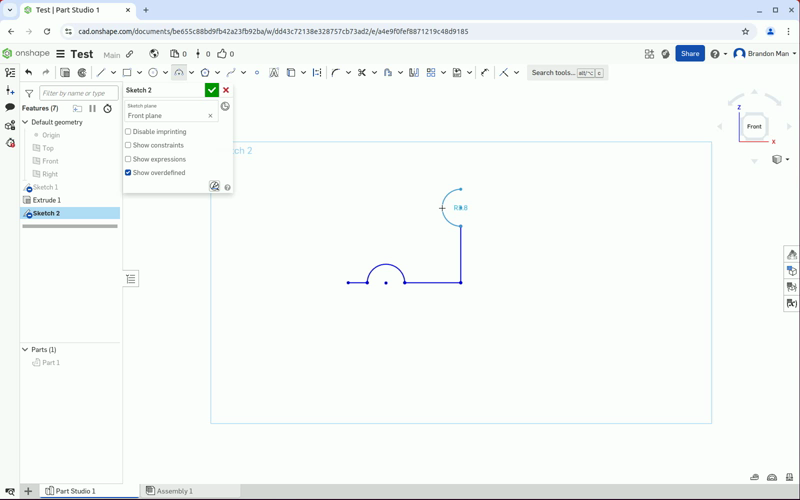
key(esc)
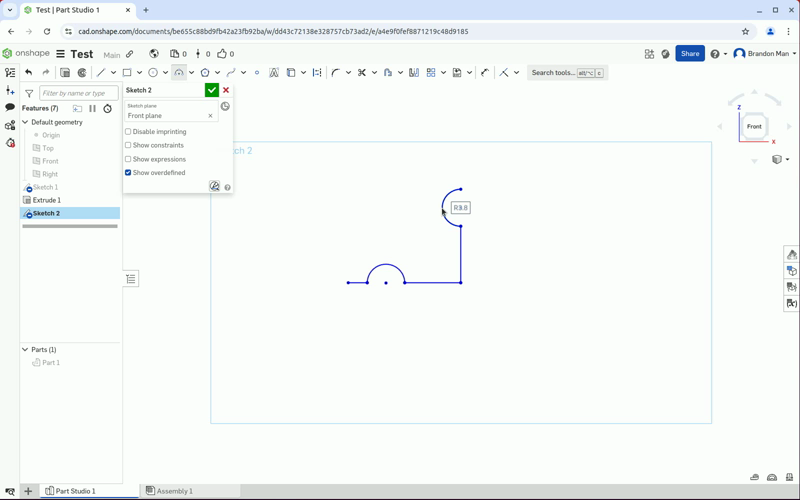
key(l)
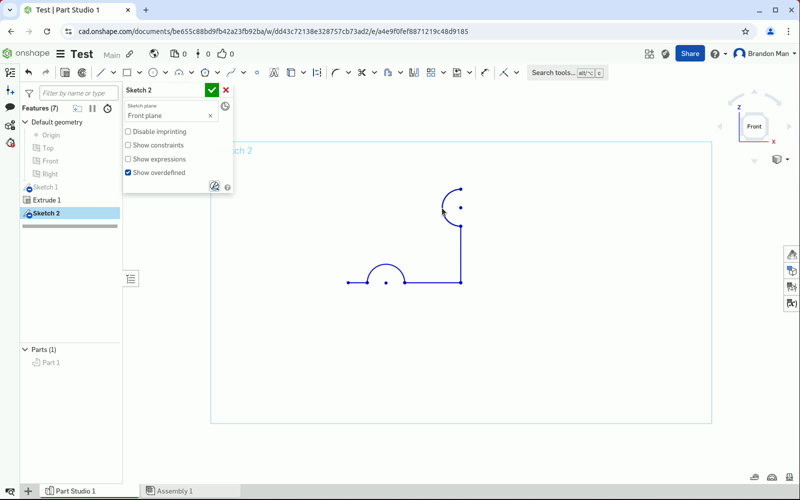
mouse_move(460, 189)
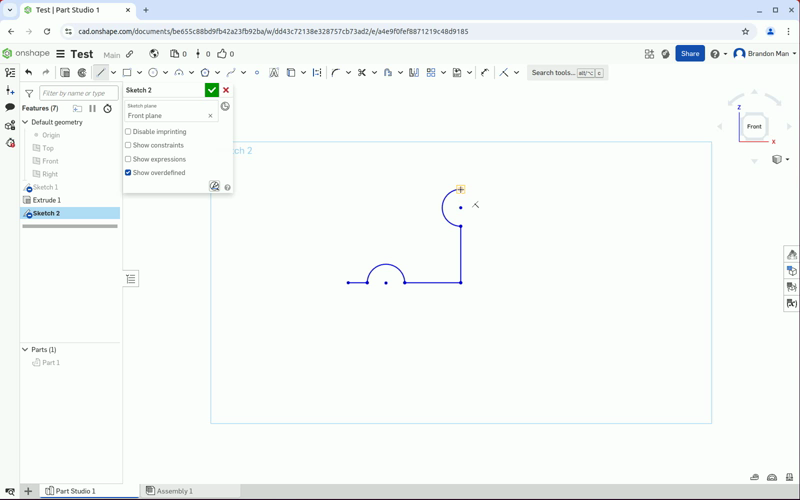
click(460, 189)
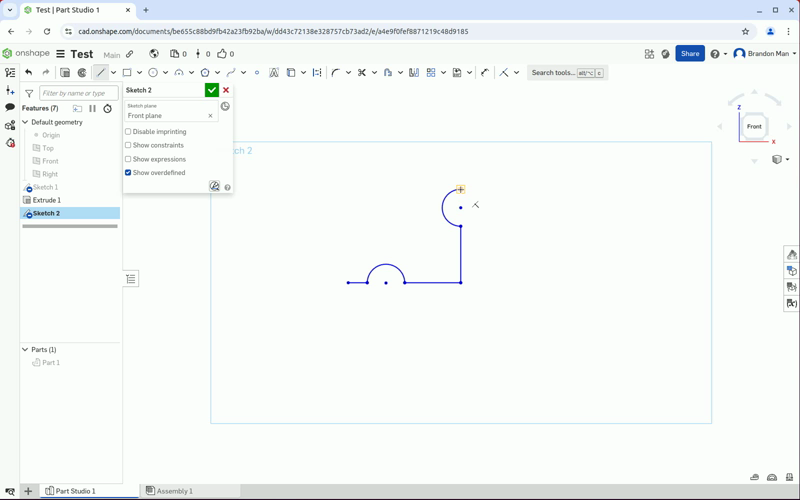
key_down(shift)
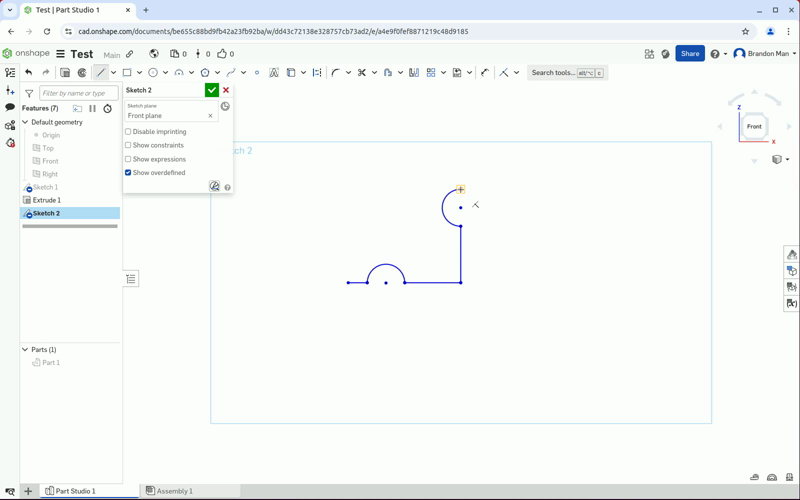
mouse_move(490, 189)
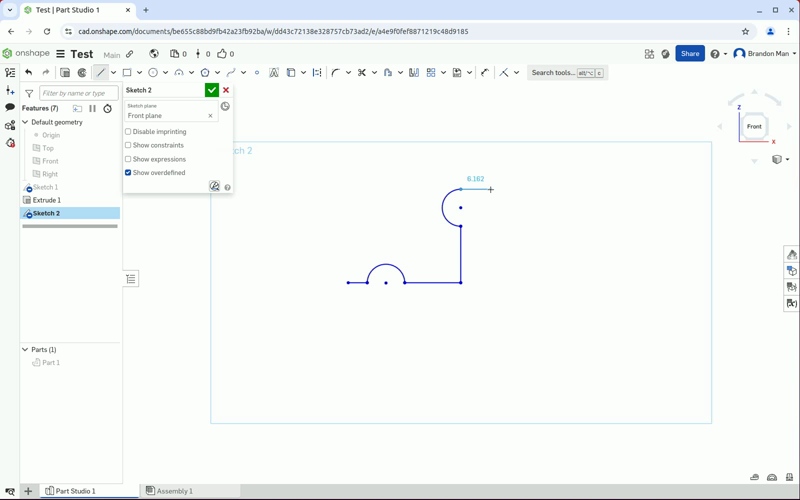
mouse_move(460, 170)
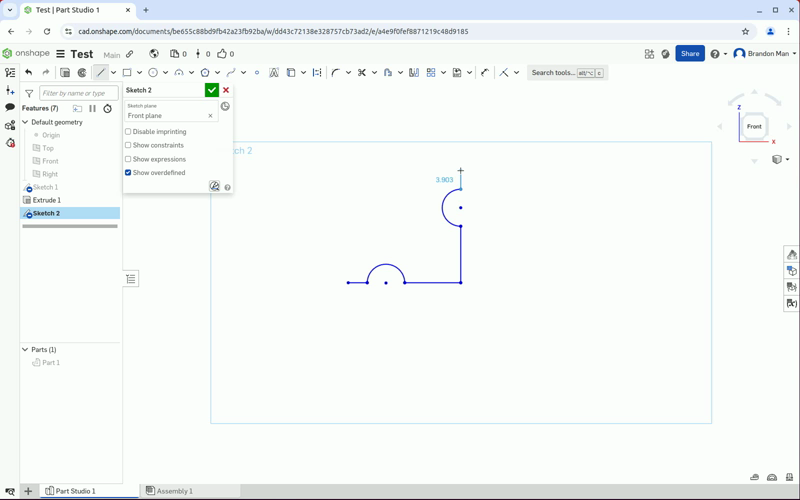
click(460, 170)
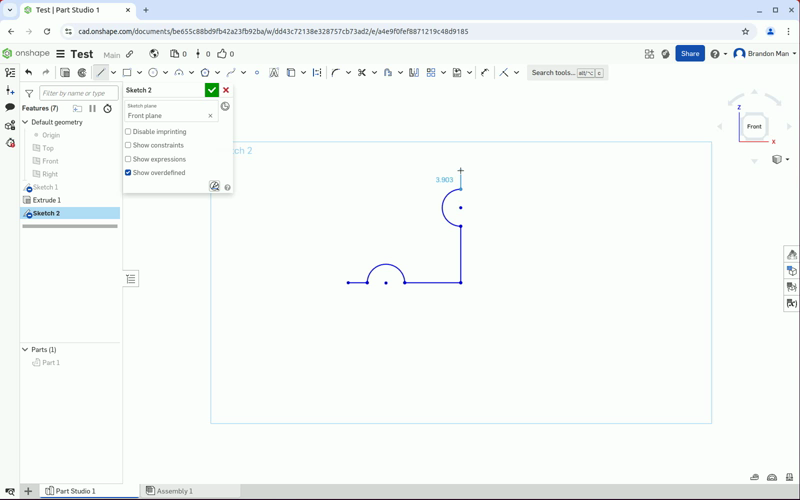
key_up(shift)
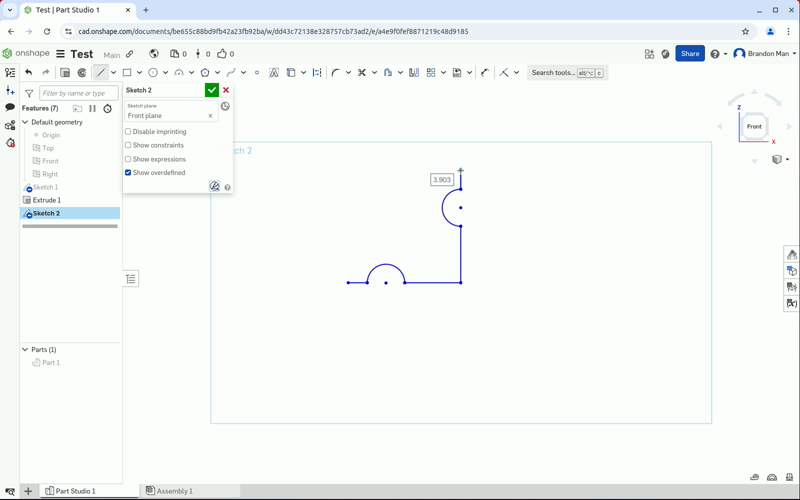
key(esc)
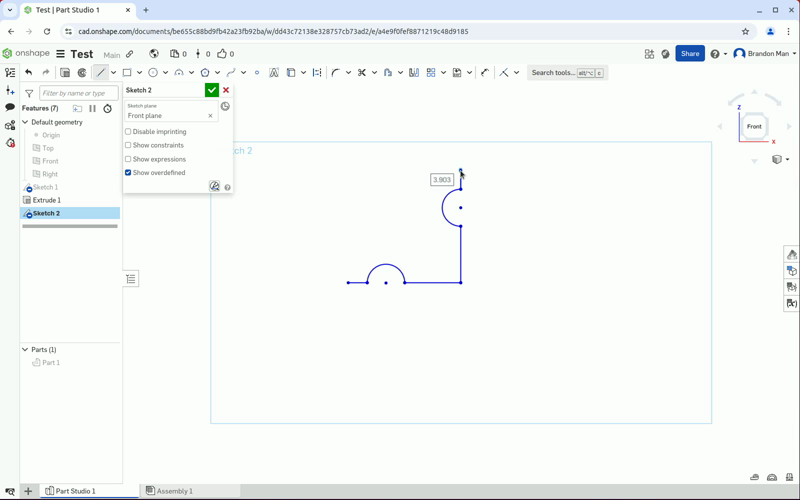
key(a)
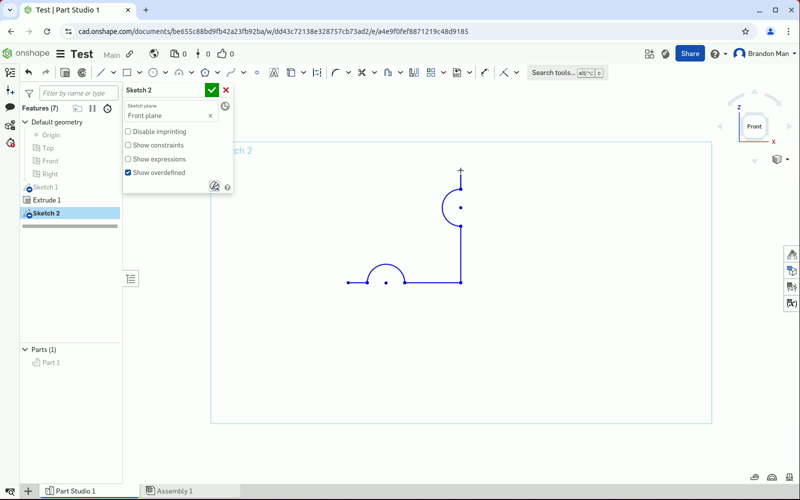
mouse_move(460, 170)
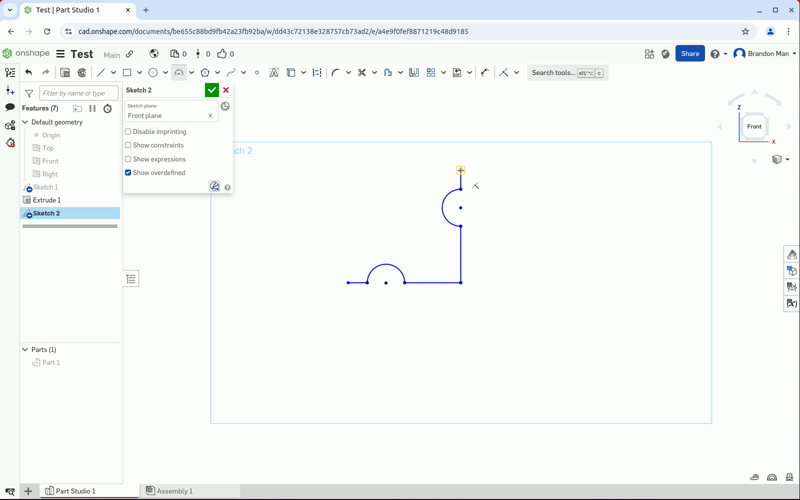
click(460, 170)
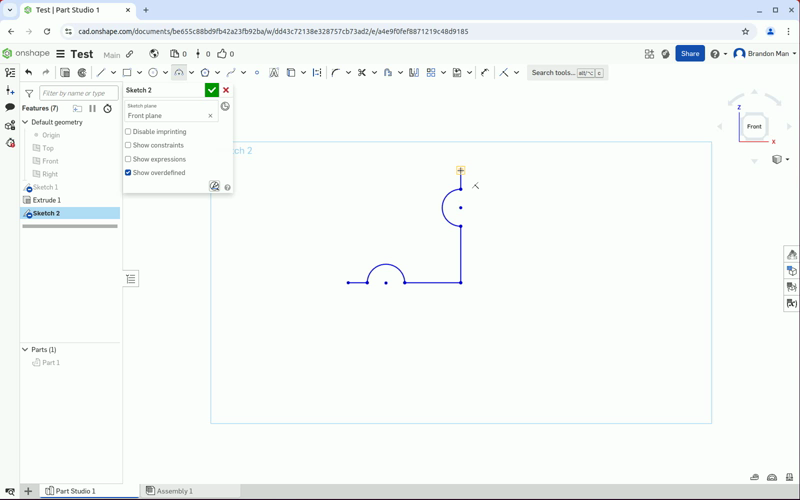
mouse_move(348, 282)
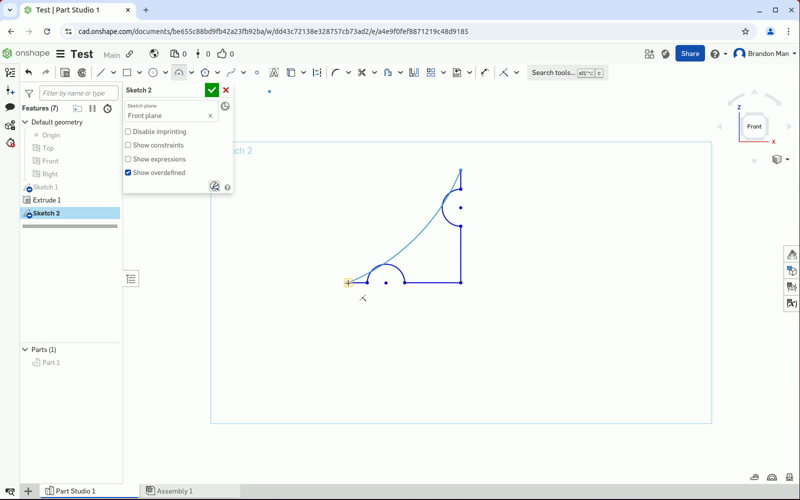
click(348, 282)
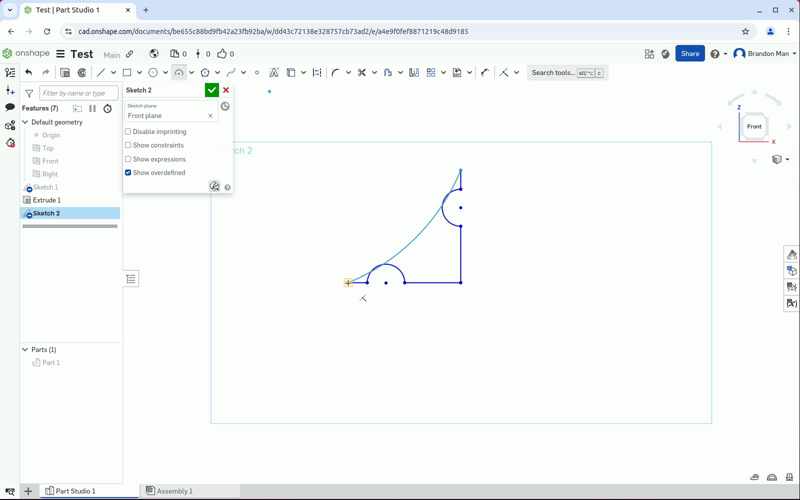
key_down(shift)
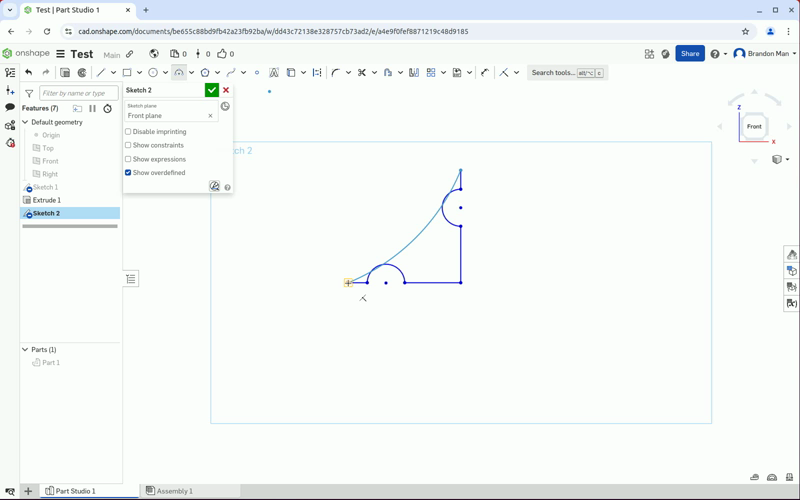
mouse_move(381, 203)
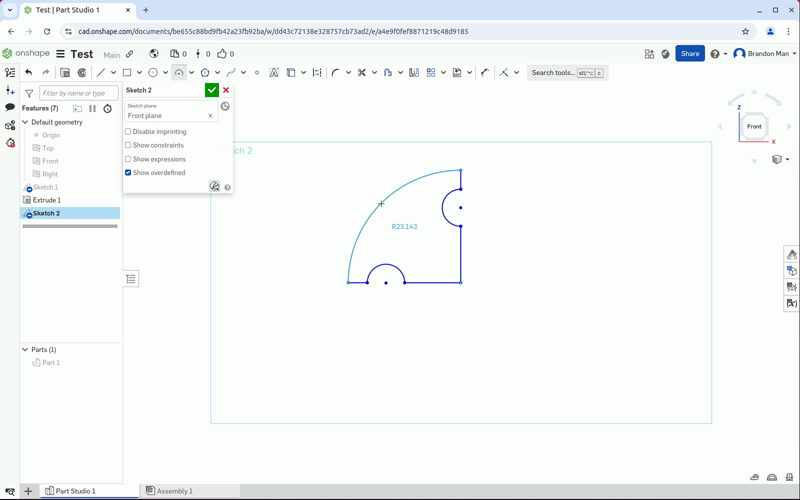
click(381, 203)
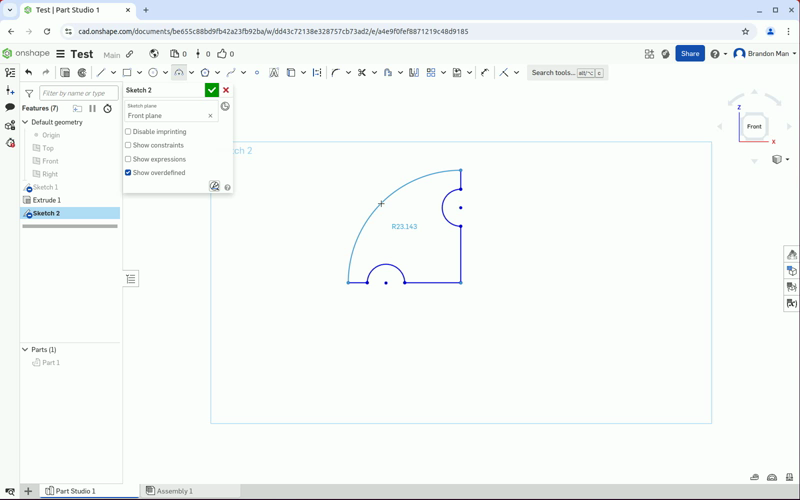
key_up(shift)
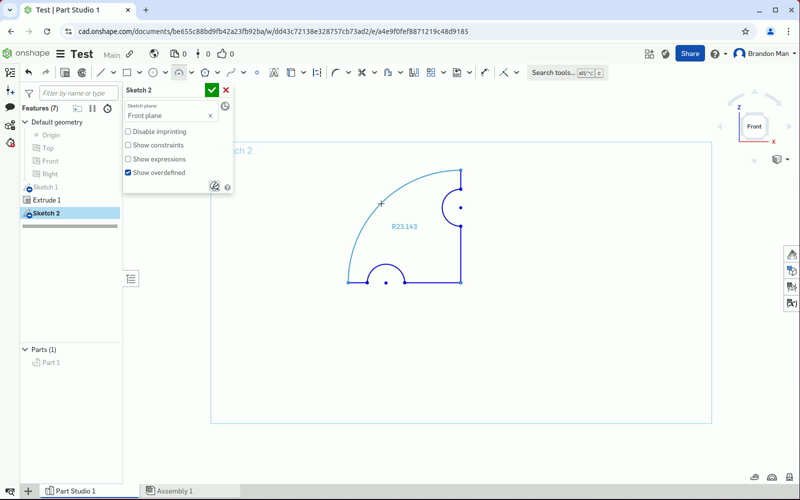
key(esc)
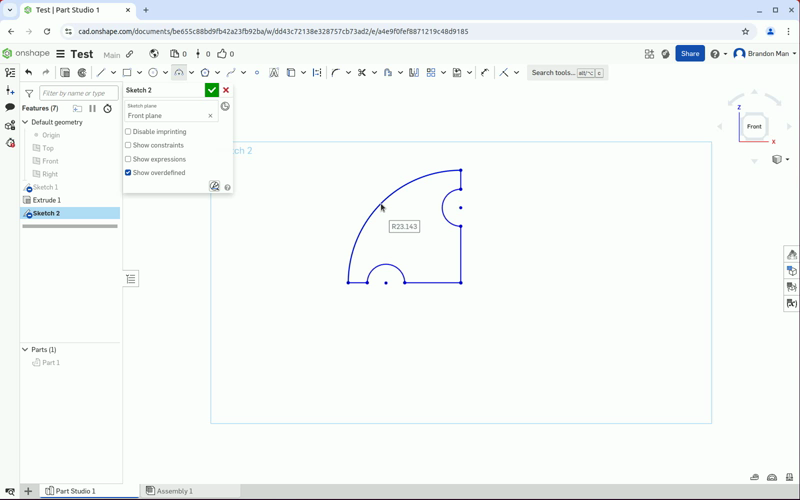
mouse_move(416, 186)
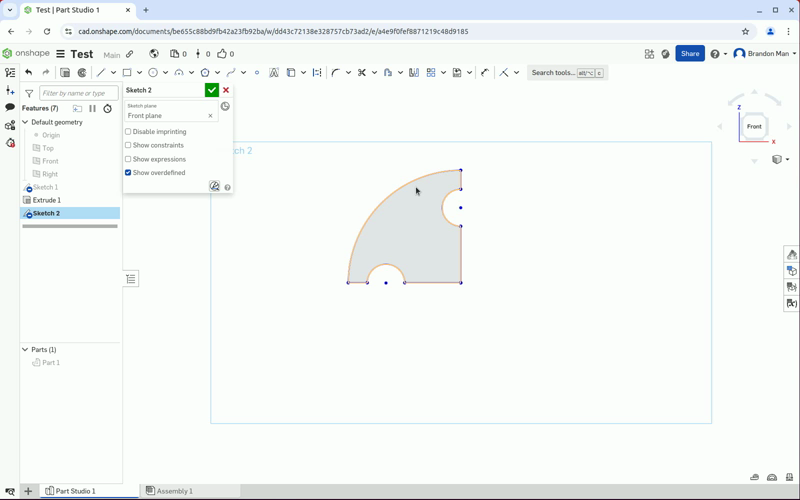
scroll(6)
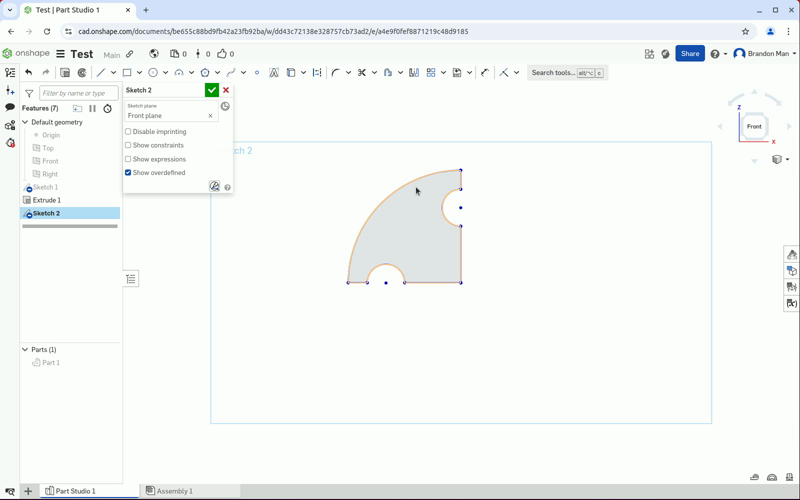
scroll(6)
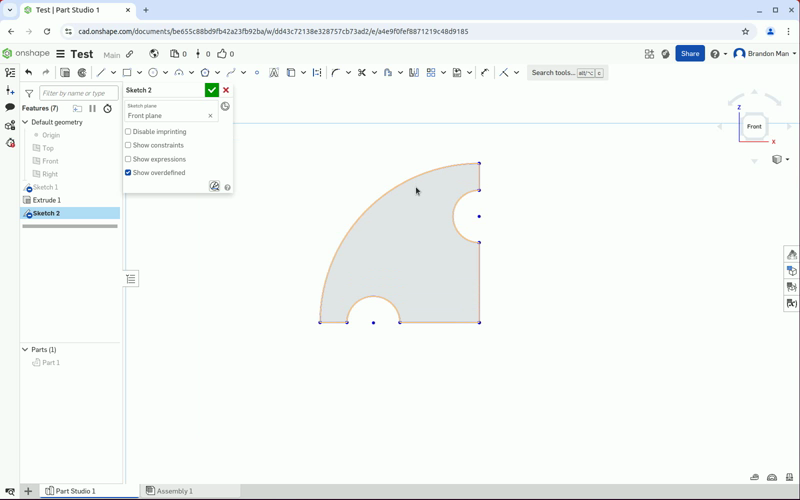
scroll(6)
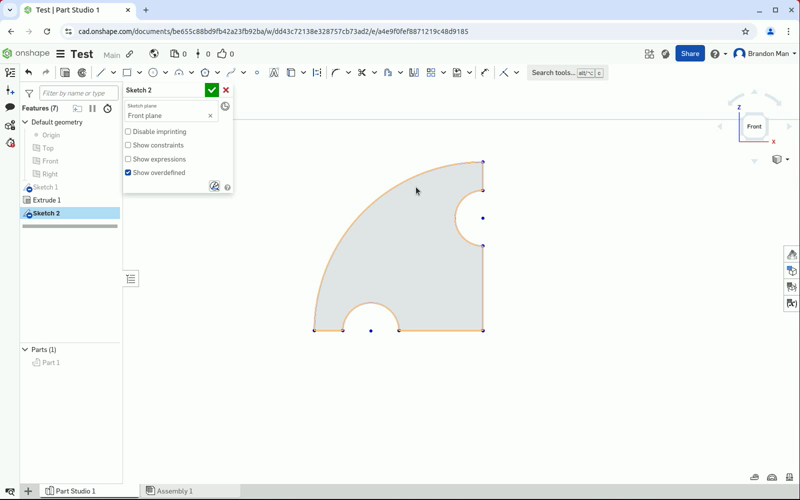
scroll(6)
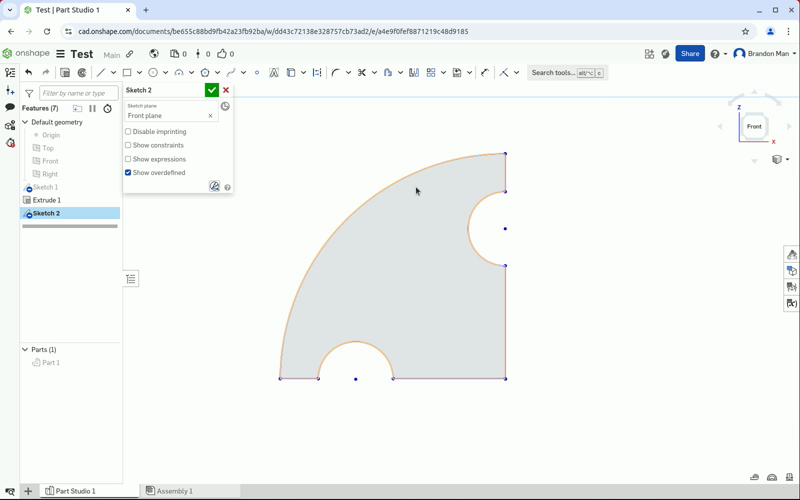
scroll(6)
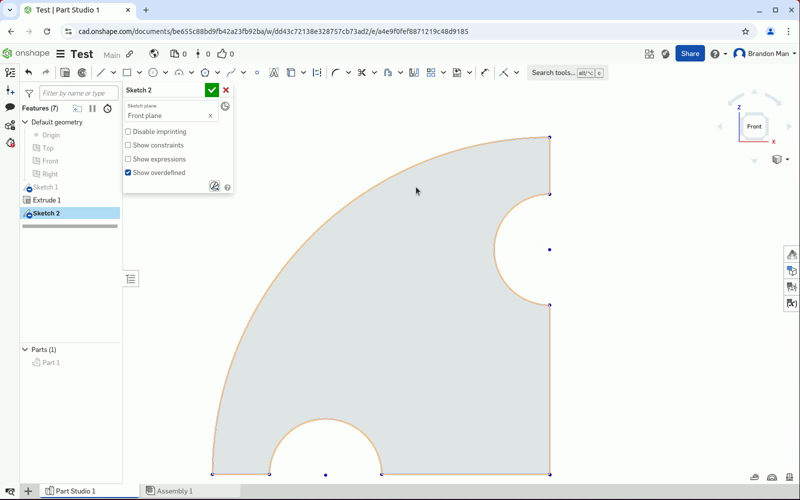
scroll(6)
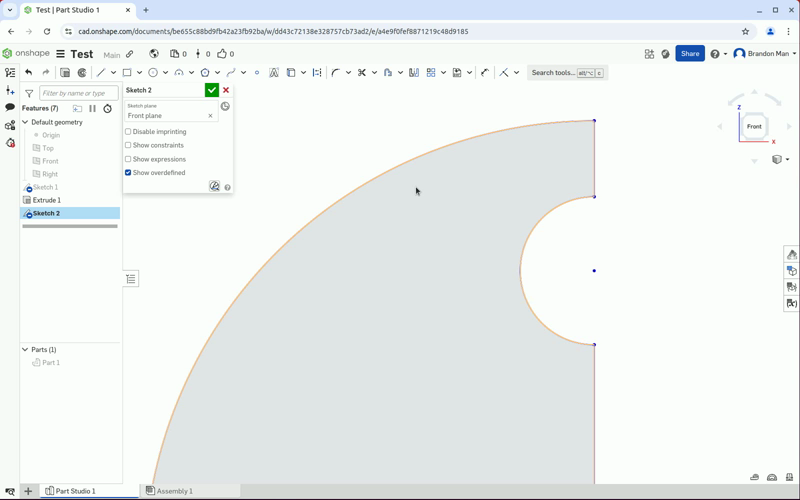
scroll(6)
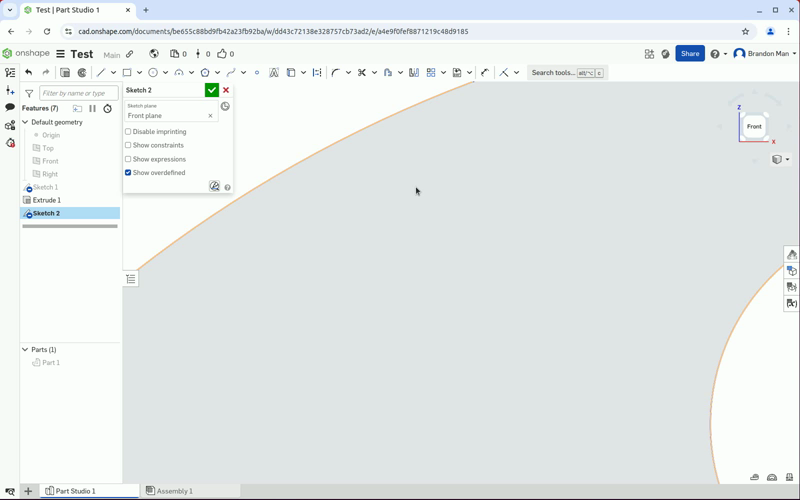
click(416, 186)
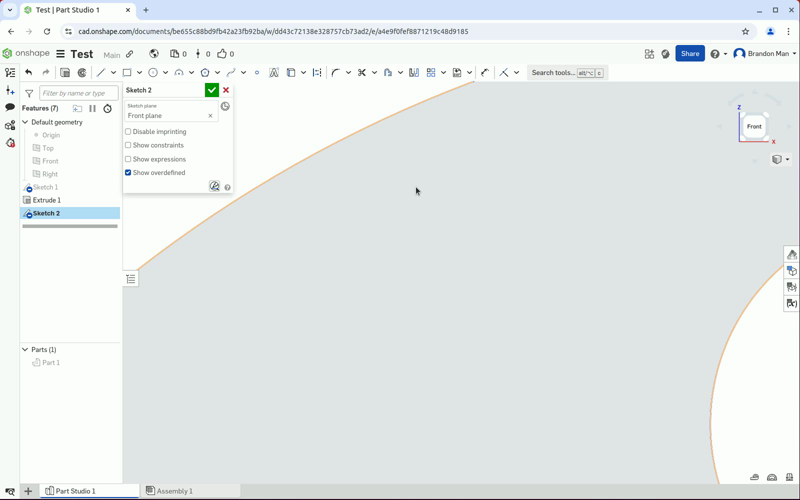
scroll(-6)
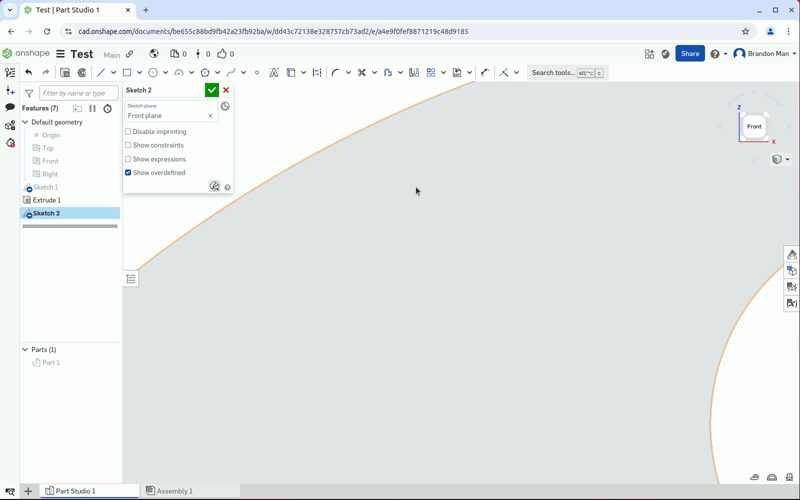
scroll(-6)
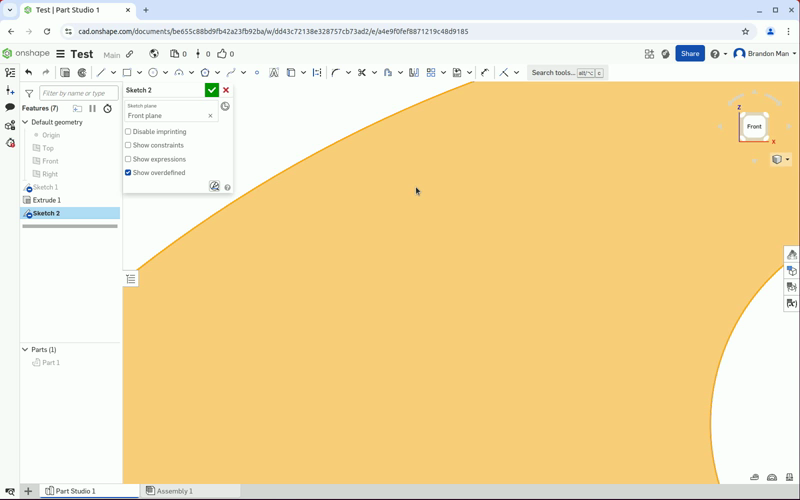
scroll(-6)
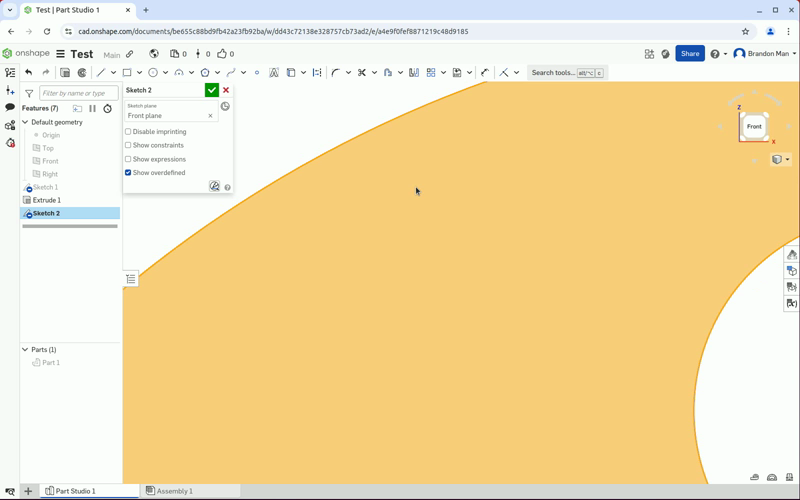
scroll(-6)
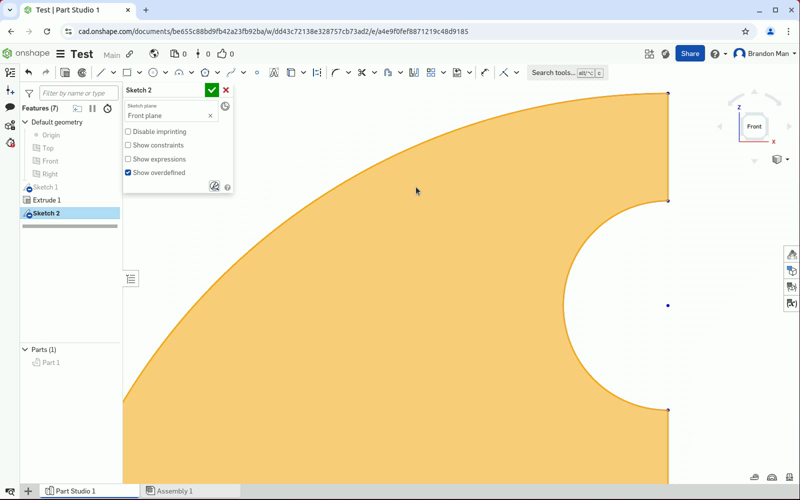
scroll(-6)
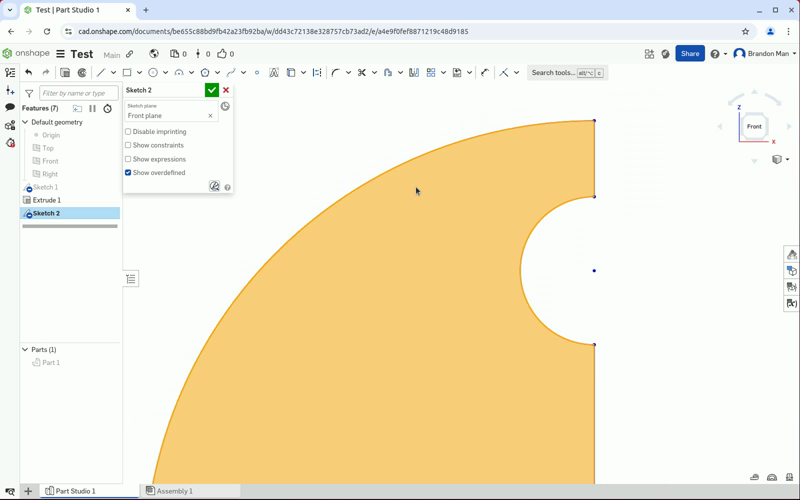
scroll(-6)
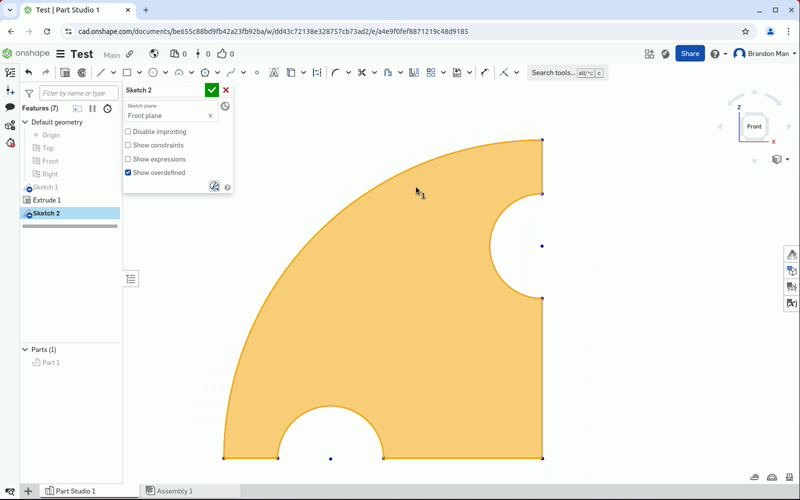
scroll(-6)
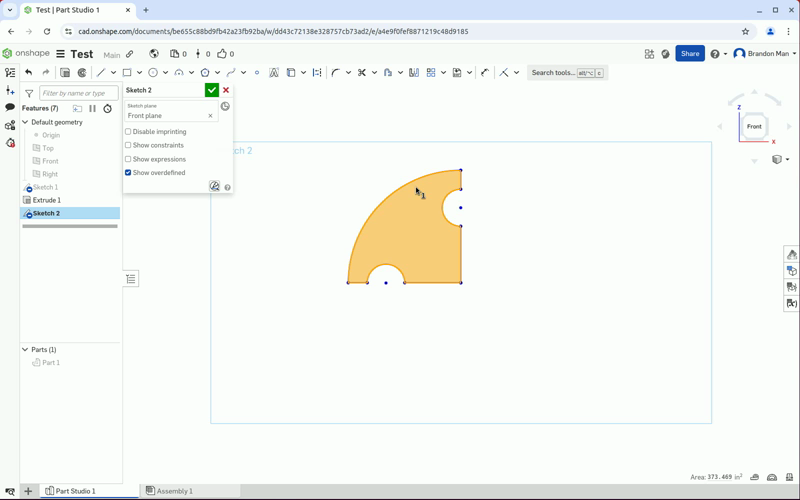
mouse_move(73, 352)
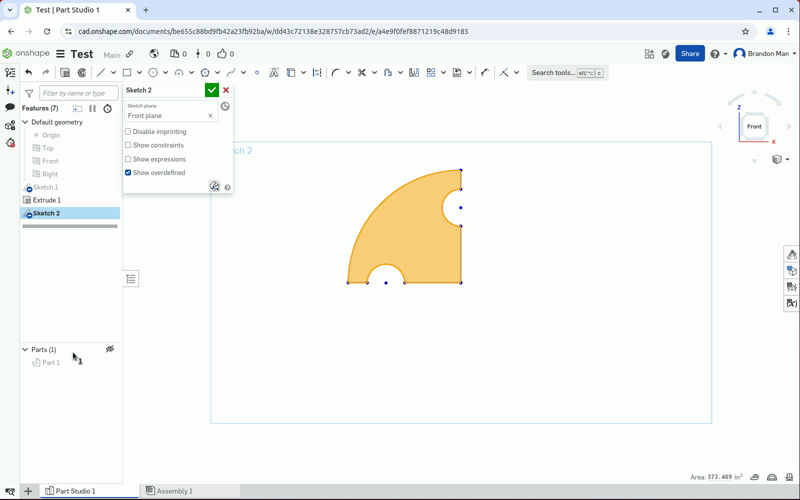
key(shift+y)
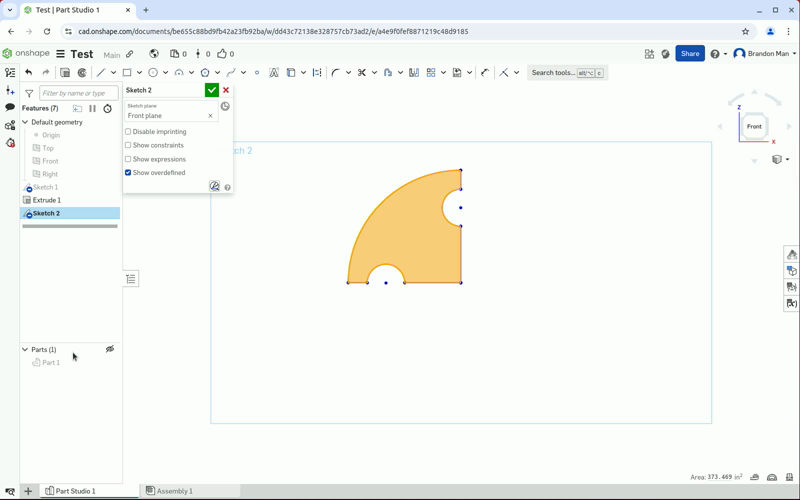
key(shift+e)
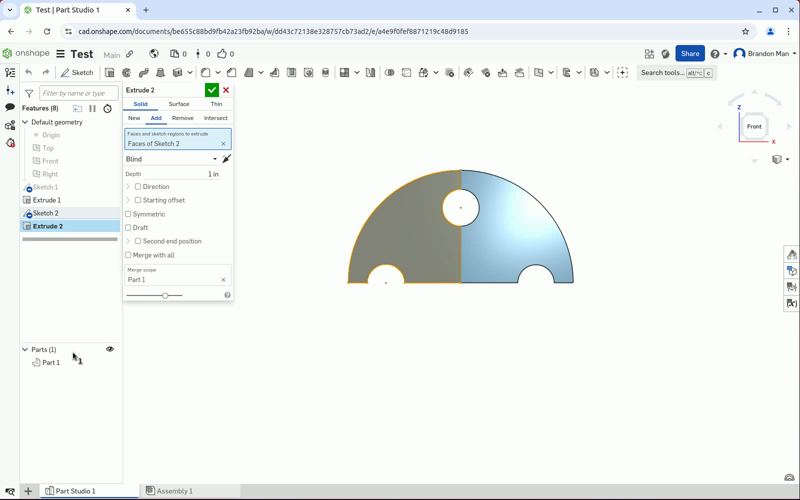
mouse_move(143, 106)
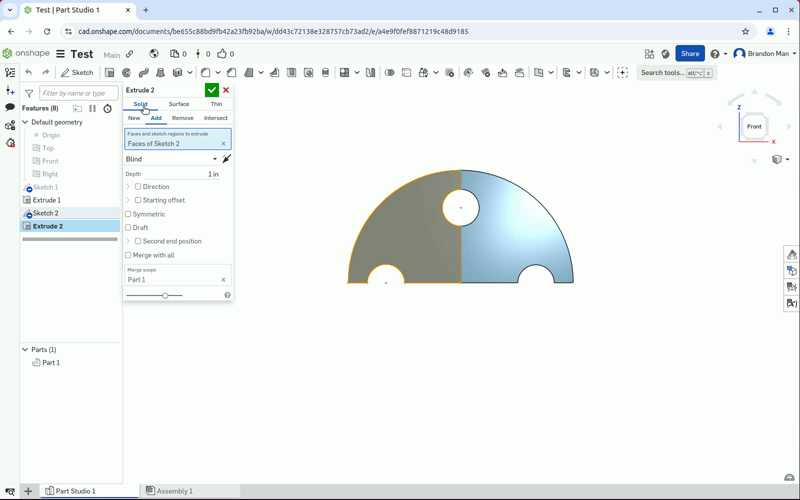
click(143, 106)
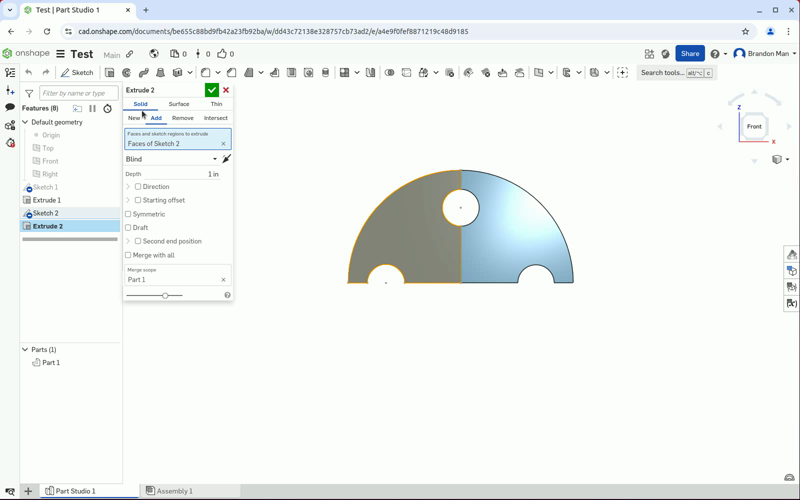
mouse_move(137, 120)
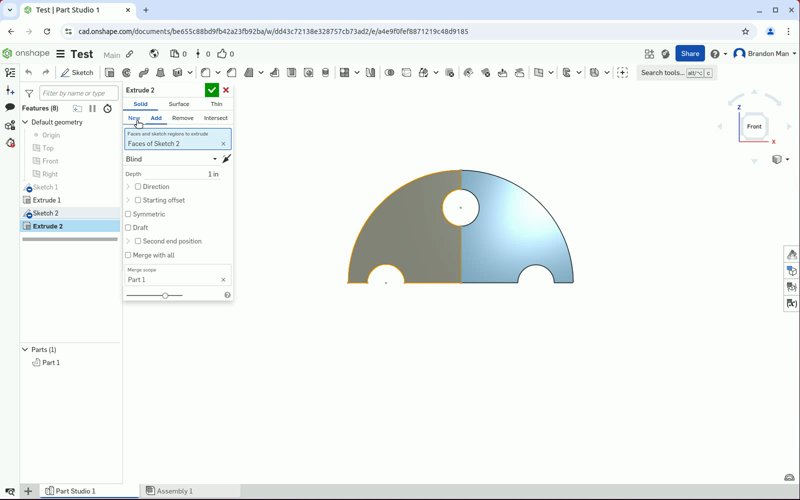
click(137, 120)
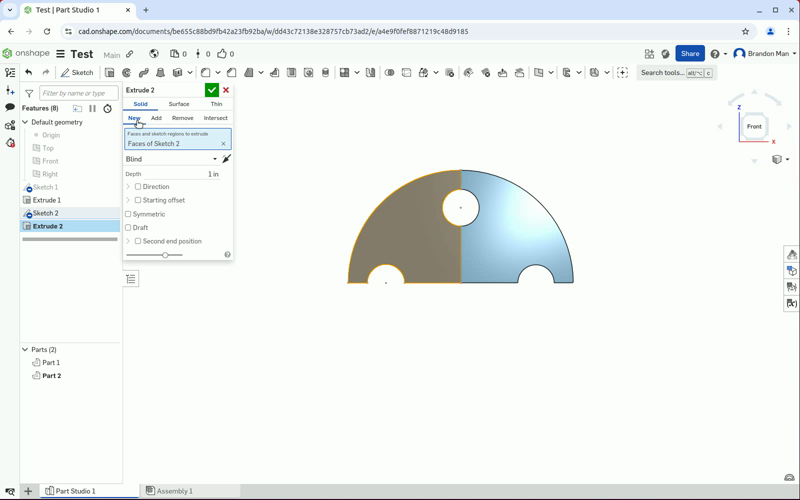
key(tab, 4)
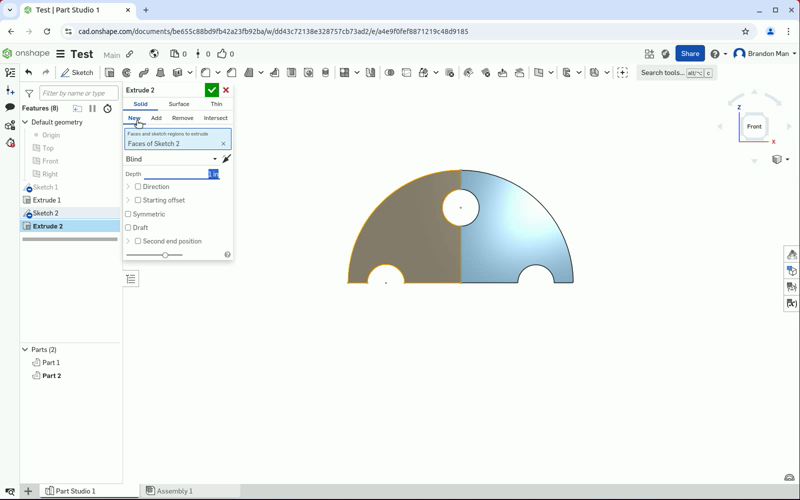
text(19.257)
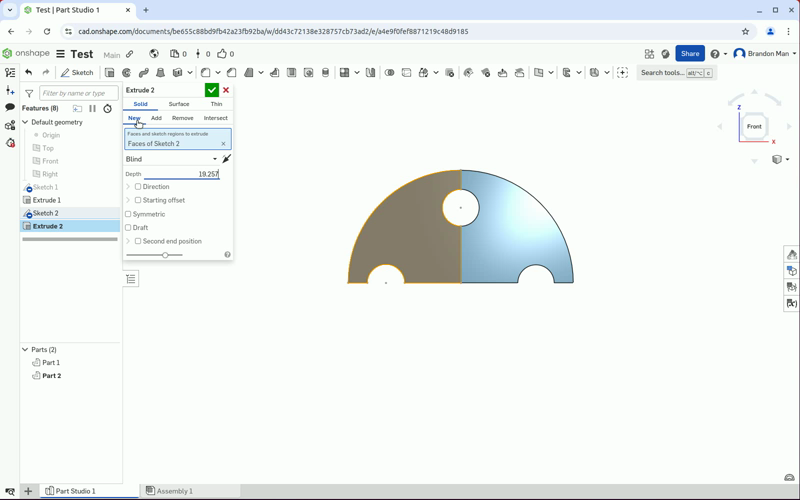
key(enter)
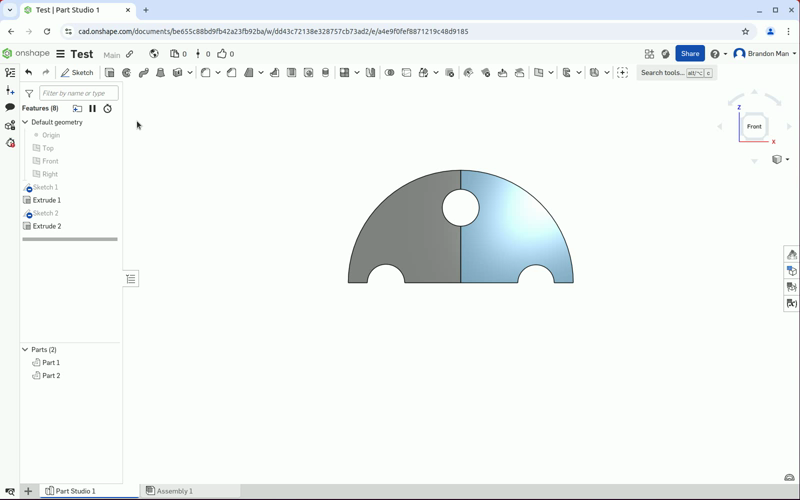
key(shift+h)
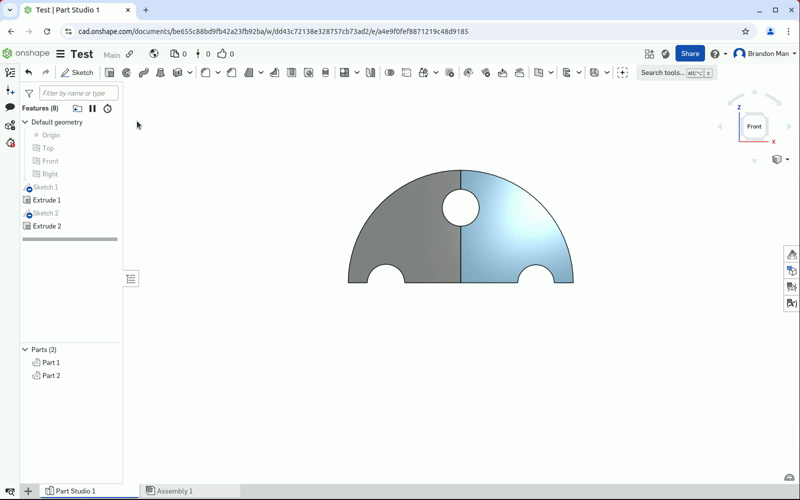
key(shift+h)
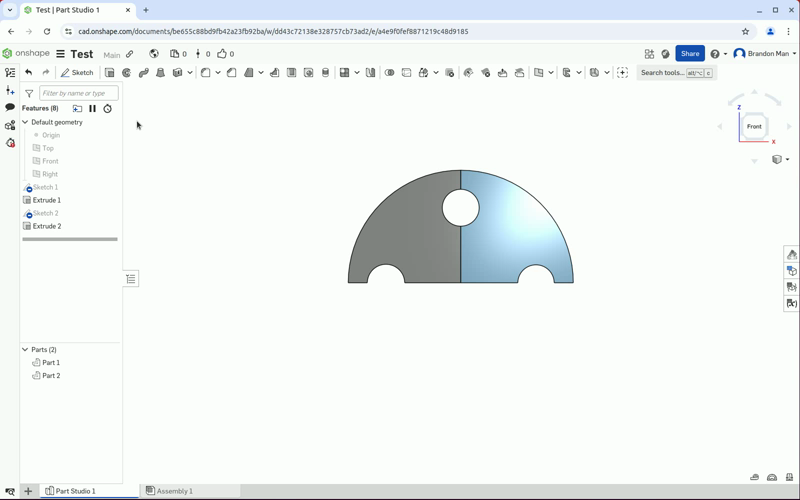
mouse_move(73, 189)
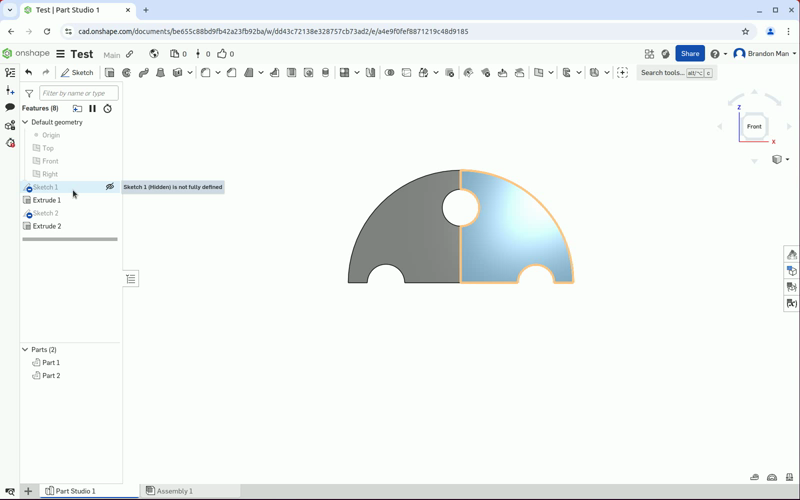
click(73, 189)
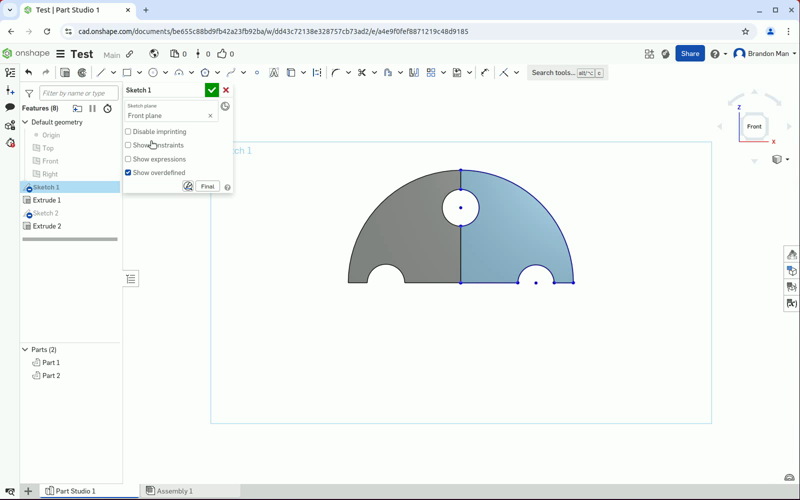
mouse_move(229, 92)
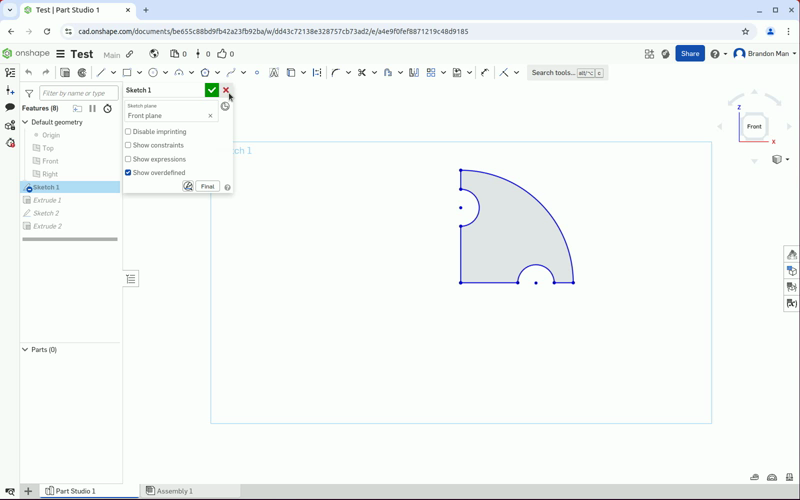
click(229, 92)
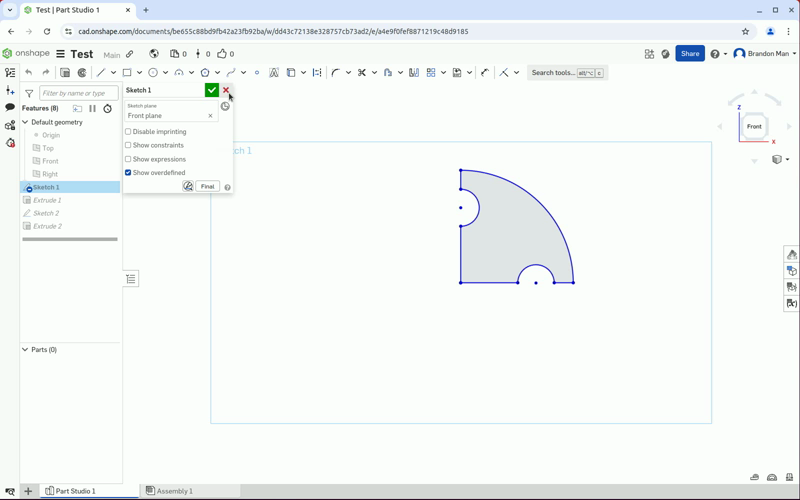
key(shift+s)
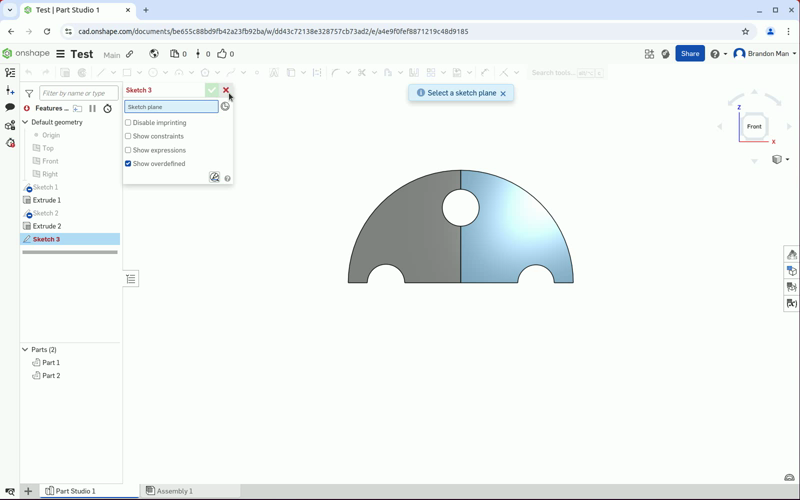
mouse_move(73, 163)
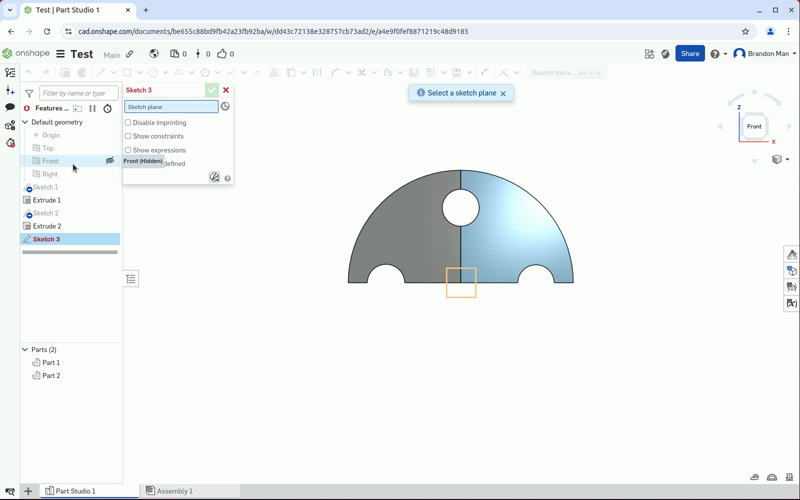
click(73, 163)
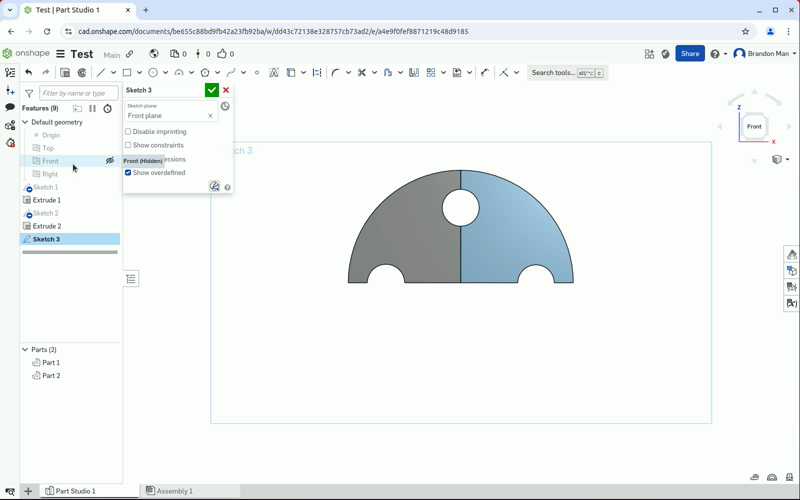
mouse_move(73, 352)
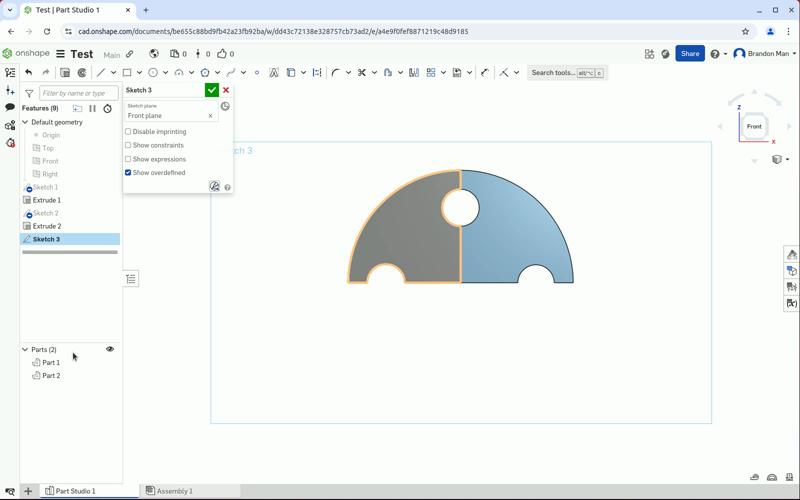
key(y)
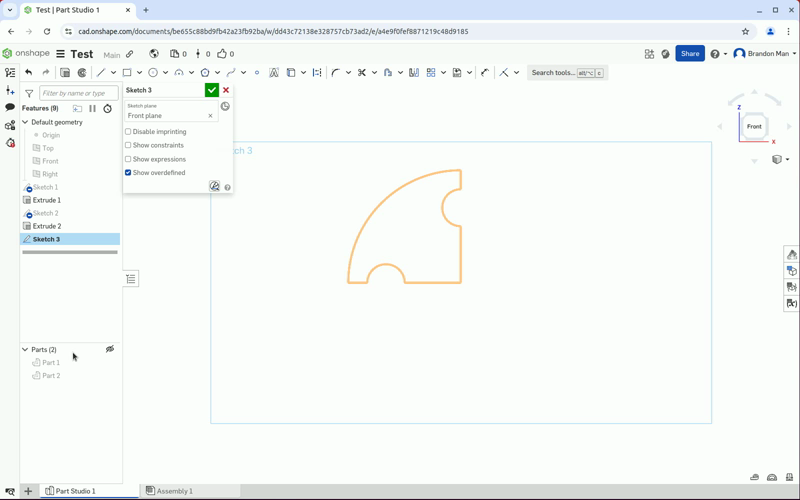
key(a)
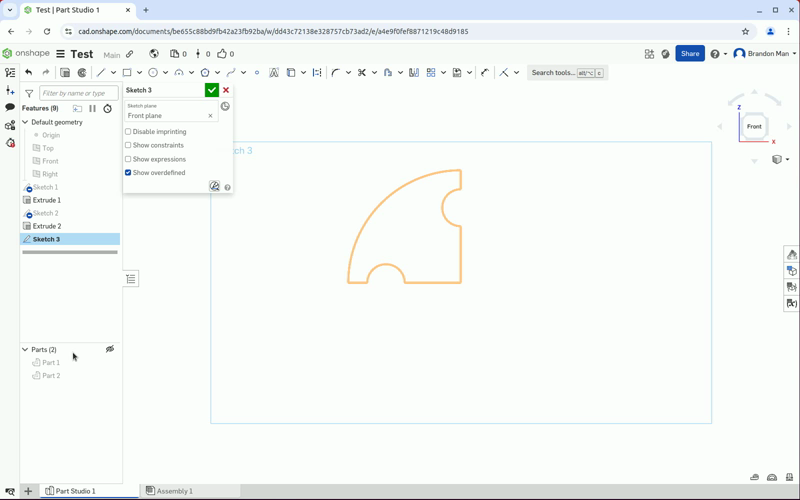
key_down(shift)
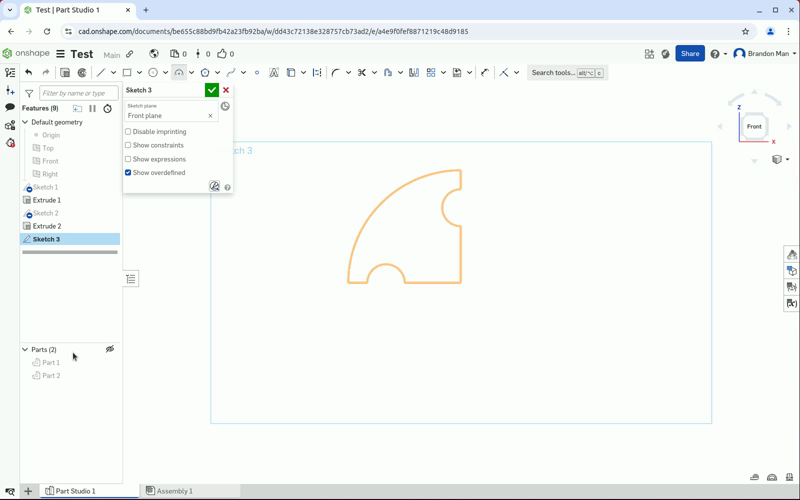
mouse_move(348, 282)
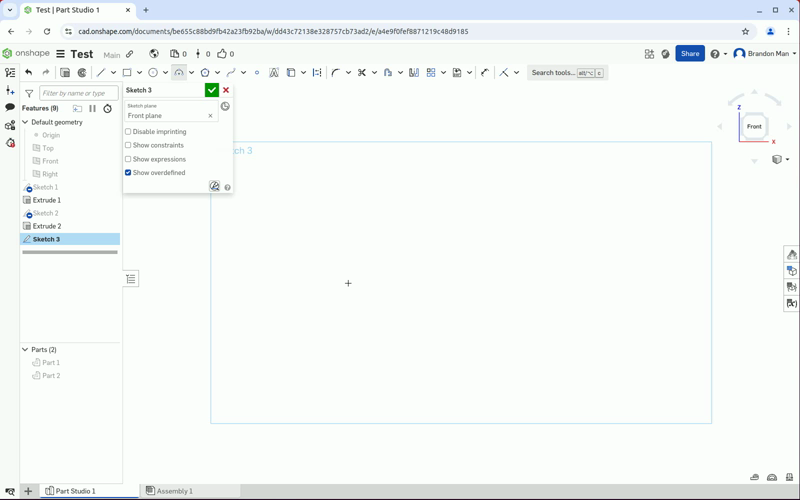
click(348, 282)
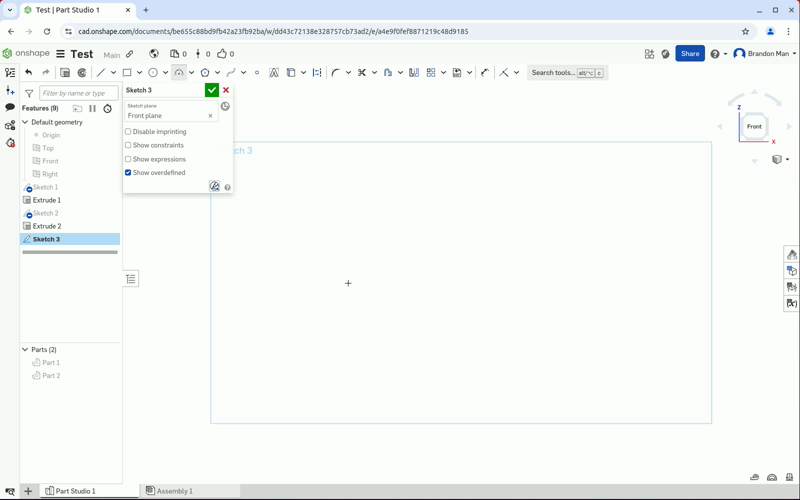
key_up(shift)
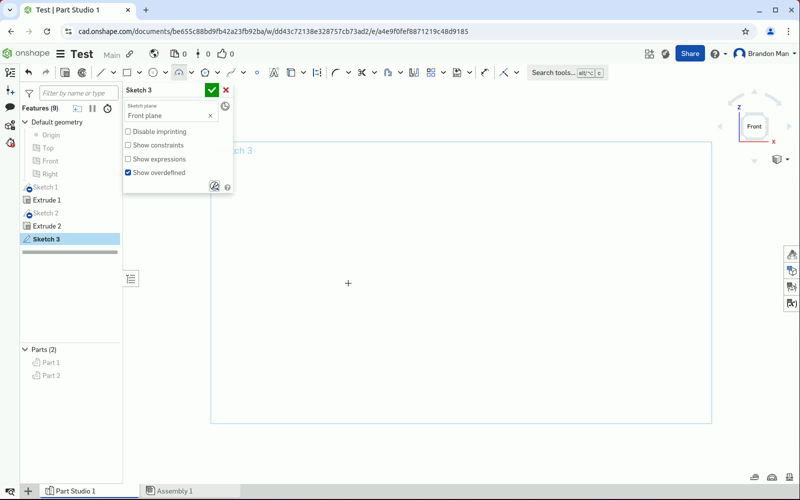
key_down(shift)
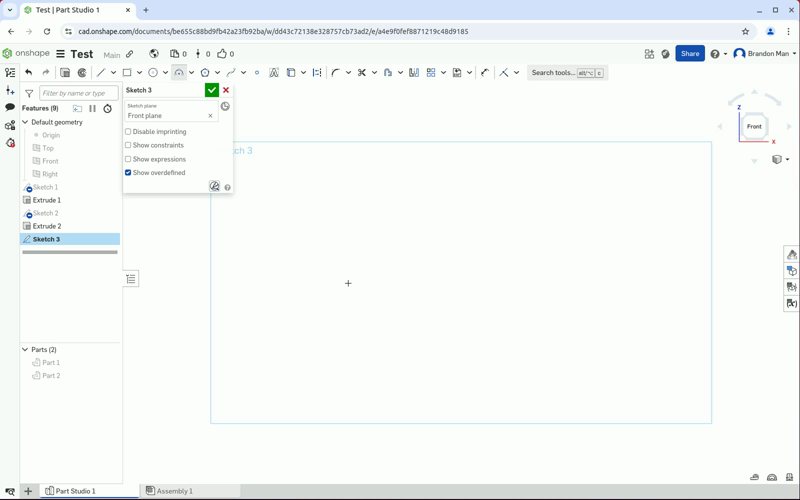
mouse_move(460, 395)
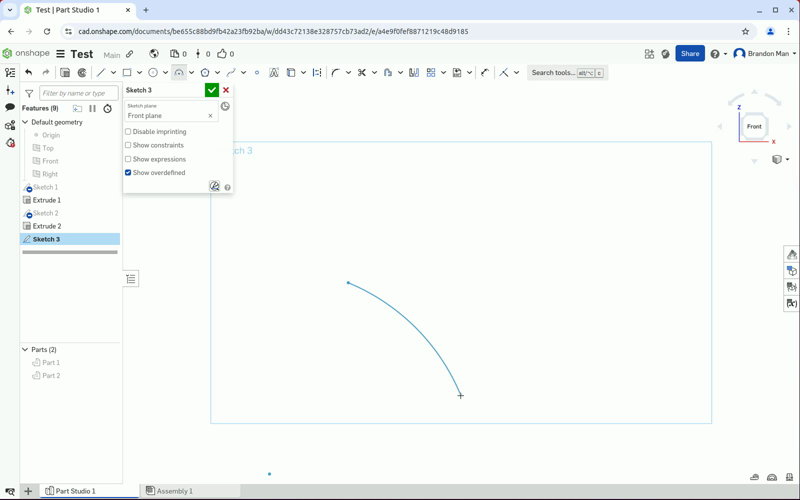
click(460, 395)
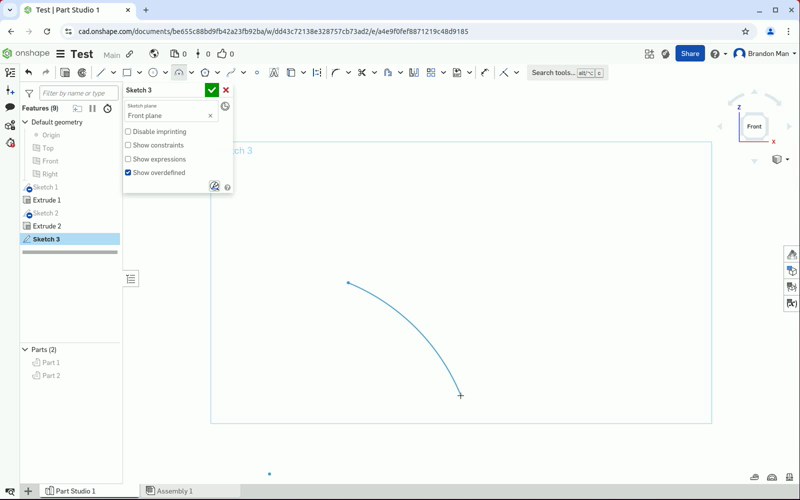
mouse_move(381, 362)
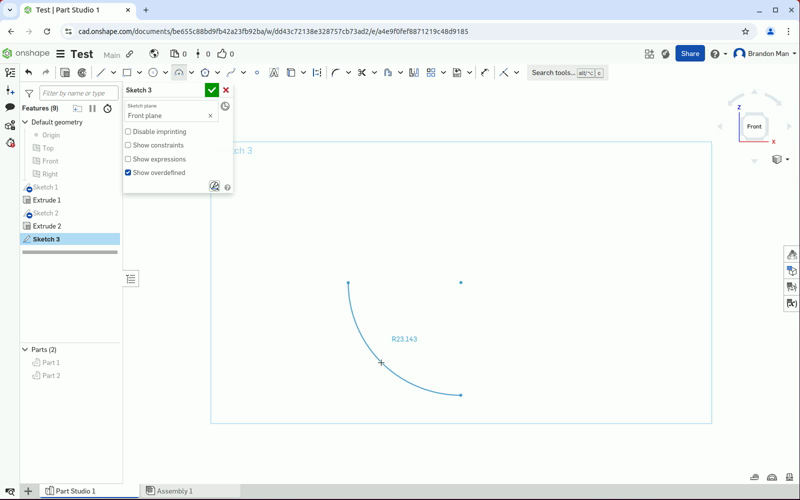
click(381, 362)
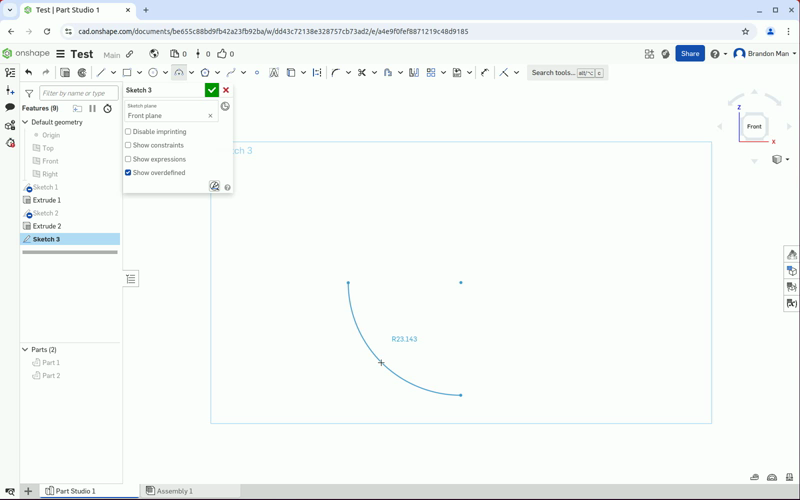
key_up(shift)
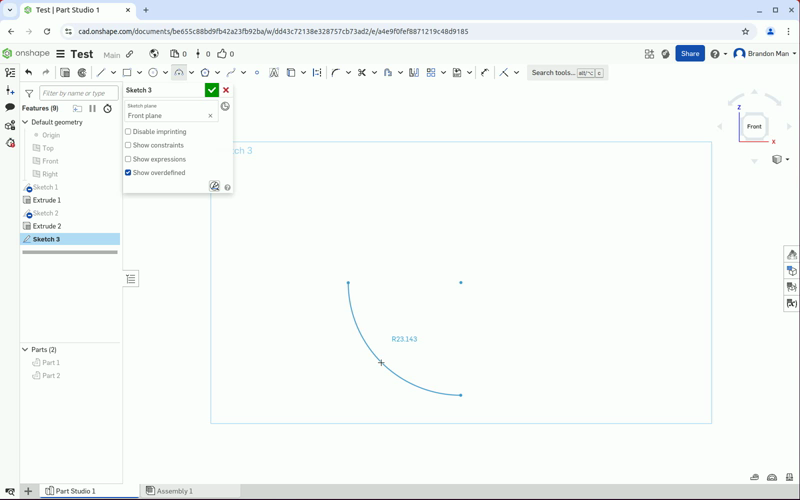
key(esc)
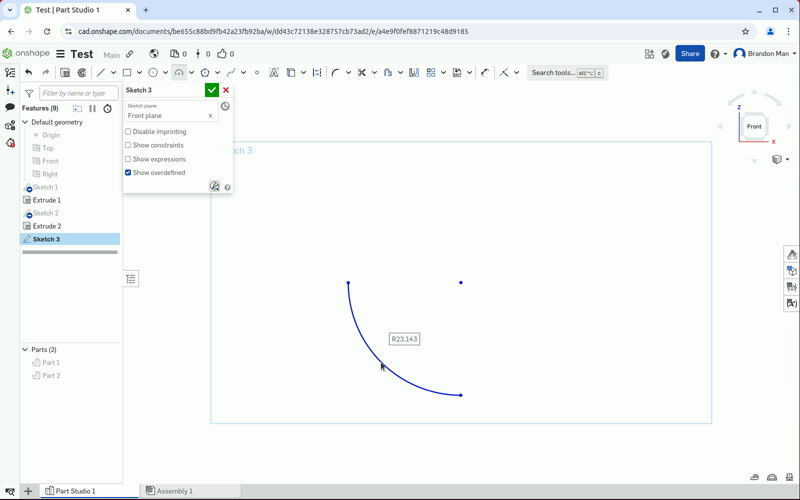
key(l)
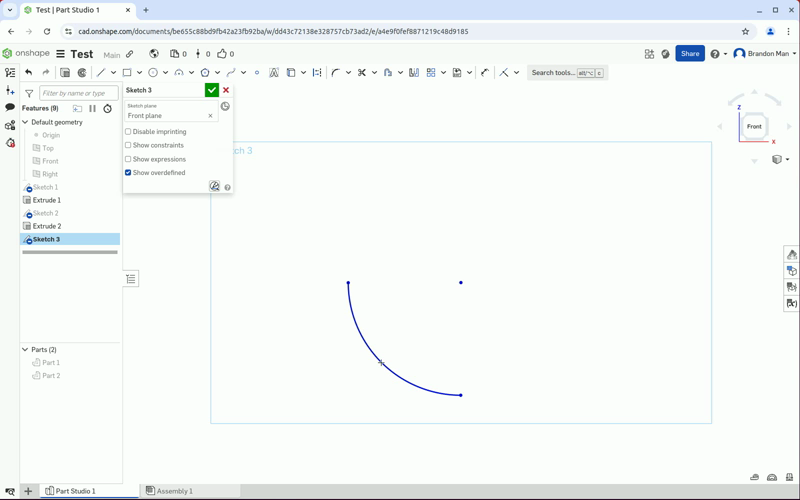
mouse_move(460, 395)
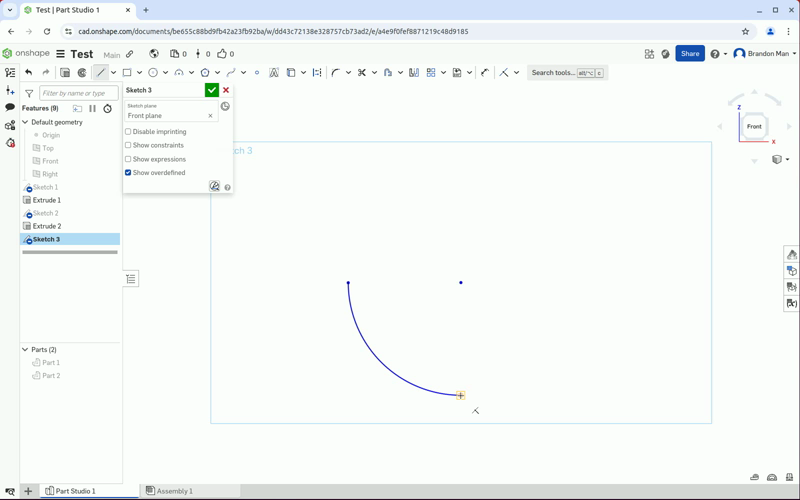
click(460, 395)
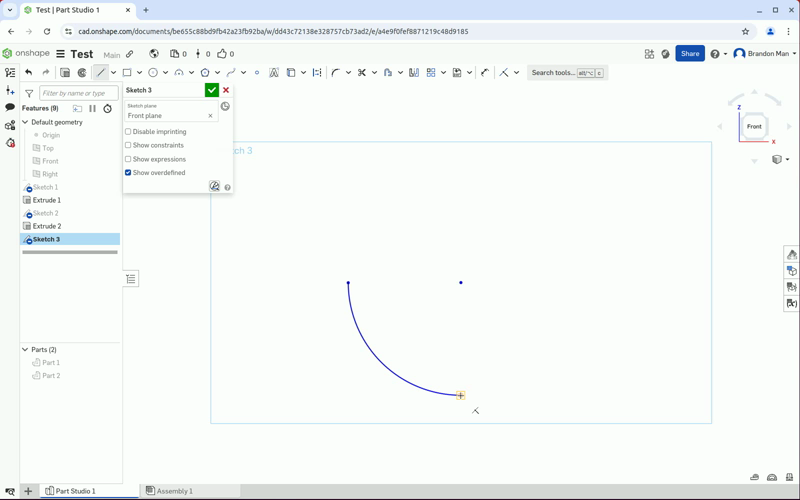
key_down(shift)
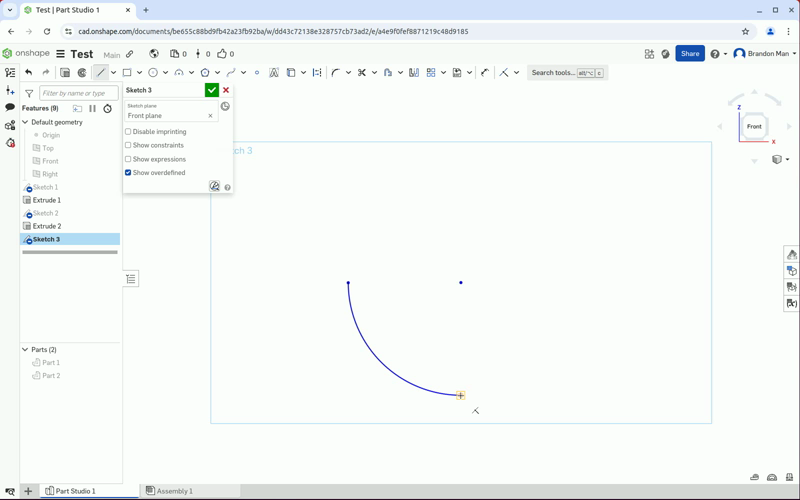
mouse_move(490, 395)
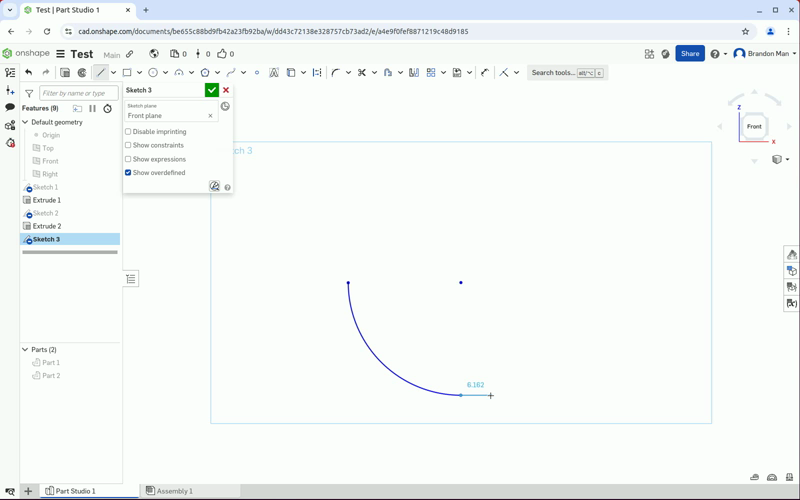
mouse_move(460, 376)
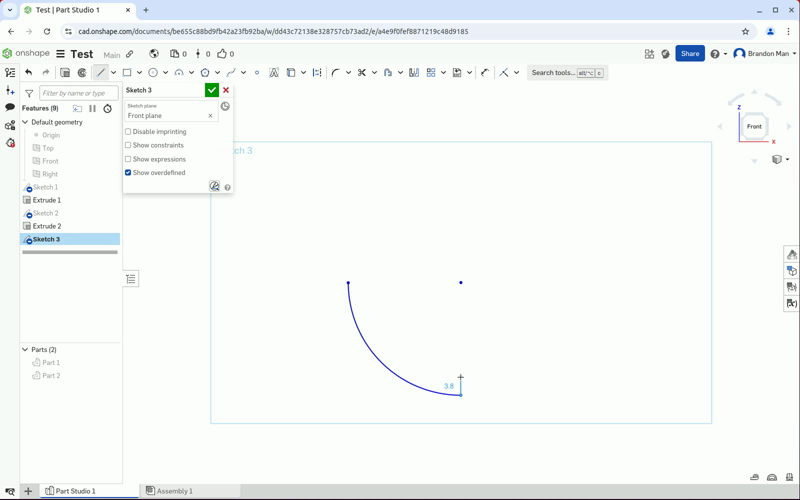
click(460, 376)
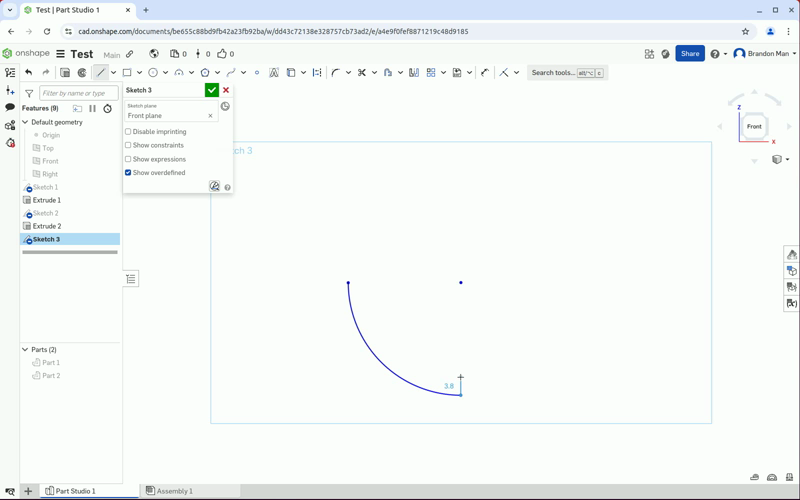
key_up(shift)
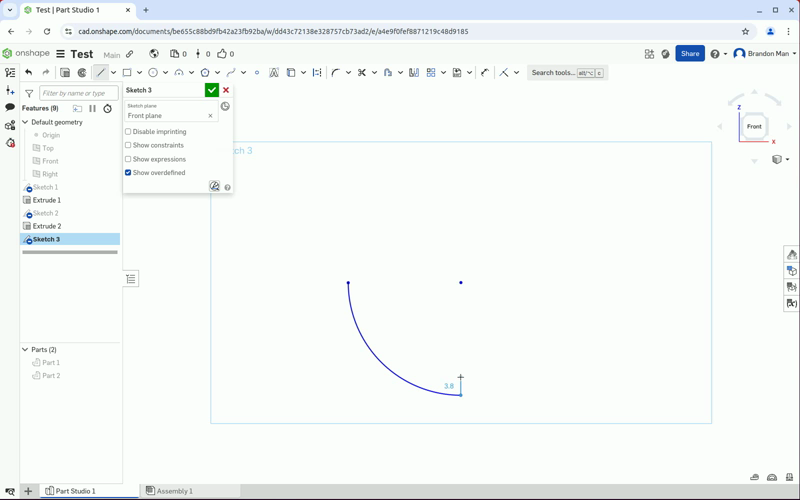
key(esc)
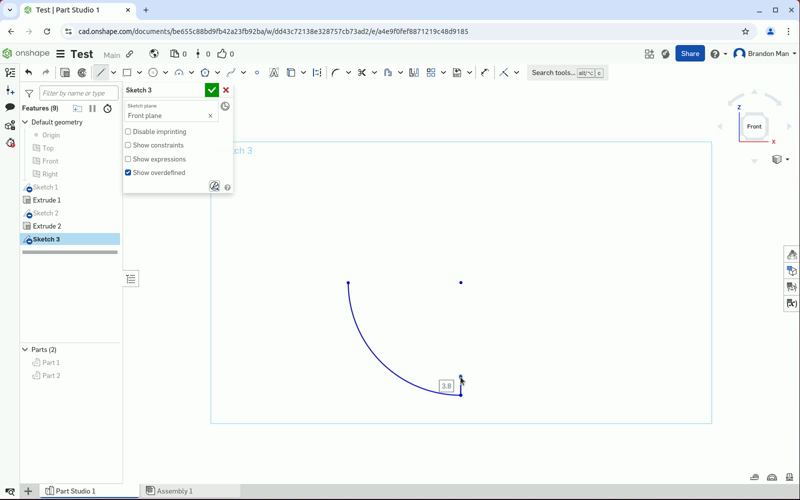
key(a)
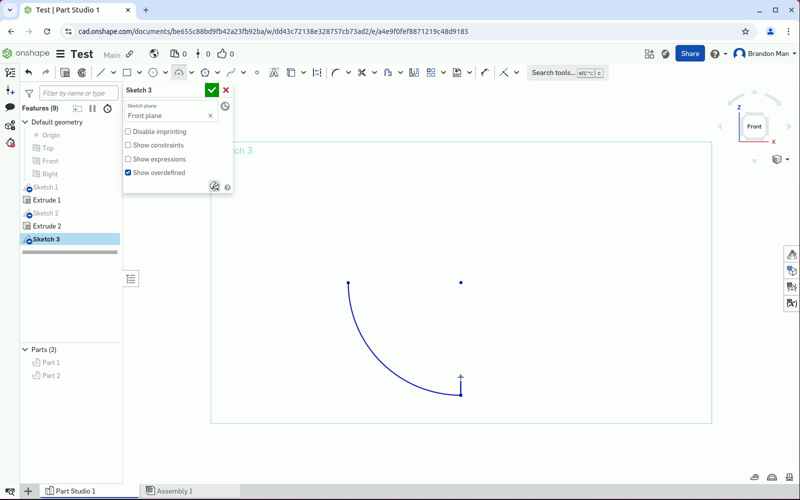
mouse_move(460, 376)
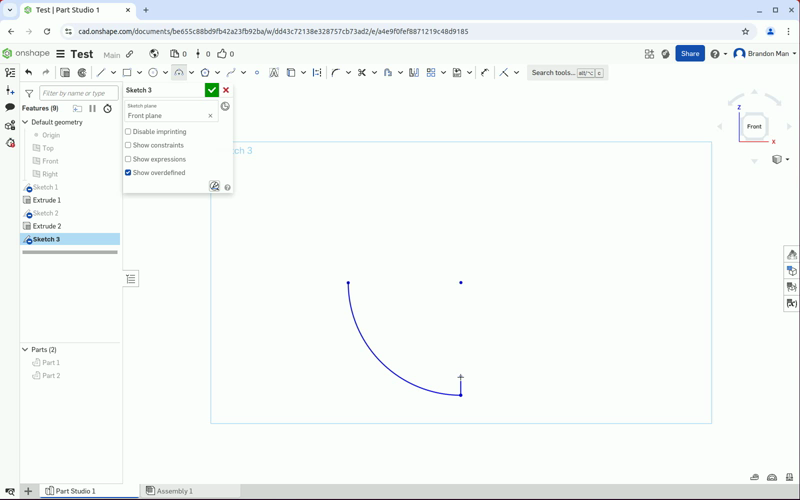
click(460, 376)
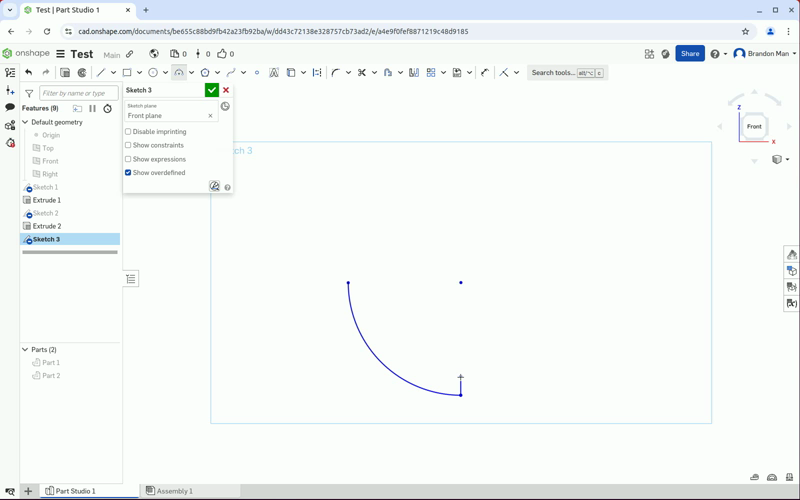
key_down(shift)
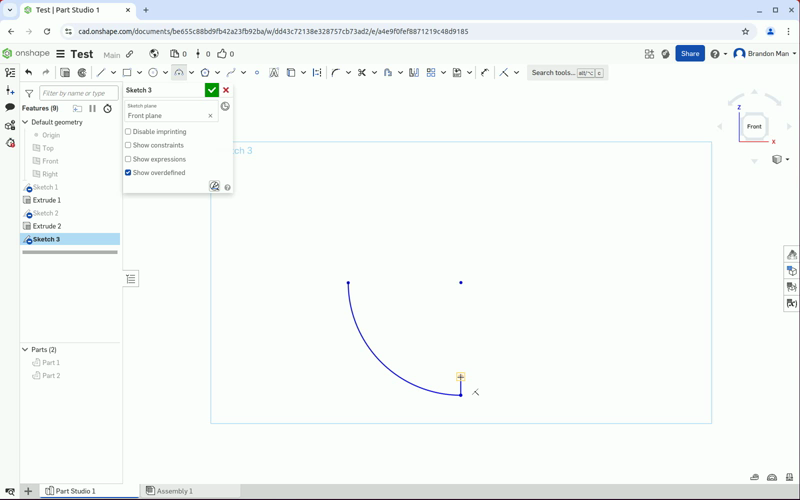
mouse_move(460, 339)
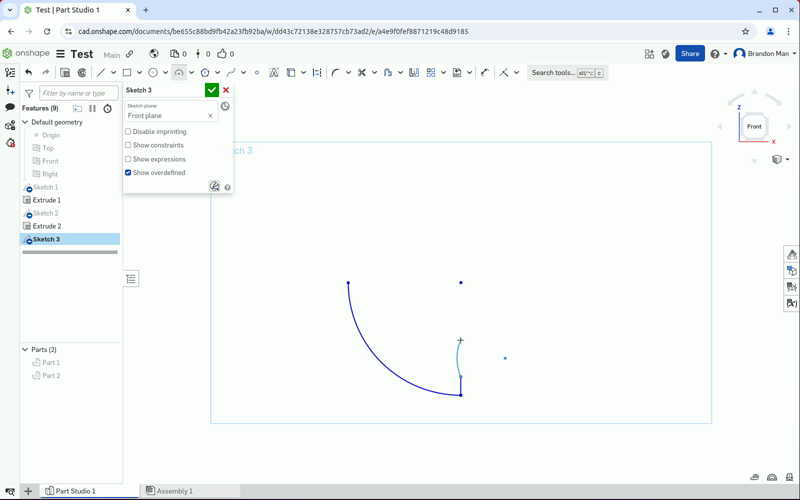
click(460, 339)
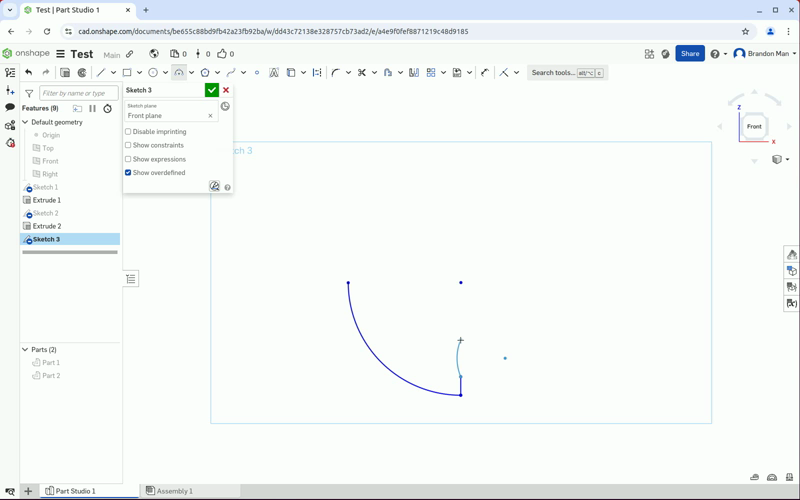
mouse_move(442, 358)
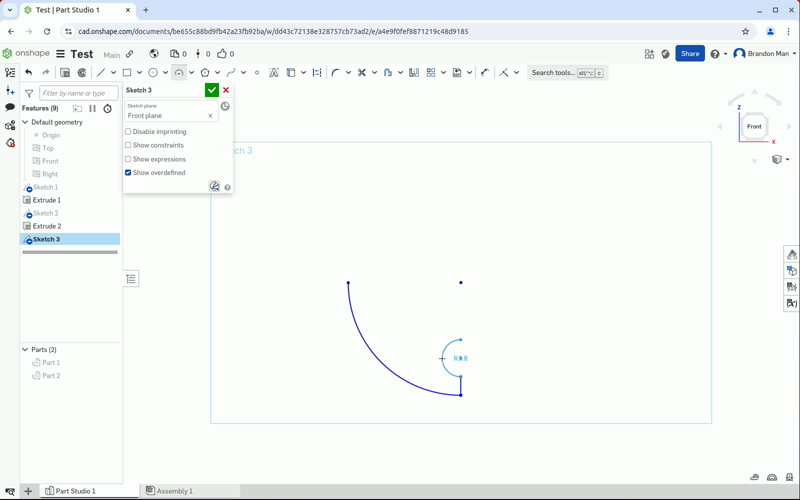
click(442, 358)
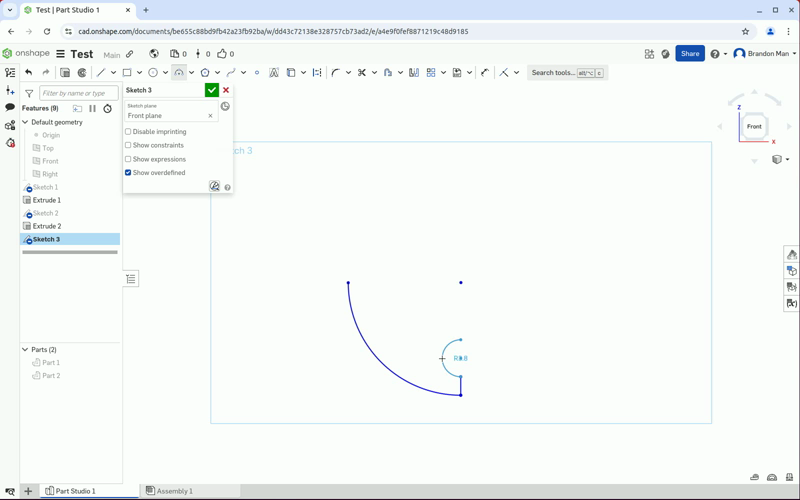
key_up(shift)
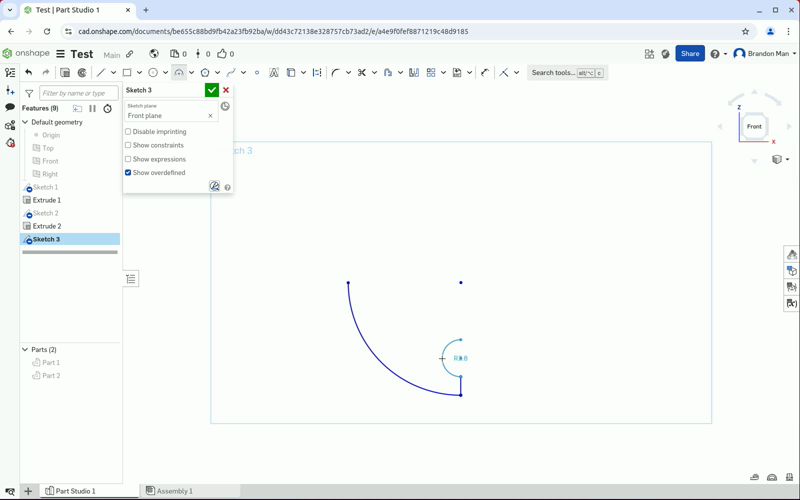
key(esc)
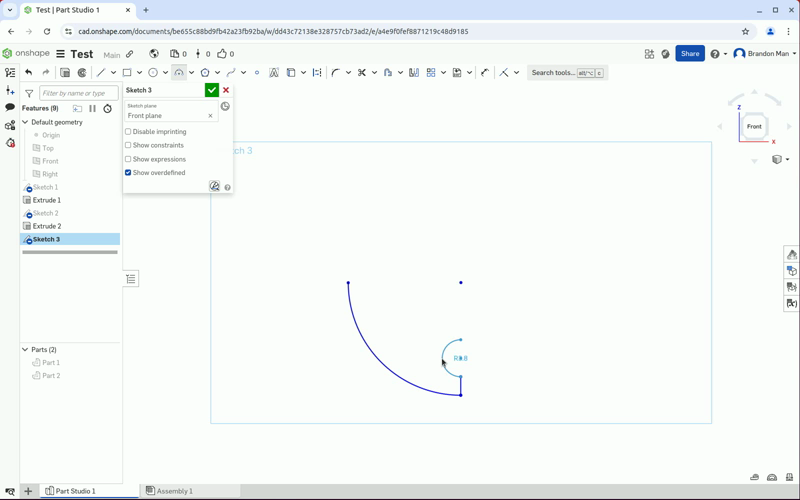
key(l)
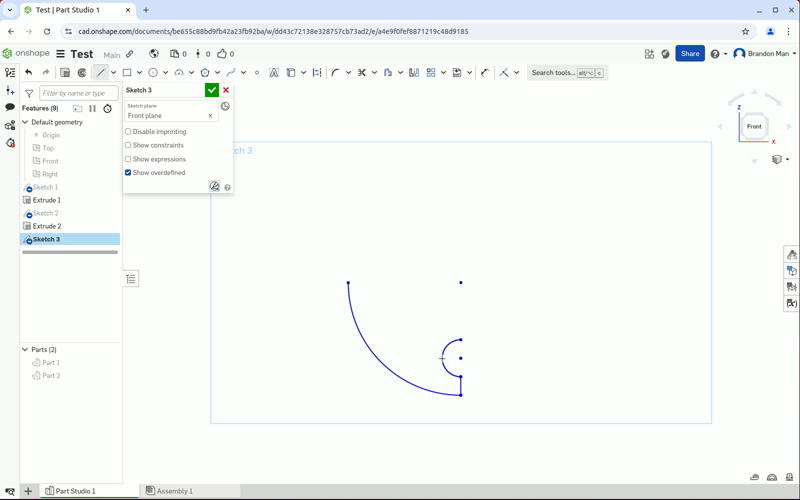
mouse_move(460, 339)
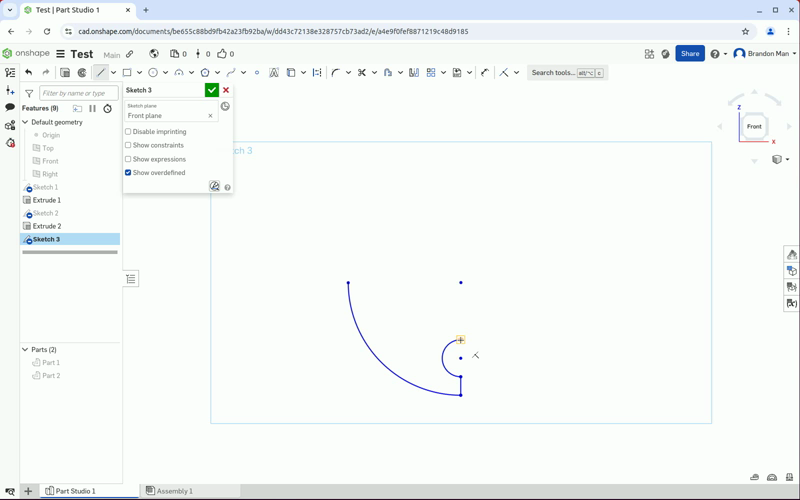
click(460, 339)
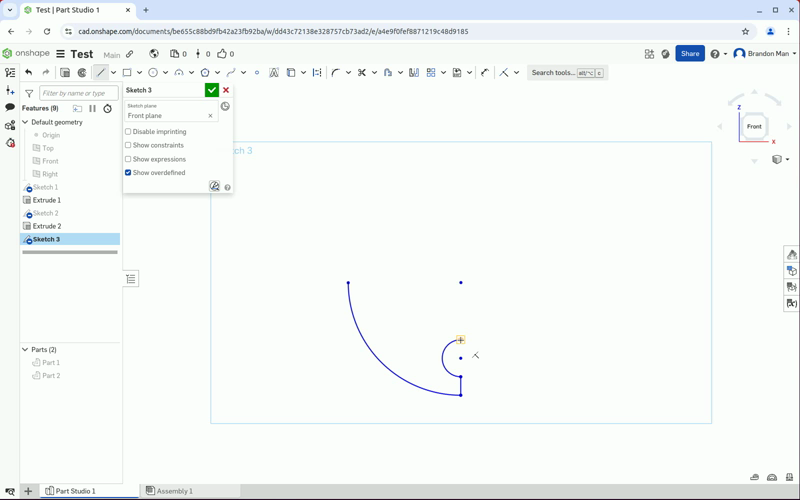
key_down(shift)
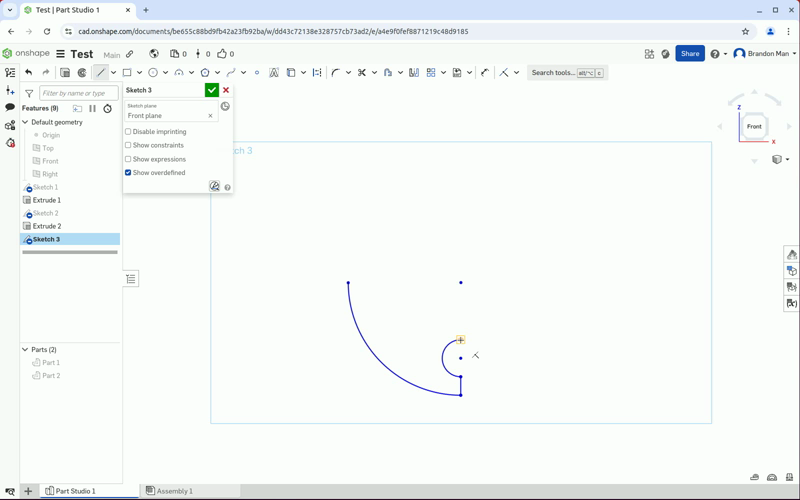
mouse_move(490, 339)
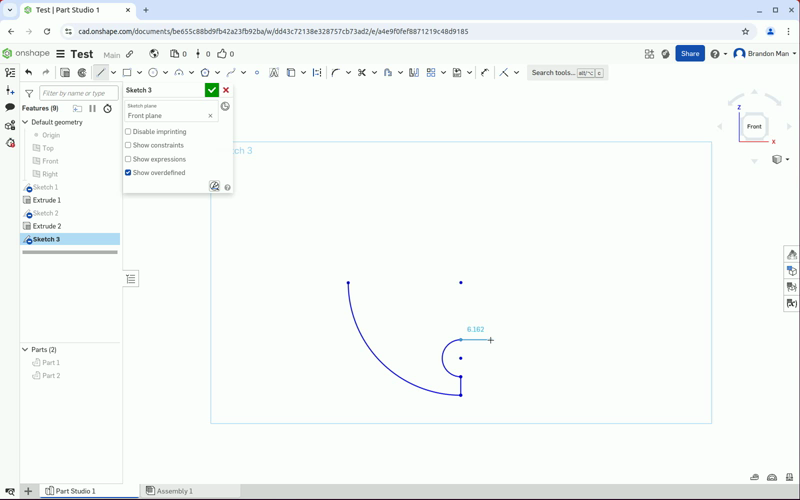
mouse_move(460, 282)
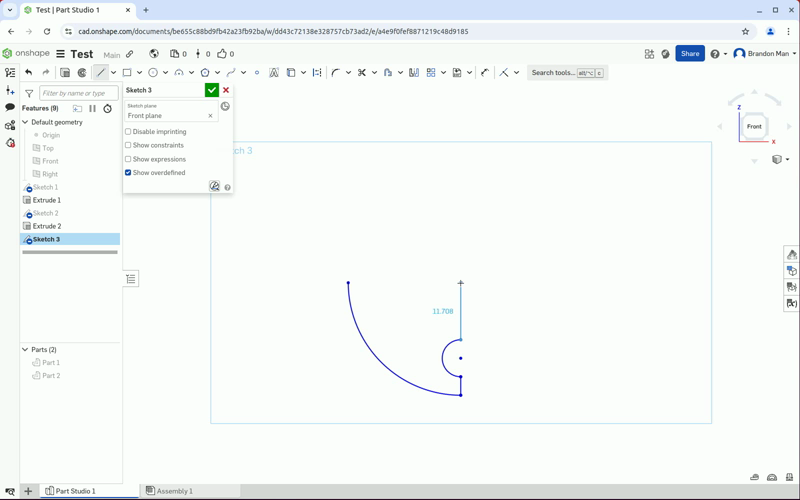
click(460, 282)
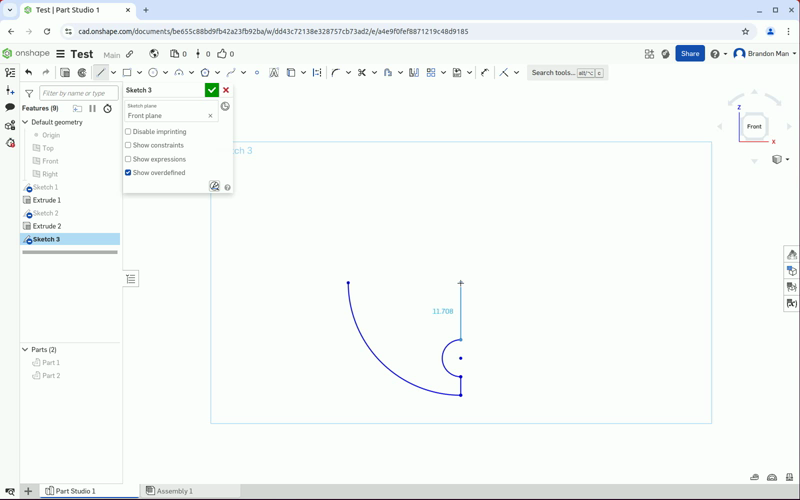
key_up(shift)
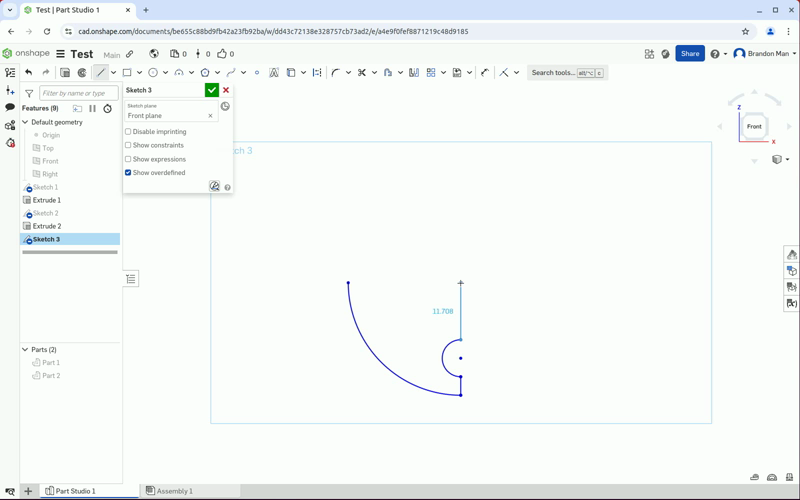
key_down(shift)
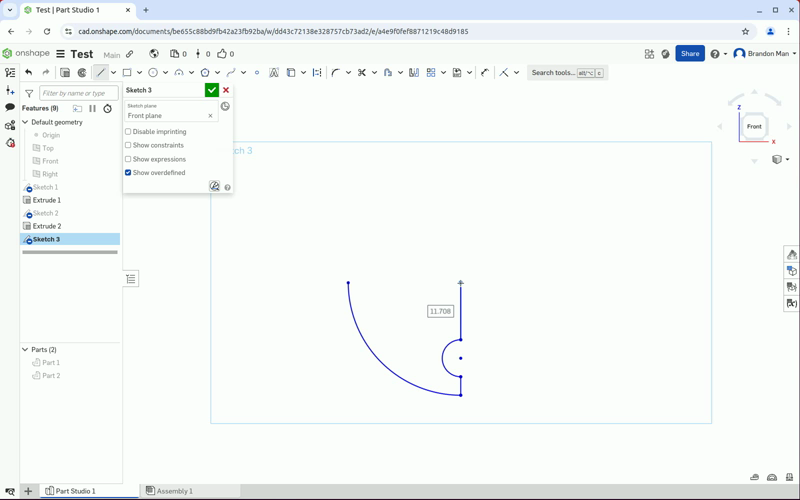
mouse_move(490, 282)
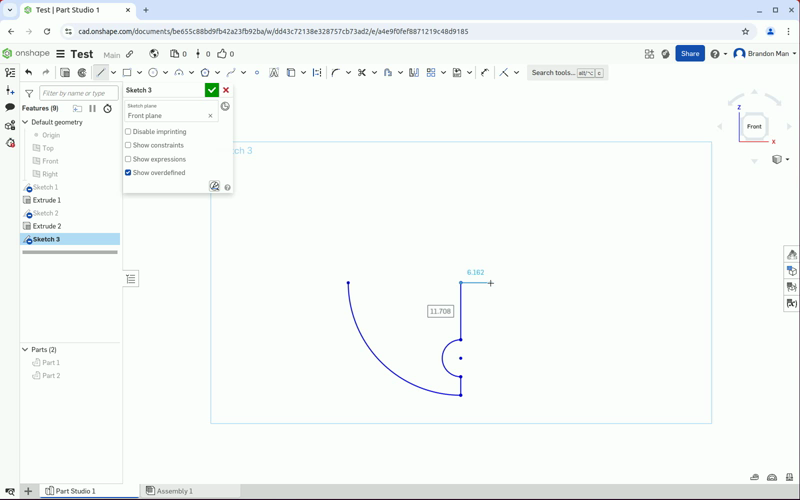
mouse_move(404, 282)
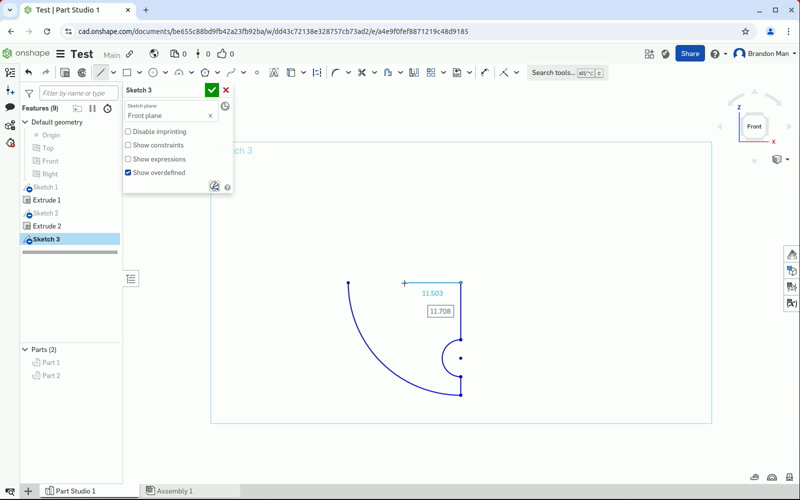
click(404, 282)
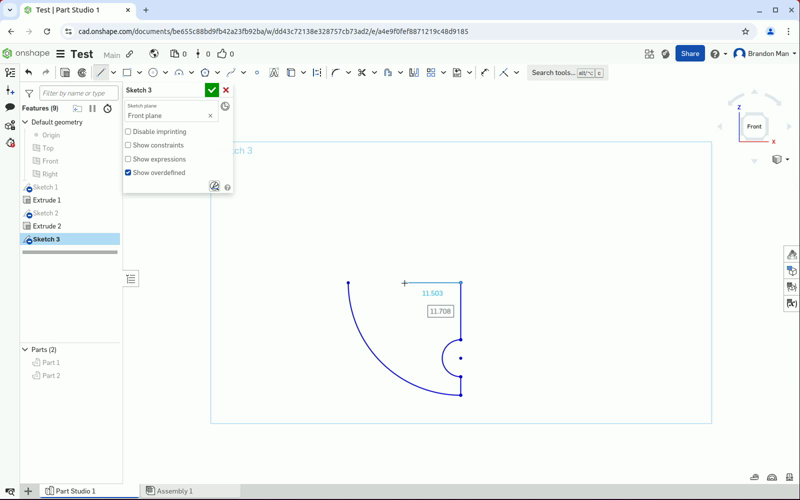
key_up(shift)
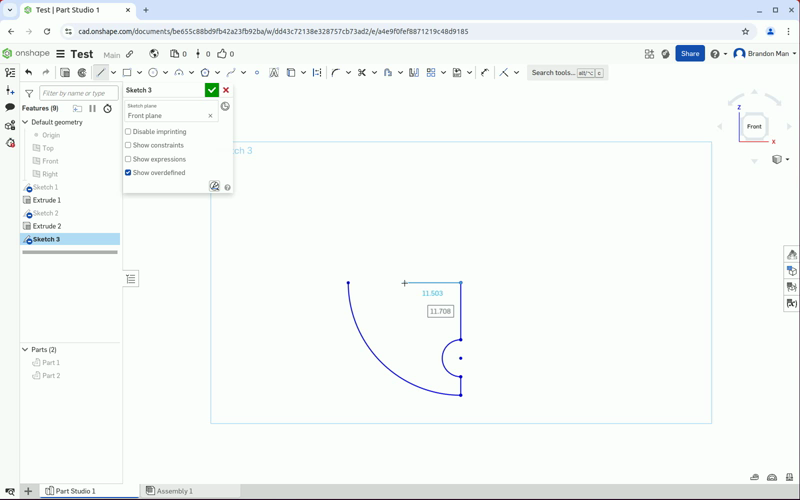
key(esc)
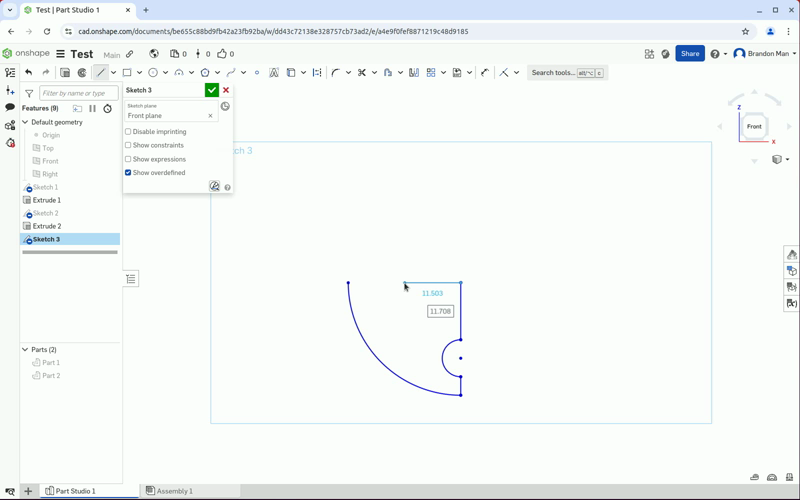
key(a)
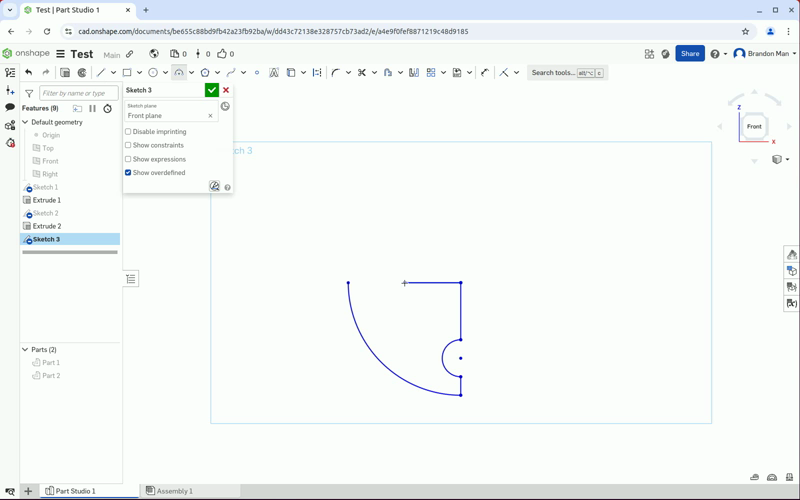
mouse_move(404, 282)
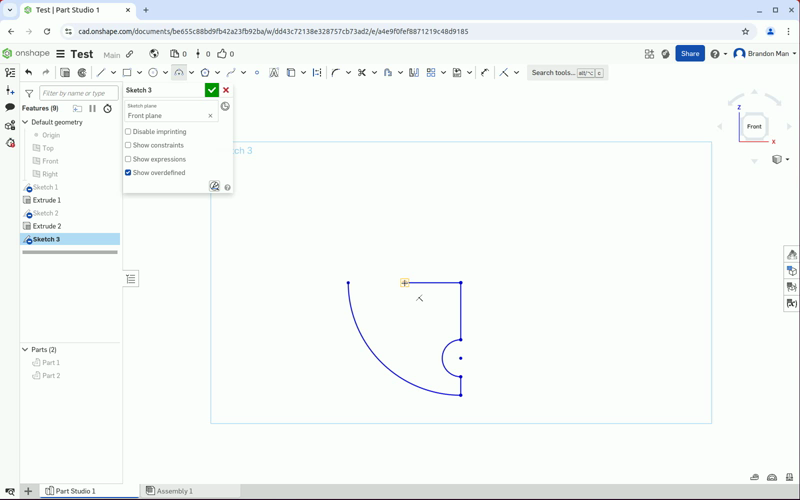
click(404, 282)
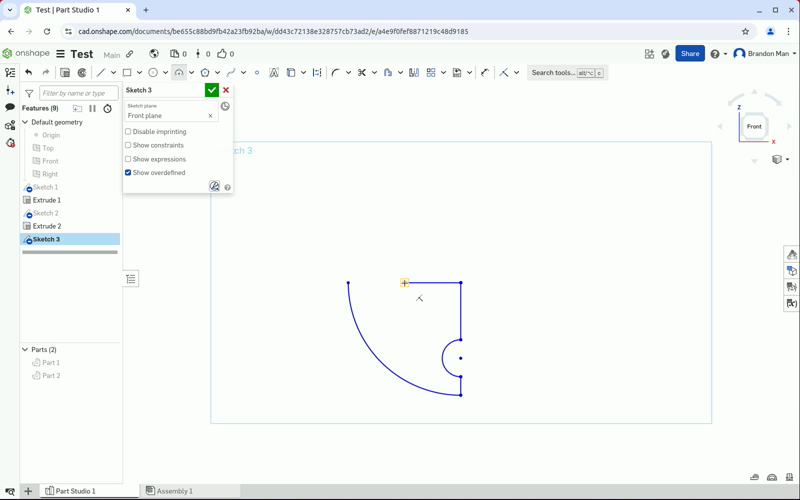
key_down(shift)
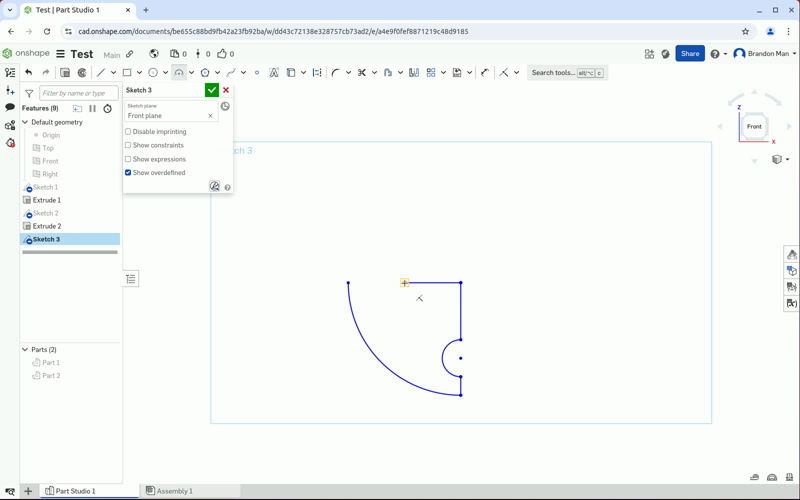
mouse_move(367, 282)
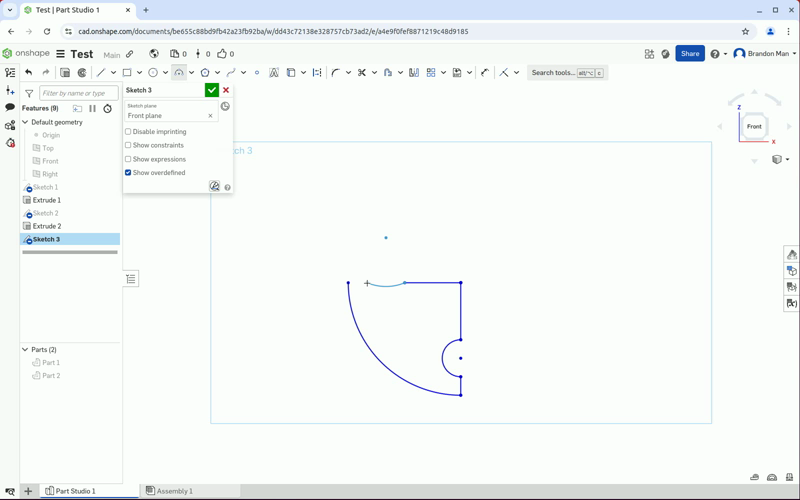
click(367, 282)
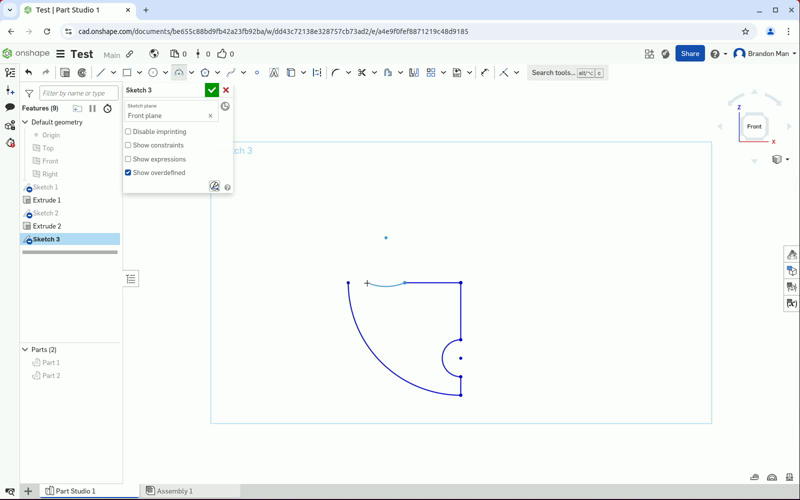
mouse_move(386, 301)
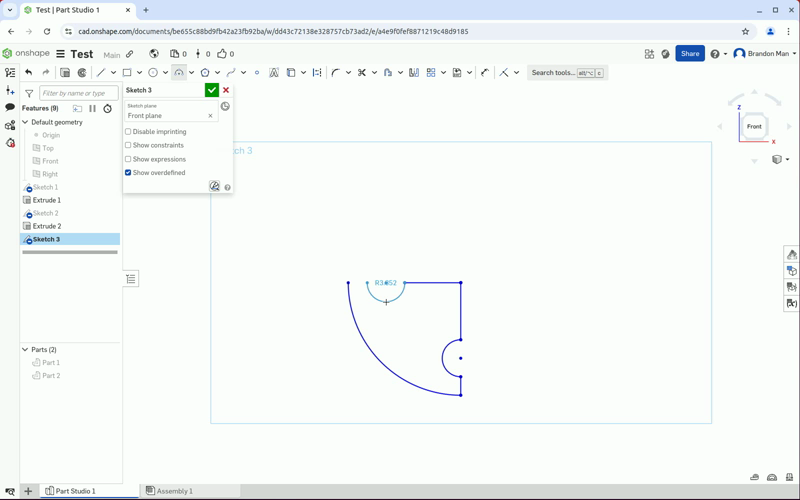
click(386, 301)
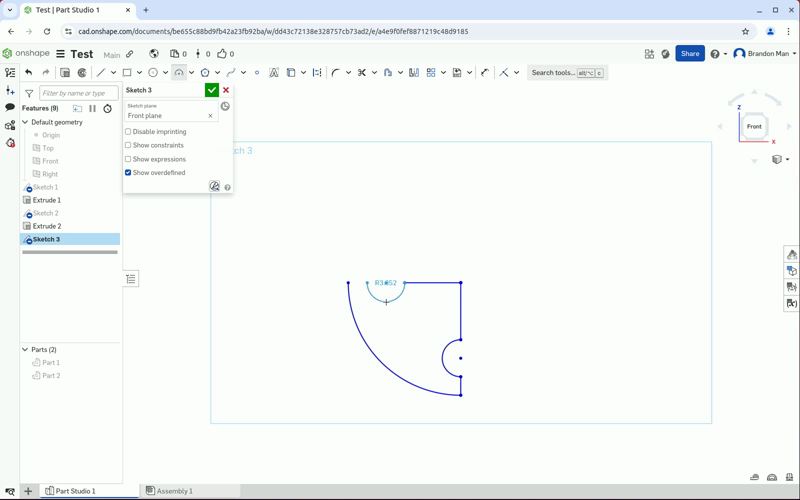
key_up(shift)
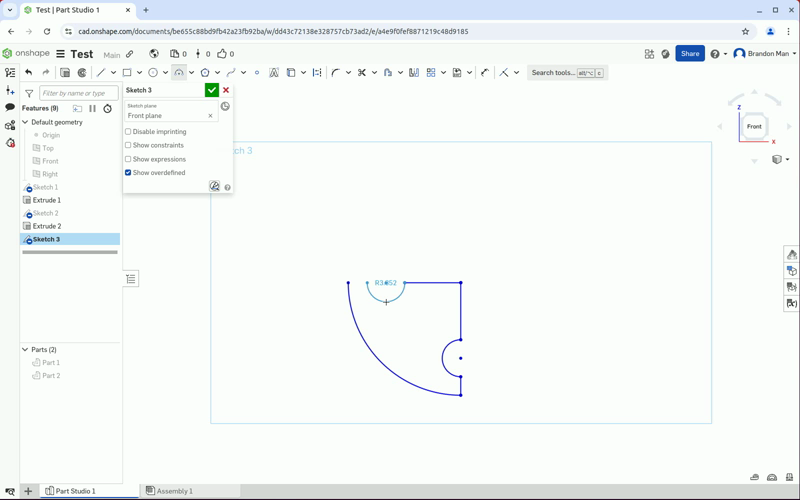
key(esc)
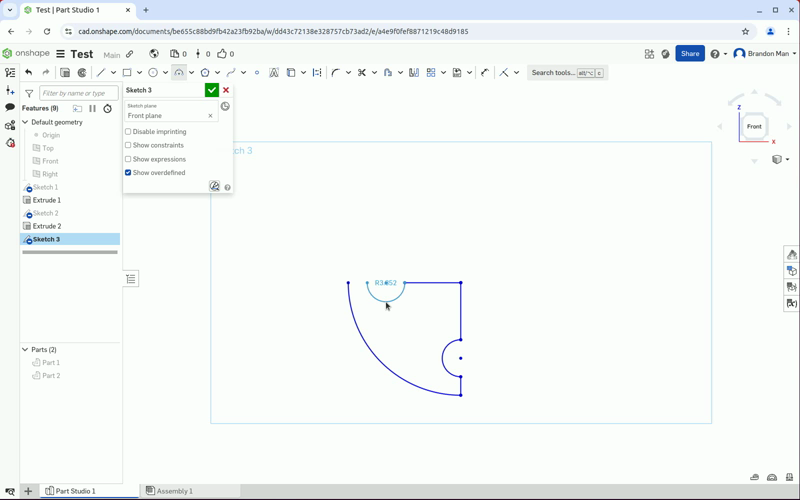
key(l)
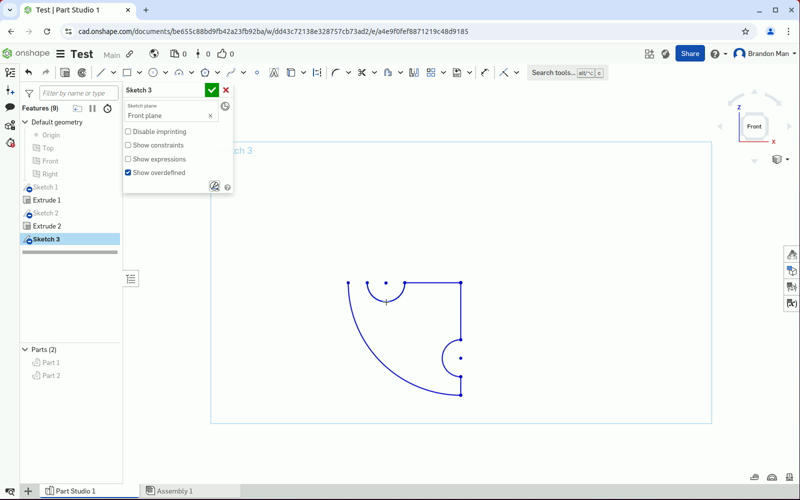
mouse_move(367, 282)
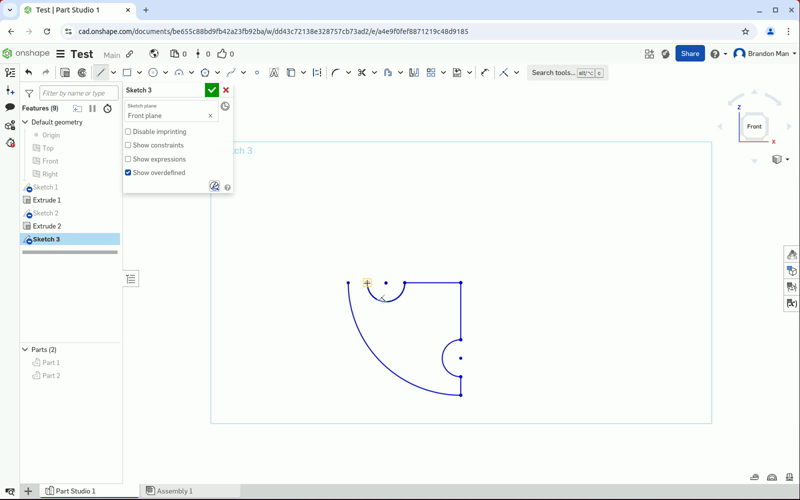
click(367, 282)
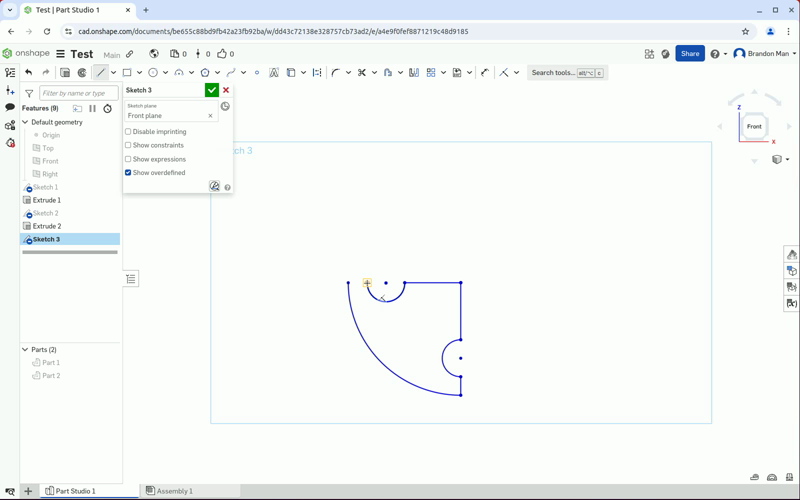
mouse_move(397, 282)
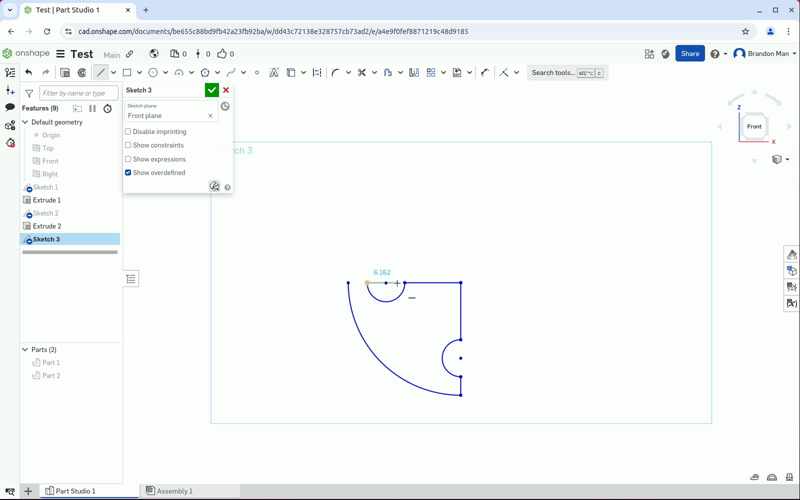
key_down(shift)
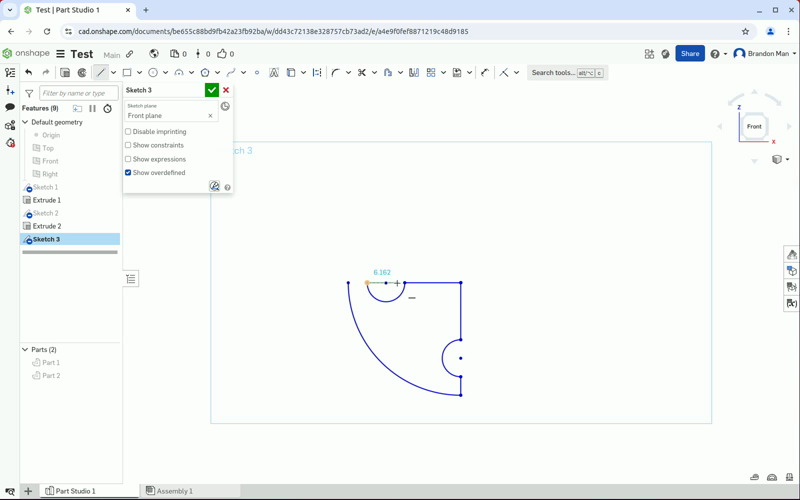
mouse_move(348, 282)
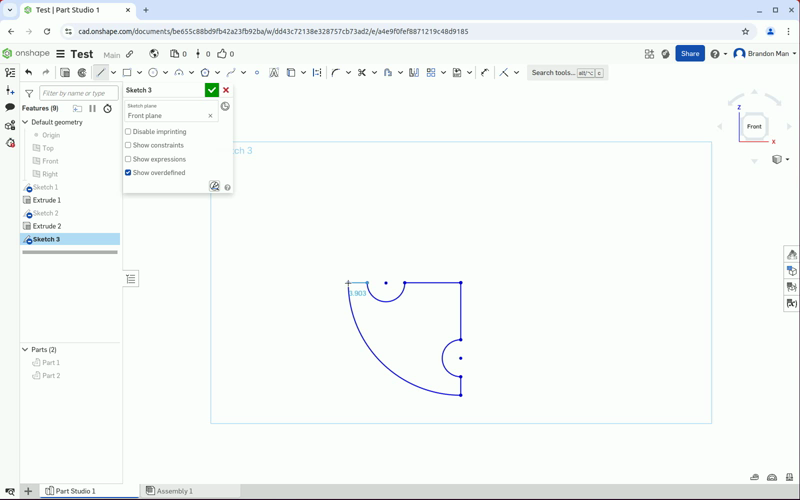
key_up(shift)
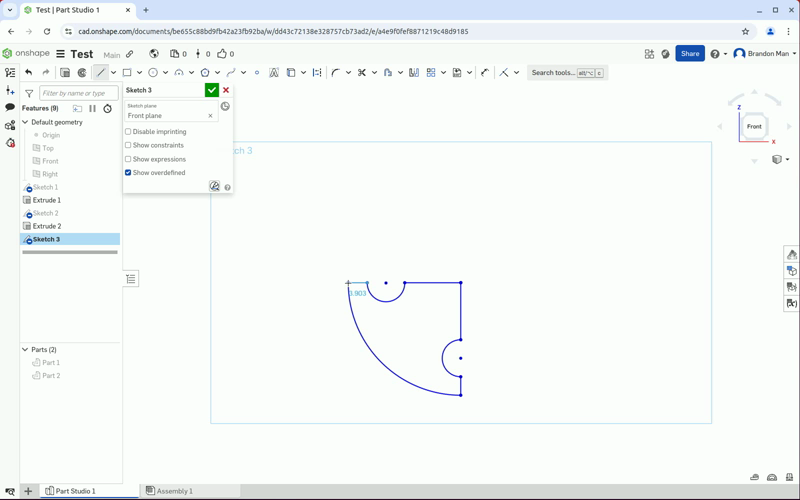
click(348, 282)
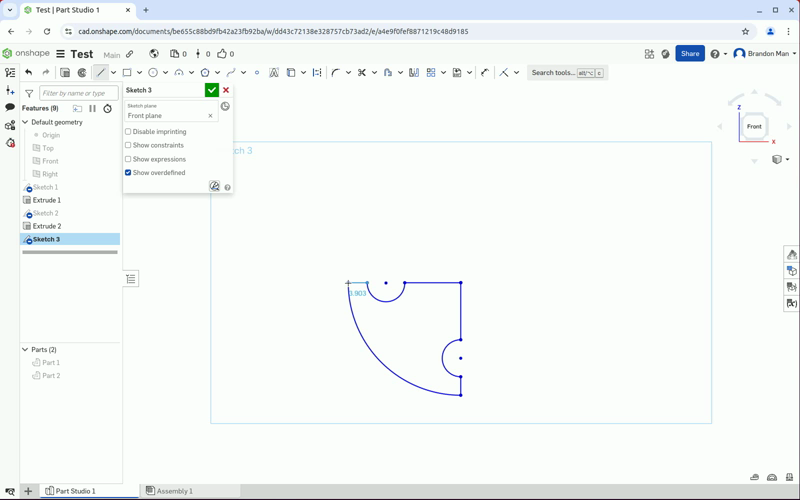
key(esc)
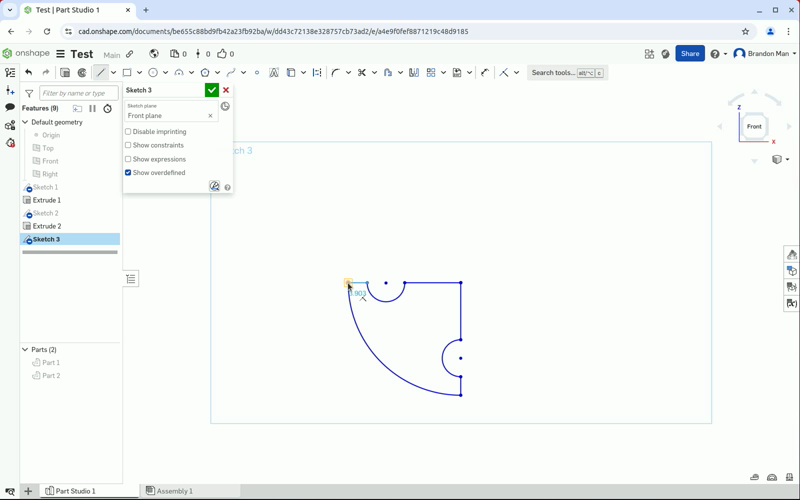
mouse_move(440, 311)
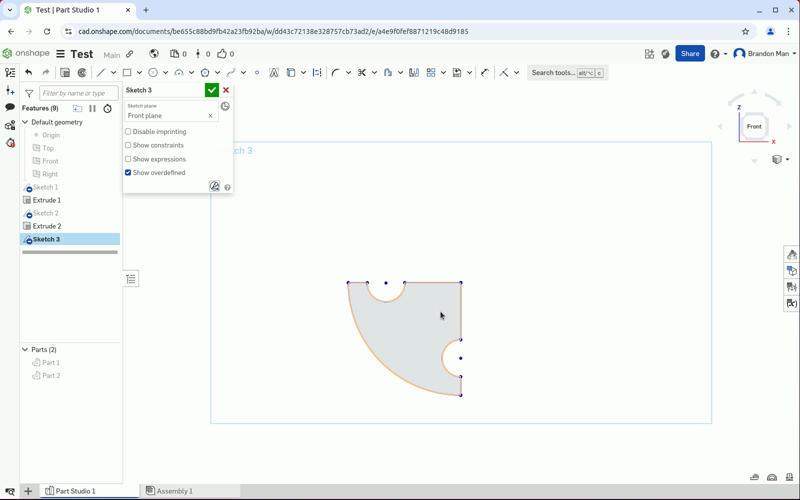
scroll(6)
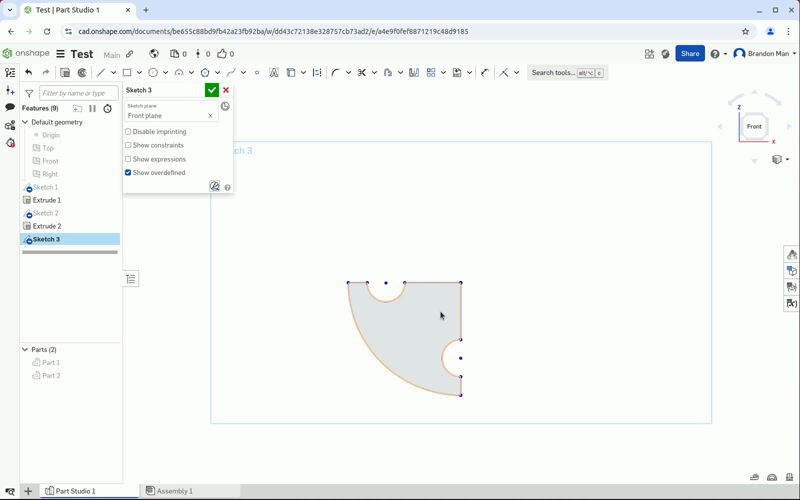
scroll(6)
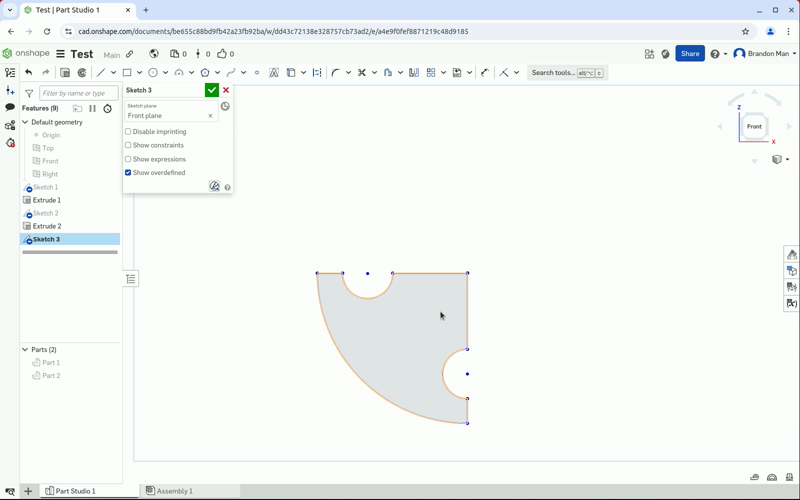
scroll(6)
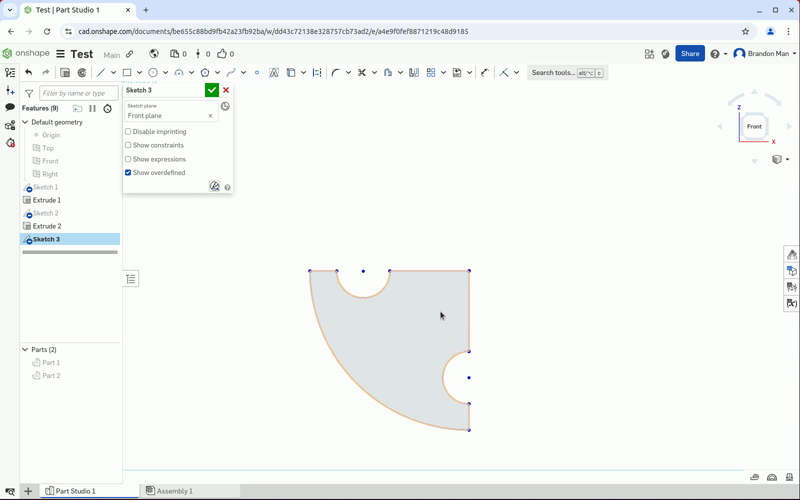
scroll(6)
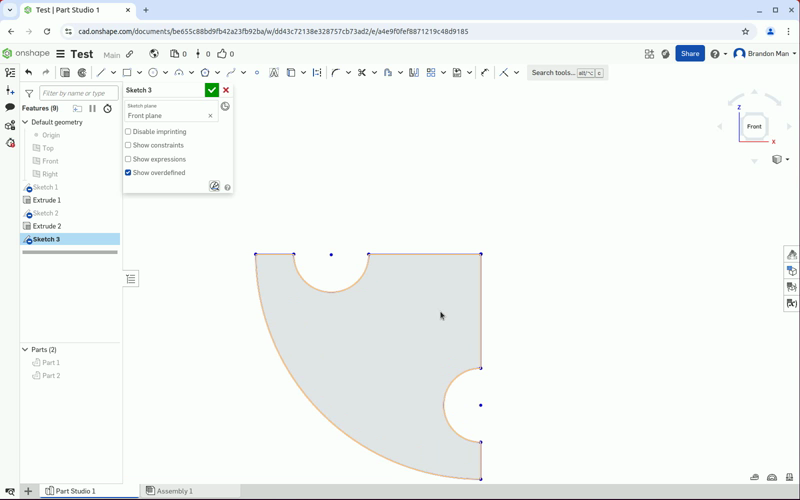
scroll(6)
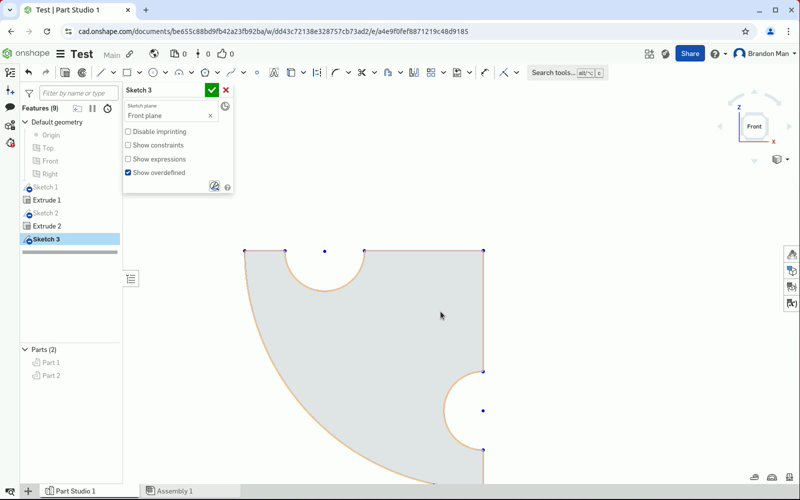
scroll(6)
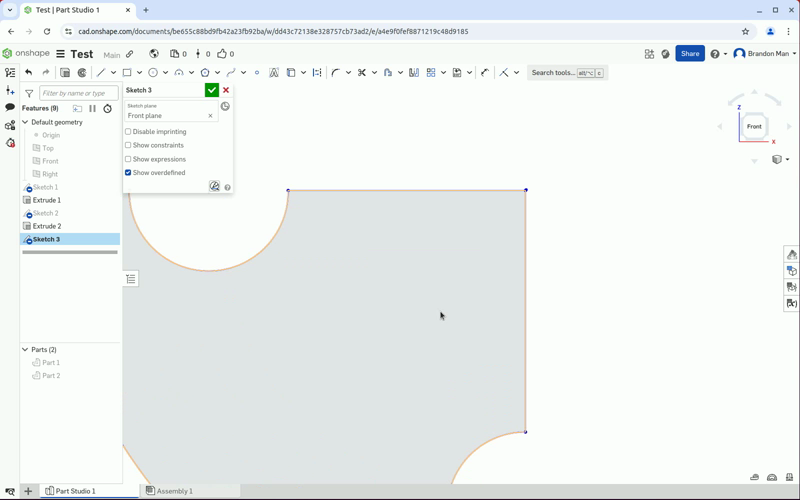
scroll(6)
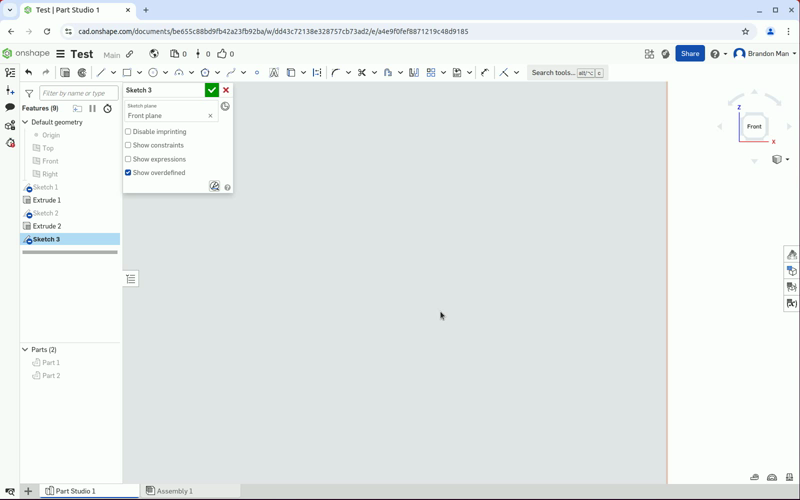
click(440, 311)
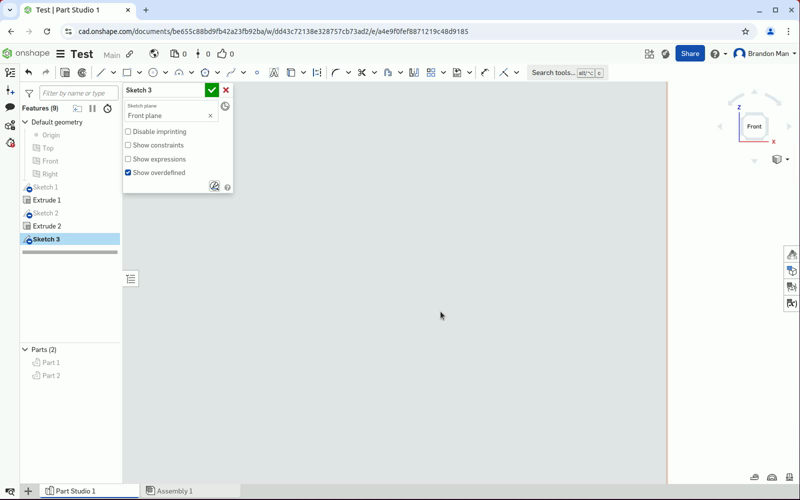
scroll(-6)
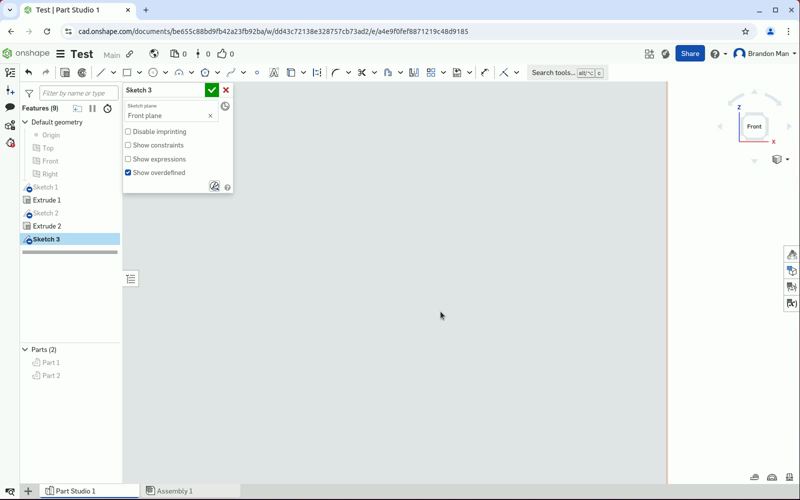
scroll(-6)
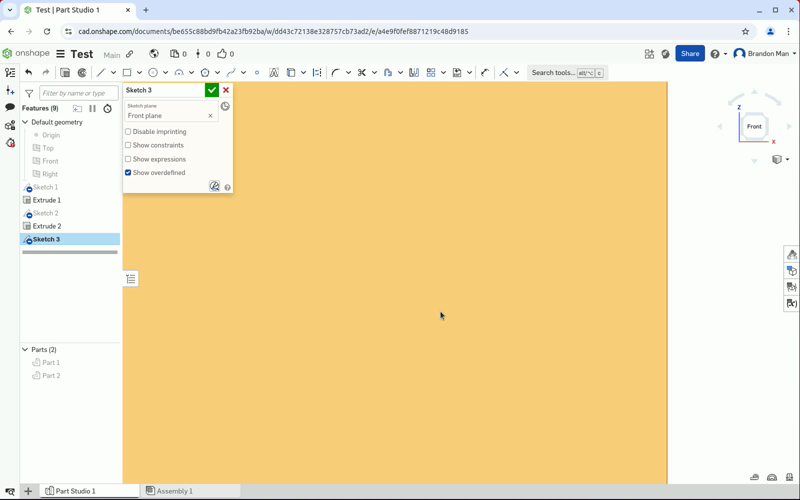
scroll(-6)
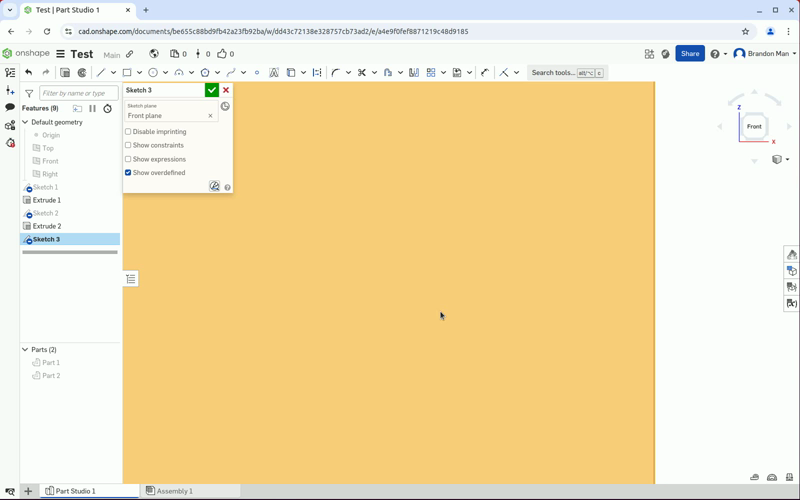
scroll(-6)
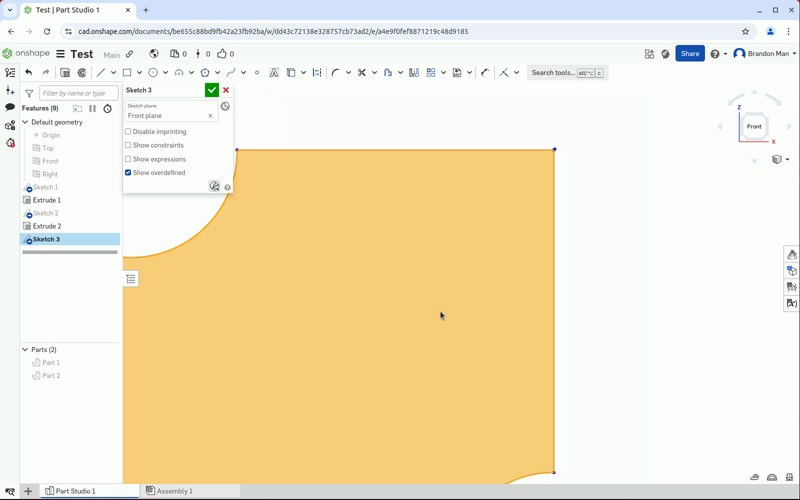
scroll(-6)
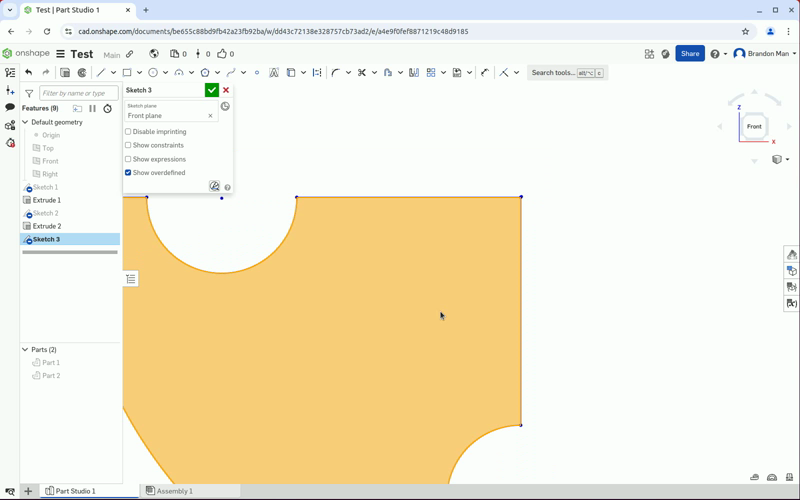
scroll(-6)
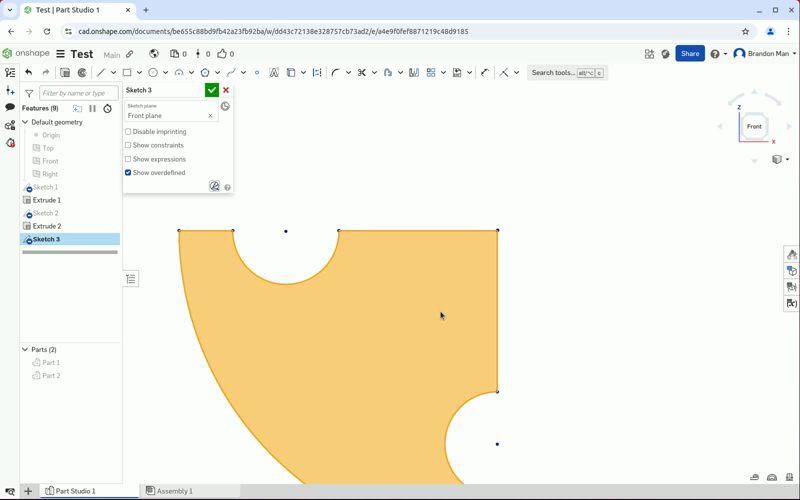
scroll(-6)
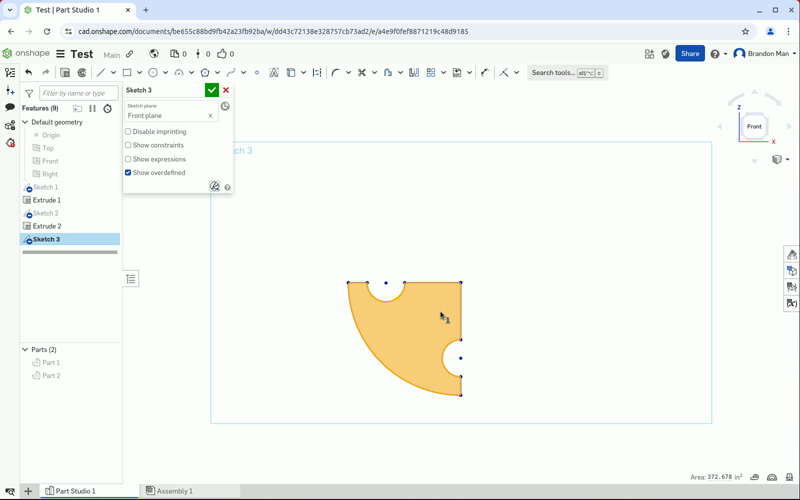
mouse_move(73, 352)
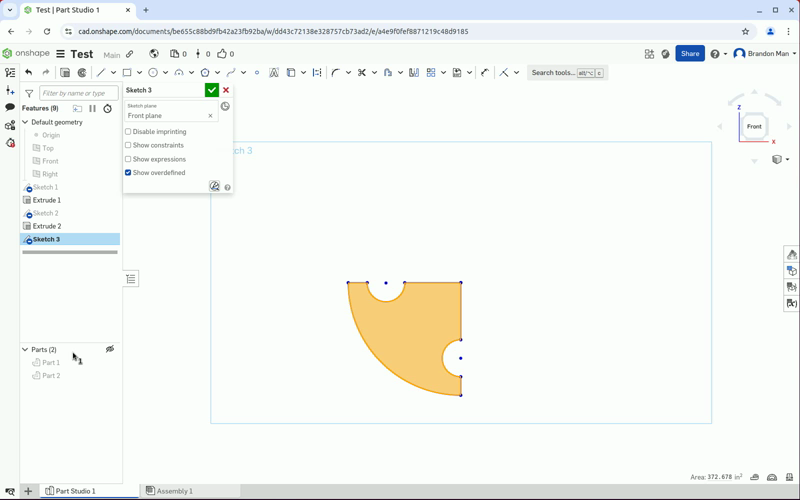
key(shift+y)
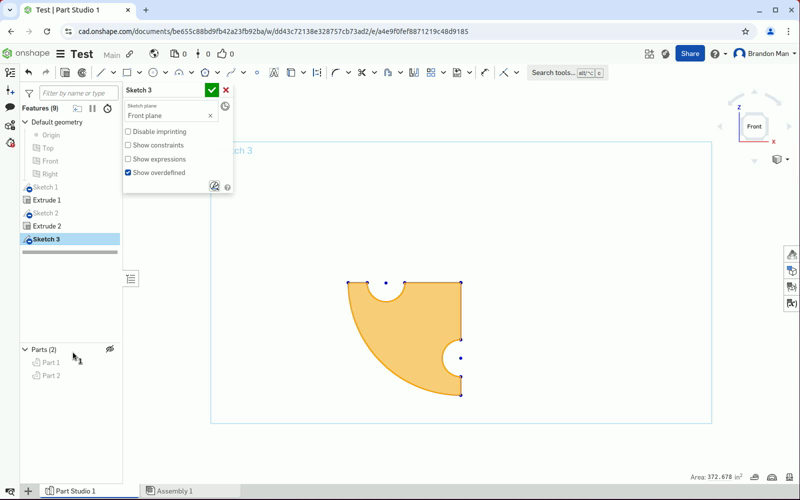
key(shift+e)
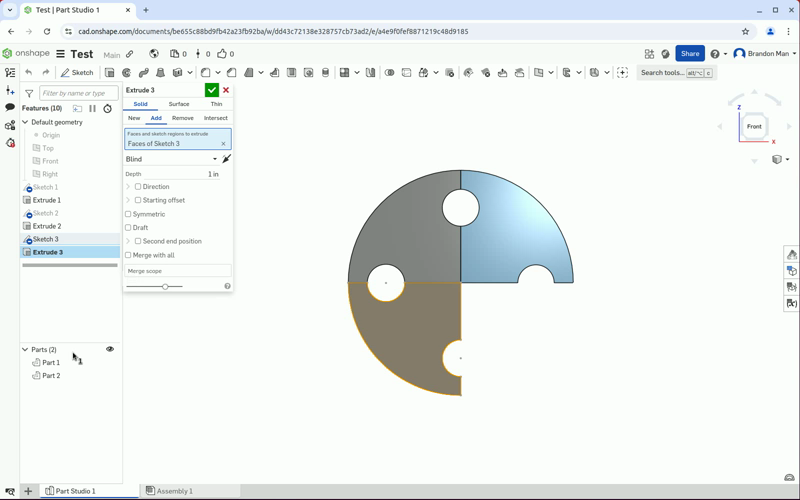
mouse_move(143, 106)
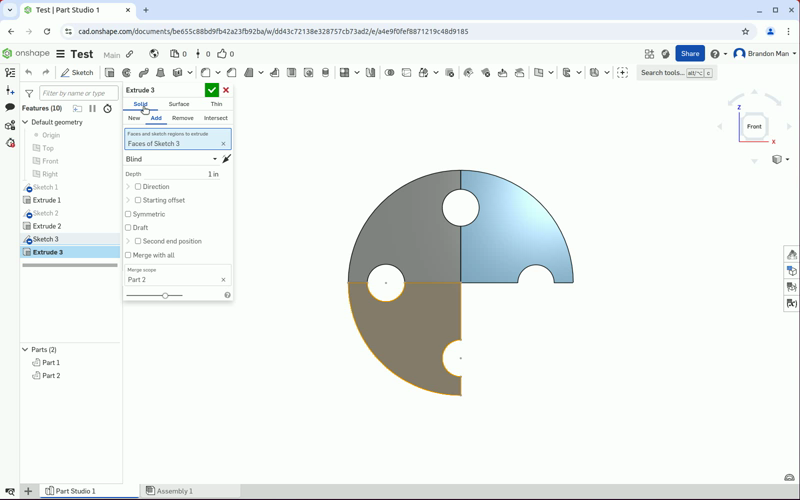
click(143, 106)
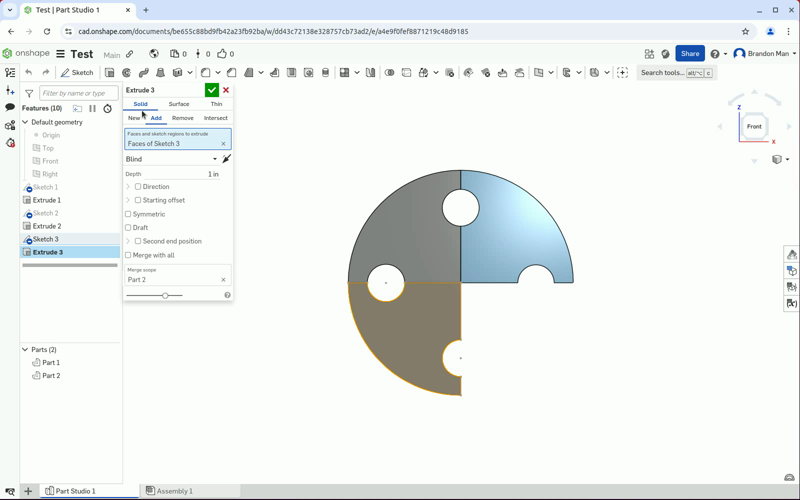
mouse_move(137, 120)
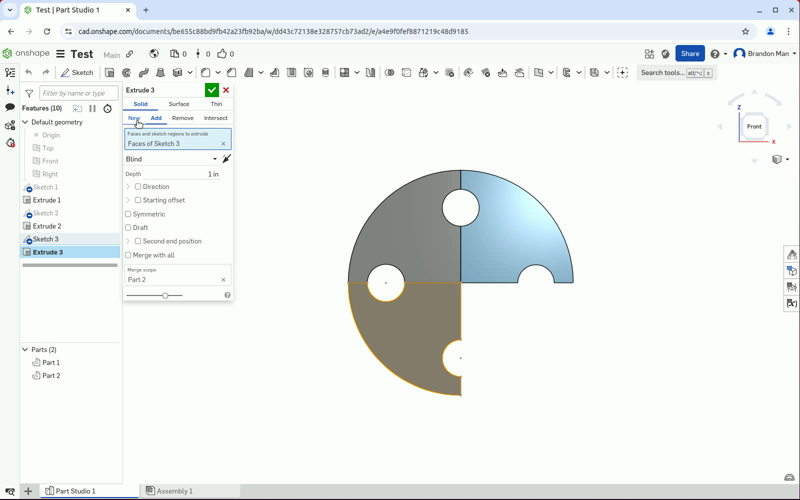
click(137, 120)
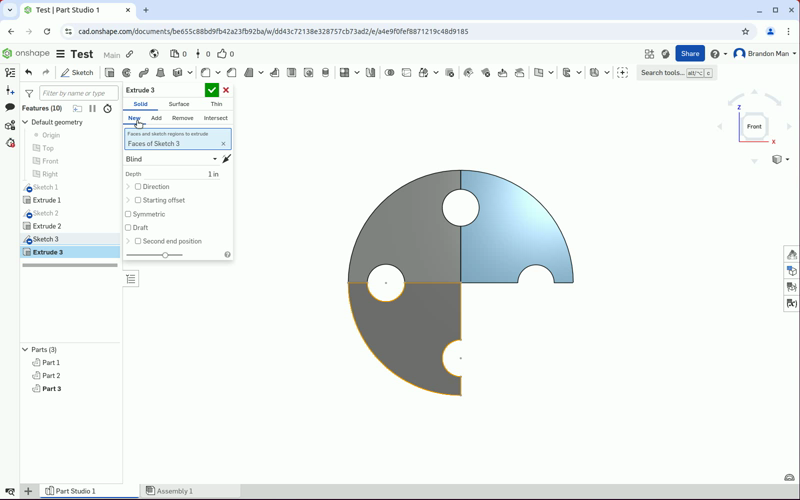
key(tab, 4)
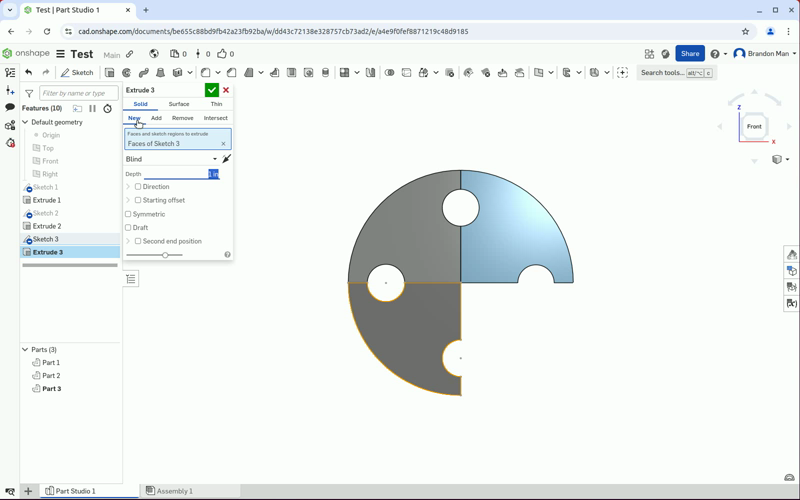
text(19.257)
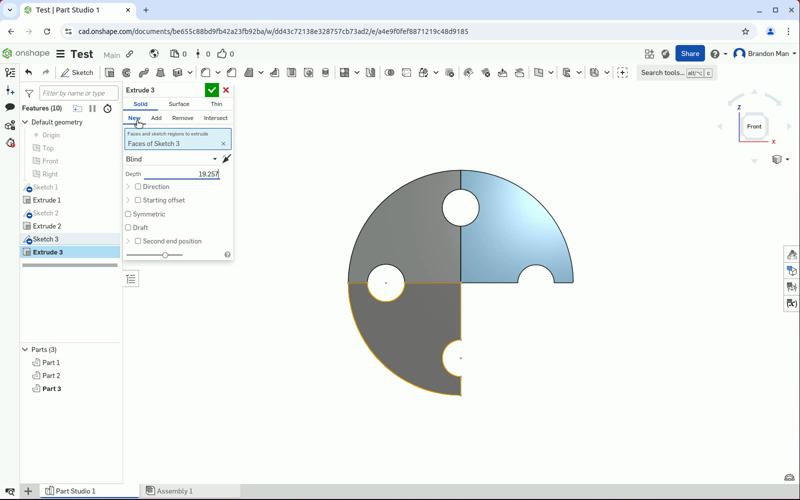
key(enter)
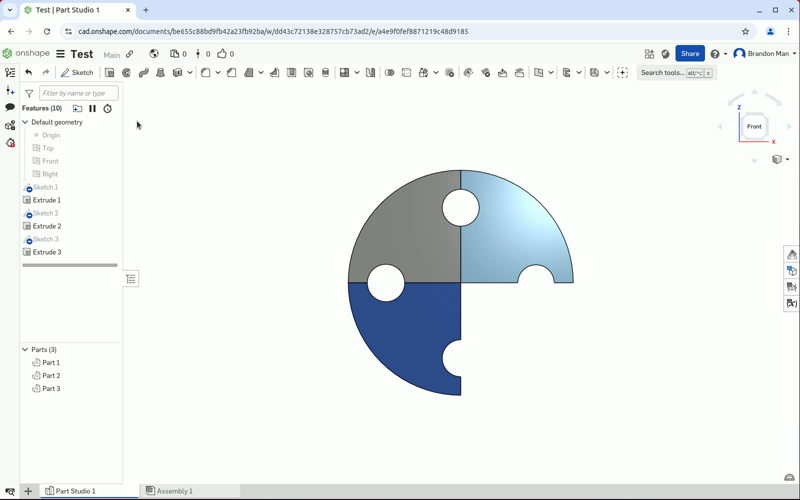
key(shift+h)
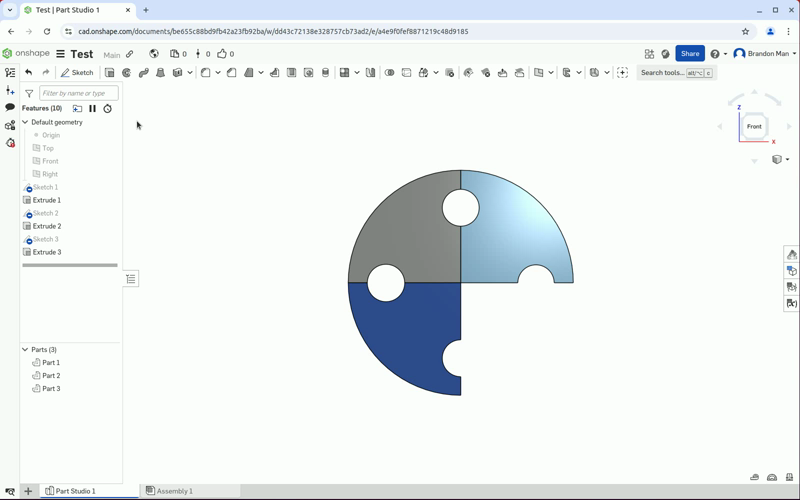
key(shift+h)
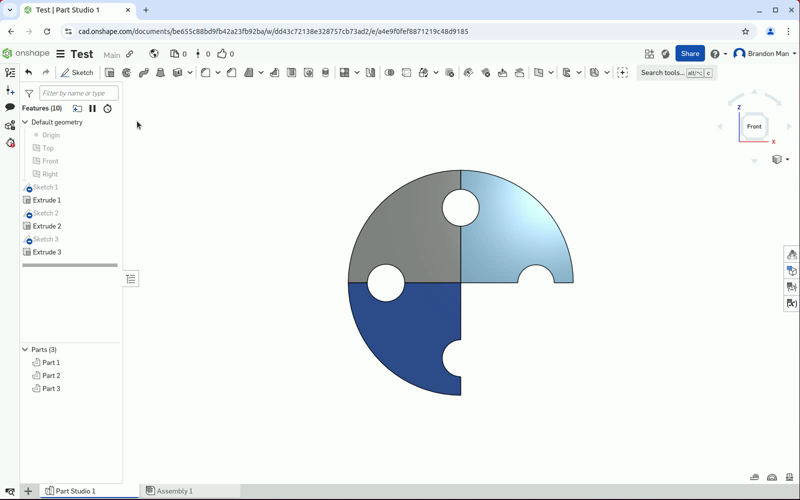
mouse_move(73, 189)
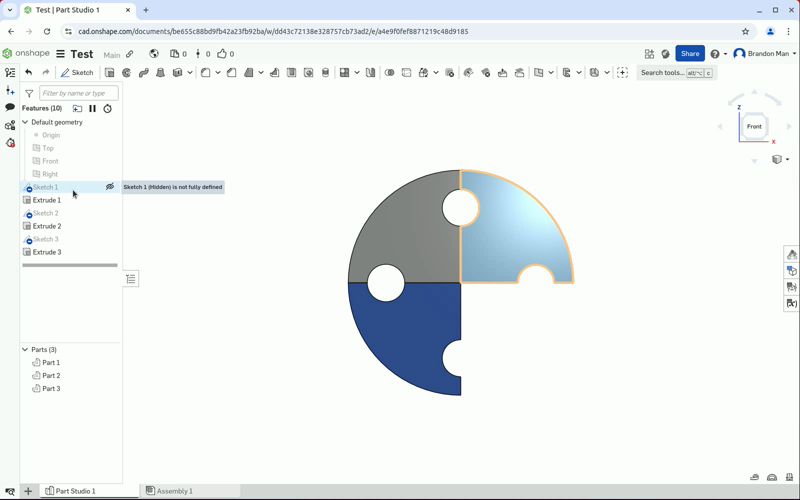
click(73, 189)
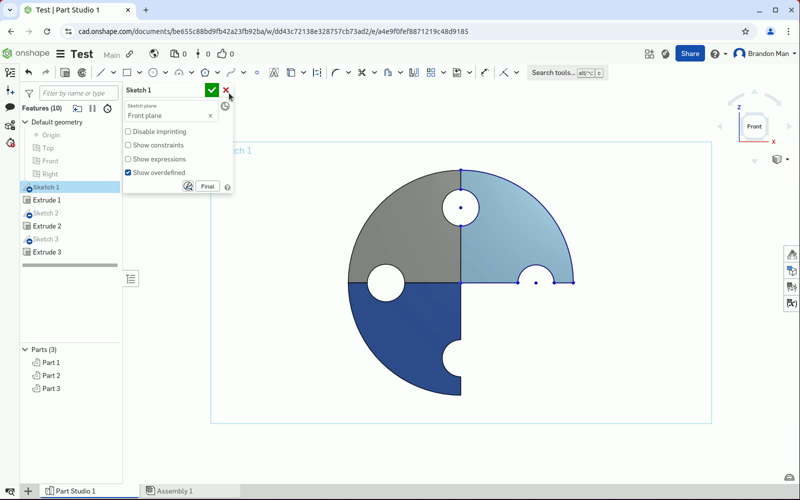
mouse_move(229, 92)
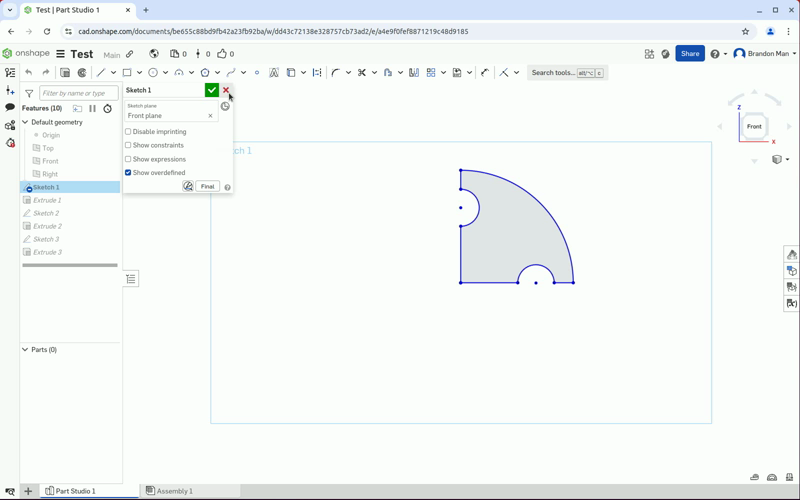
click(229, 92)
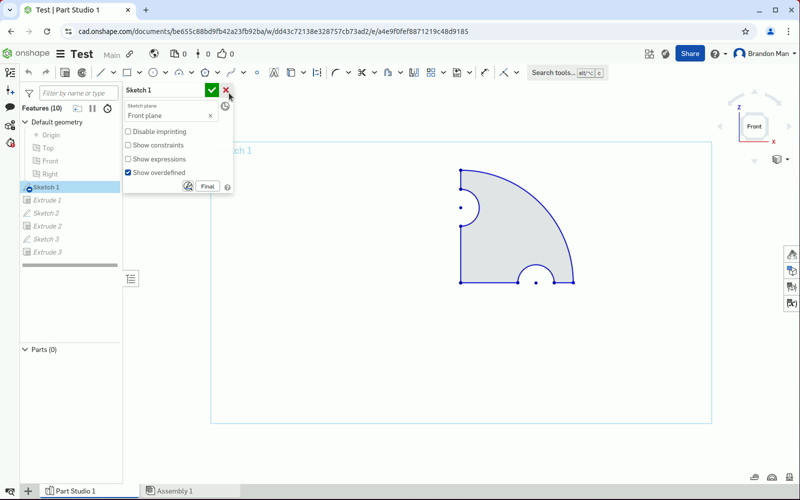
key(shift+s)
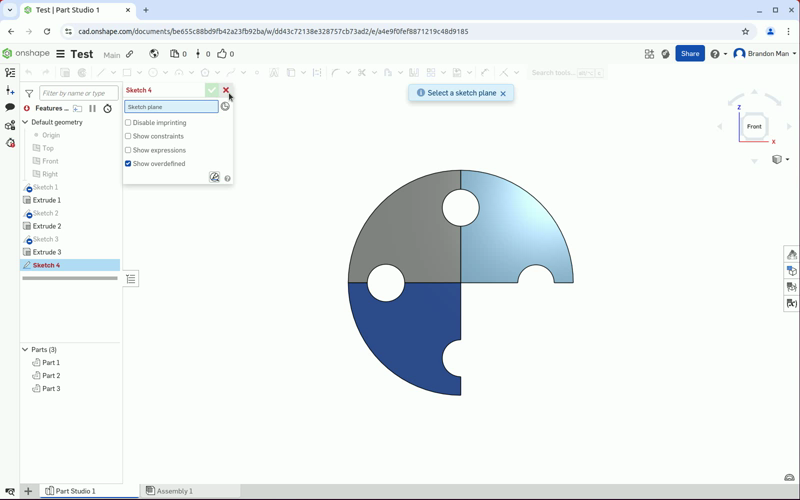
mouse_move(73, 163)
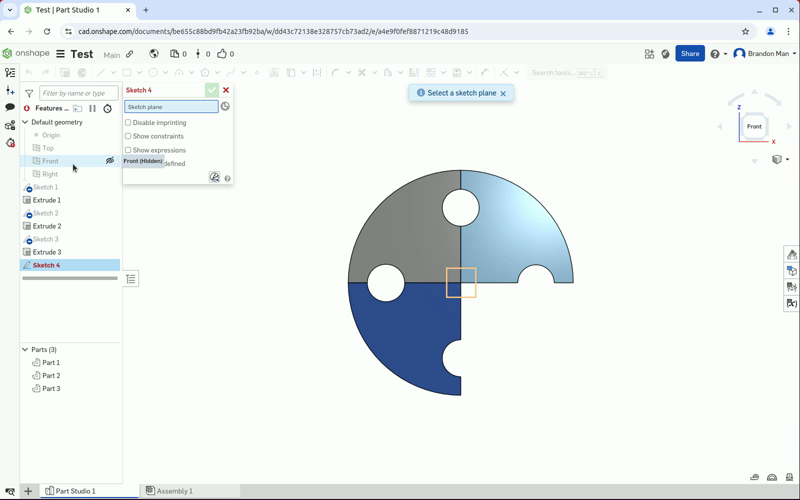
click(73, 163)
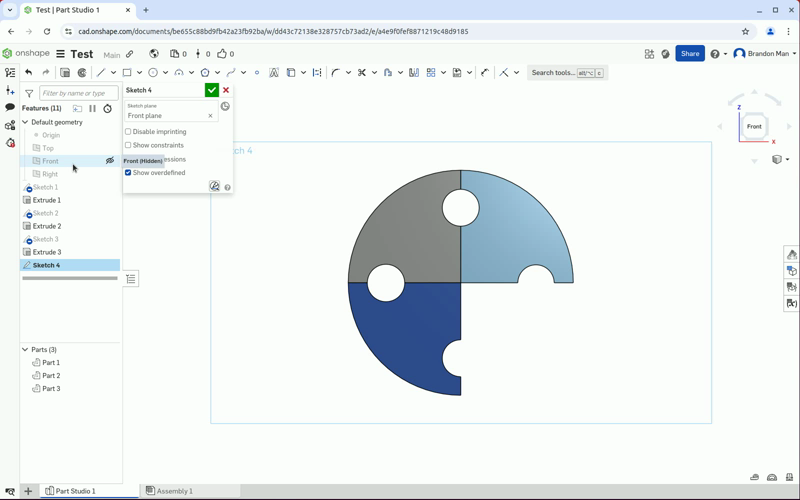
mouse_move(73, 352)
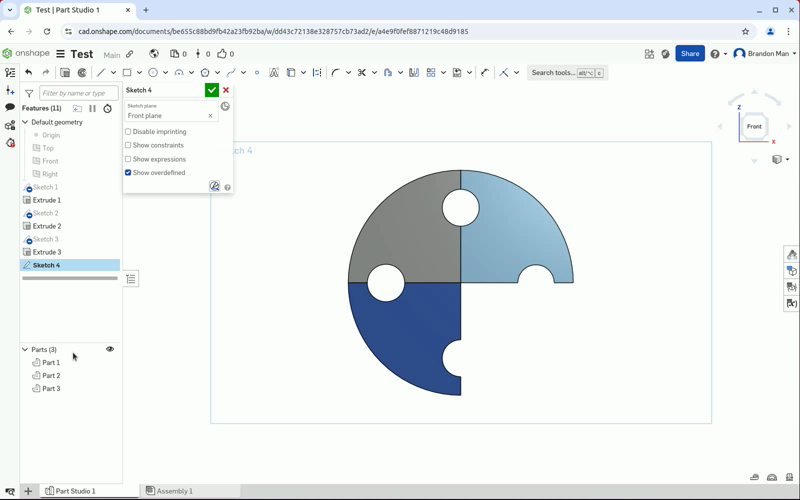
key(y)
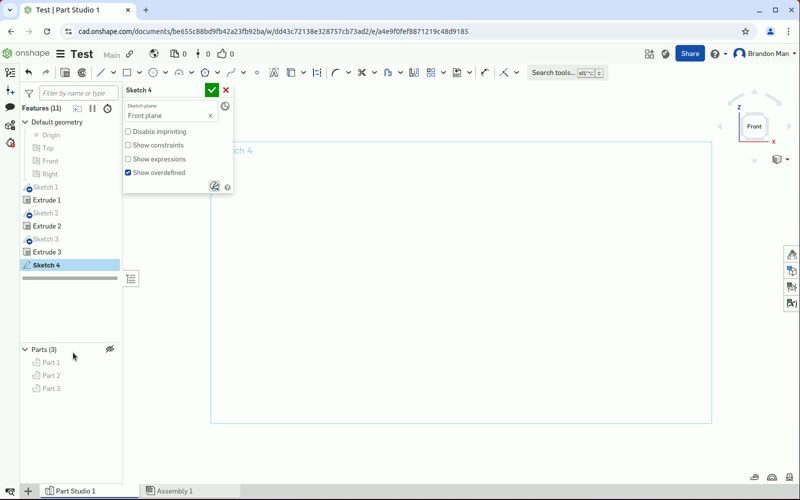
key(a)
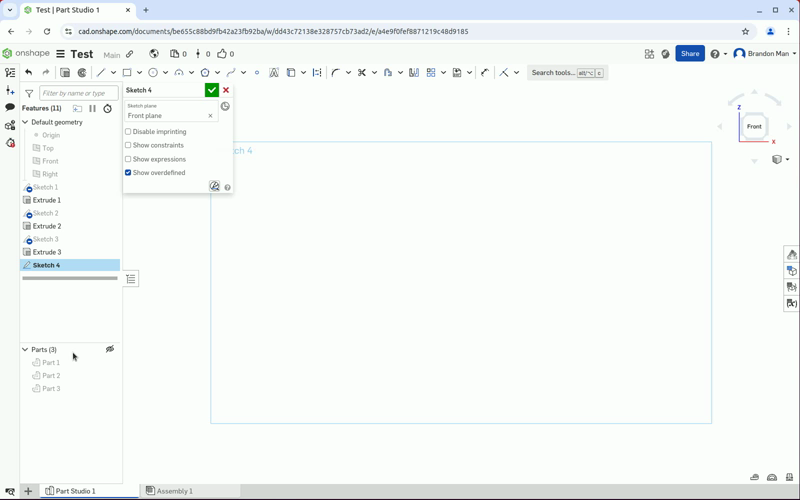
key_down(shift)
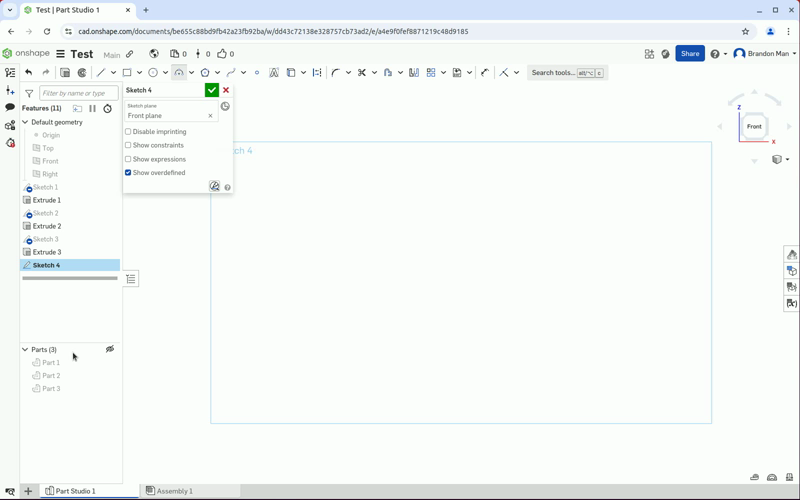
mouse_move(460, 395)
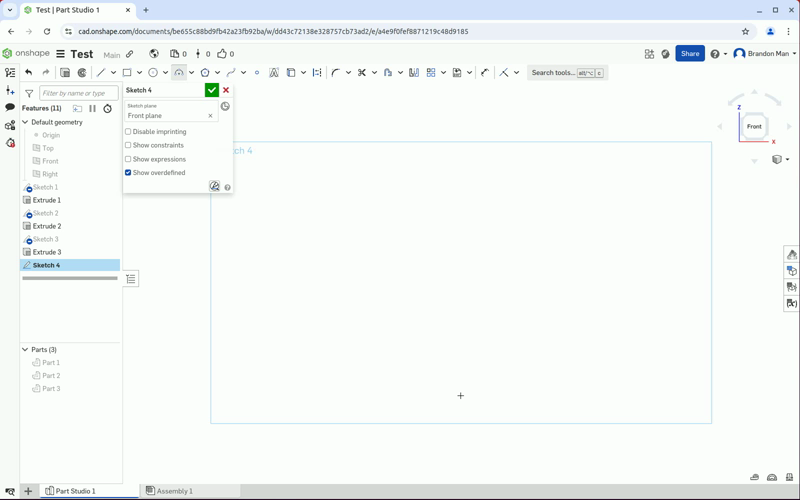
click(460, 395)
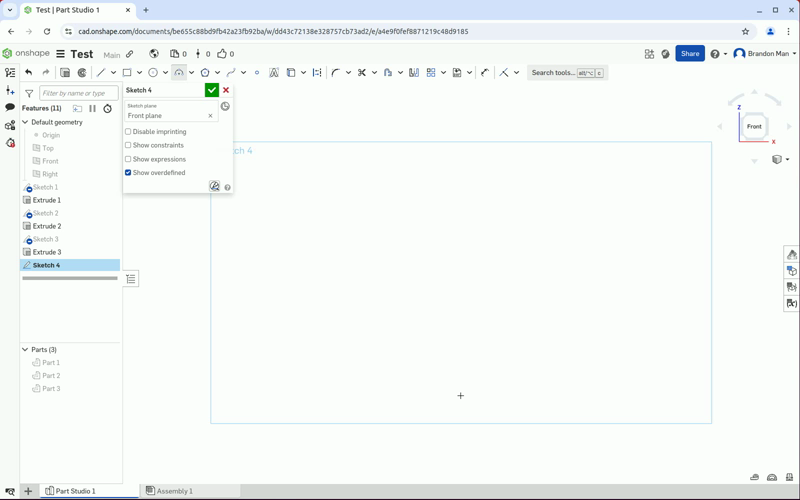
key_up(shift)
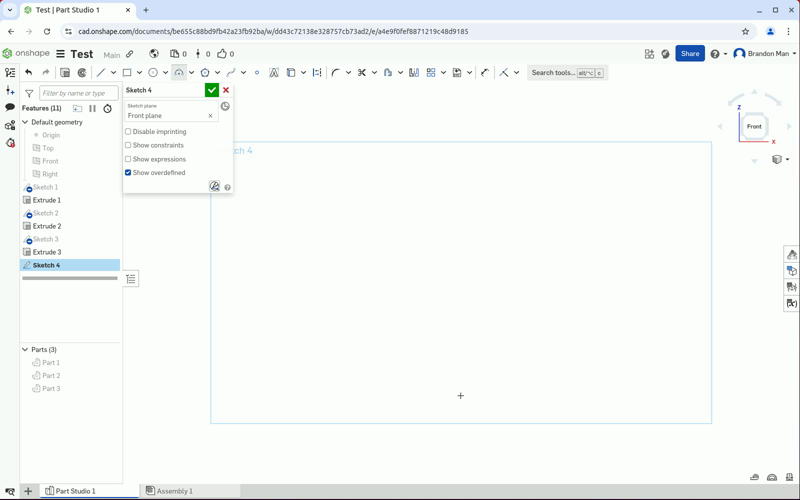
key_down(shift)
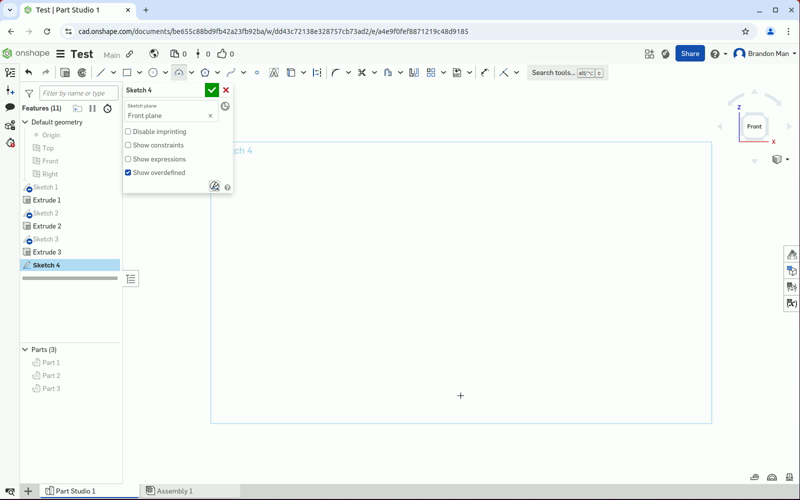
mouse_move(573, 282)
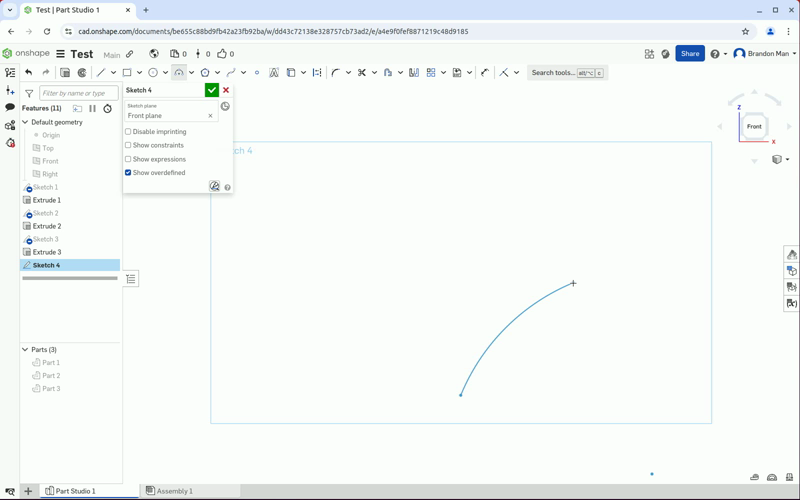
click(573, 282)
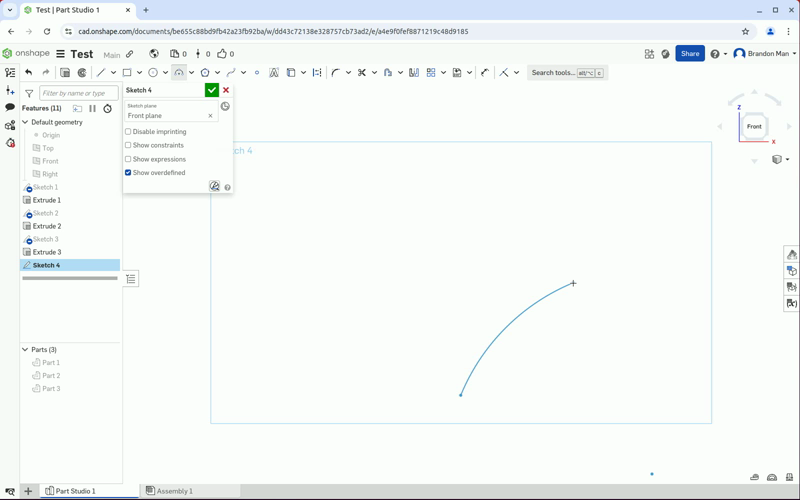
mouse_move(540, 362)
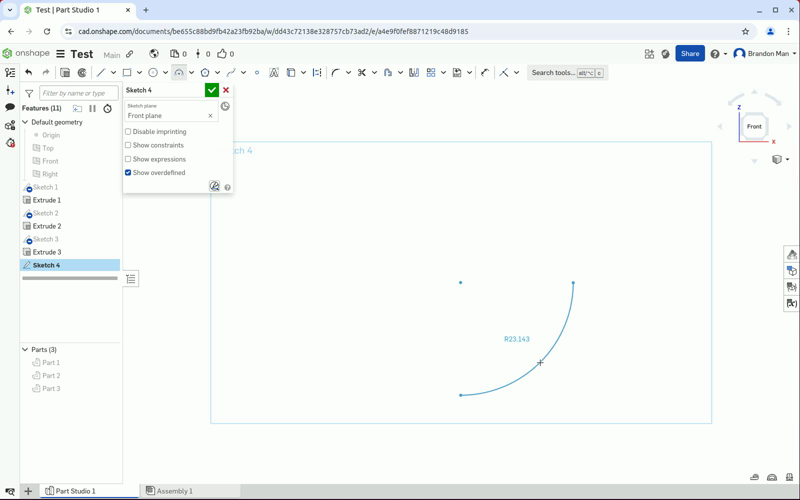
click(540, 362)
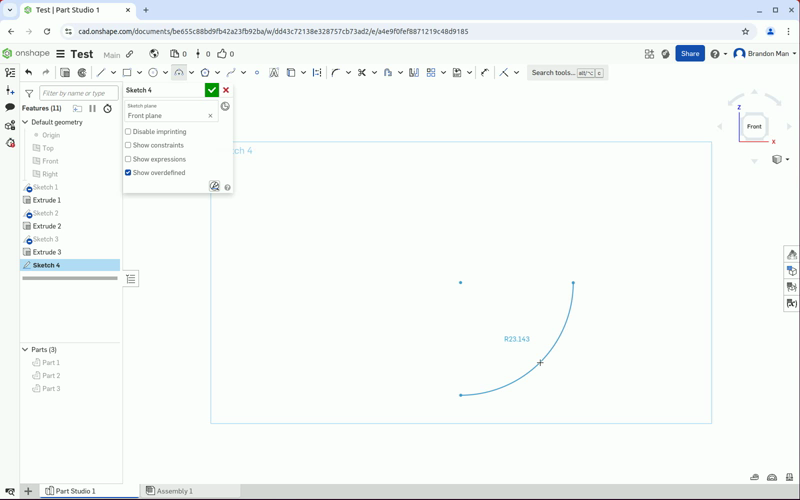
key_up(shift)
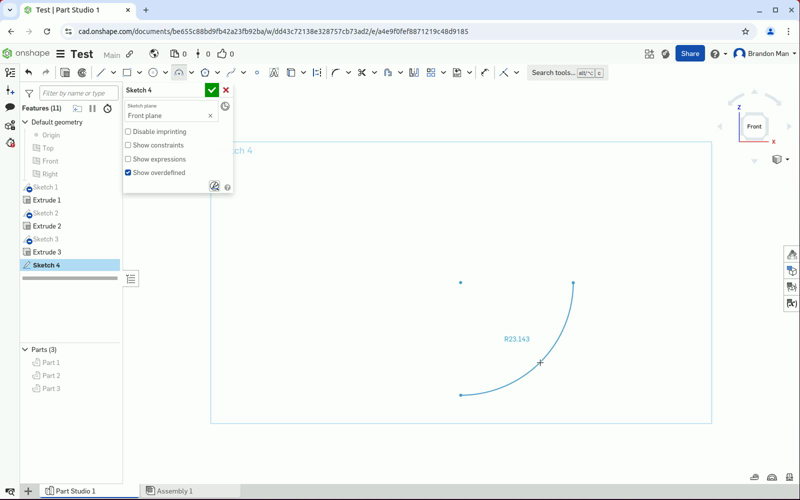
key(esc)
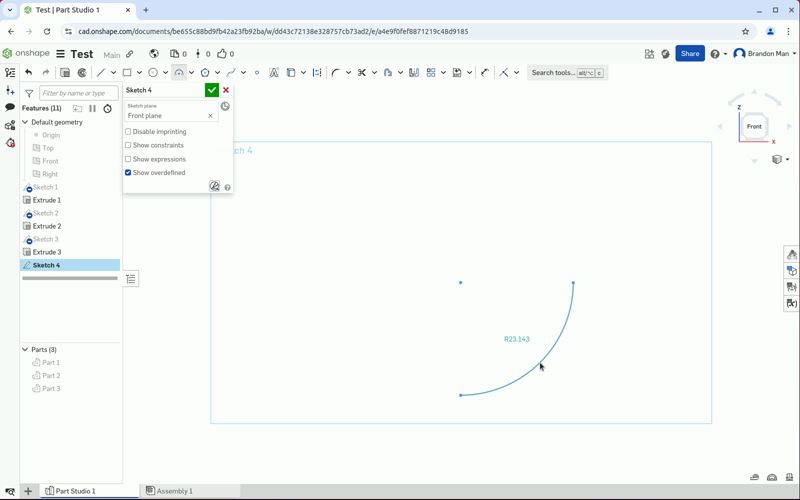
key(l)
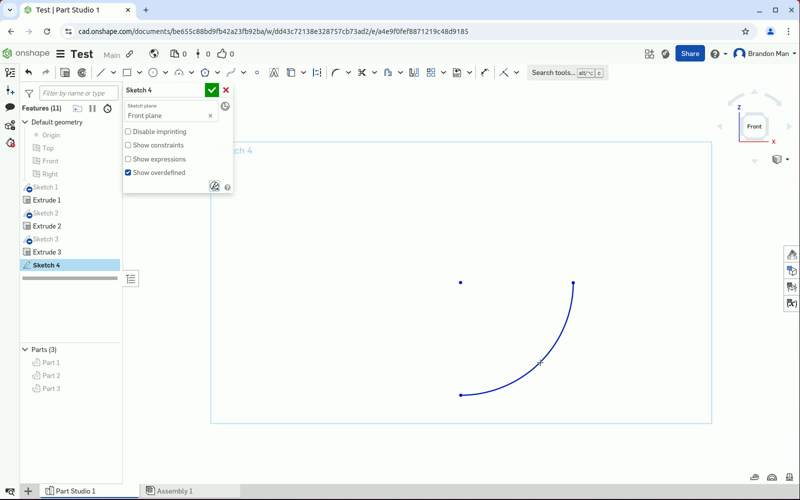
mouse_move(573, 282)
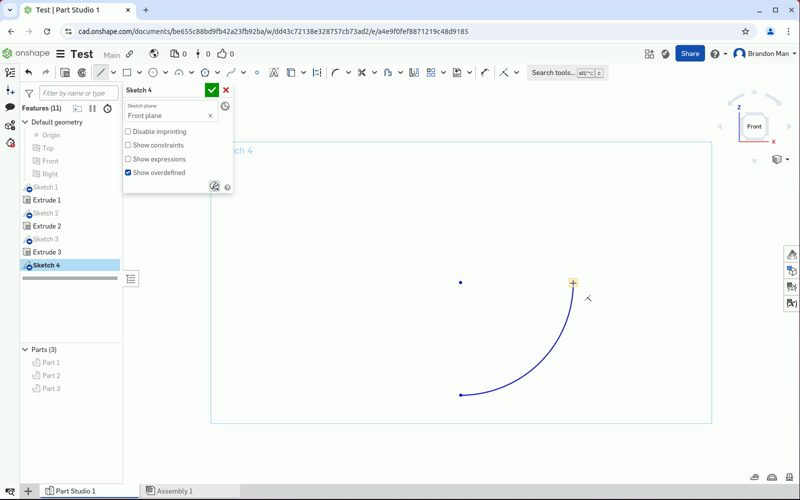
click(573, 282)
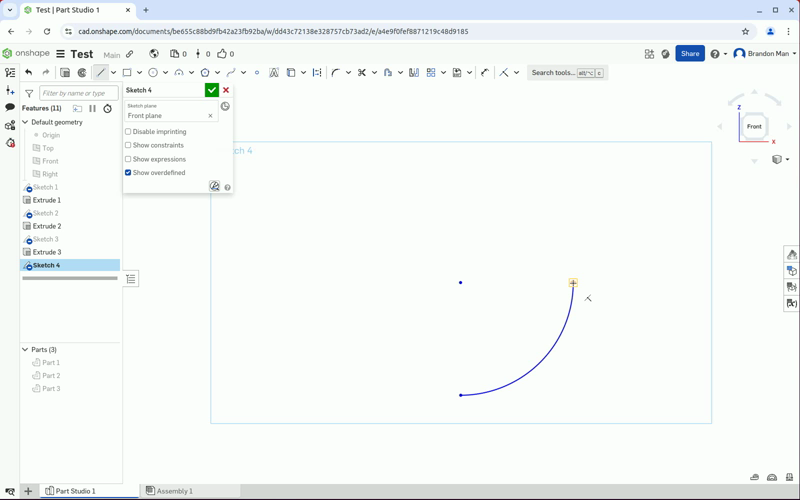
key_down(shift)
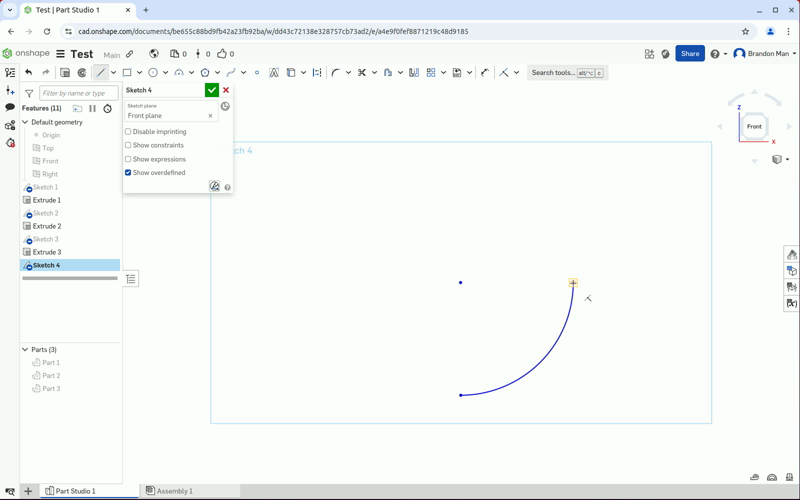
mouse_move(589, 282)
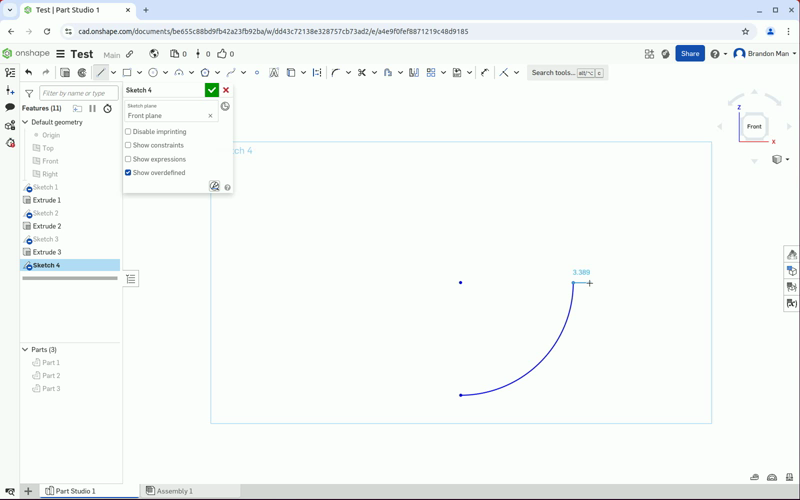
mouse_move(554, 282)
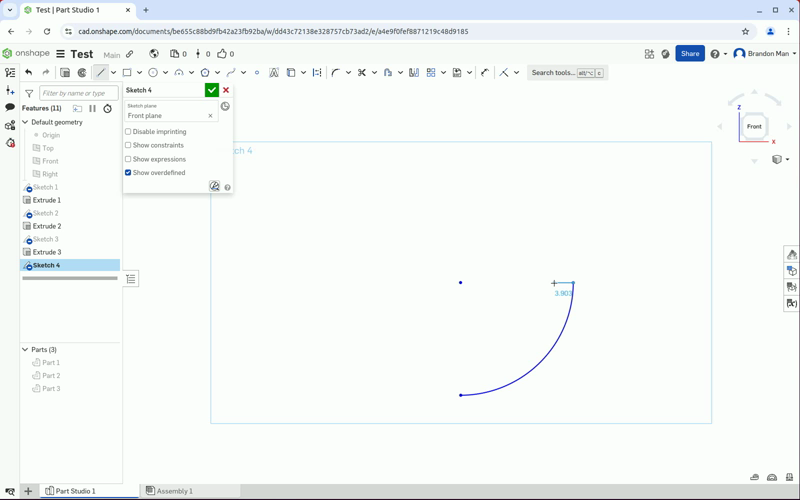
click(554, 282)
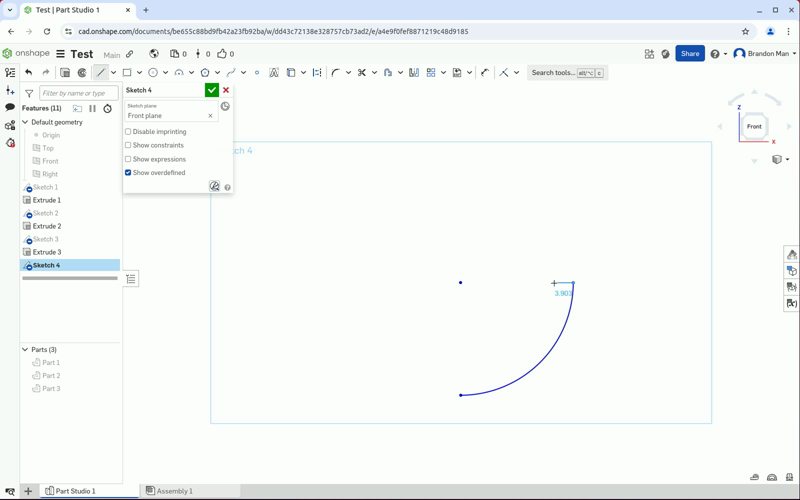
key_up(shift)
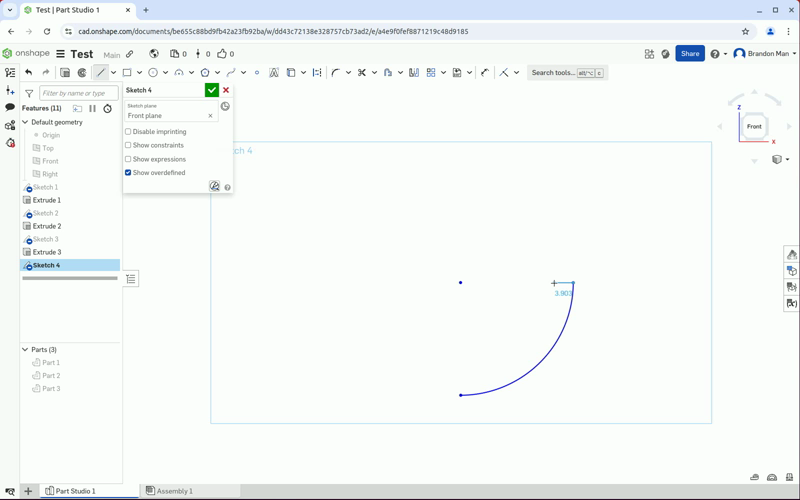
key(esc)
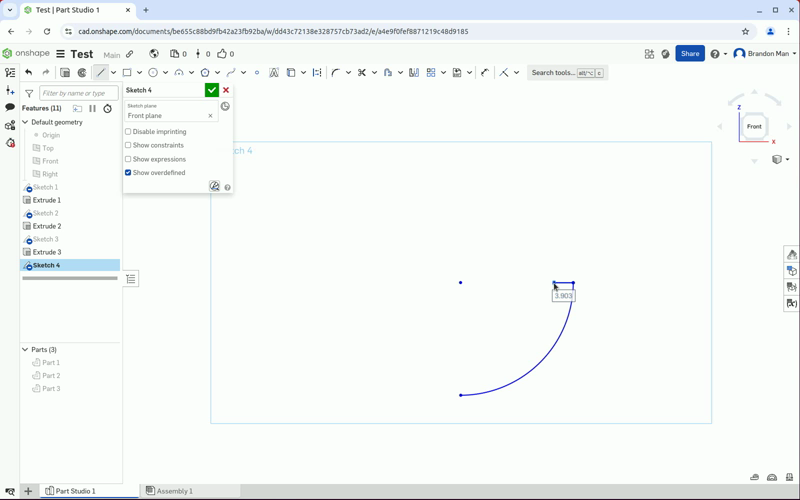
key(a)
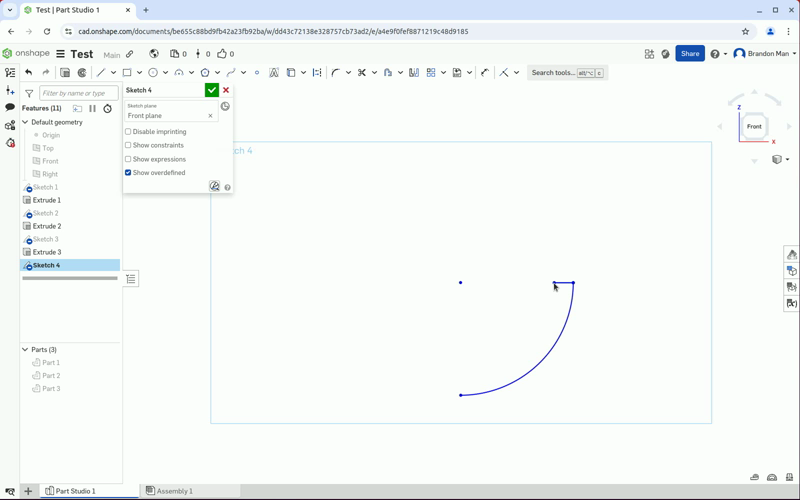
mouse_move(554, 282)
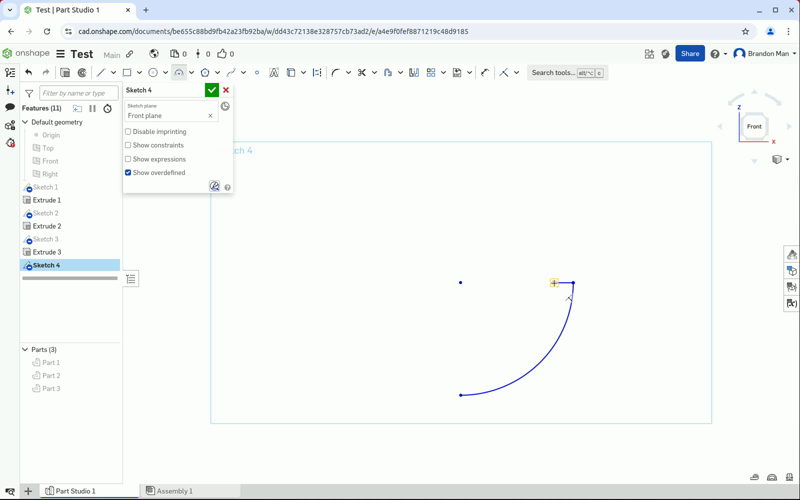
click(554, 282)
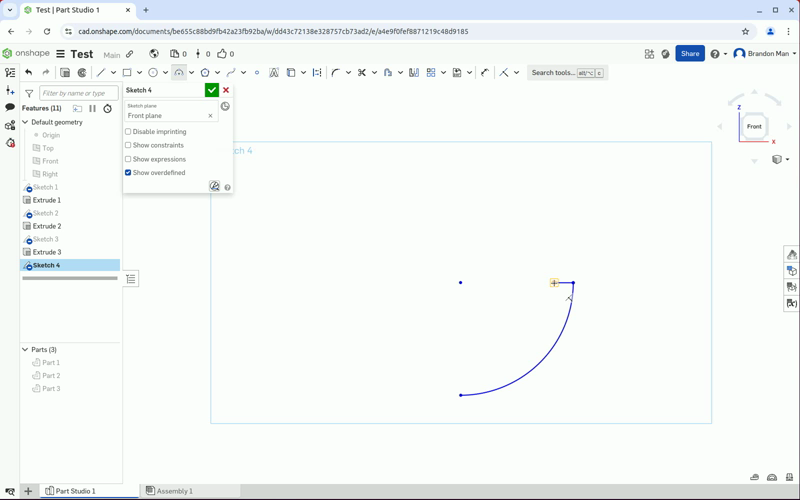
key_down(shift)
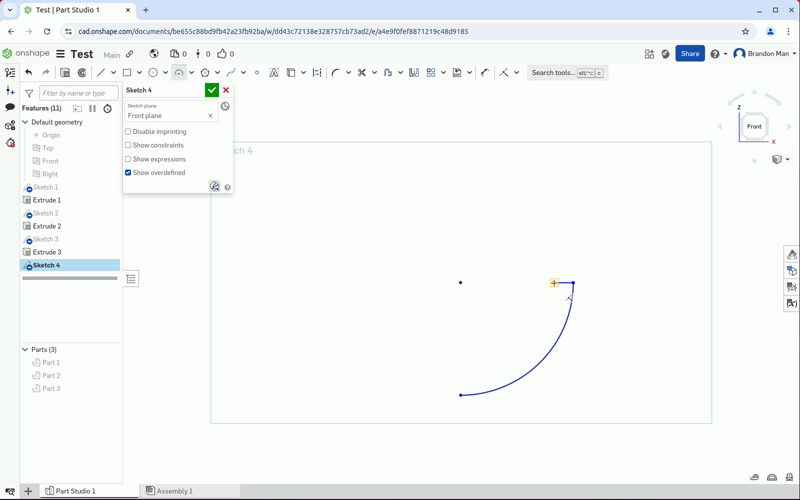
mouse_move(517, 282)
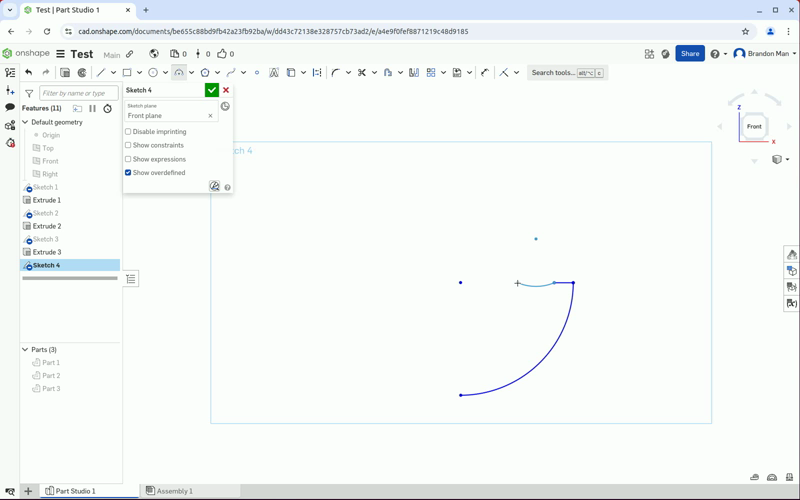
click(517, 282)
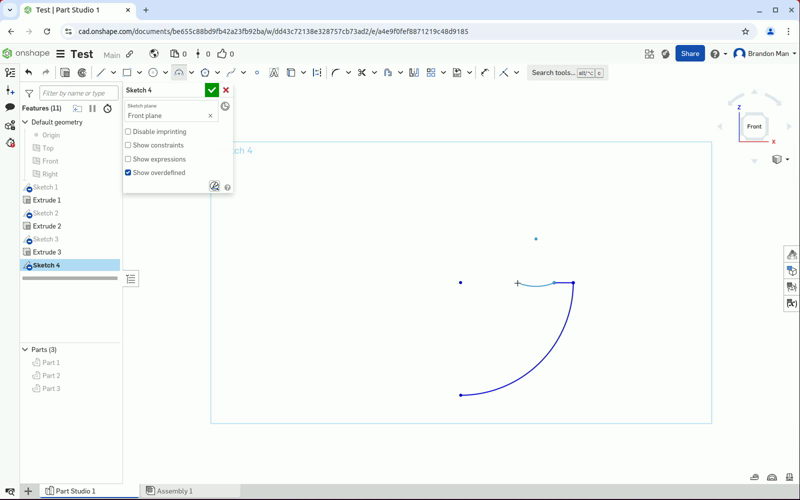
mouse_move(536, 301)
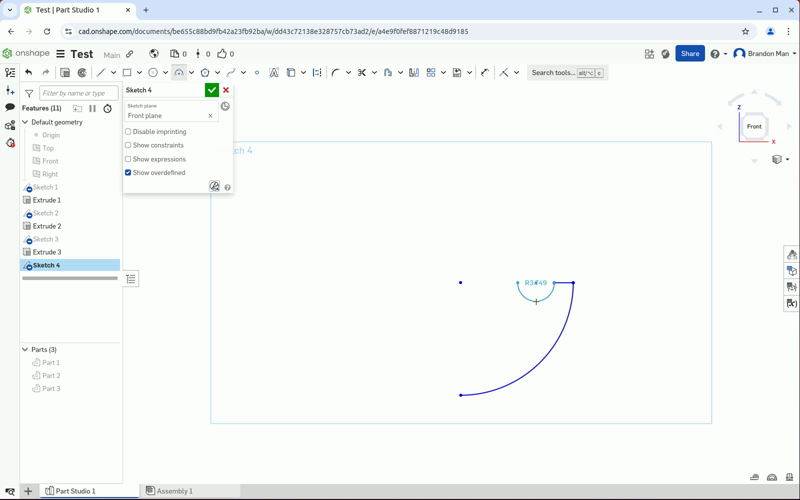
click(536, 301)
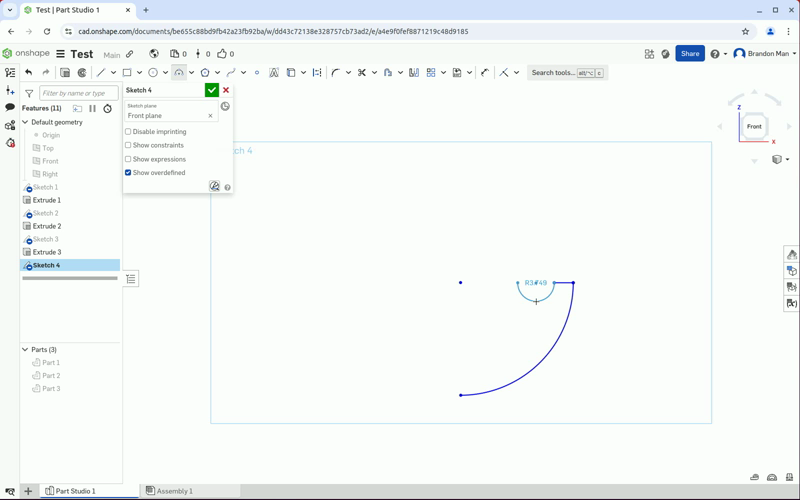
key_up(shift)
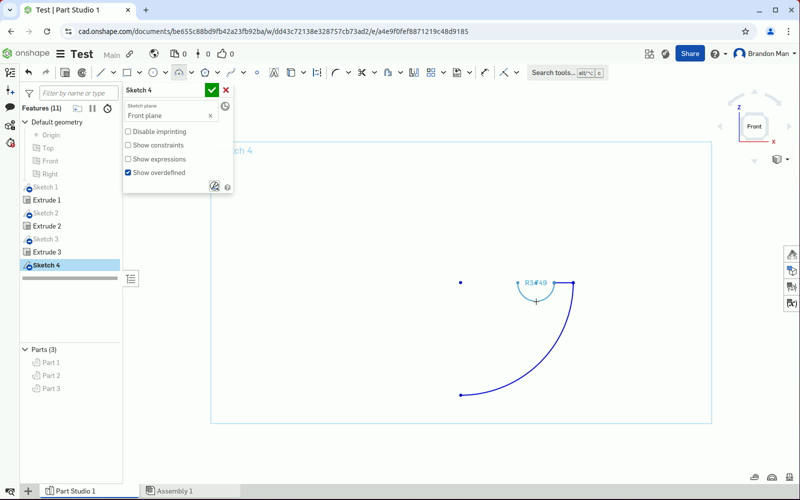
key(esc)
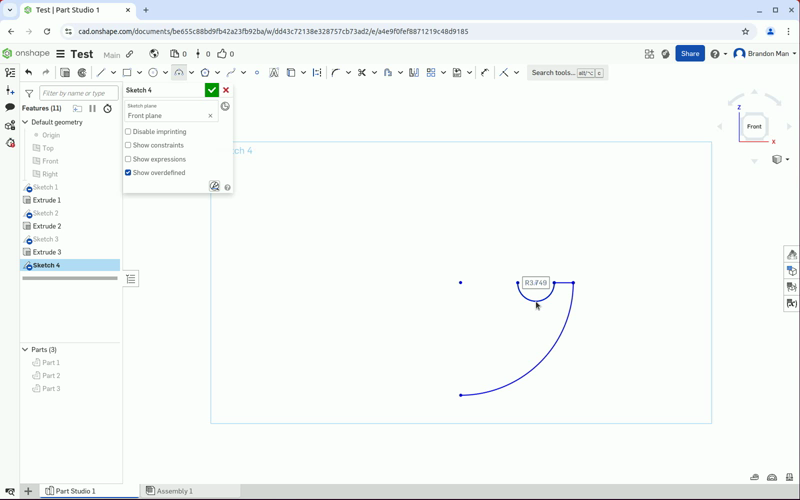
key(l)
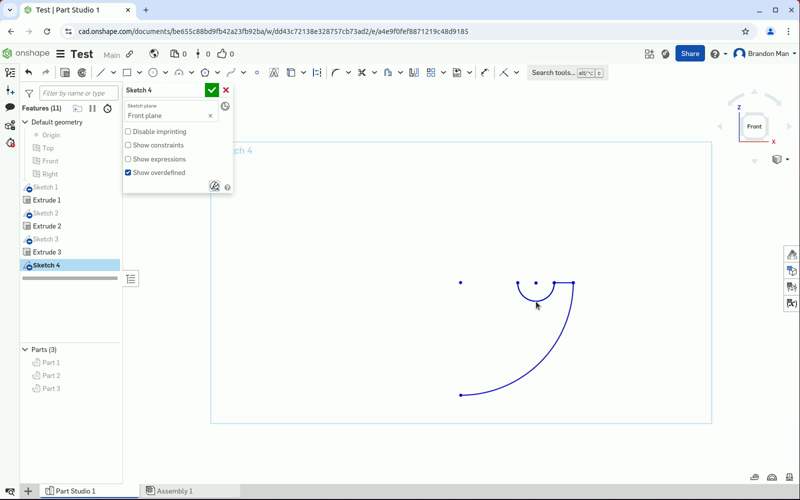
mouse_move(517, 282)
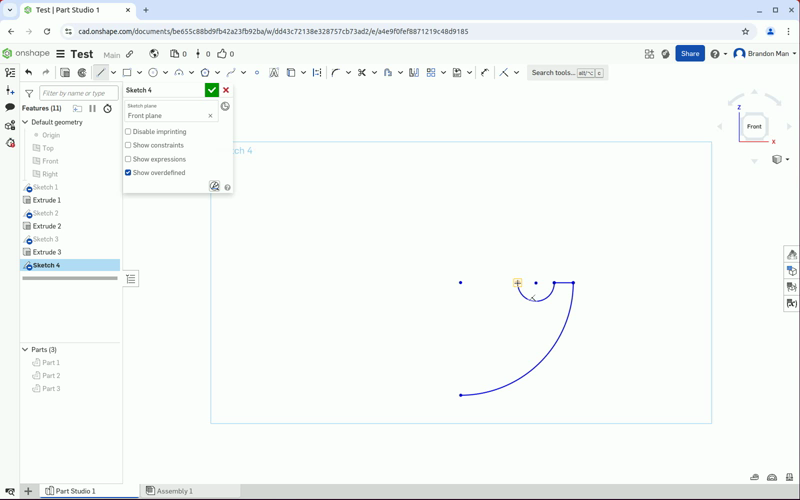
click(517, 282)
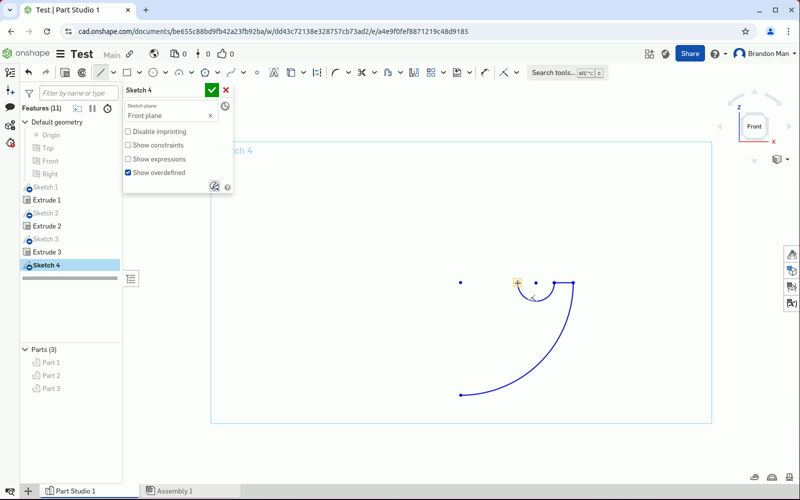
key_down(shift)
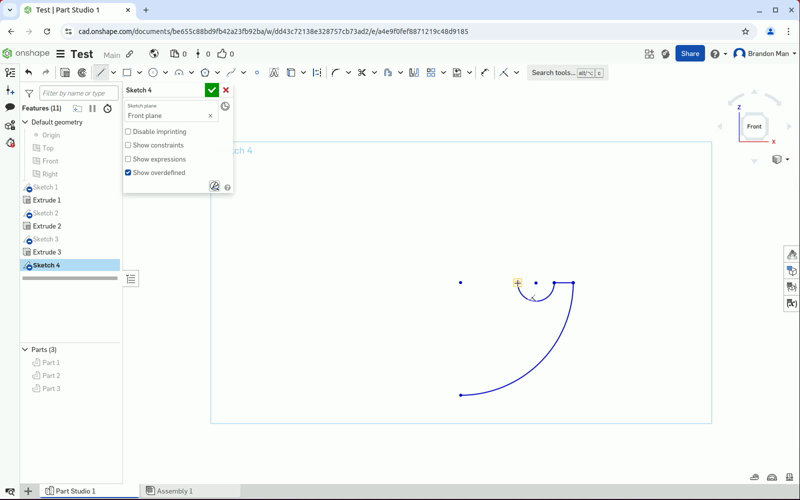
mouse_move(547, 282)
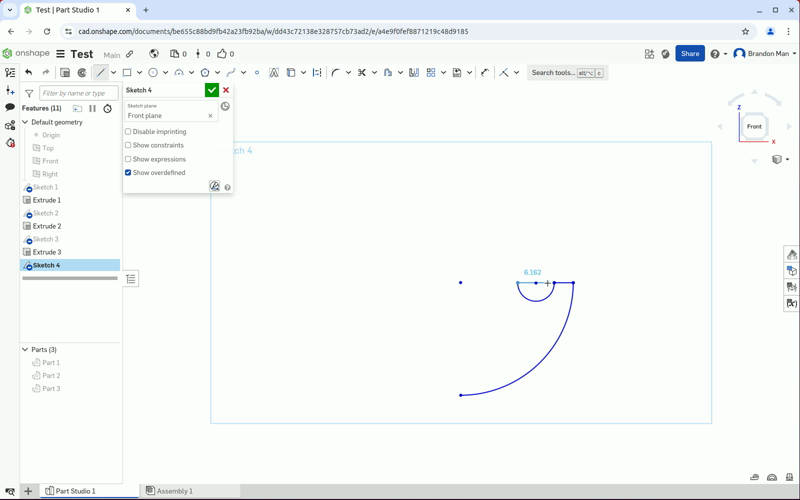
mouse_move(460, 282)
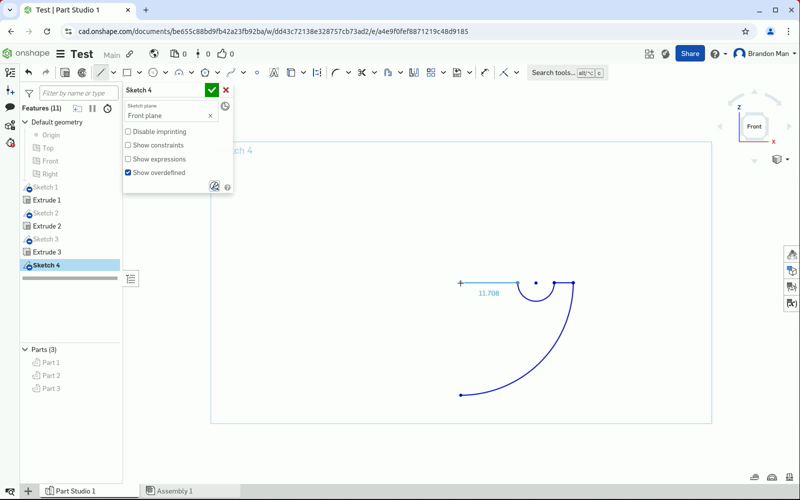
click(460, 282)
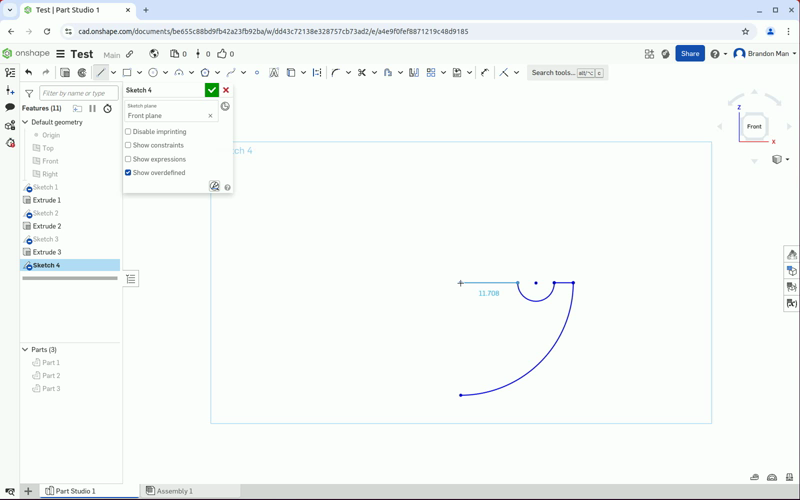
key_up(shift)
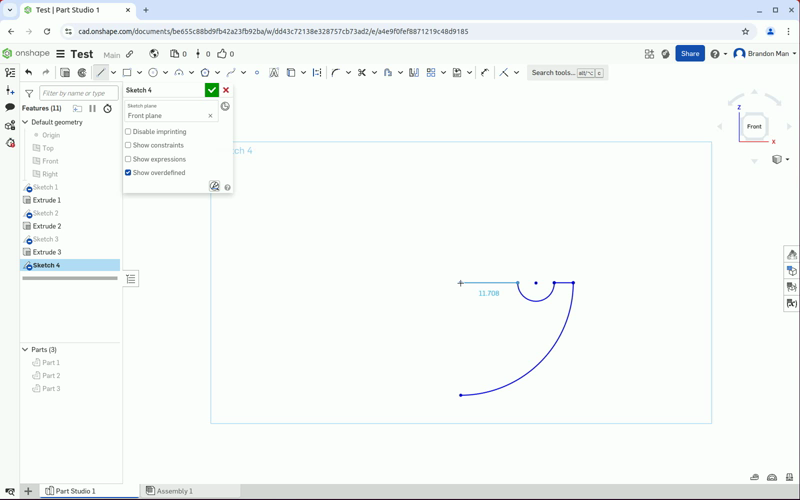
key_down(shift)
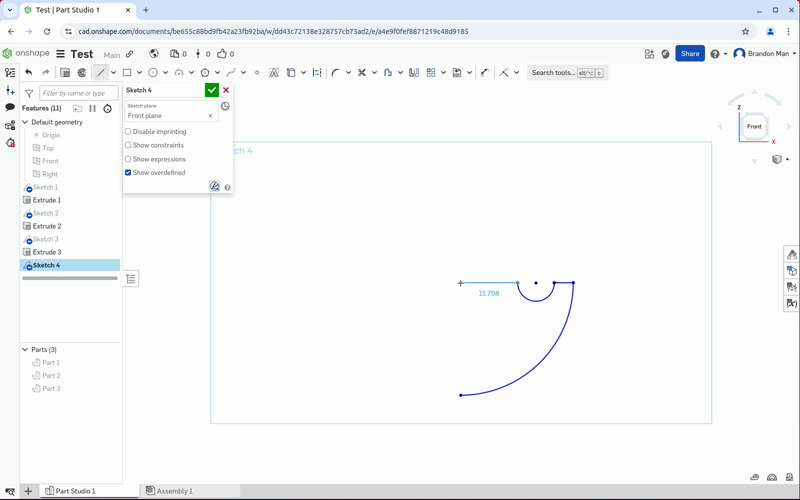
mouse_move(490, 282)
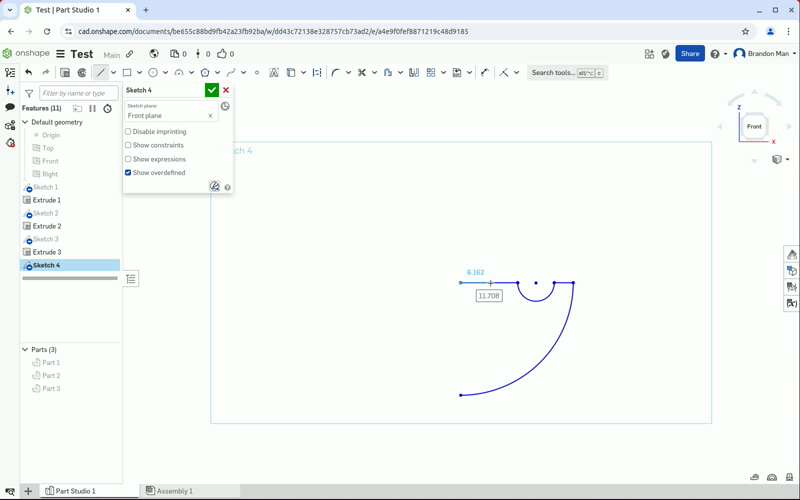
mouse_move(460, 338)
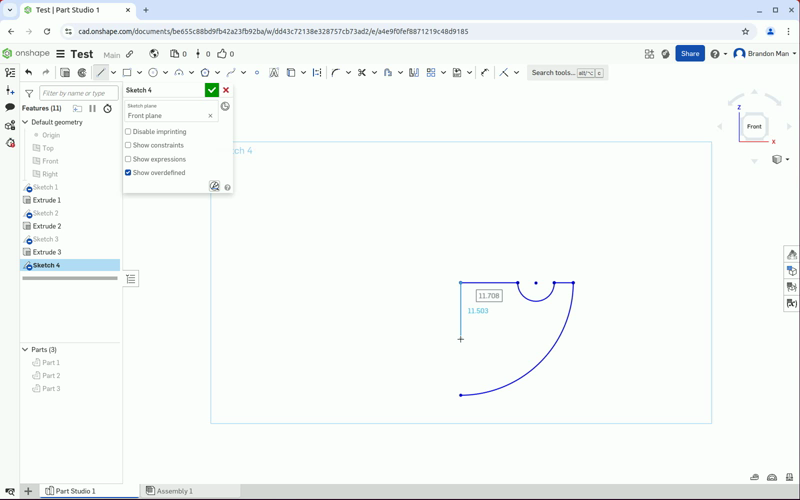
click(460, 338)
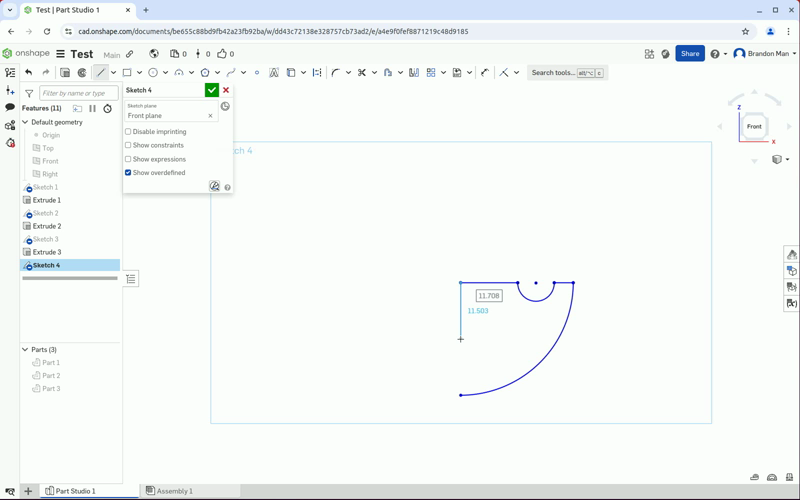
key_up(shift)
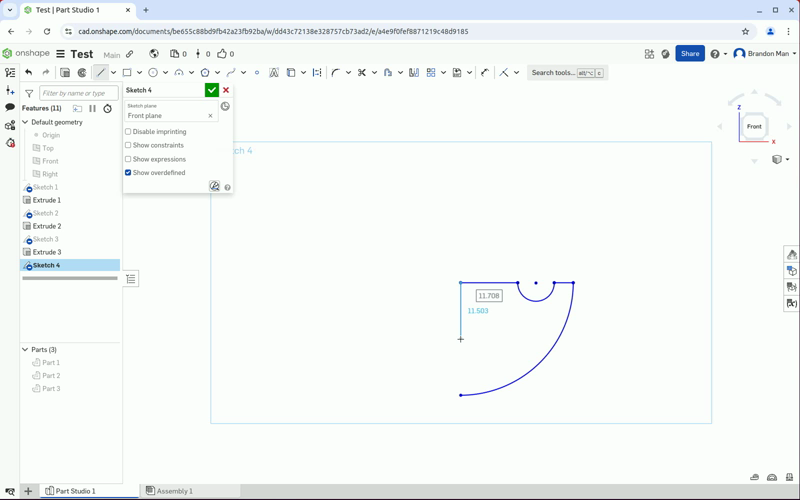
key(esc)
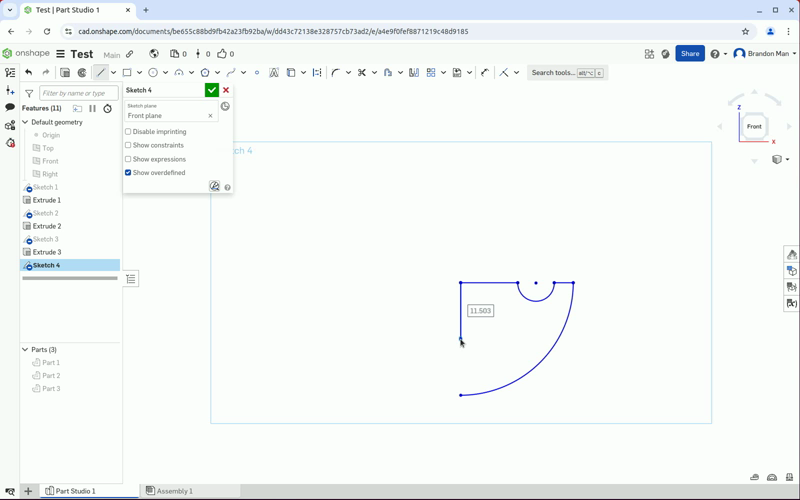
key(a)
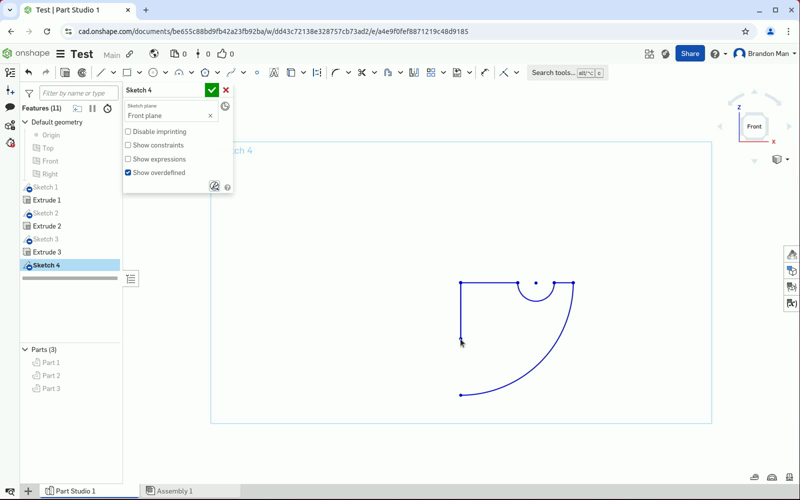
mouse_move(460, 338)
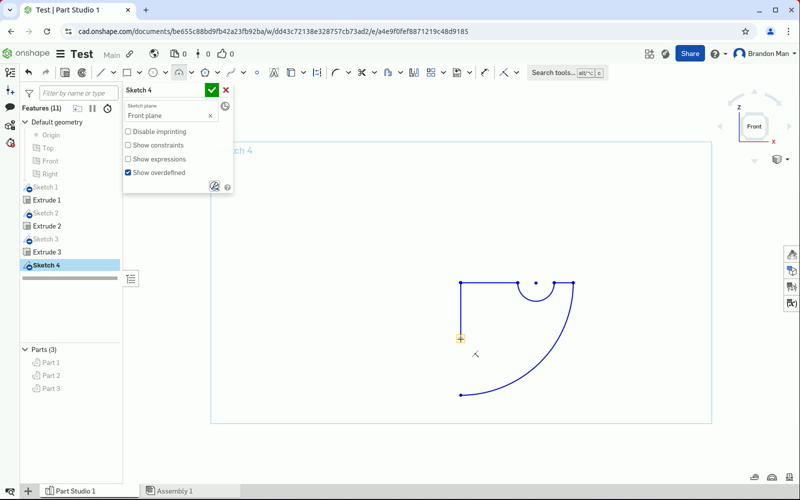
click(460, 338)
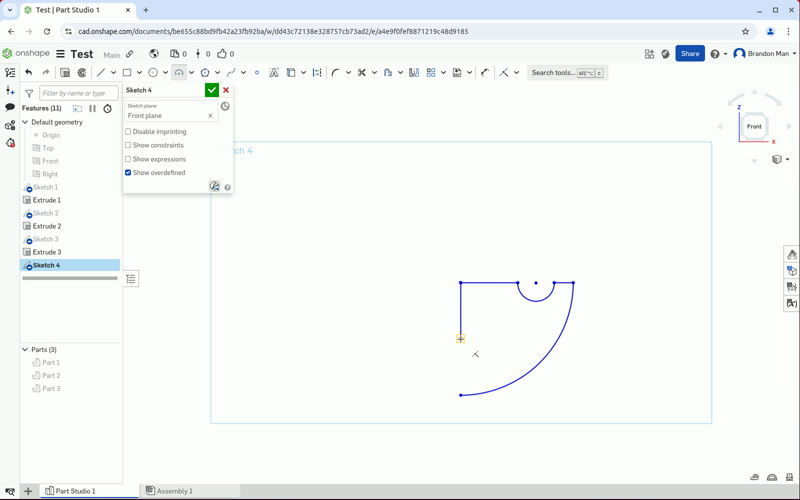
key_down(shift)
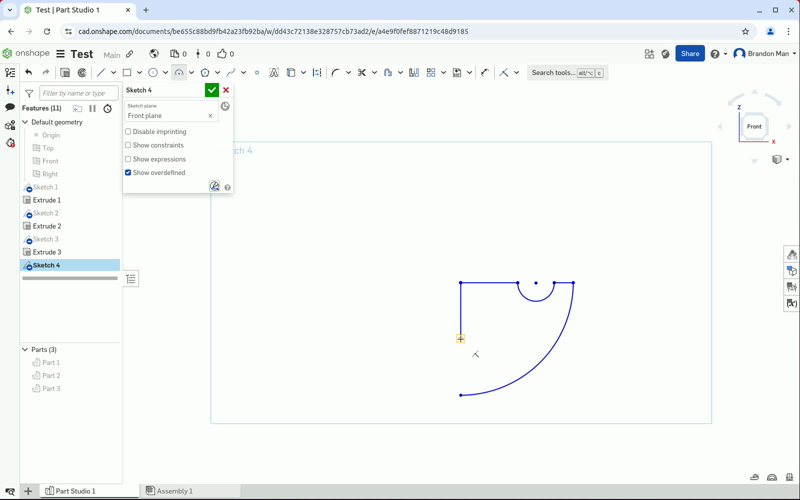
mouse_move(460, 376)
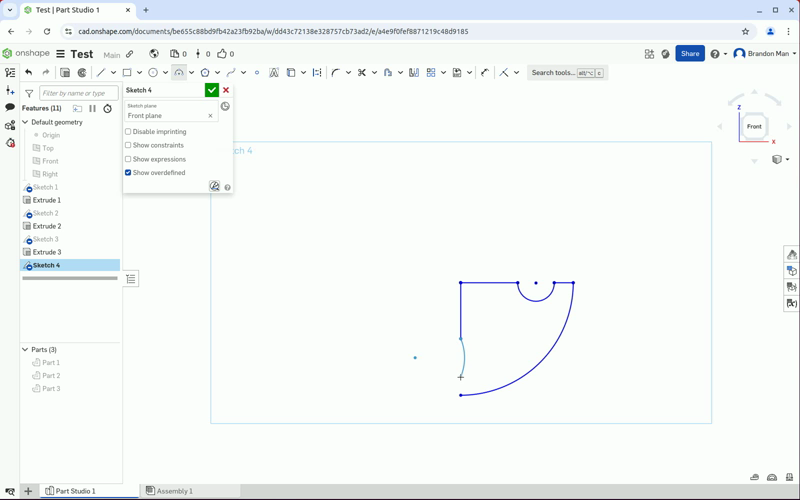
click(460, 376)
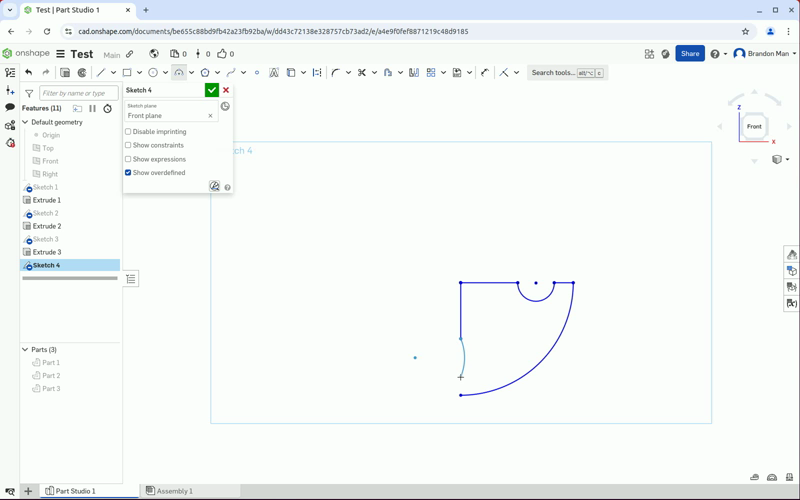
mouse_move(479, 357)
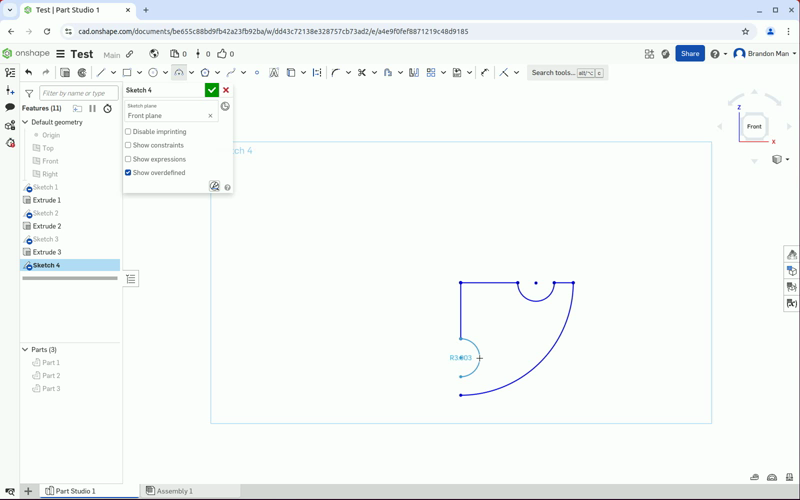
click(479, 357)
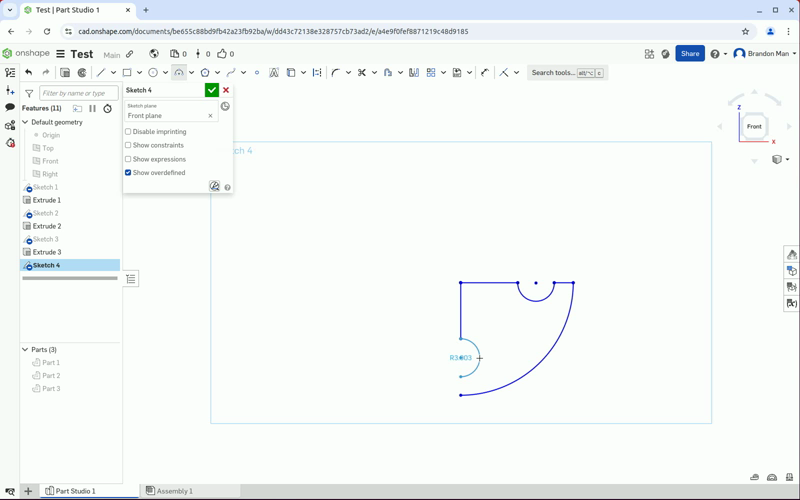
key_up(shift)
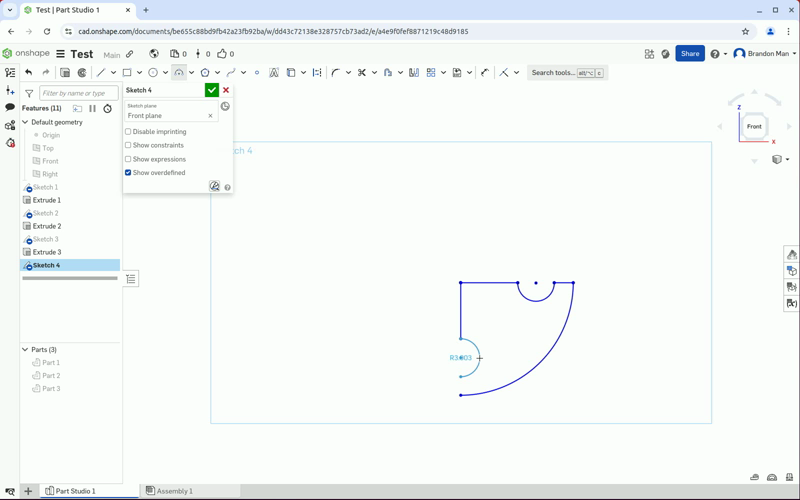
key(esc)
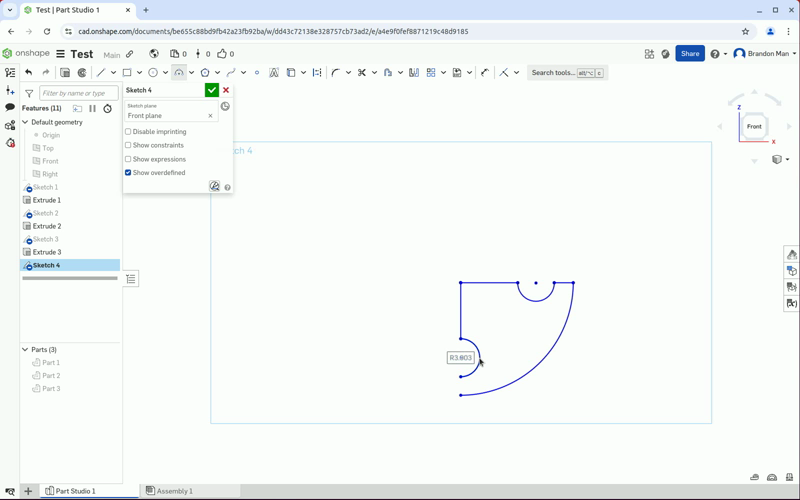
key(l)
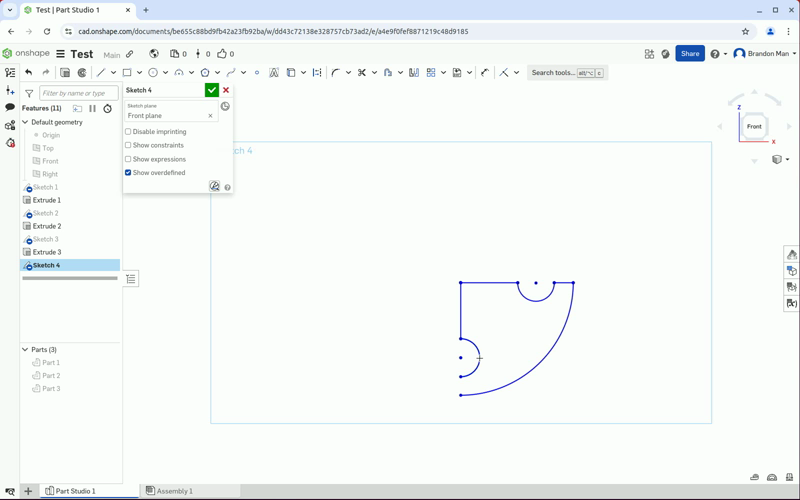
mouse_move(460, 376)
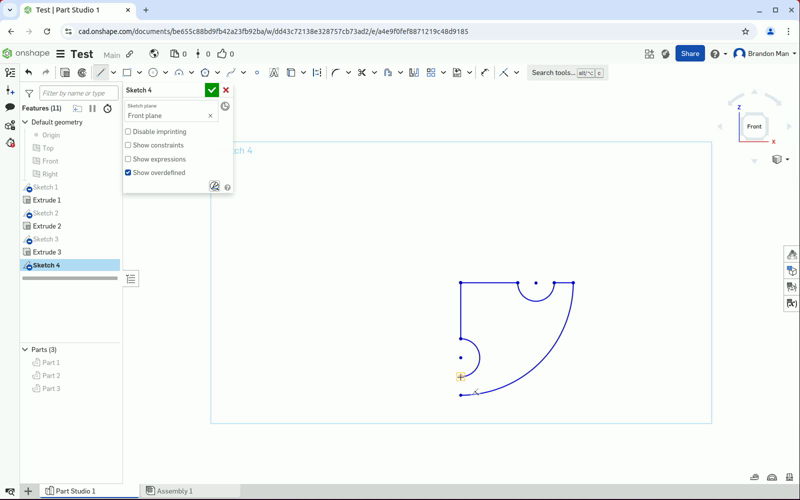
click(460, 376)
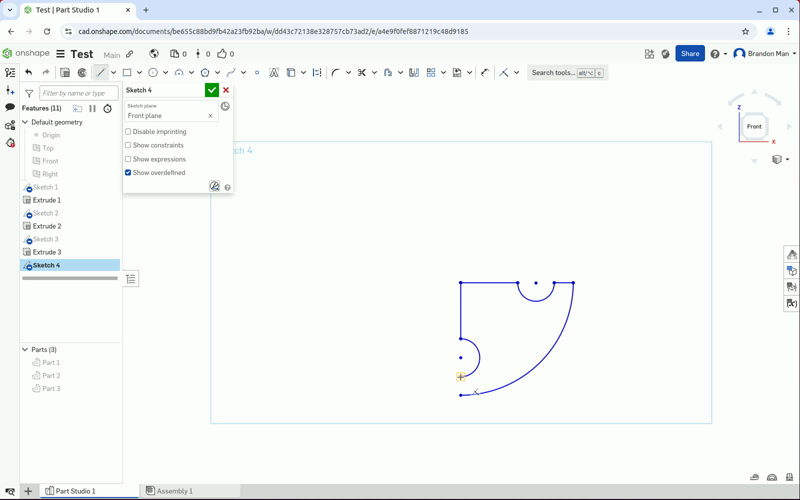
mouse_move(490, 376)
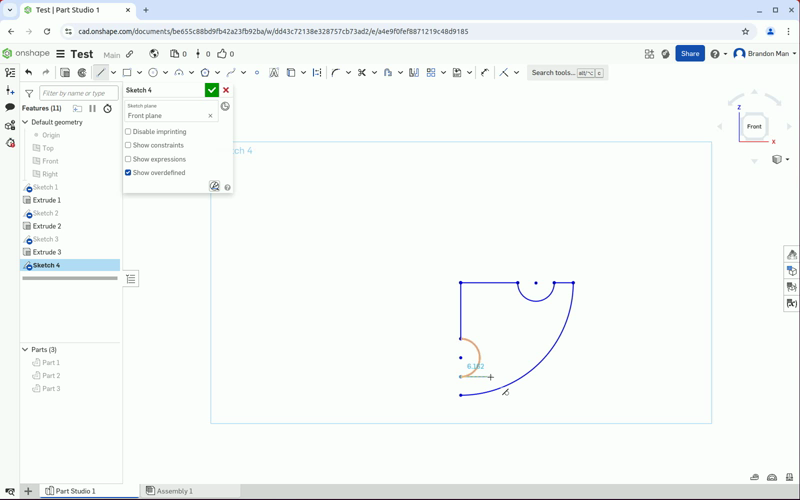
key_down(shift)
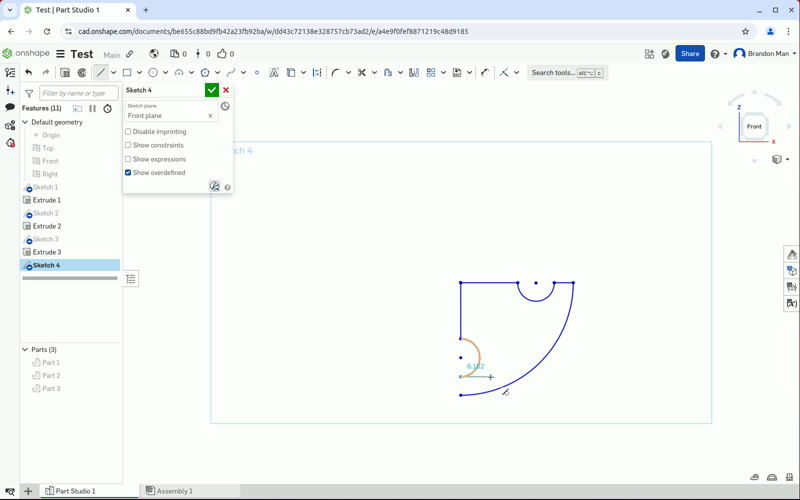
mouse_move(460, 395)
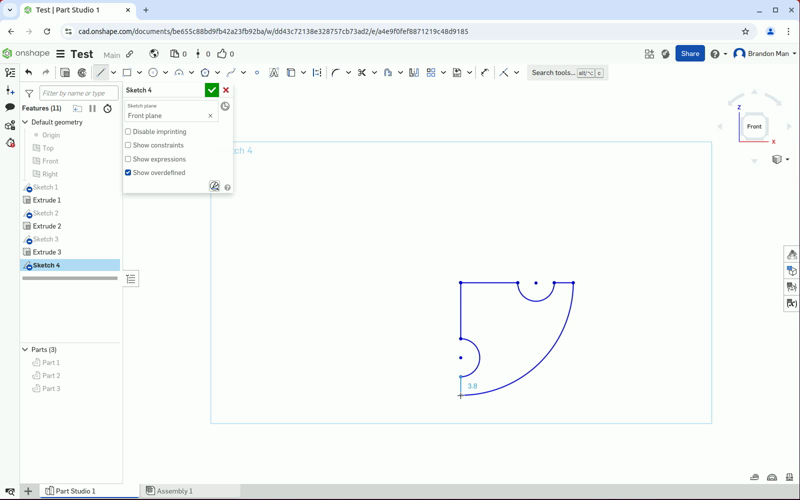
key_up(shift)
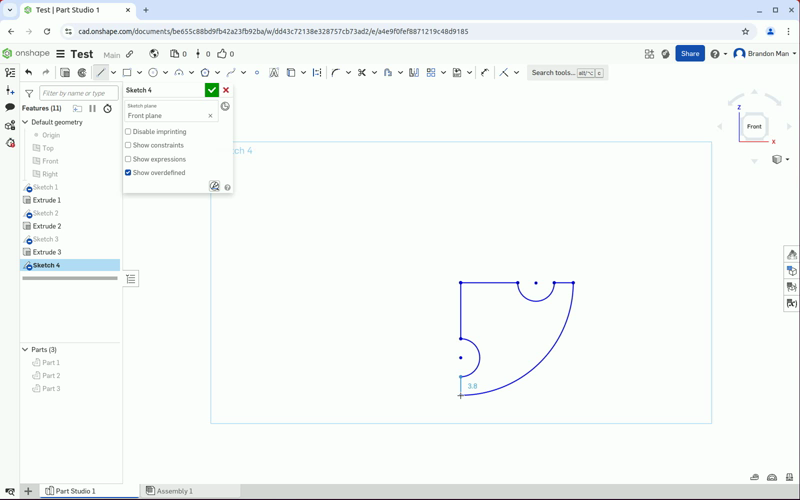
click(460, 395)
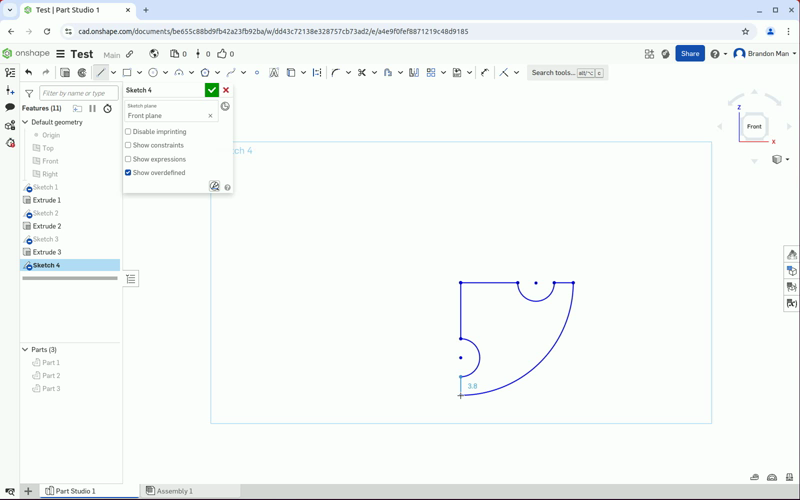
key(esc)
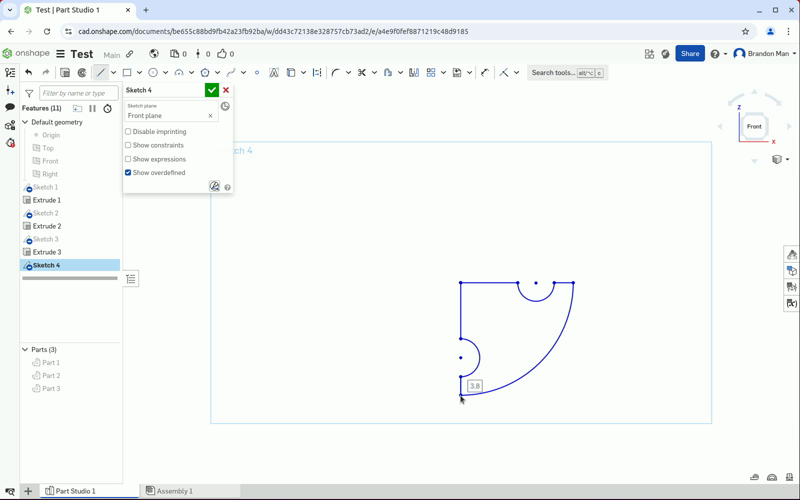
mouse_move(519, 322)
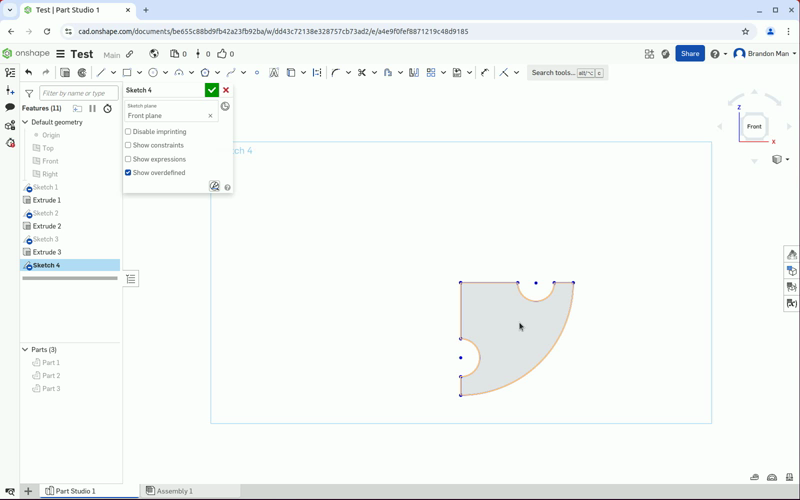
scroll(6)
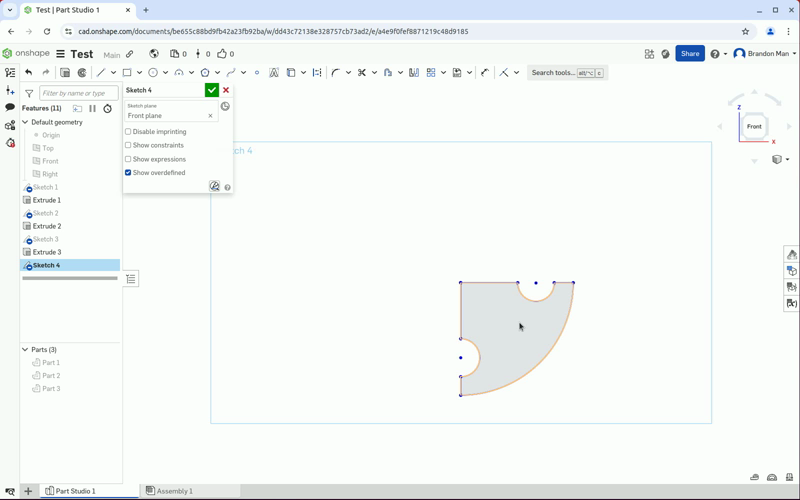
scroll(6)
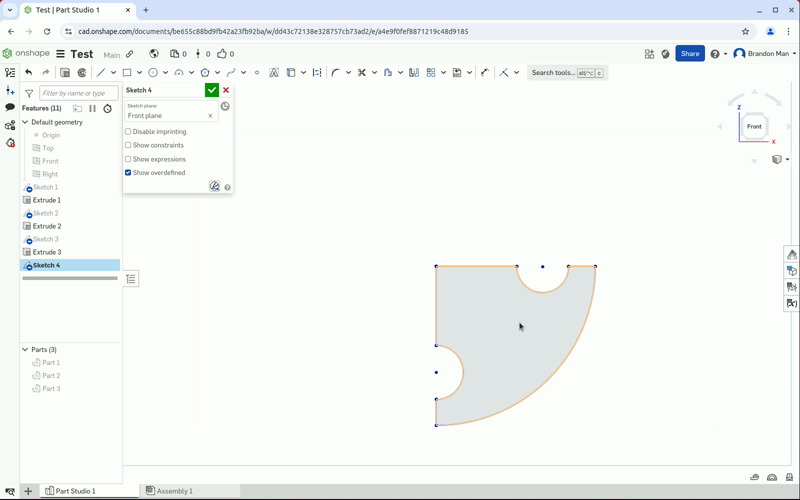
scroll(6)
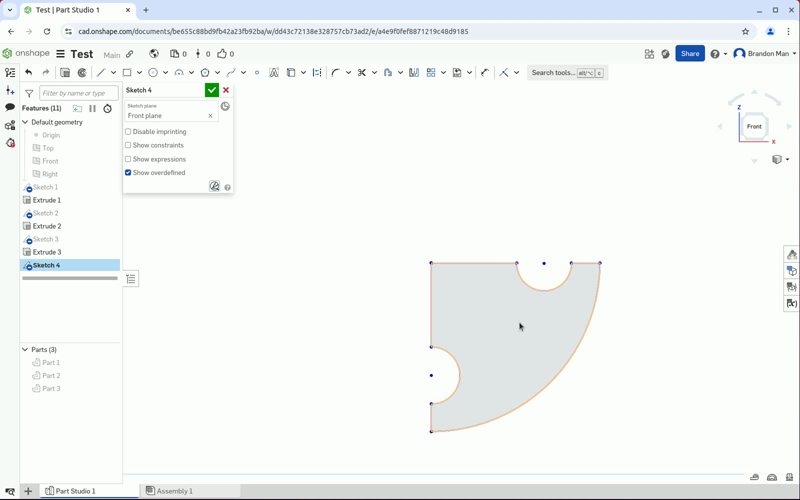
scroll(6)
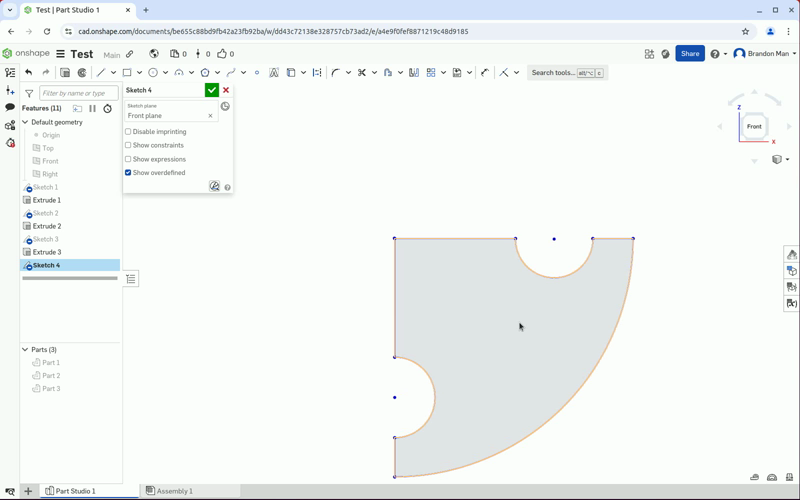
scroll(6)
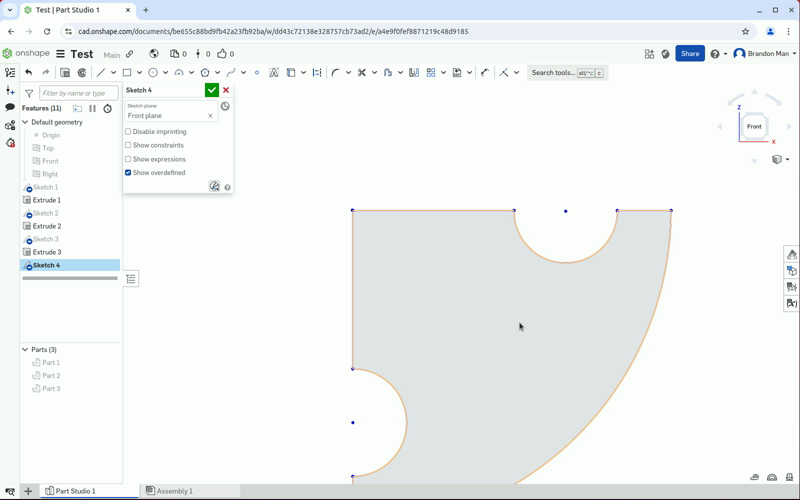
scroll(6)
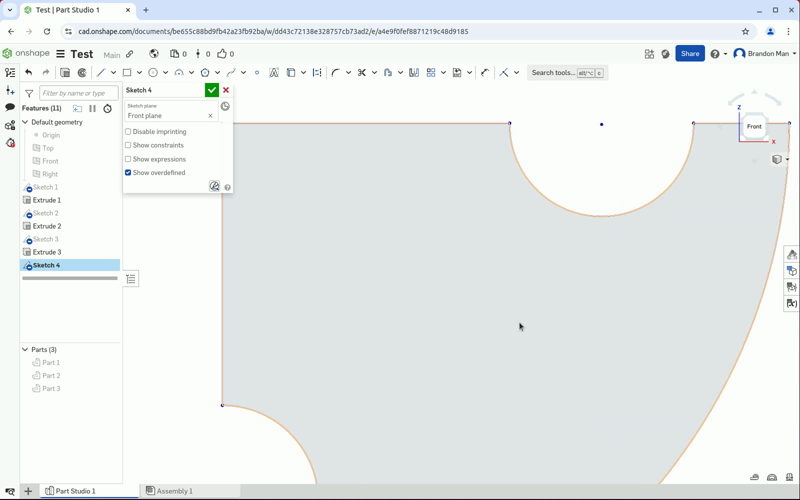
scroll(6)
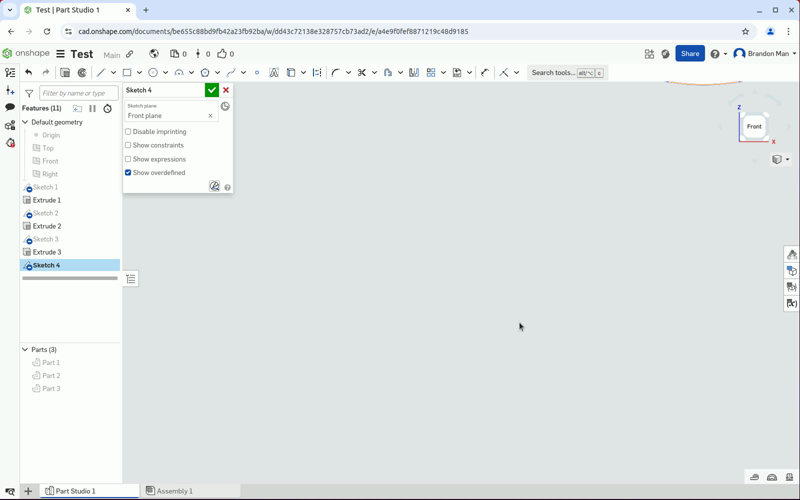
click(519, 322)
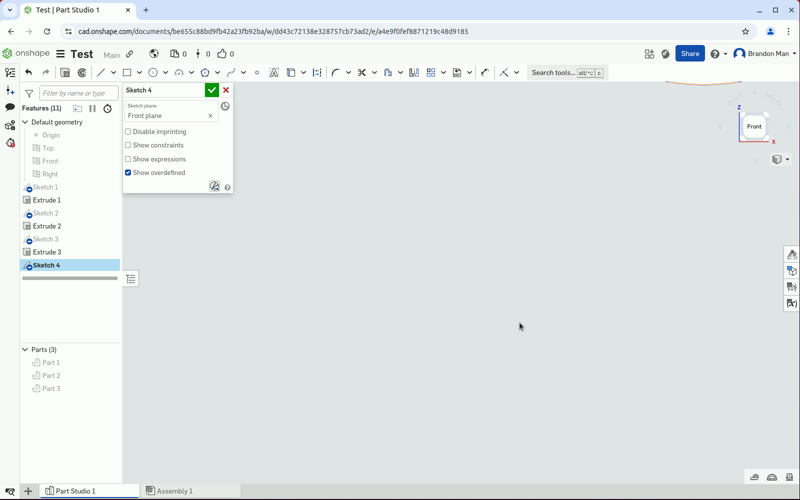
scroll(-6)
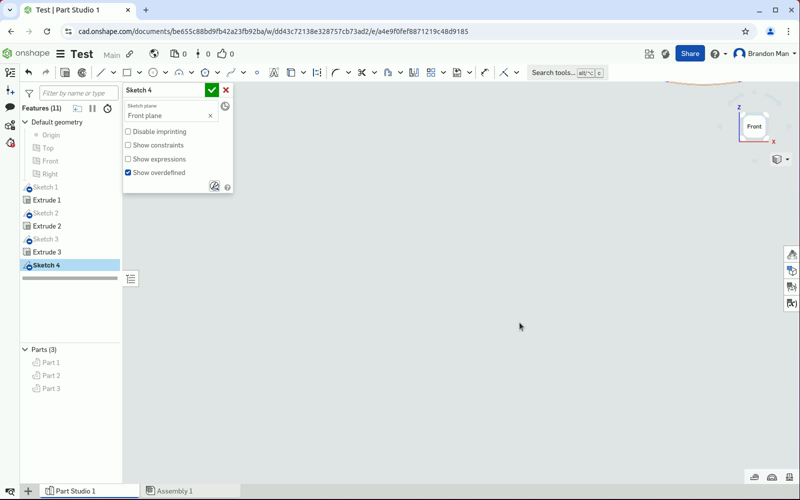
scroll(-6)
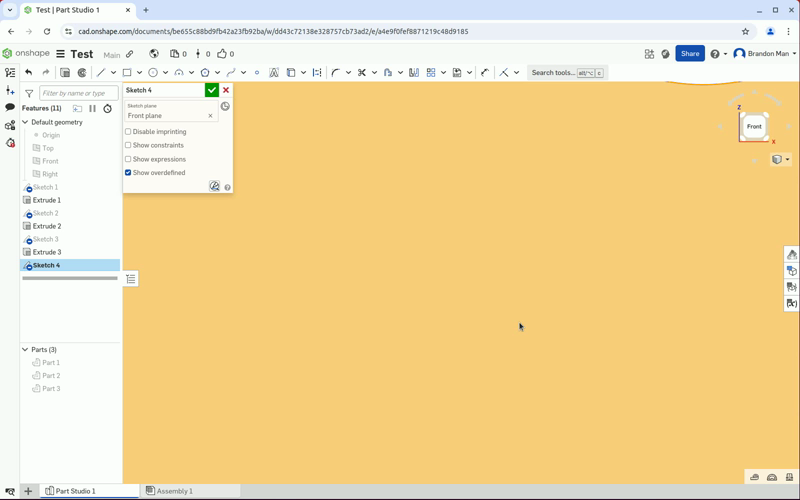
scroll(-6)
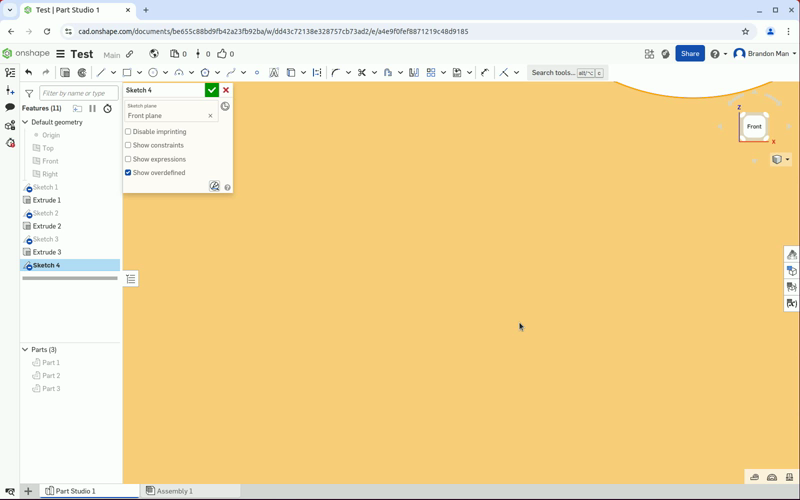
scroll(-6)
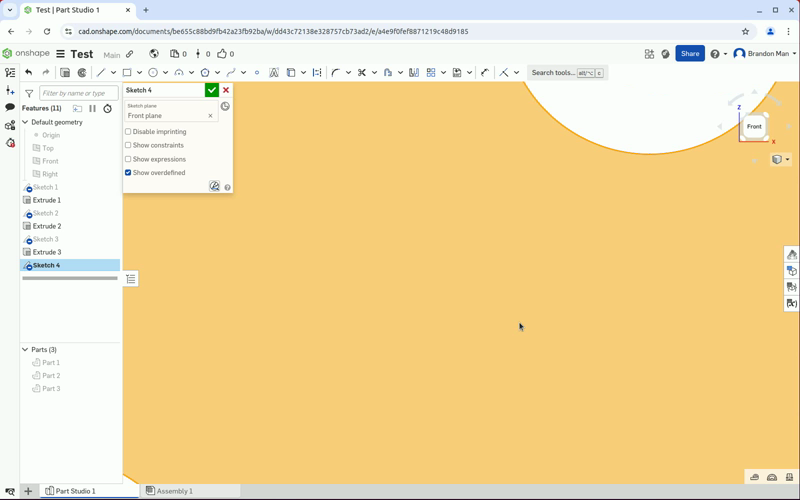
scroll(-6)
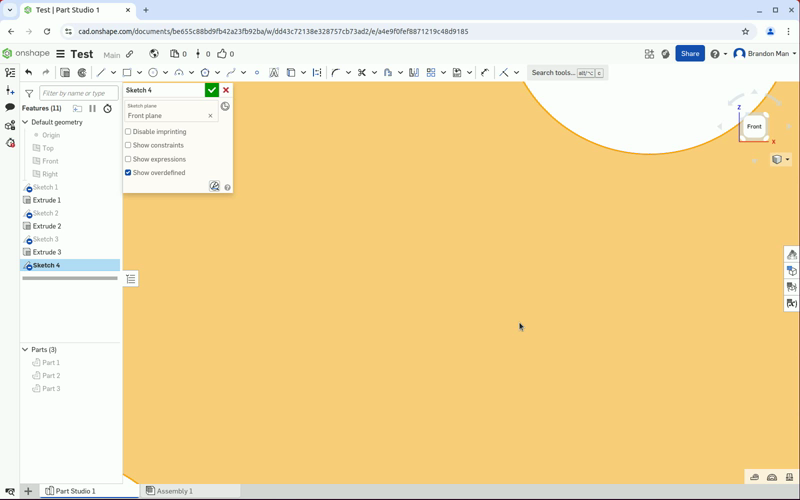
scroll(-6)
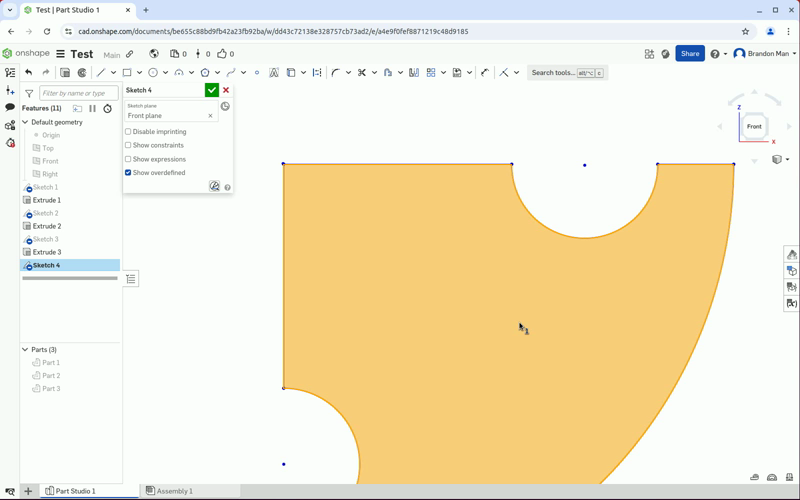
scroll(-6)
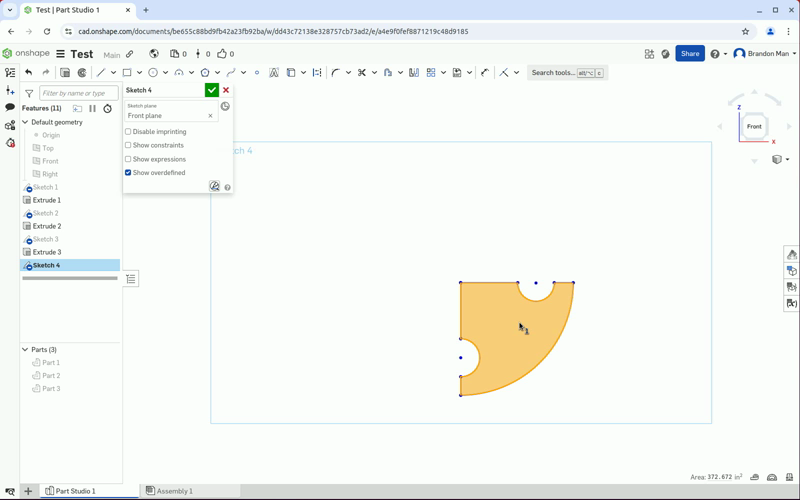
mouse_move(73, 352)
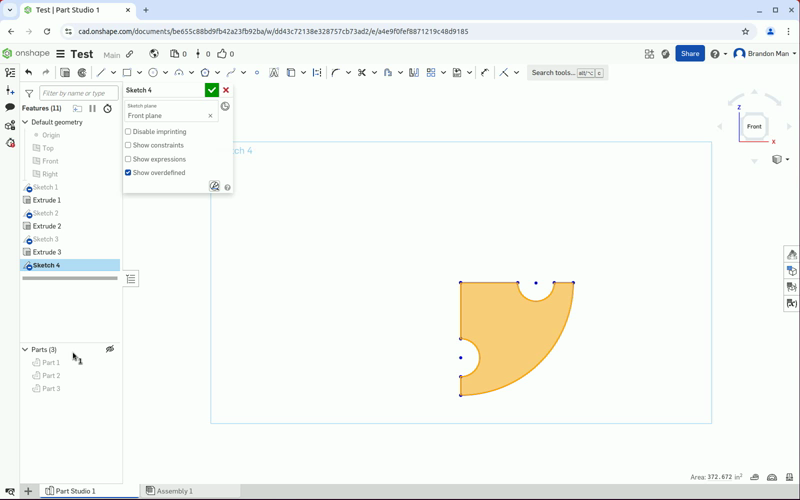
key(shift+y)
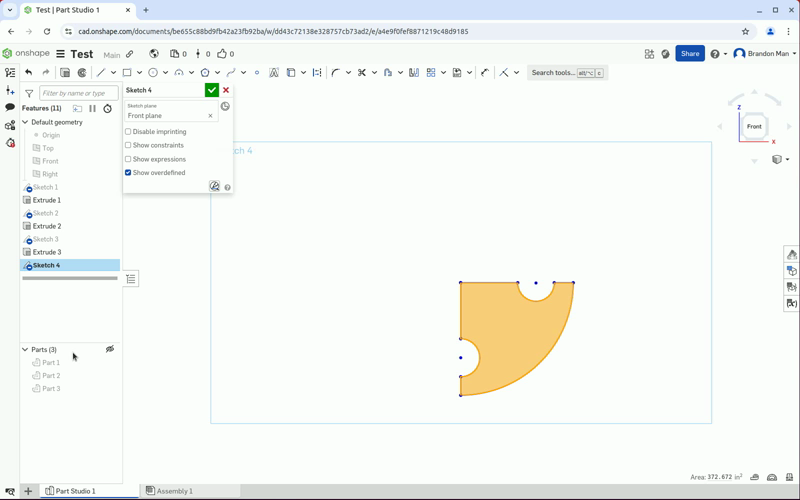
key(shift+e)
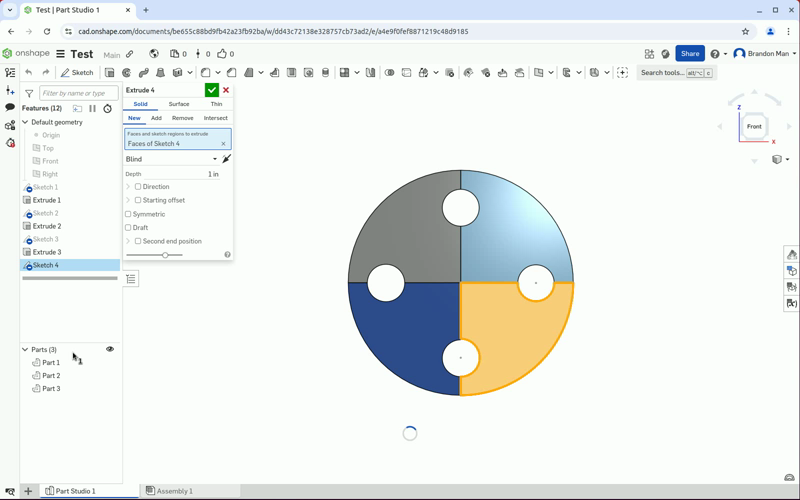
mouse_move(143, 106)
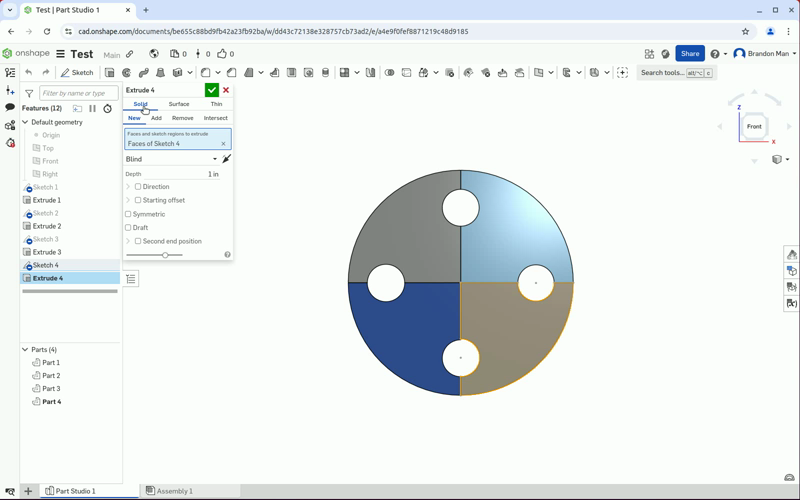
click(143, 106)
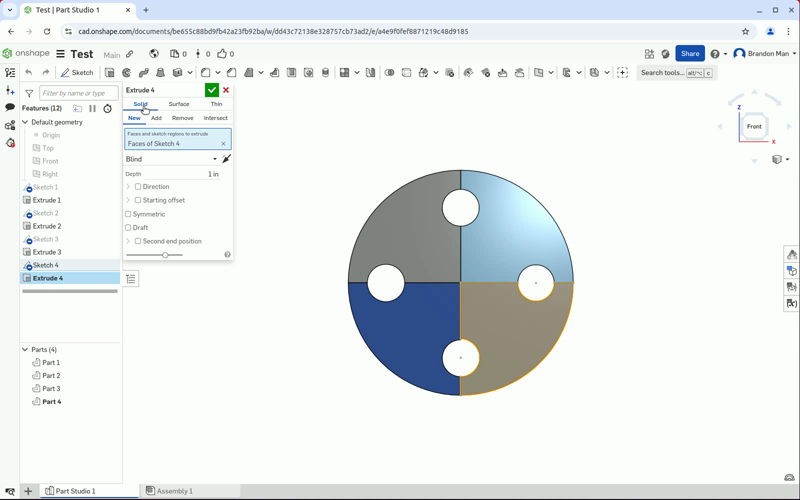
mouse_move(137, 120)
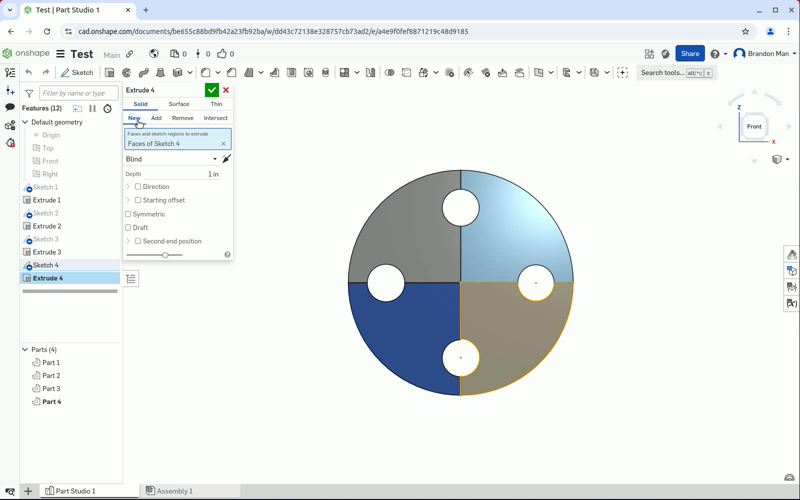
click(137, 120)
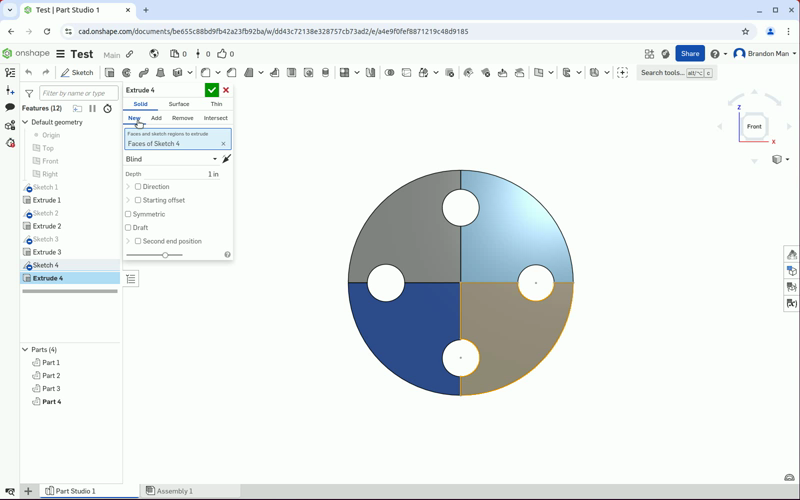
key(tab, 4)
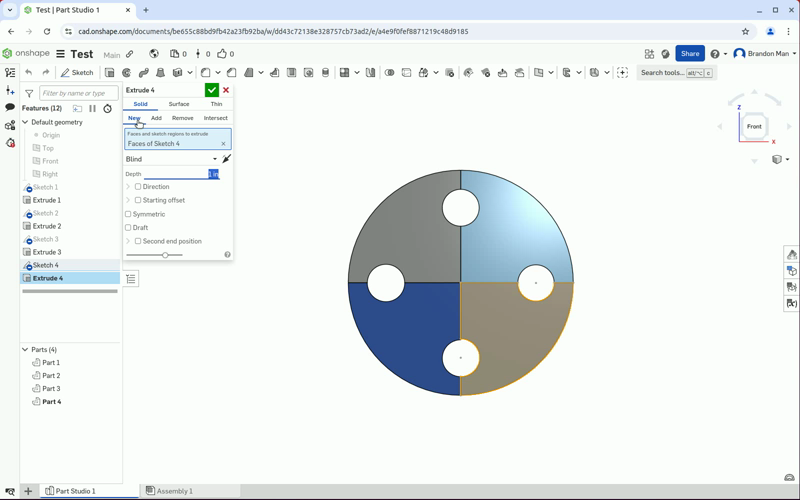
text(19.257)
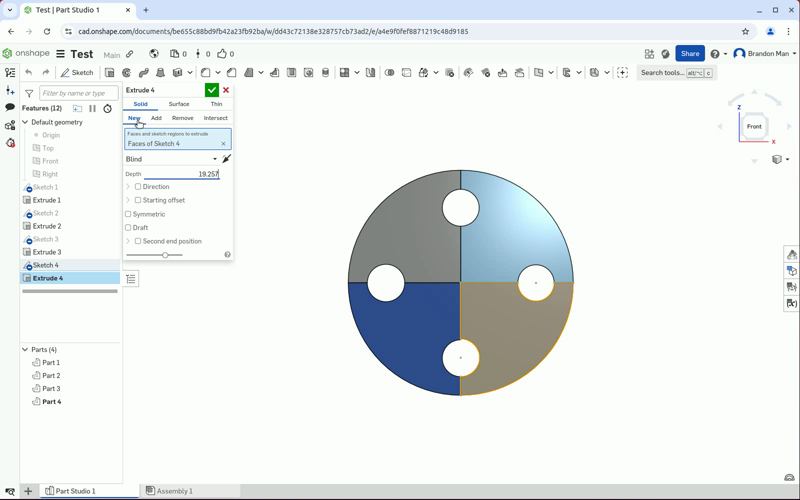
key(enter)
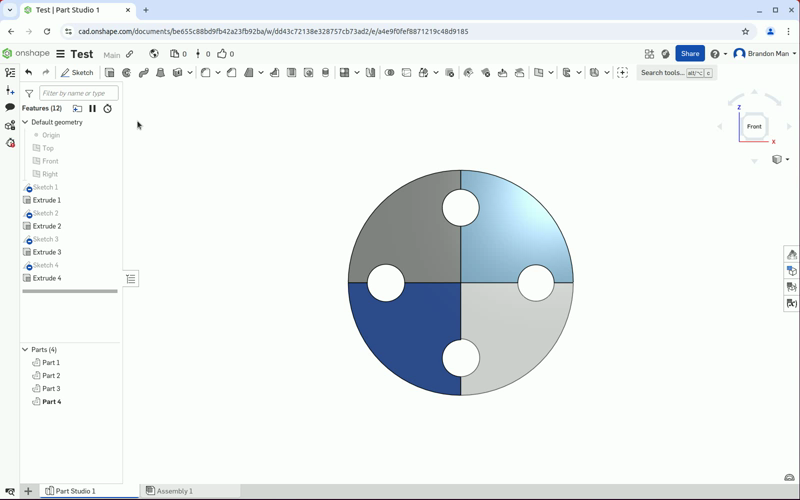
key(shift+h)
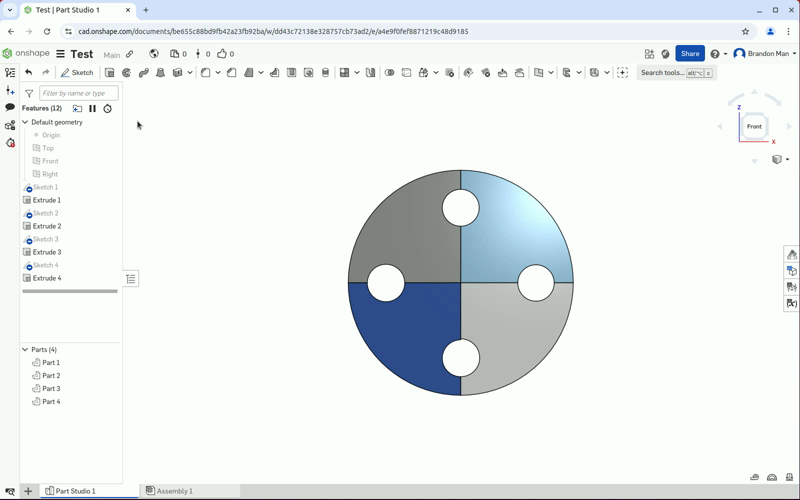
key(shift+h)
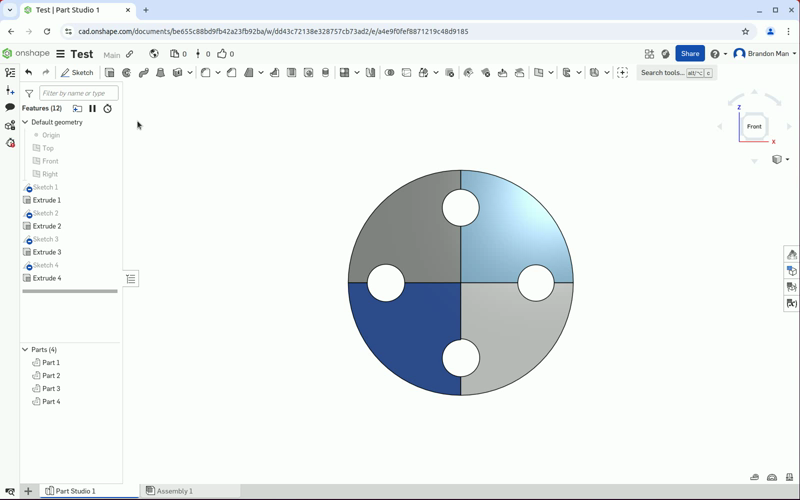
key(shift+7)
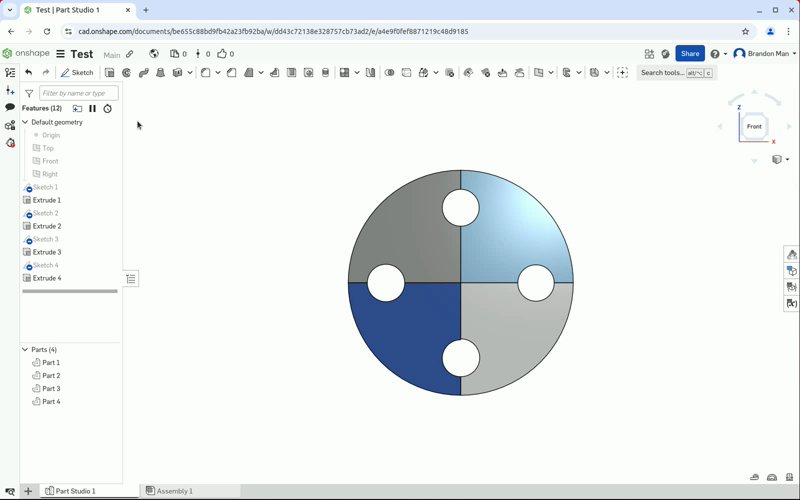
key(left, 2)
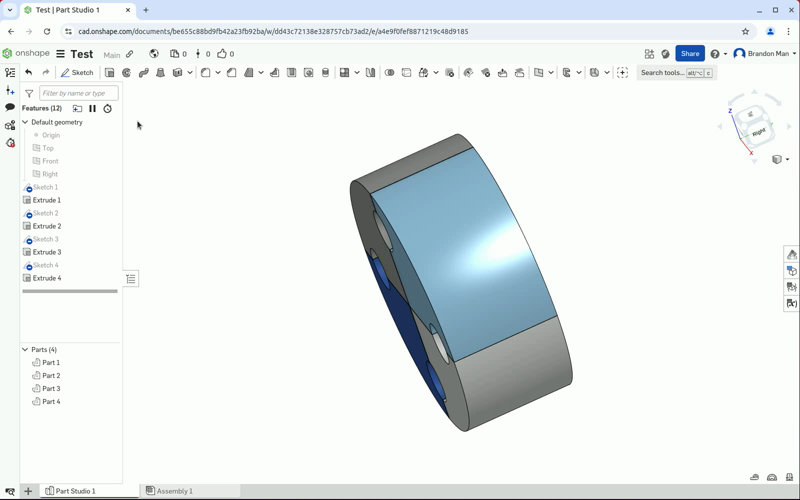
key(down, 2)
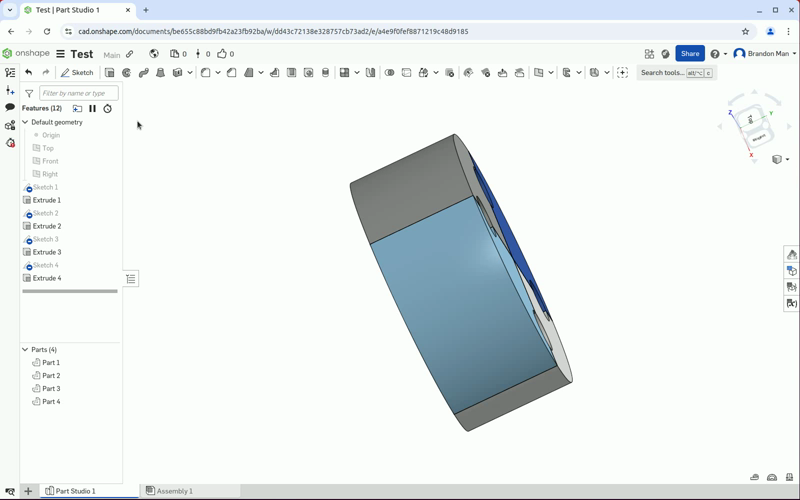
key(up, 2)
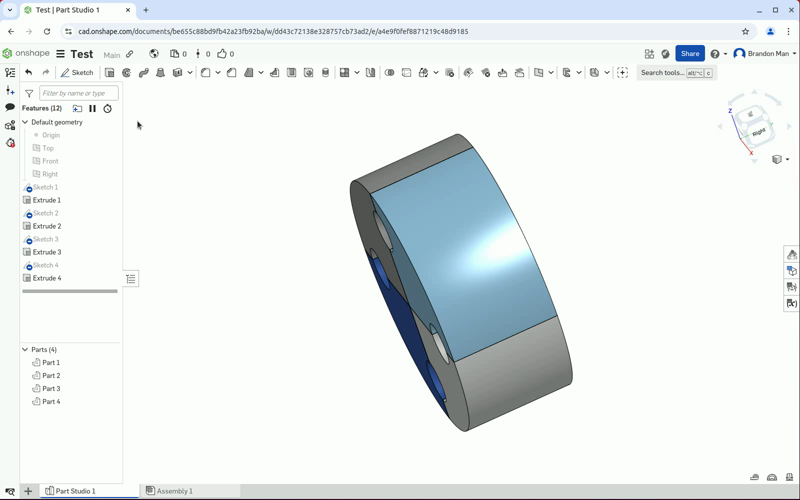
key(right, 2)
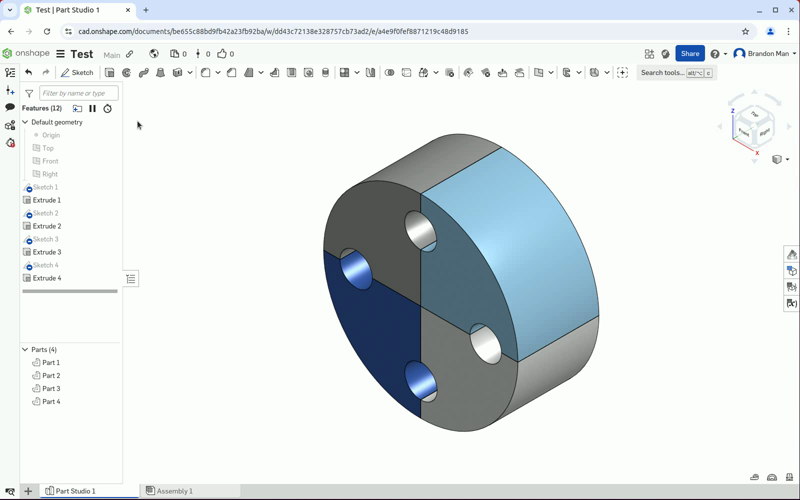
mouse_move(73, 189)
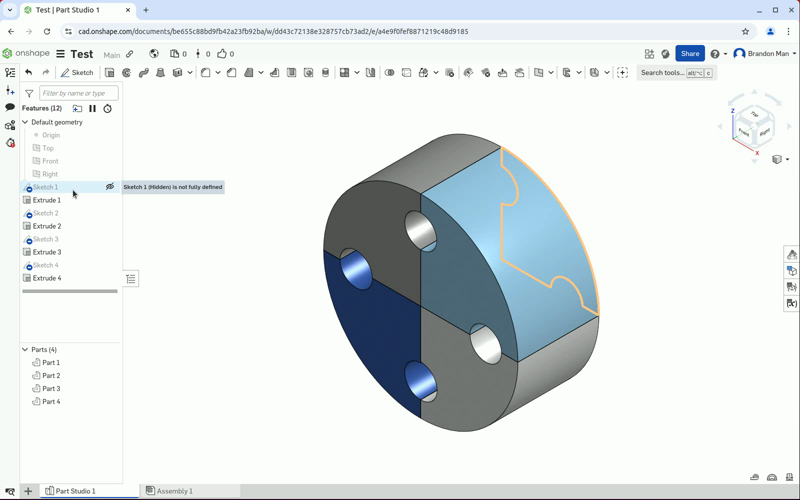
click(73, 189)